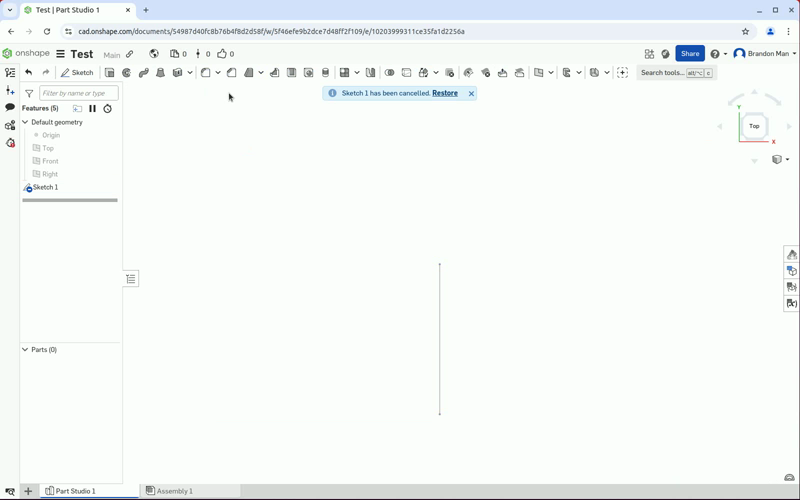
key(shift+h)
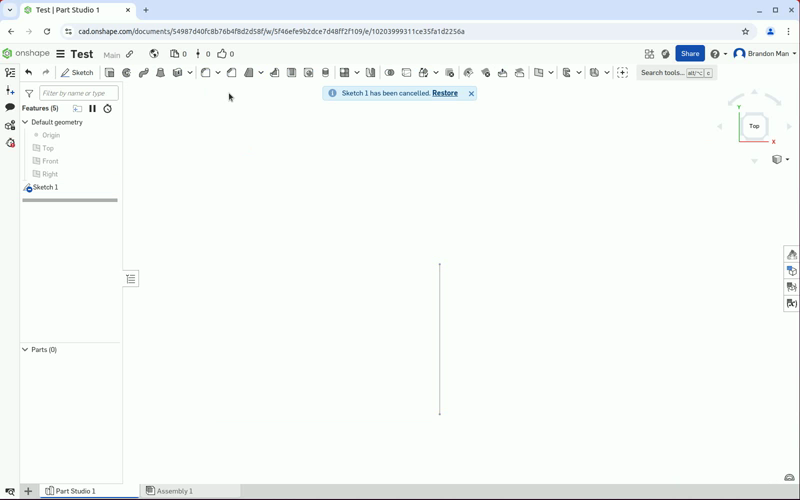
key(shift+s)
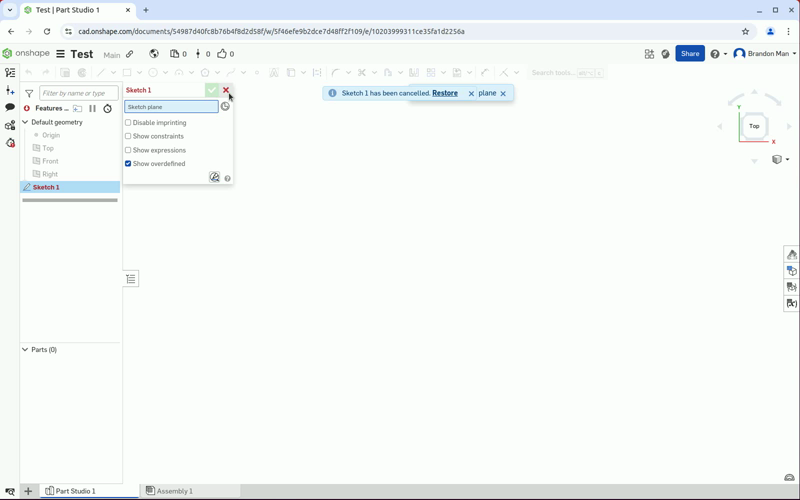
mouse_move(73, 150)
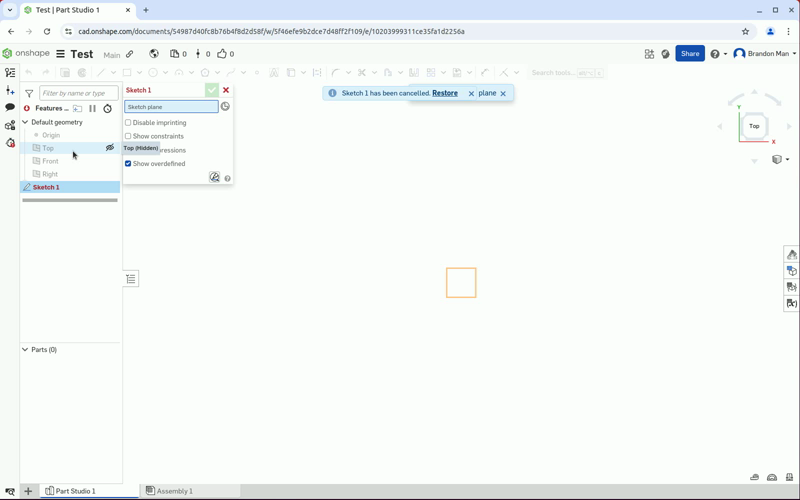
click(73, 150)
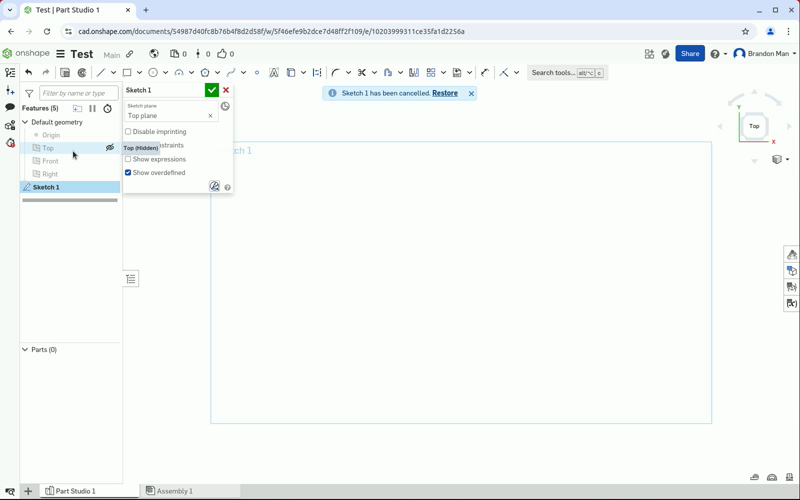
mouse_move(73, 352)
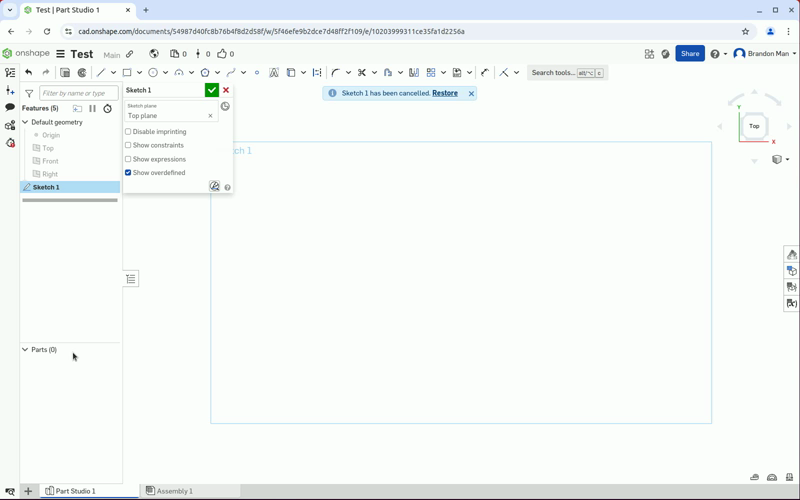
key(y)
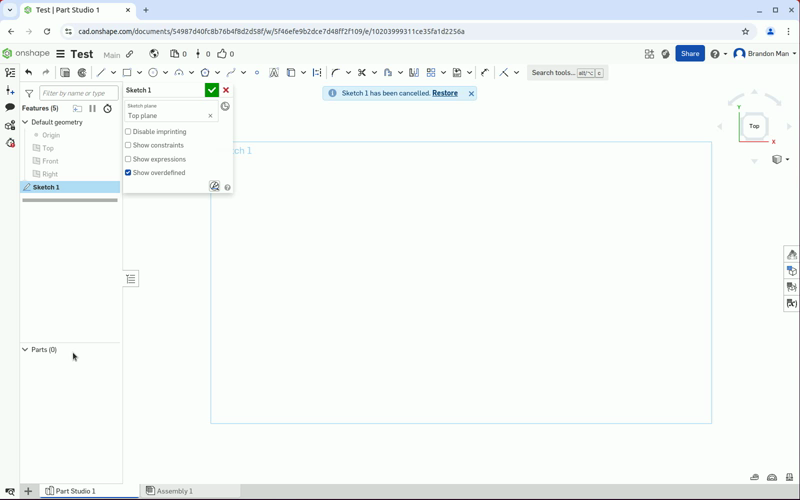
key(l)
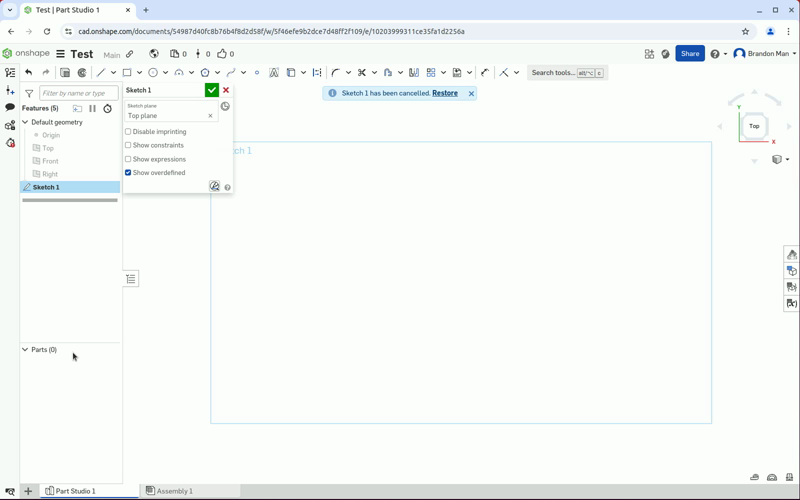
key_down(shift)
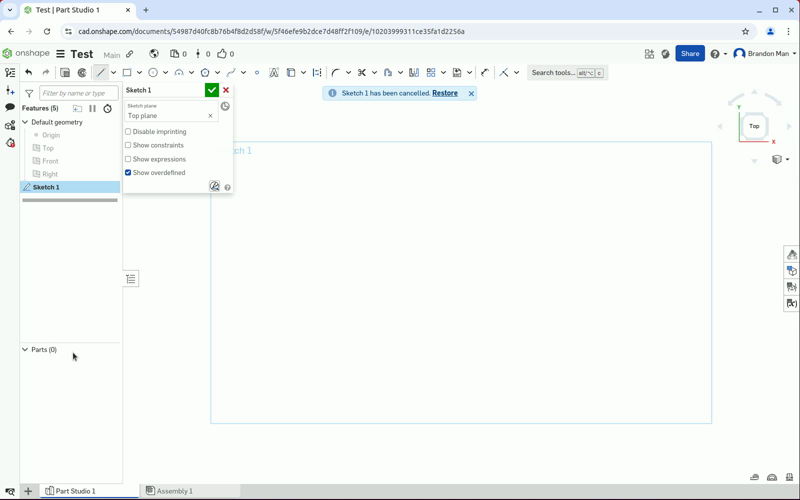
mouse_move(351, 335)
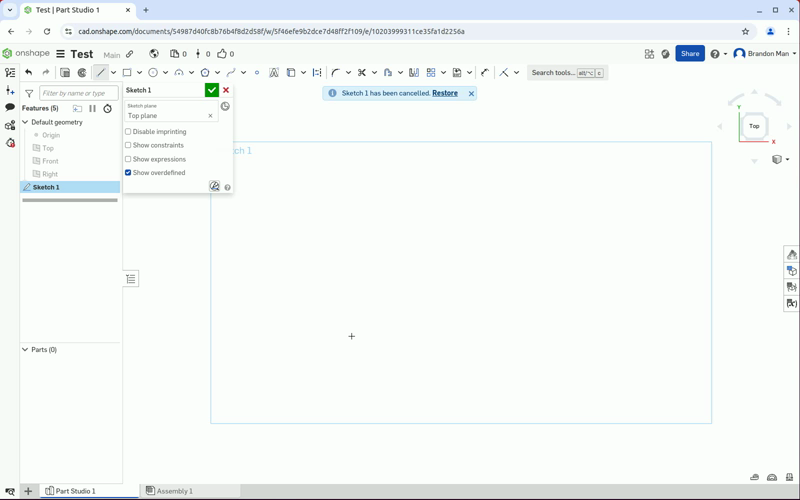
click(351, 335)
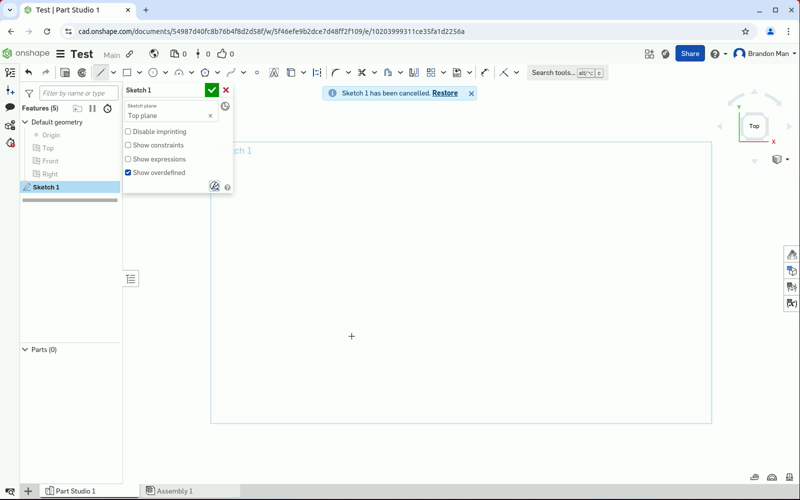
key_up(shift)
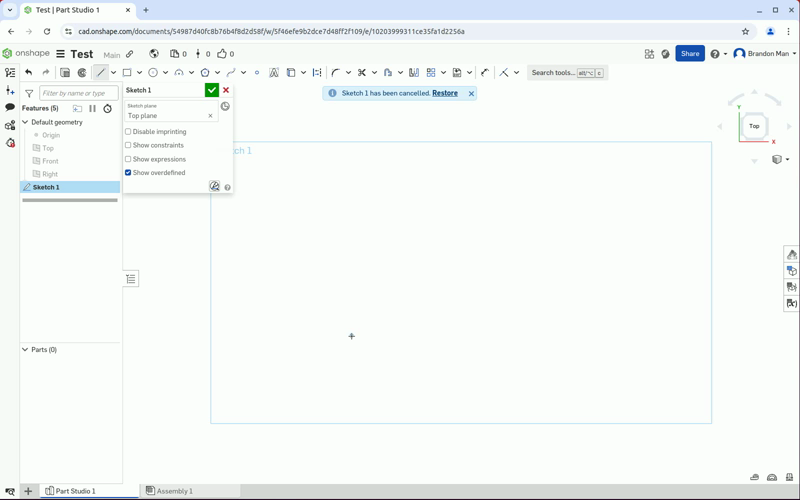
key_down(shift)
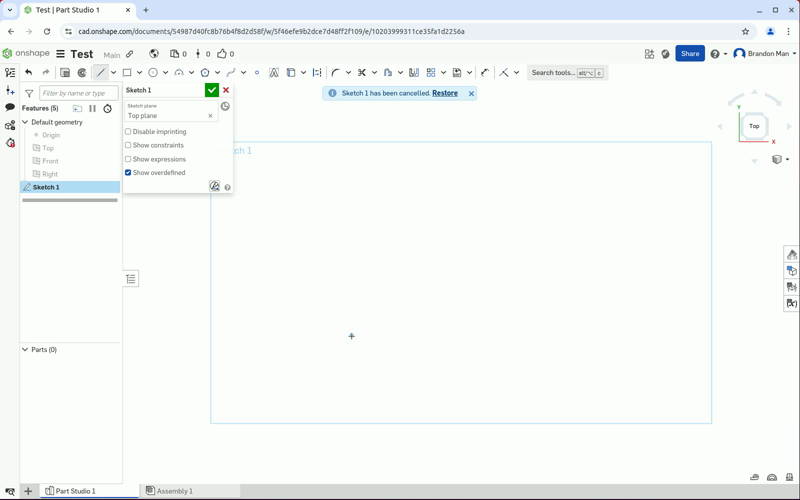
mouse_move(569, 335)
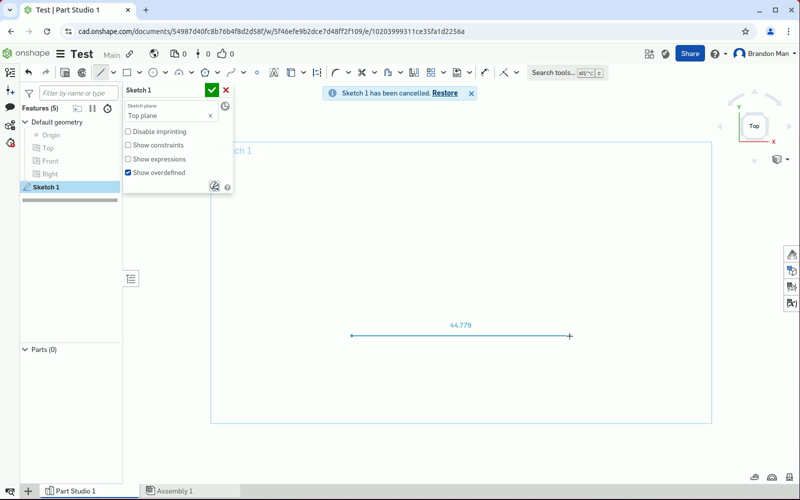
click(569, 335)
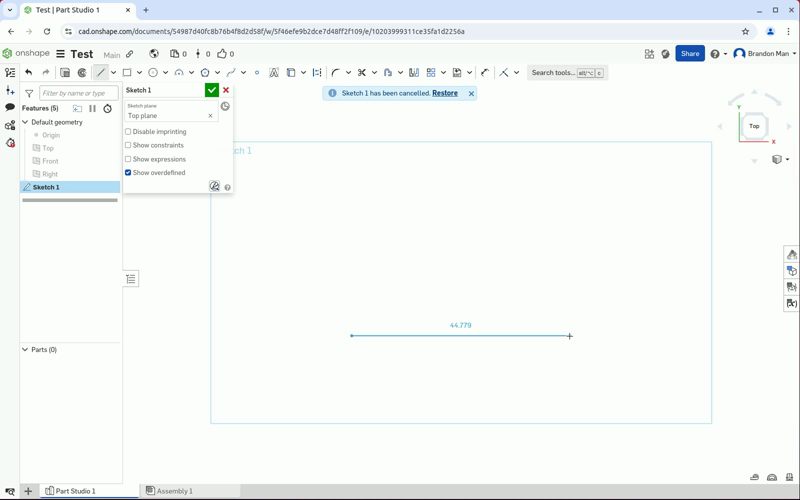
key_up(shift)
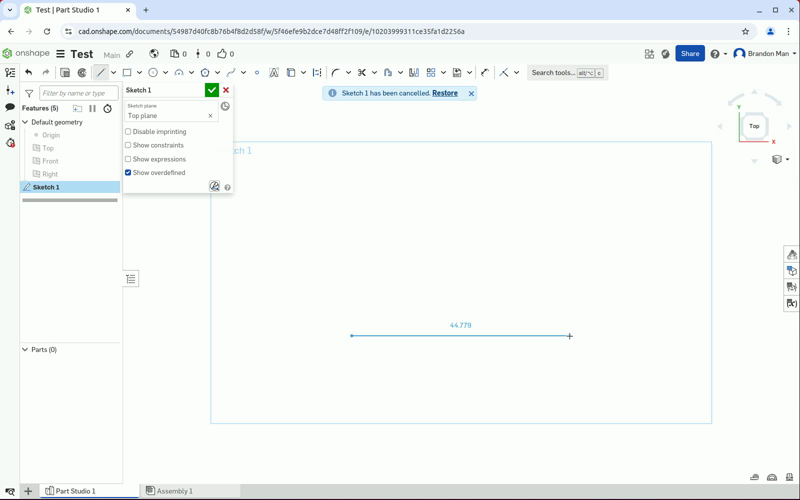
key_down(shift)
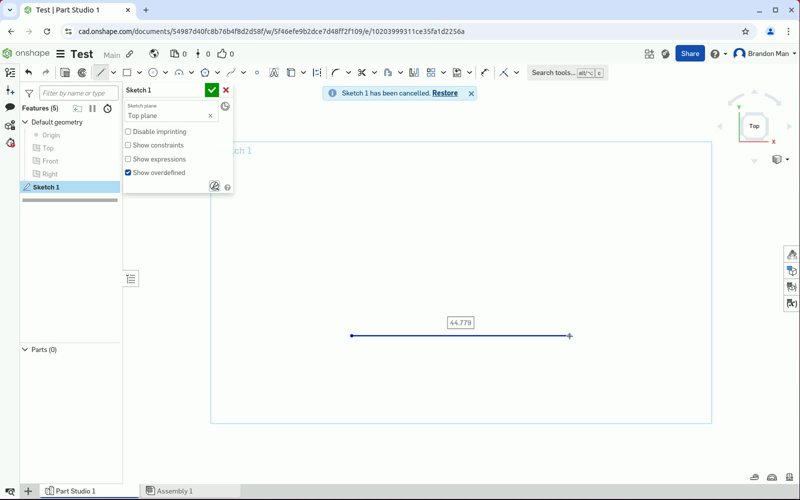
mouse_move(569, 230)
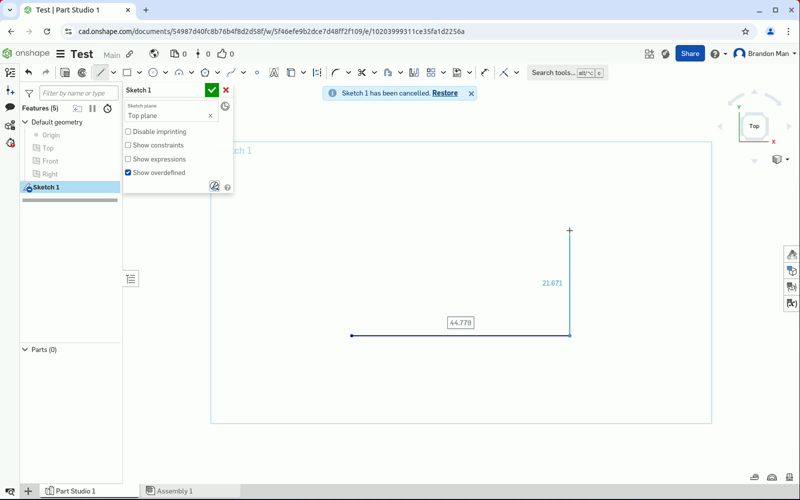
click(569, 230)
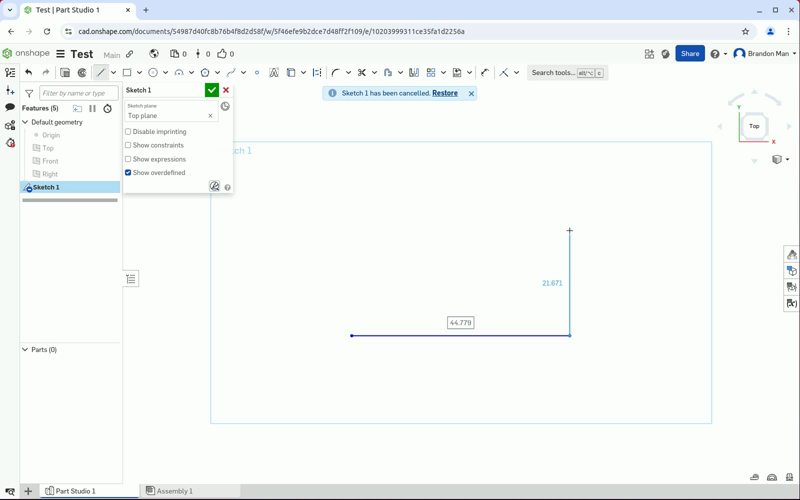
key_up(shift)
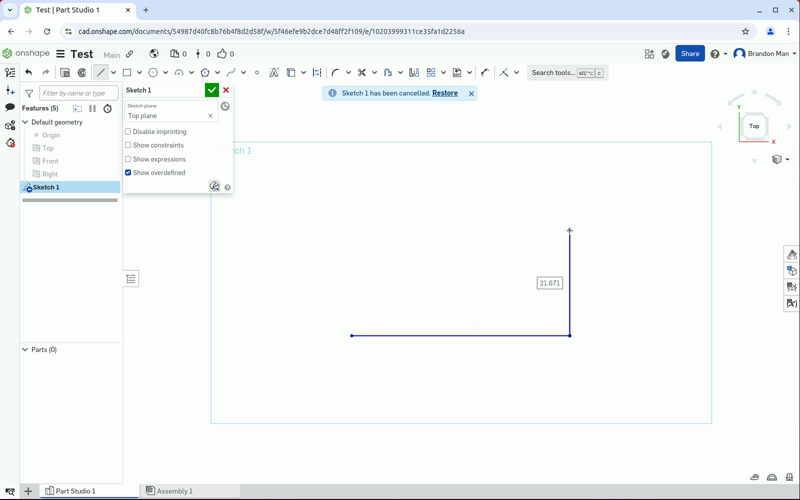
key_down(shift)
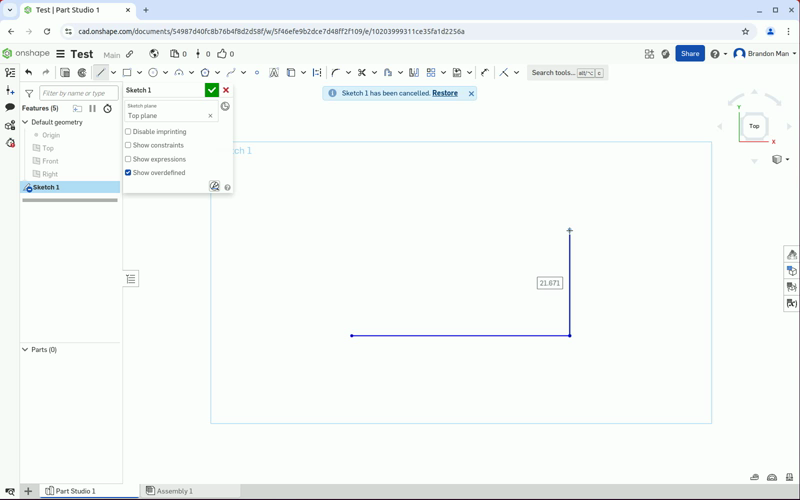
mouse_move(351, 230)
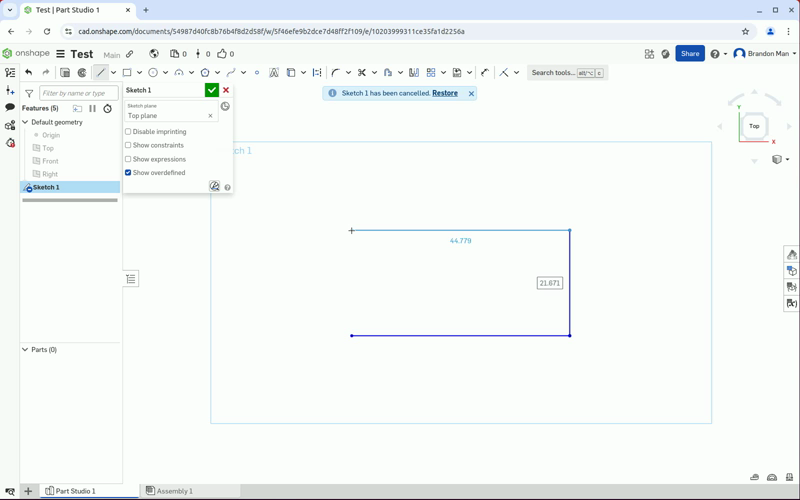
click(351, 230)
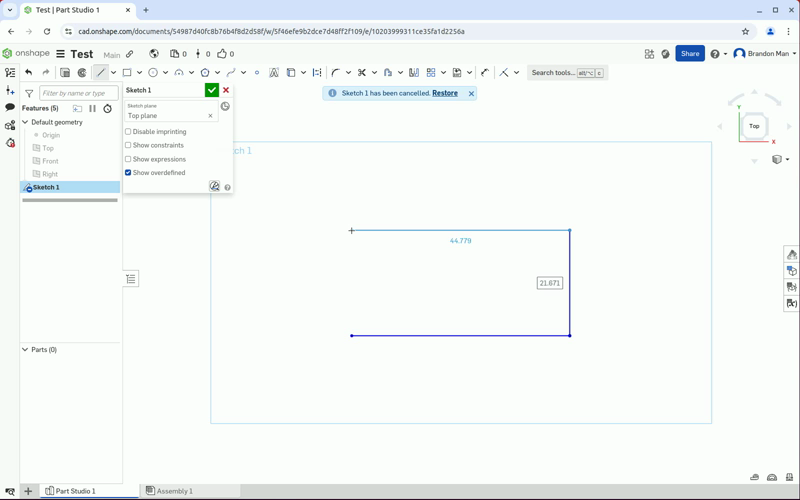
key_up(shift)
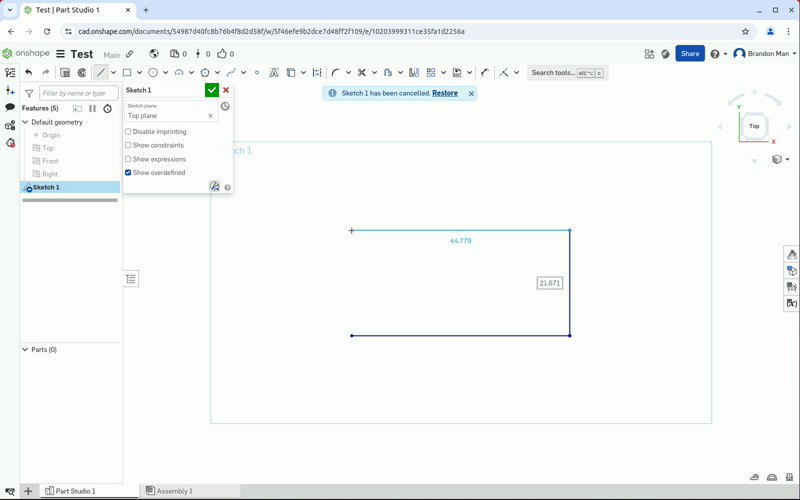
key_down(shift)
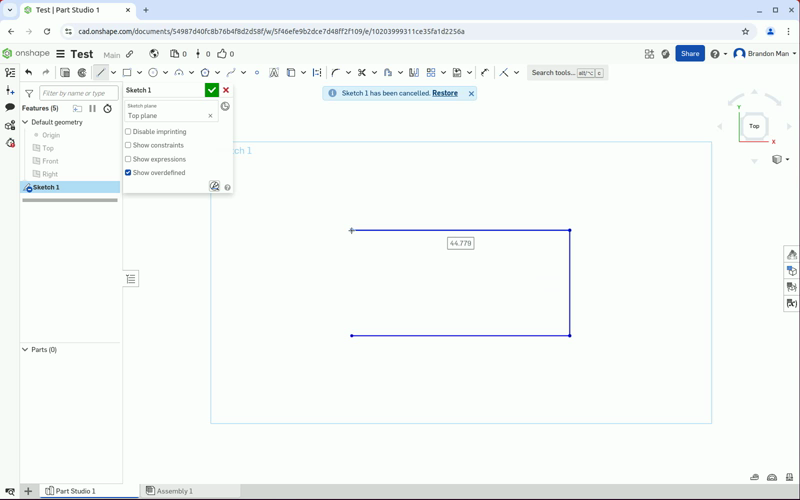
mouse_move(351, 335)
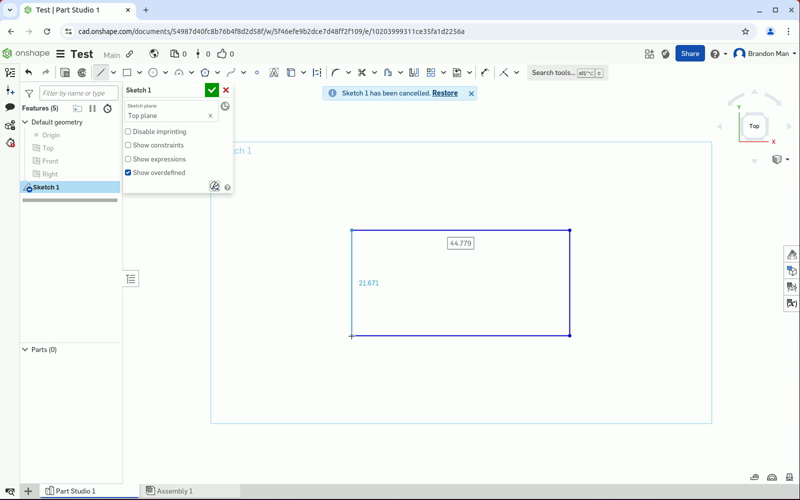
key_up(shift)
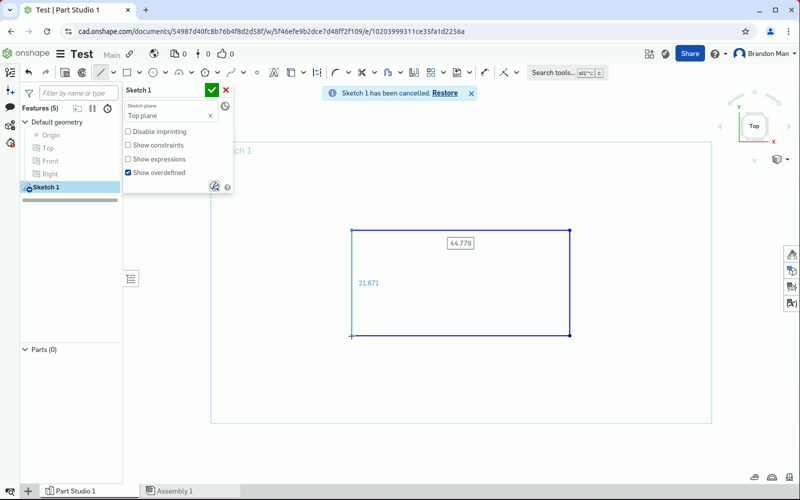
click(351, 335)
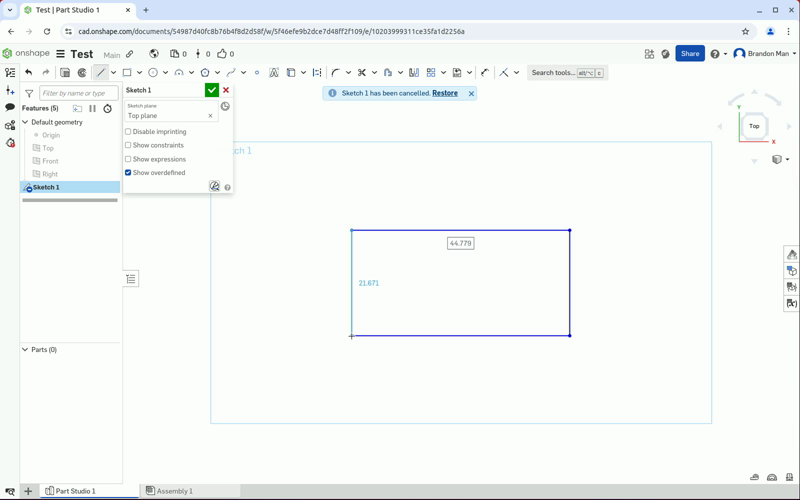
key(esc)
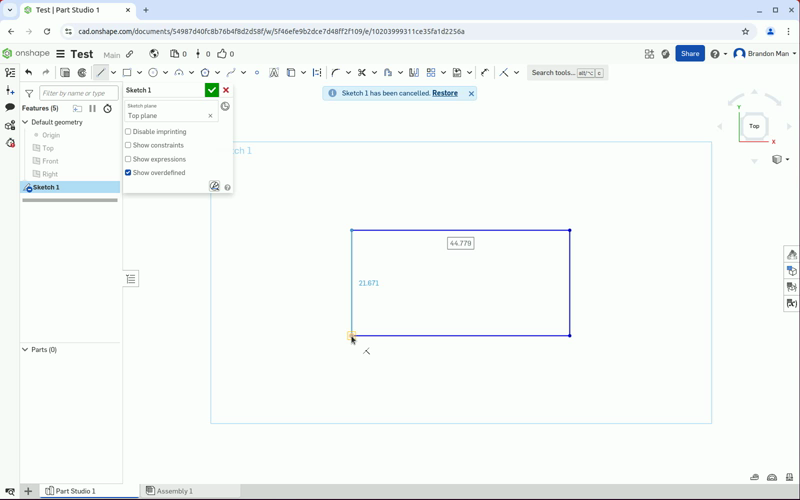
mouse_move(389, 276)
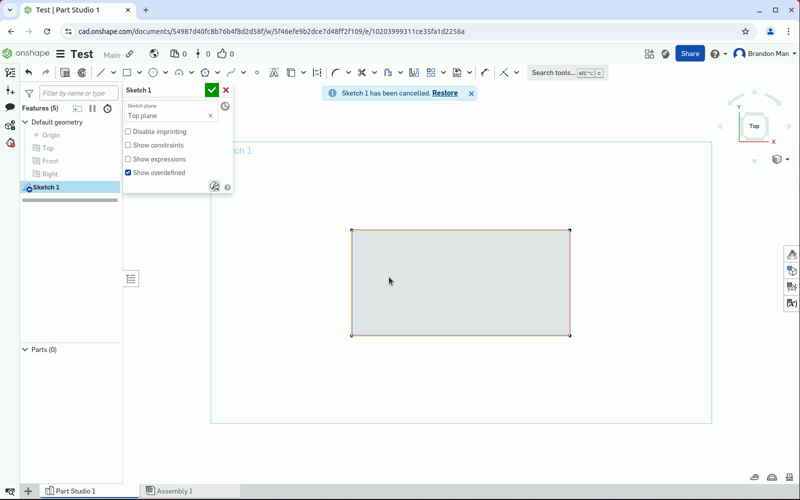
click(389, 276)
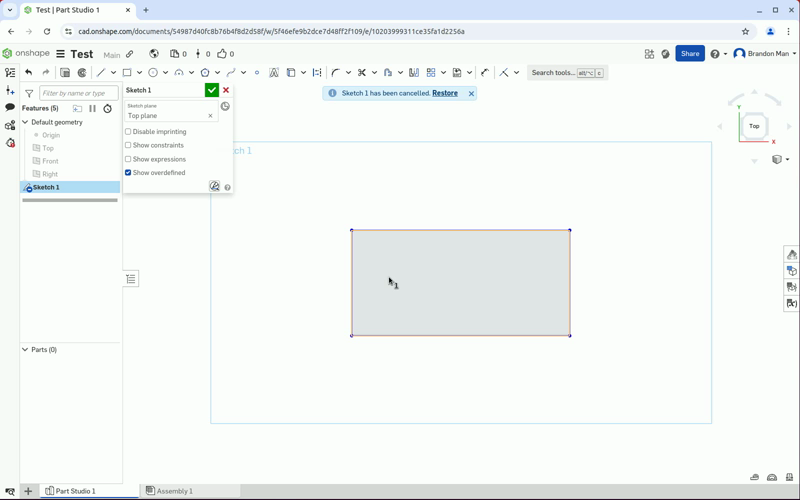
mouse_move(73, 352)
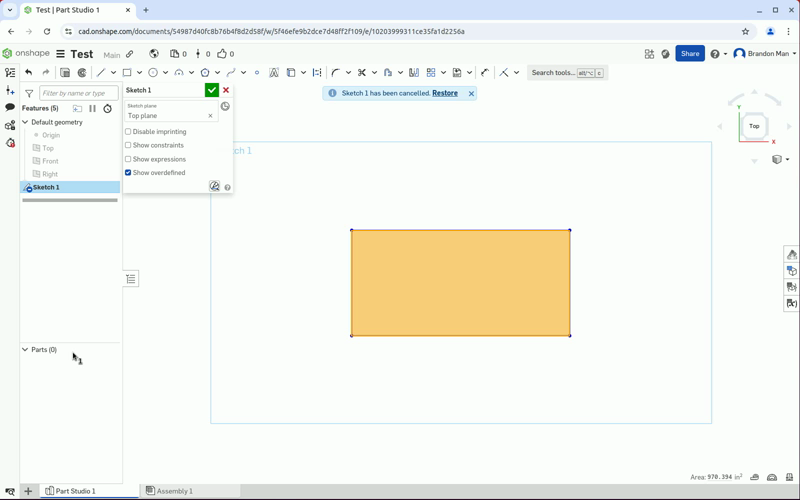
key(shift+y)
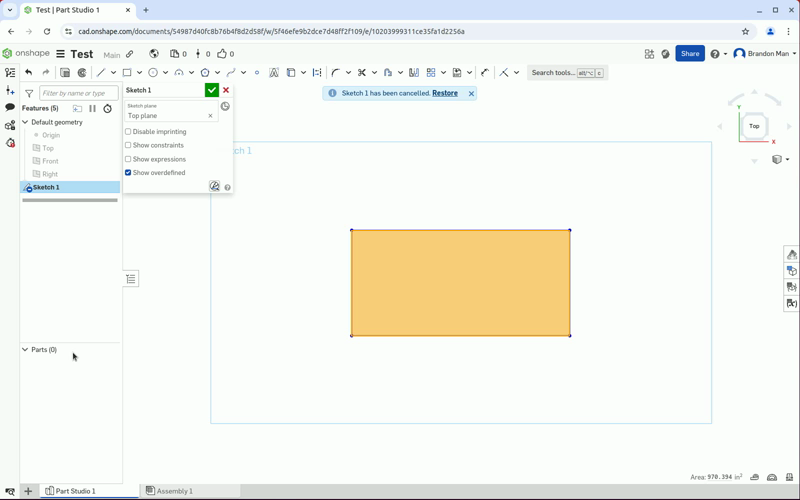
key(shift+e)
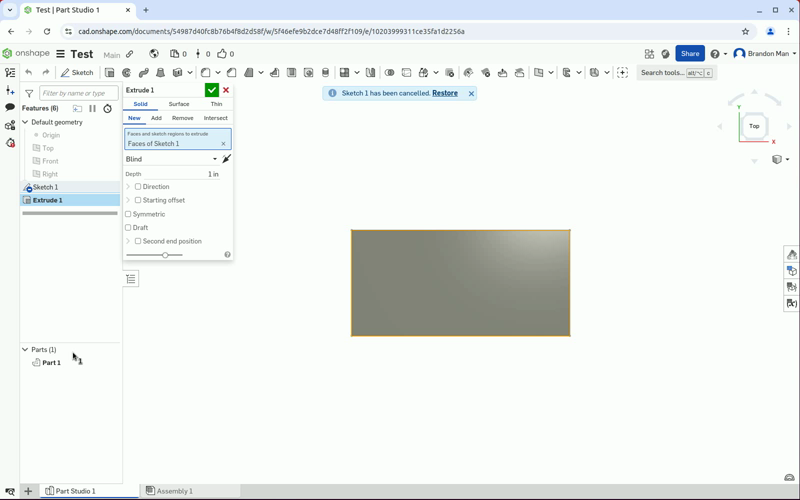
mouse_move(143, 106)
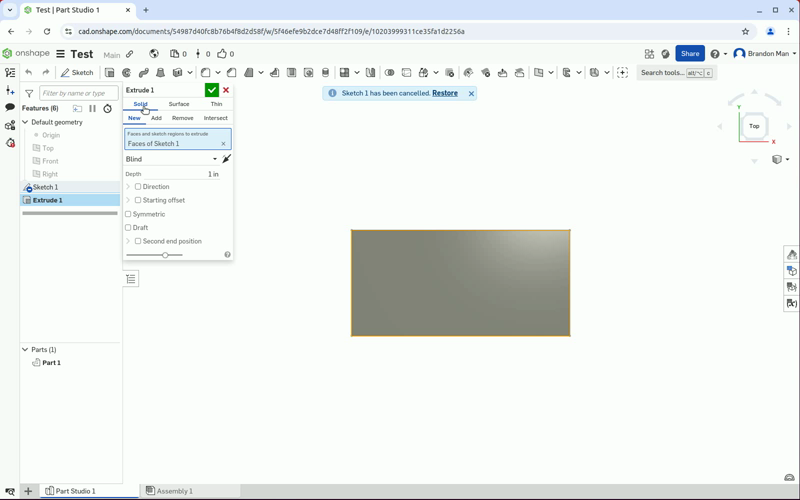
click(143, 106)
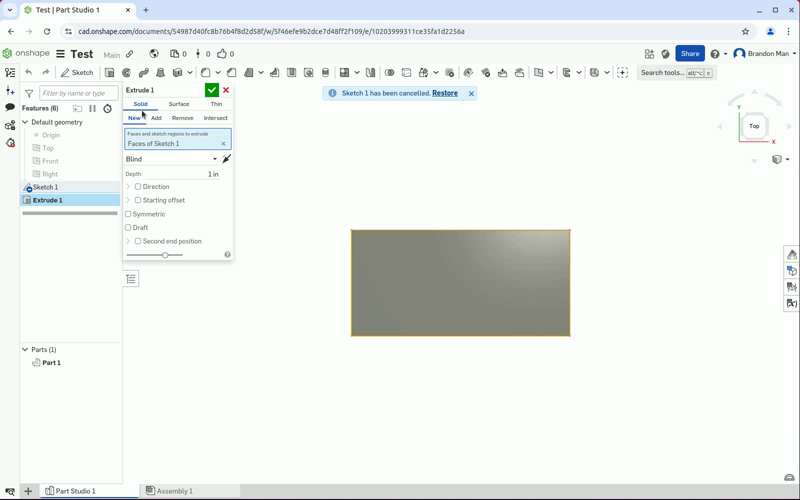
mouse_move(137, 120)
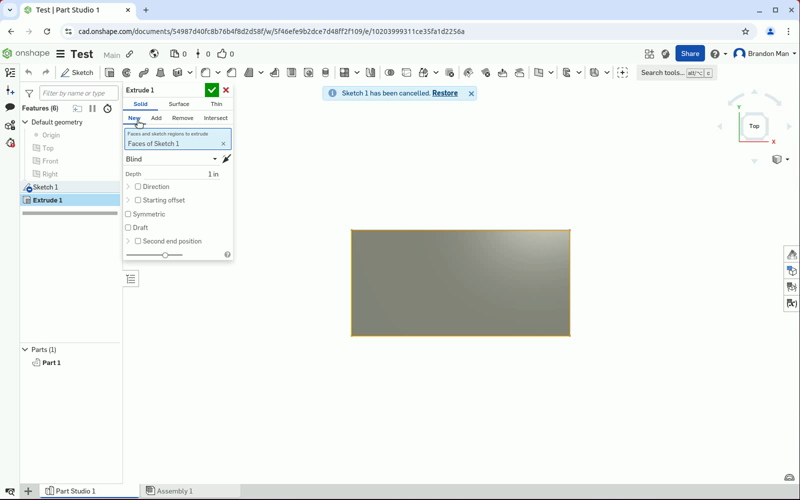
click(137, 120)
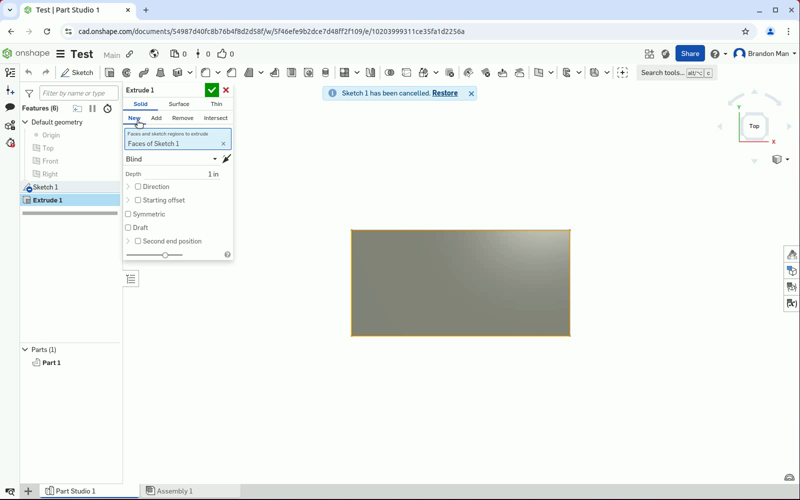
key(tab, 4)
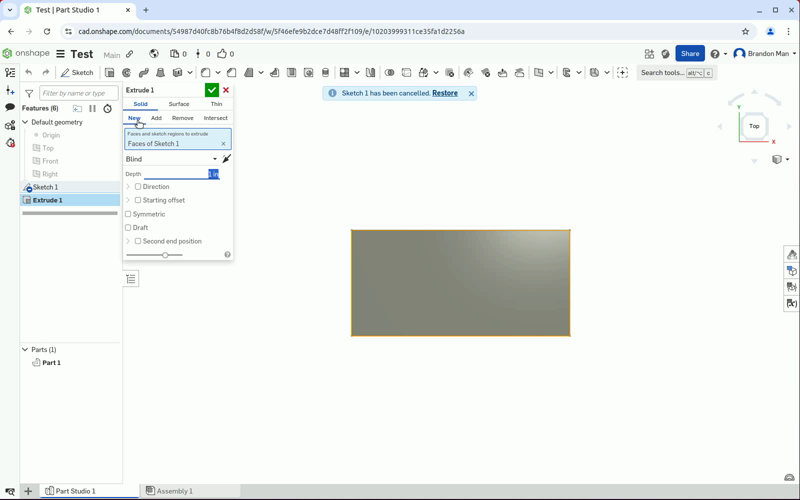
text(4.574)
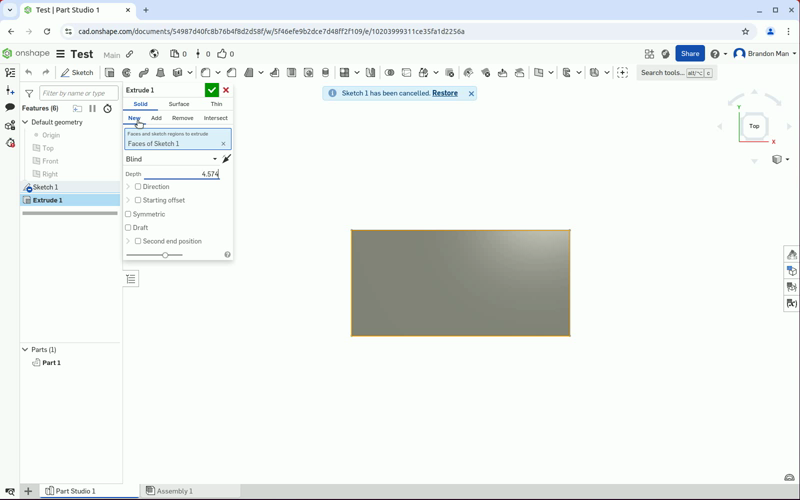
key(enter)
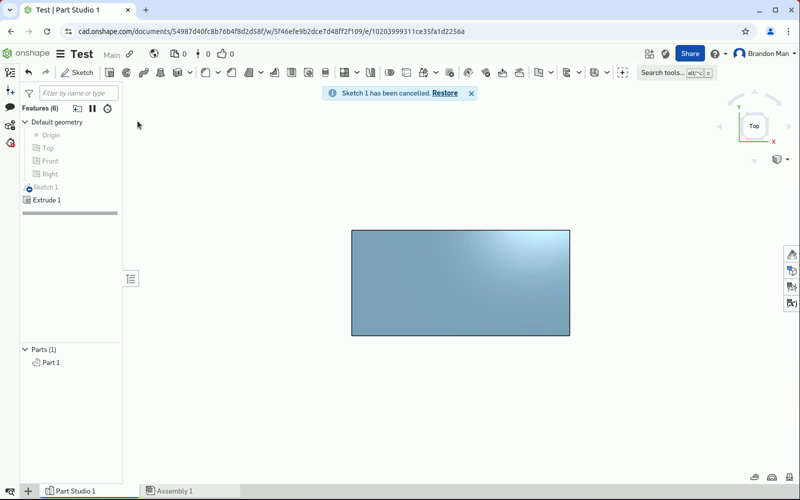
key(shift+h)
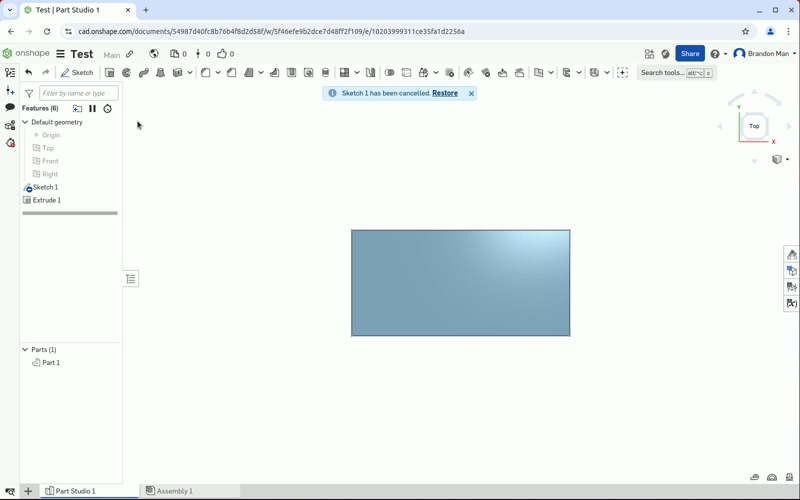
key(shift+h)
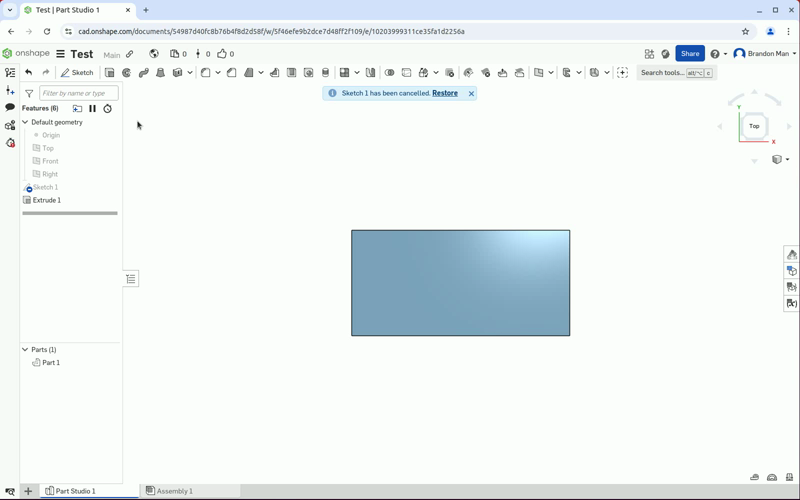
mouse_move(73, 189)
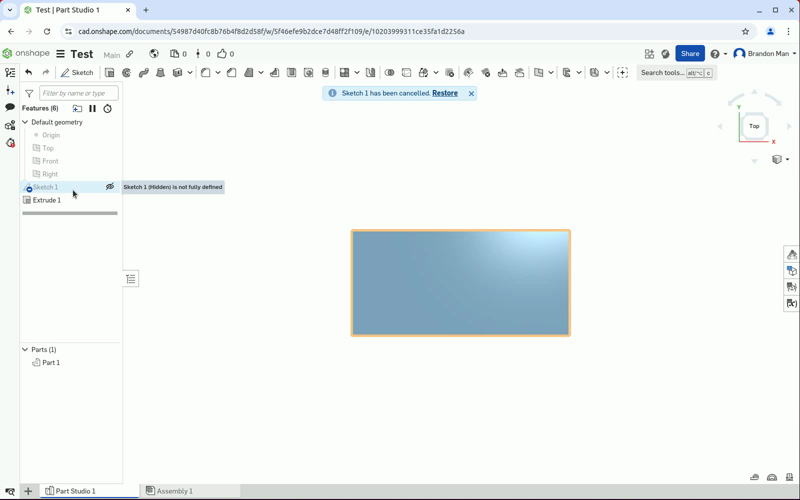
click(73, 189)
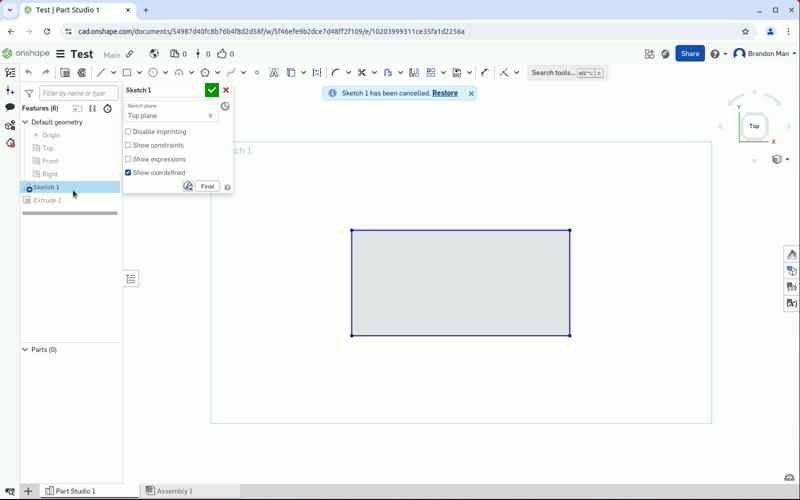
mouse_move(229, 92)
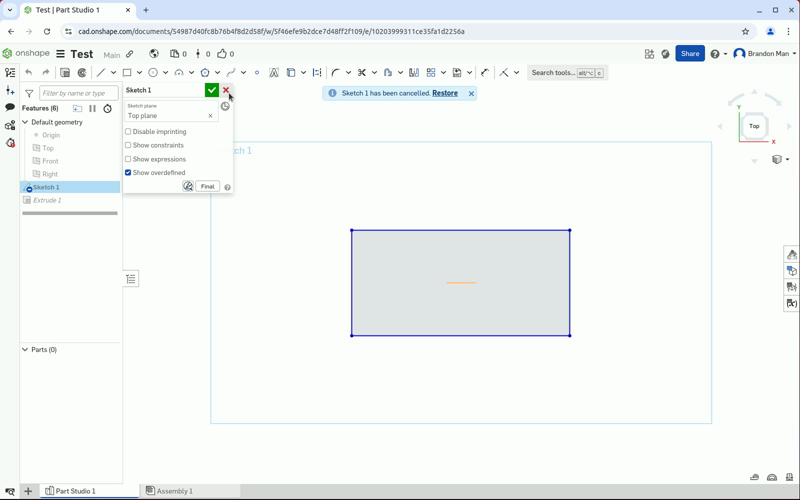
click(229, 92)
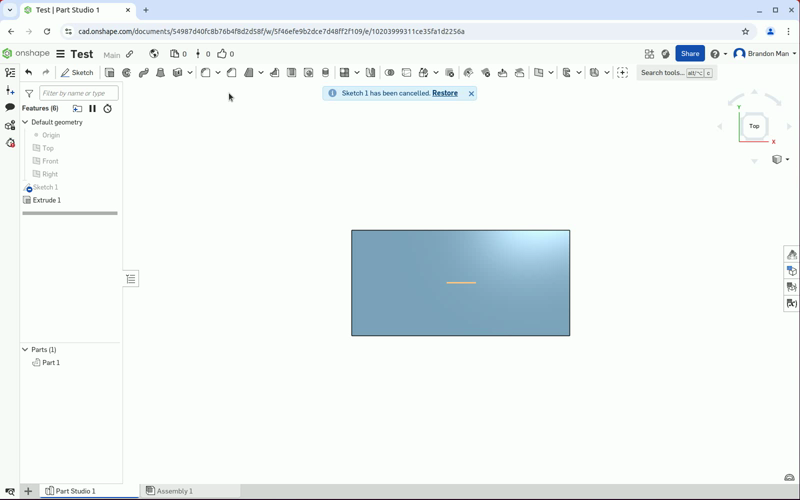
mouse_move(73, 352)
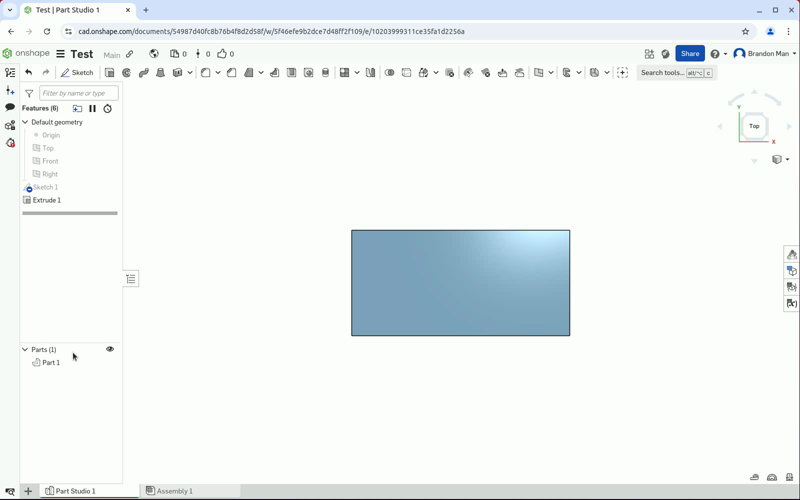
key(y)
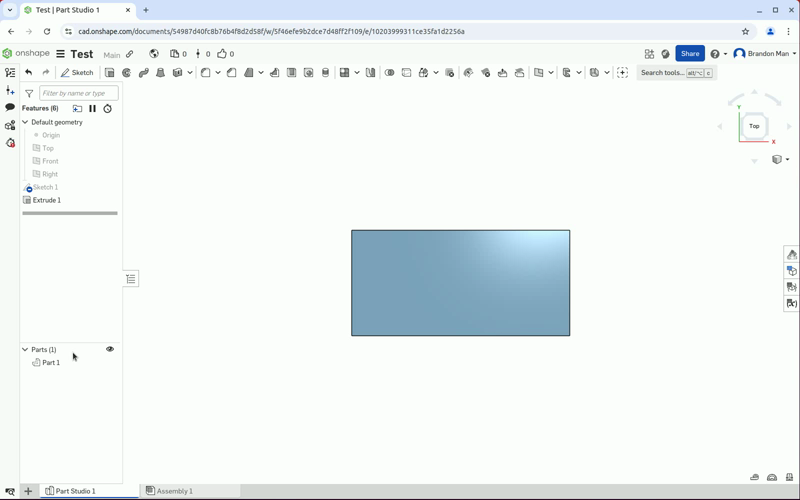
key(shift+p)
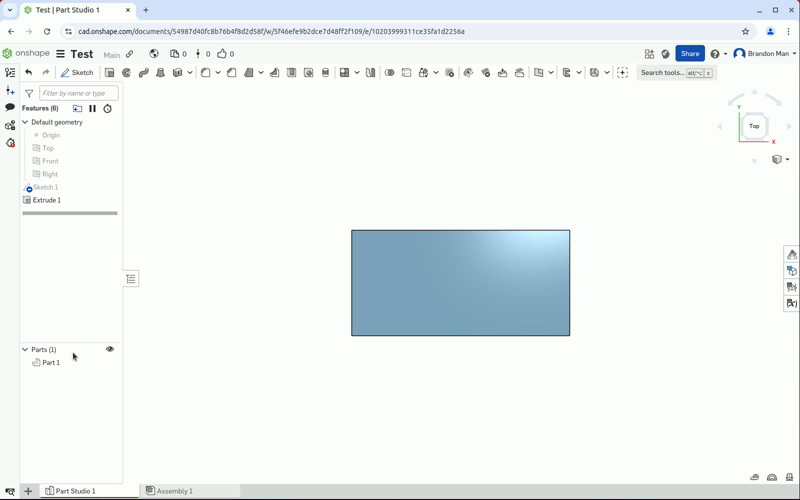
key(space)
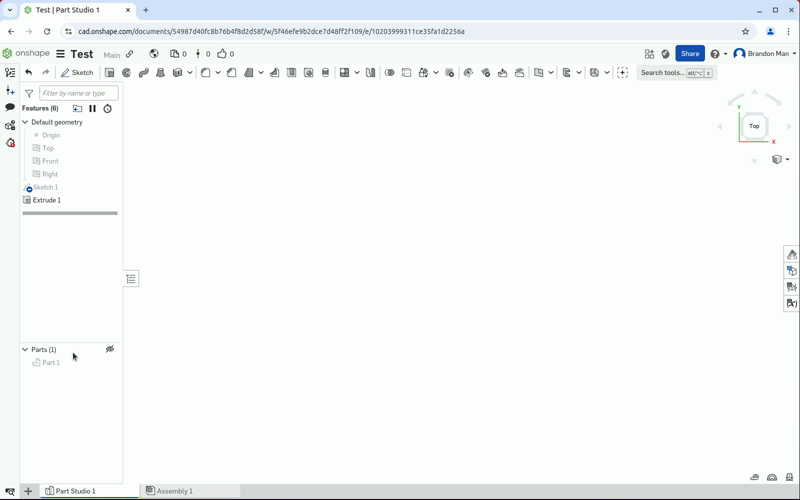
key_down(shift)
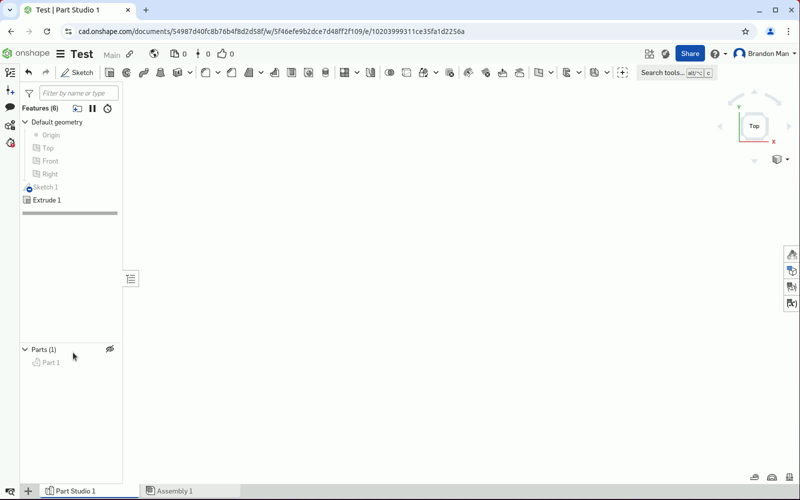
key(up)
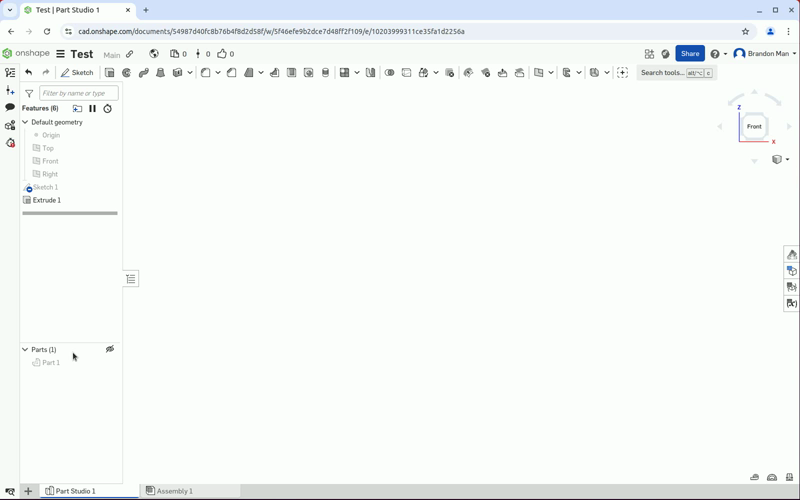
key_up(shift)
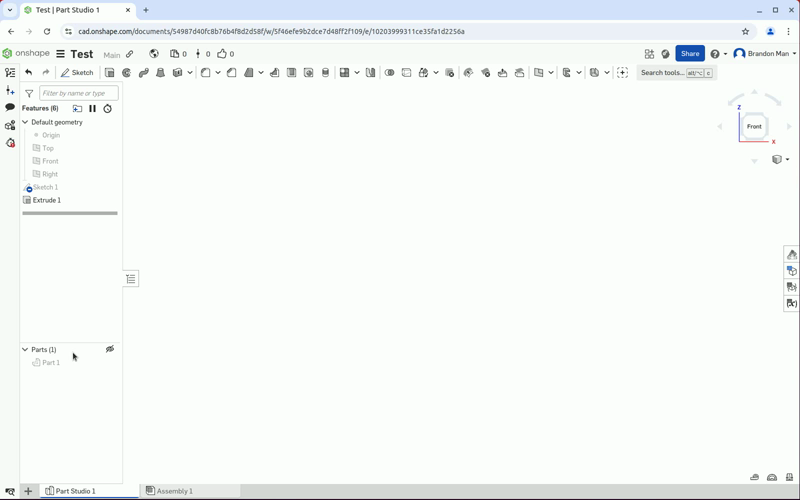
key(space)
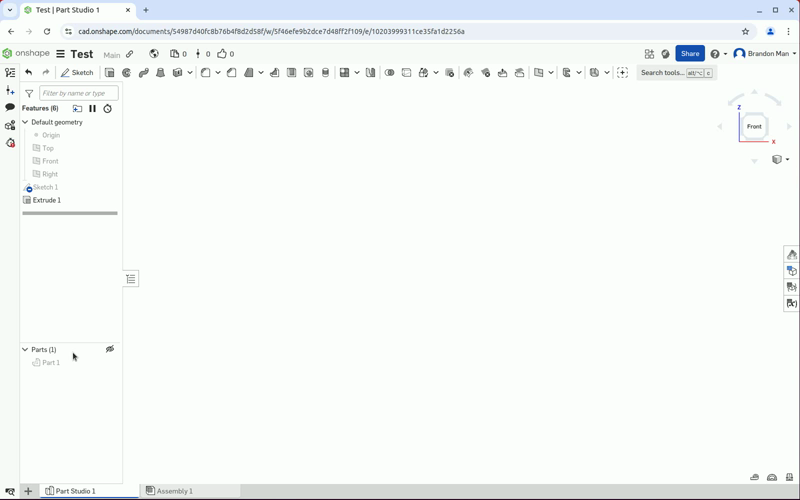
key_down(shift)
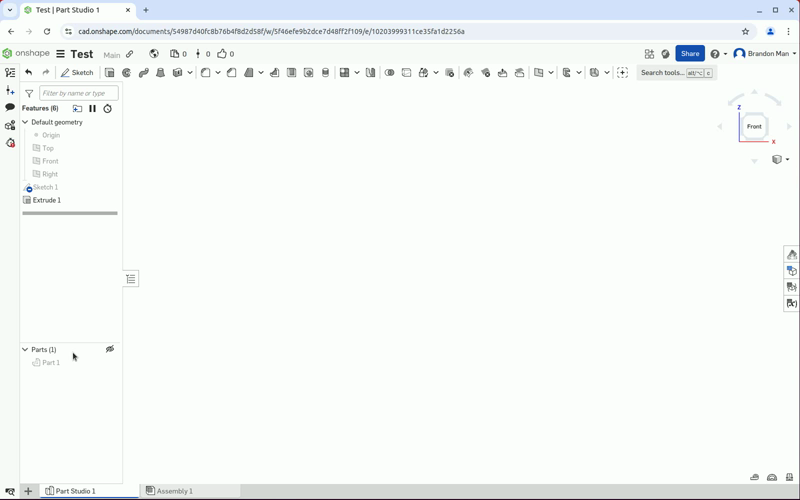
key(left)
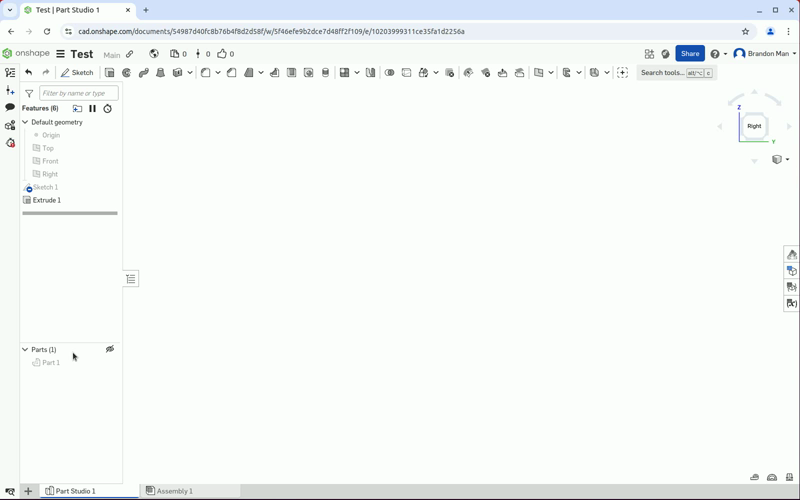
key_up(shift)
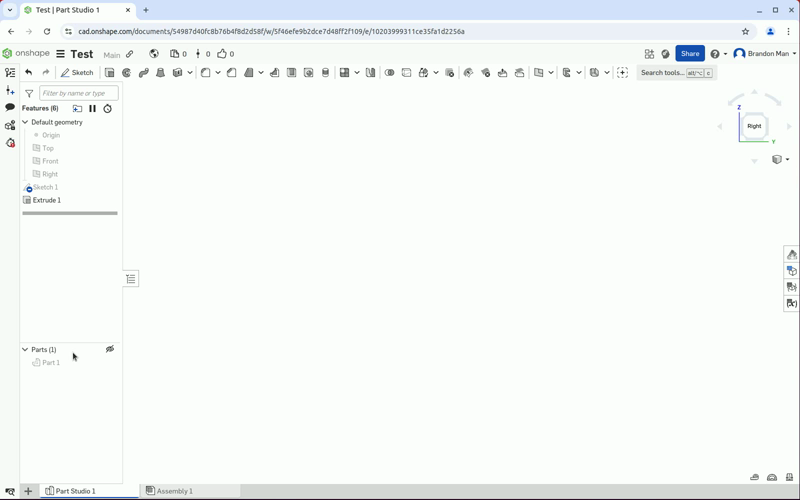
mouse_move(73, 352)
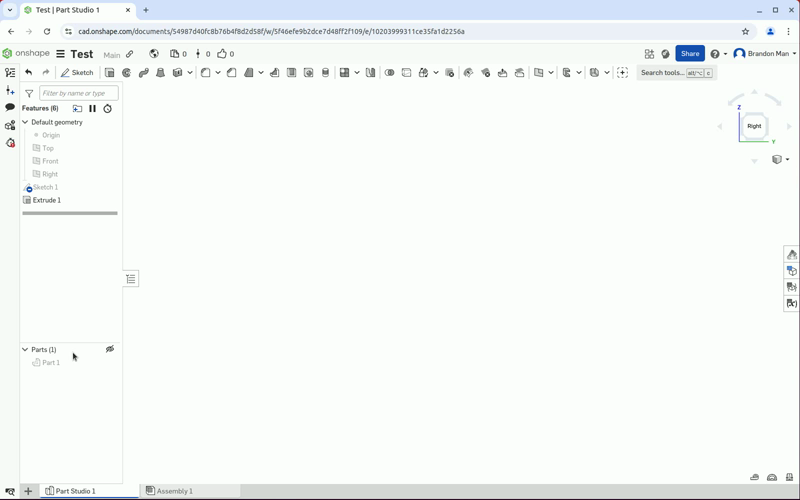
key(shift+y)
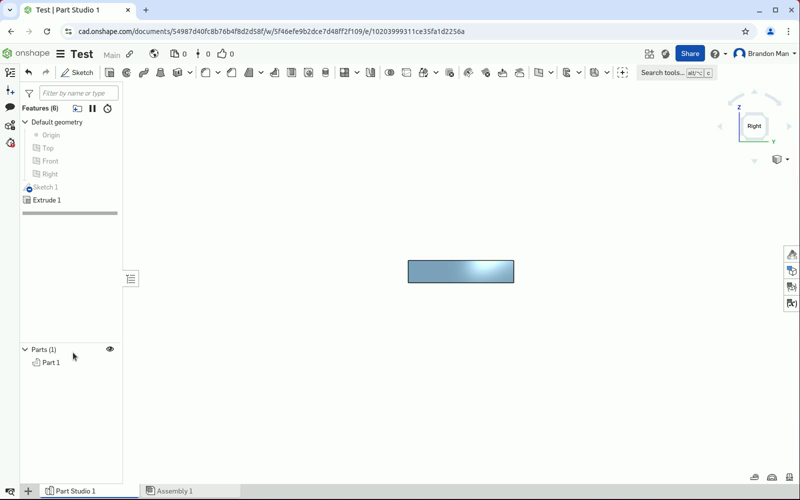
mouse_move(541, 75)
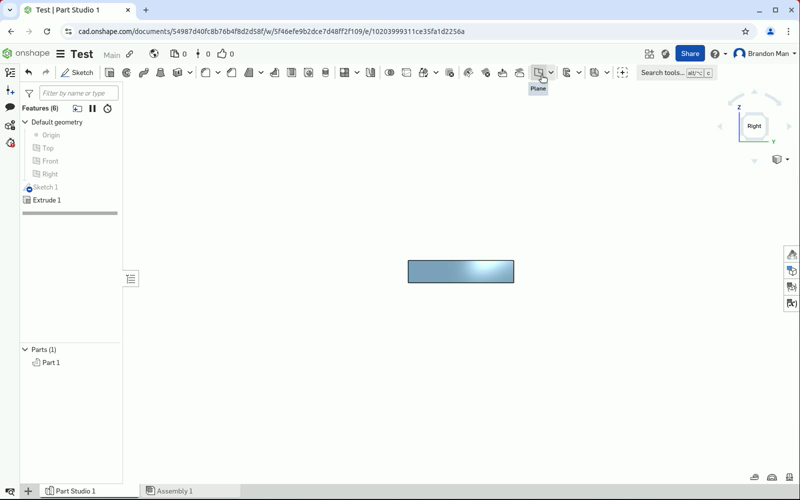
click(541, 75)
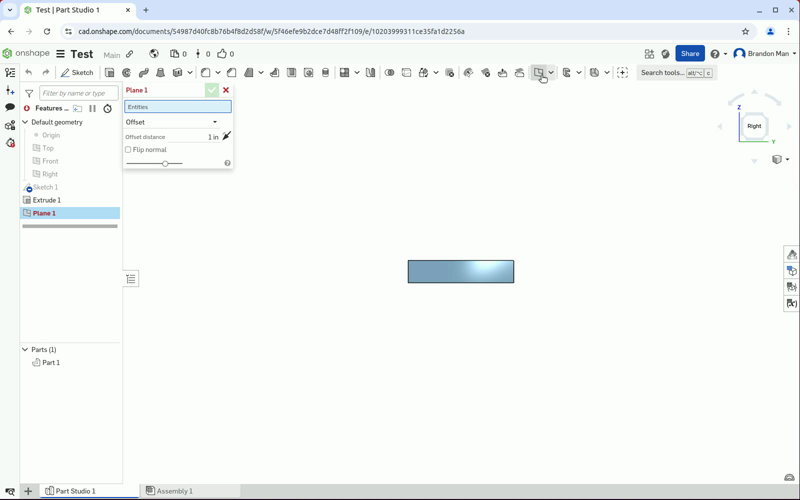
mouse_move(73, 176)
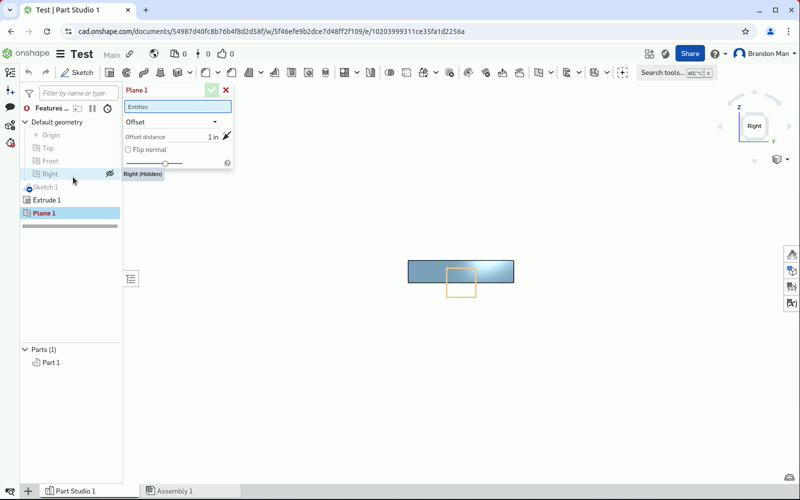
click(73, 176)
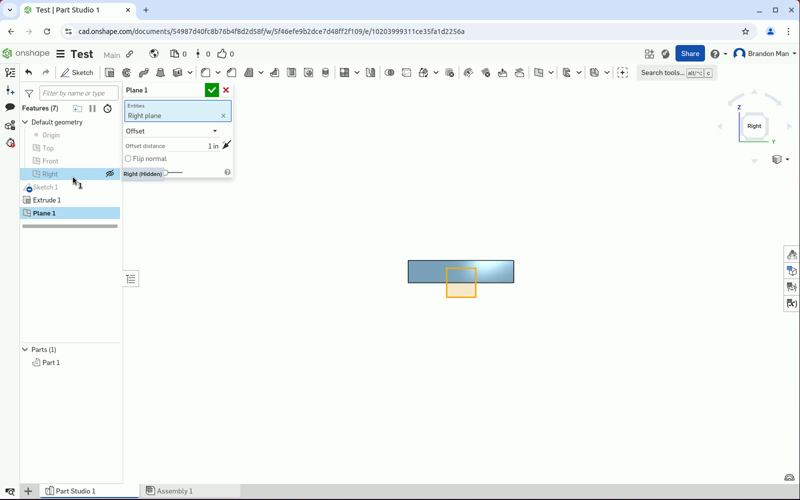
key(tab, 2)
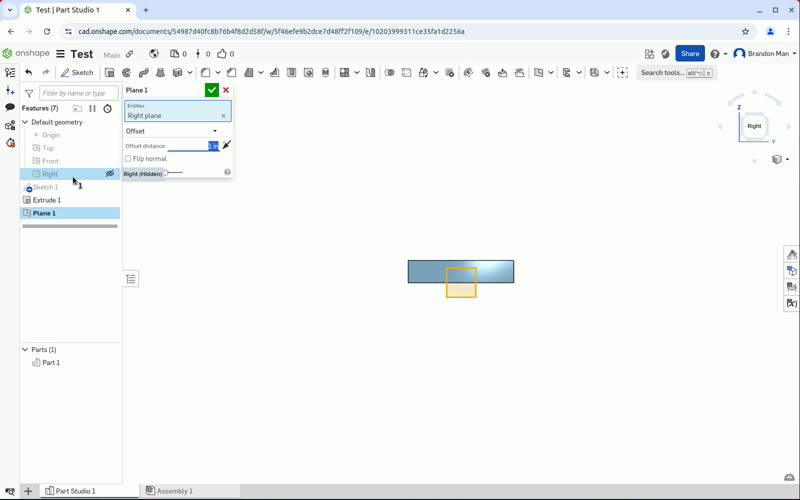
text(22.4)
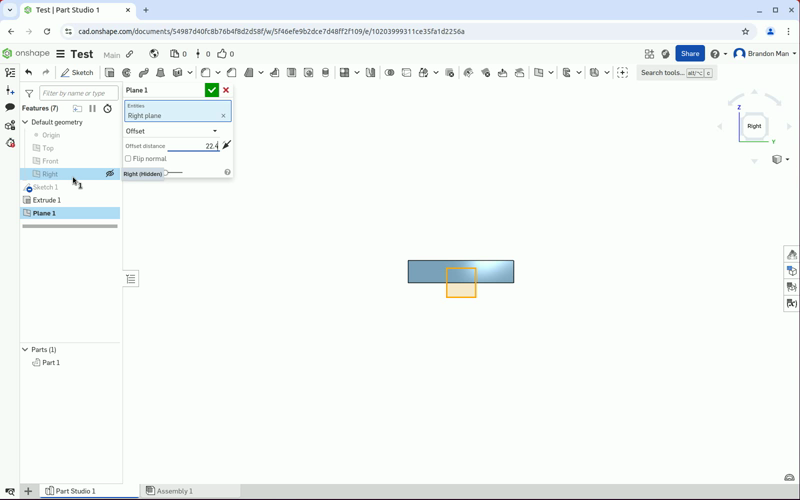
key(enter, 2)
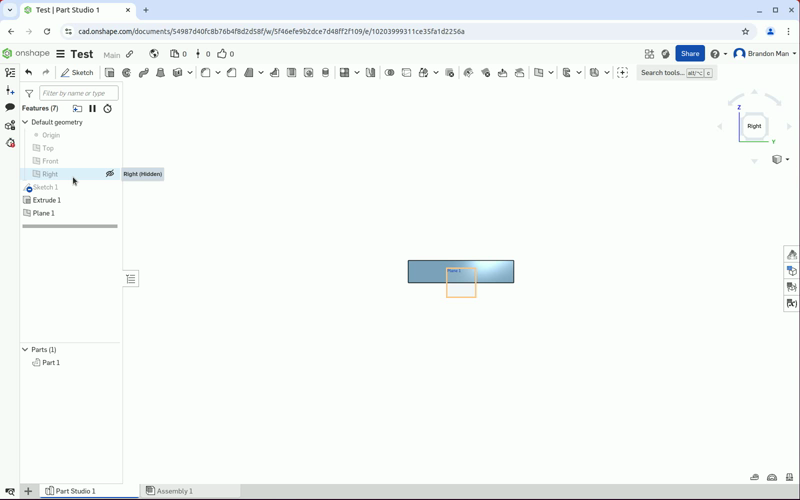
key(shift+s)
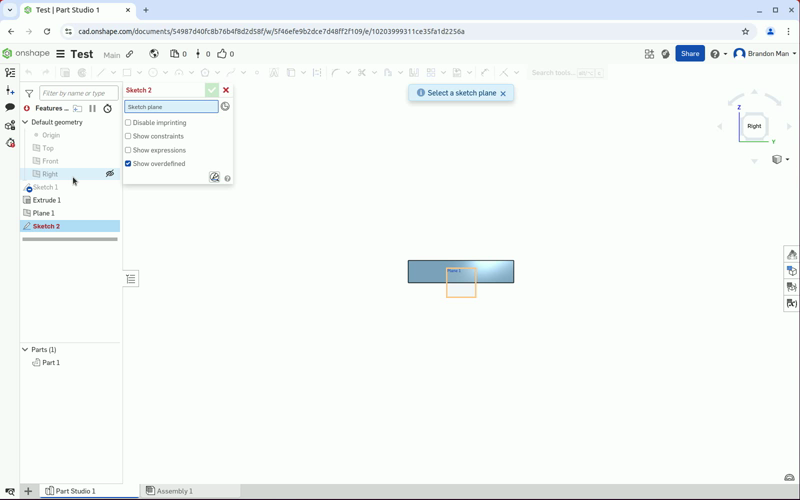
mouse_move(73, 215)
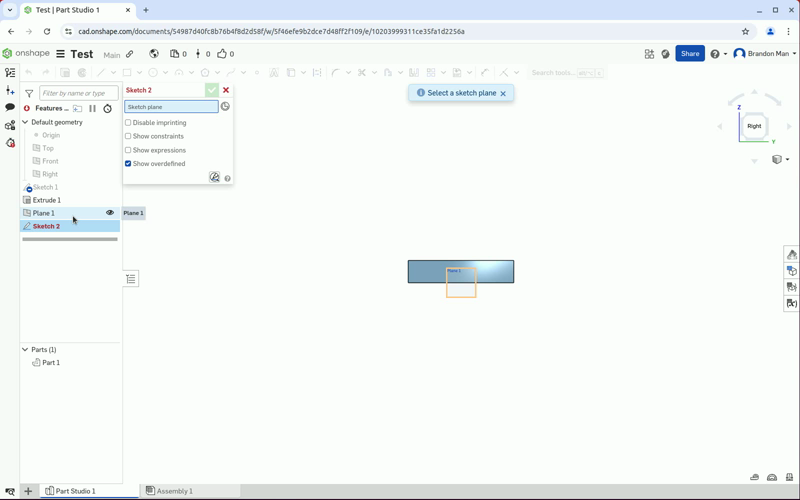
click(73, 215)
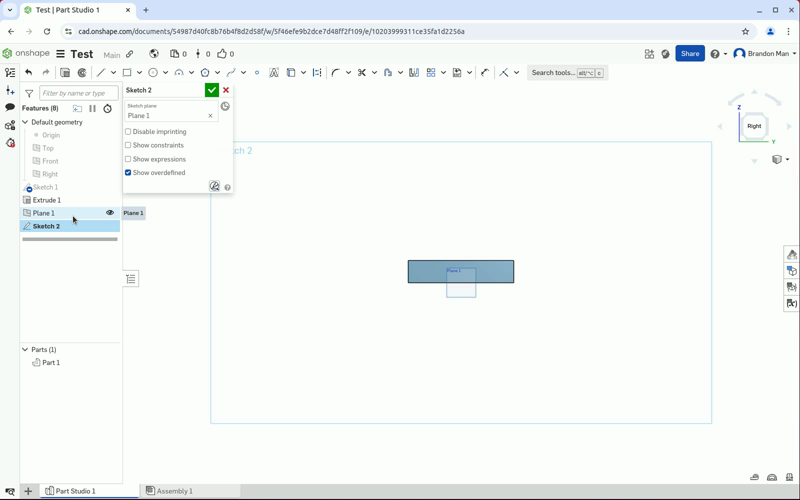
mouse_move(73, 352)
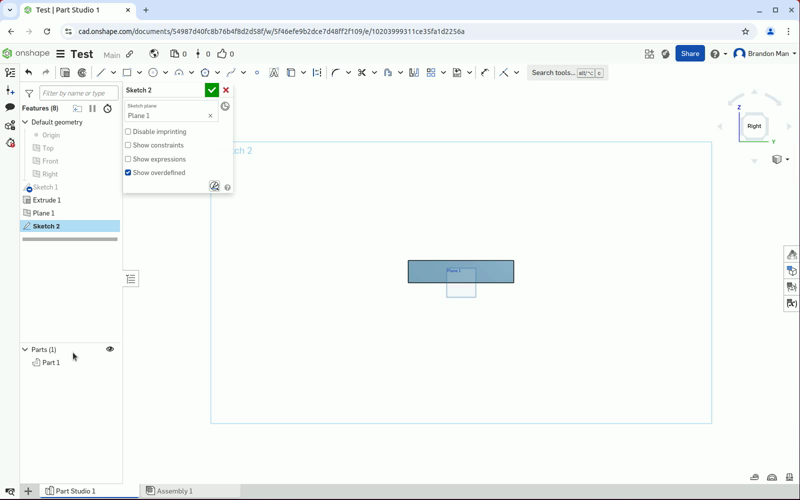
key(y)
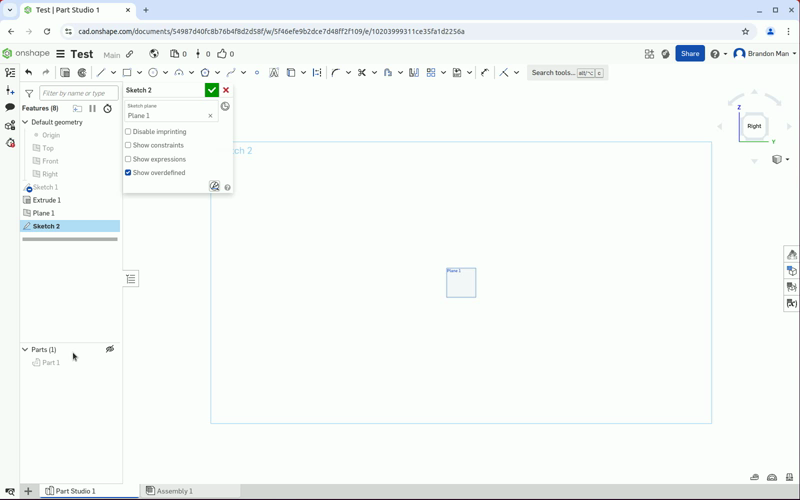
key(l)
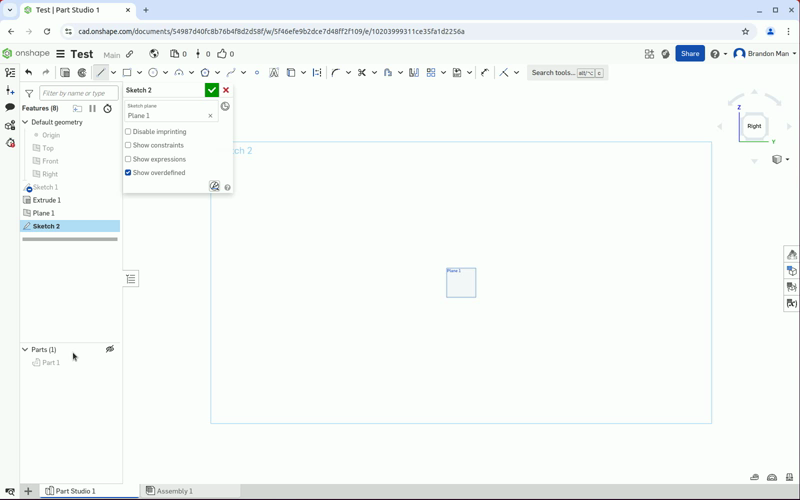
key_down(shift)
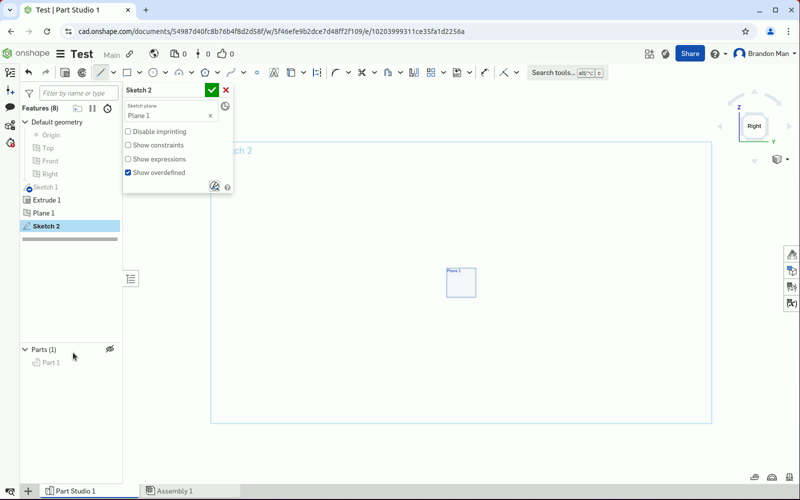
mouse_move(407, 282)
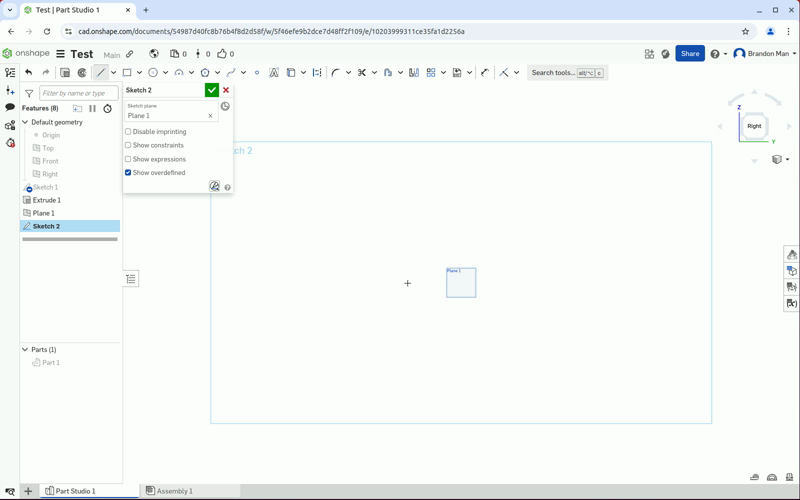
click(407, 282)
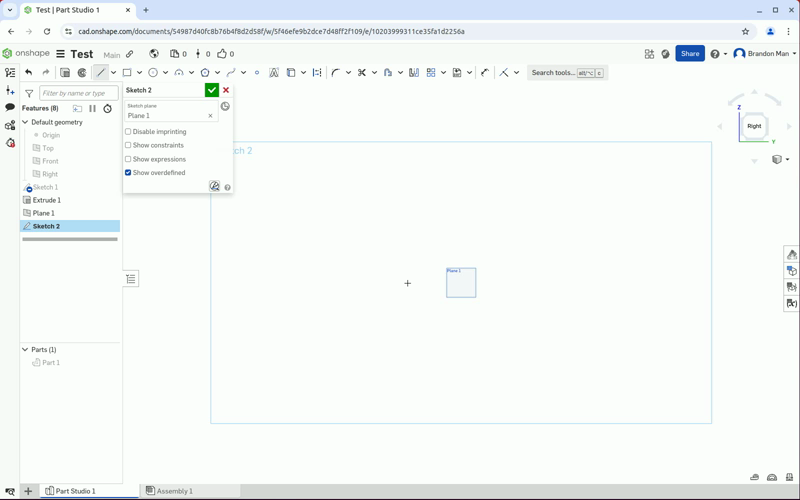
key_up(shift)
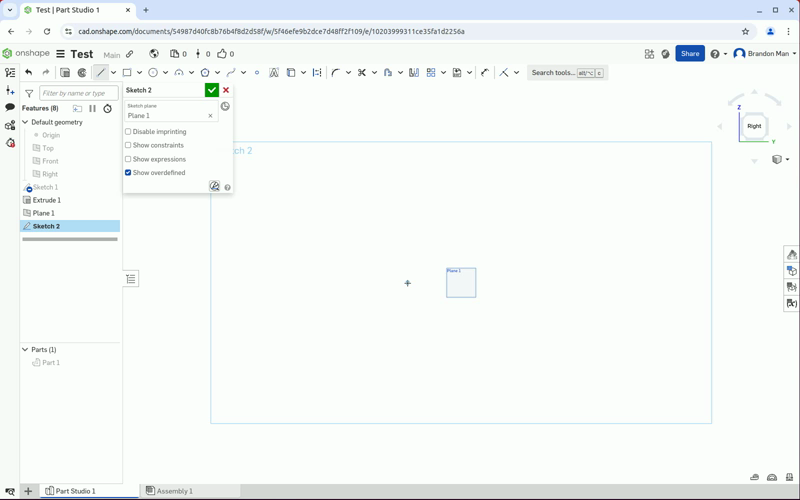
key_down(shift)
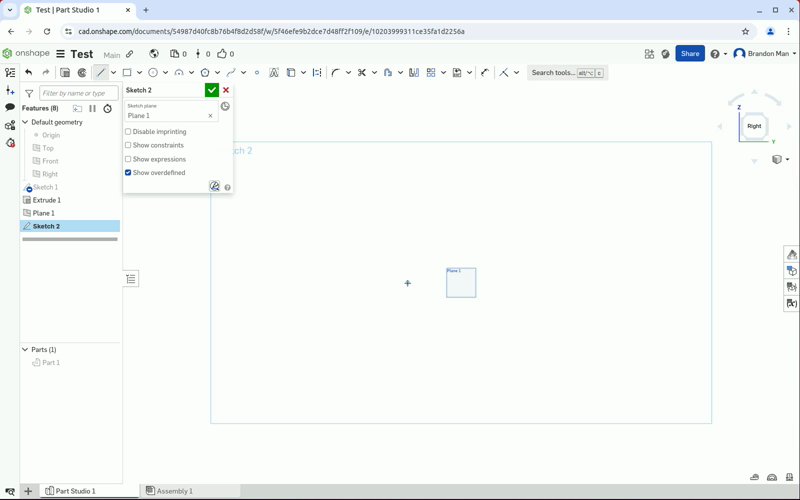
mouse_move(513, 282)
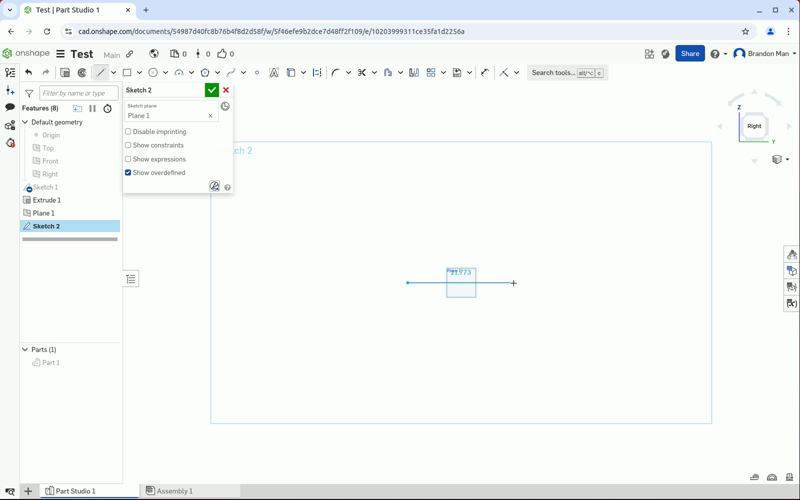
click(513, 282)
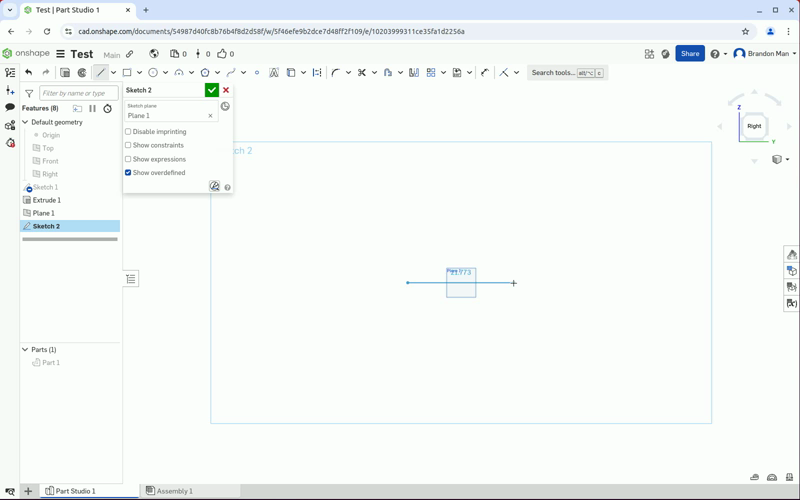
key_up(shift)
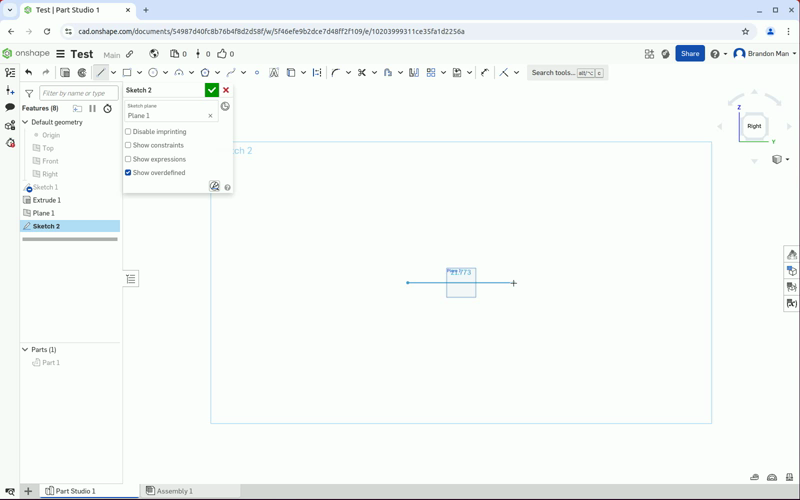
key_down(shift)
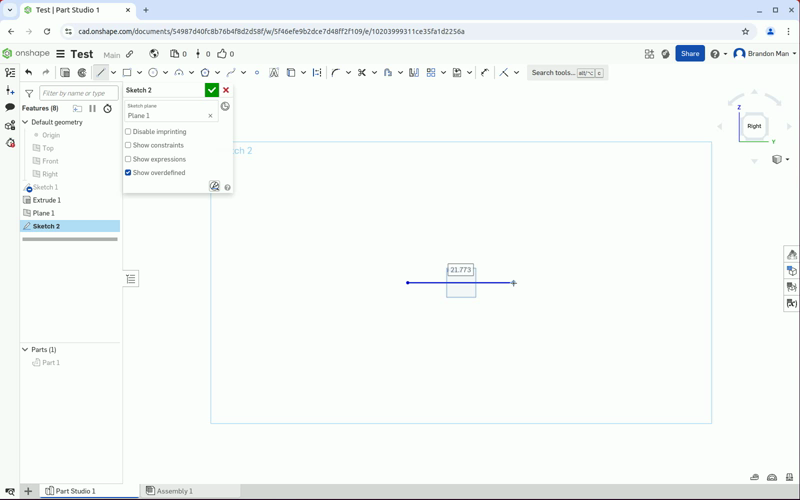
mouse_move(543, 282)
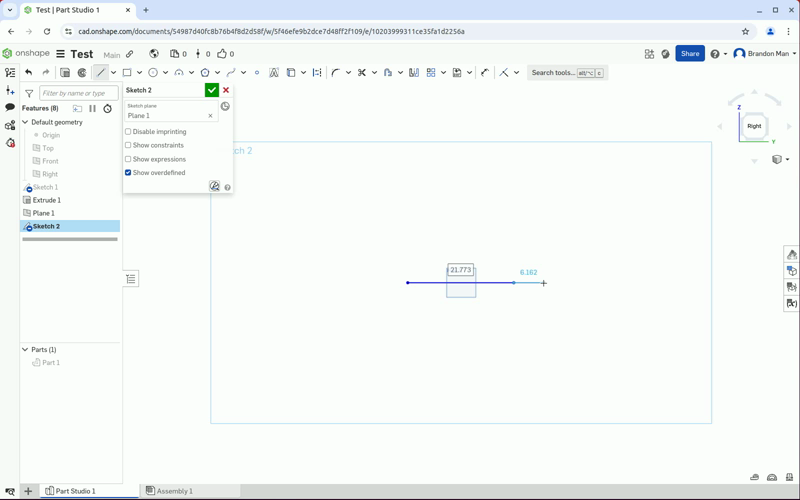
mouse_move(513, 260)
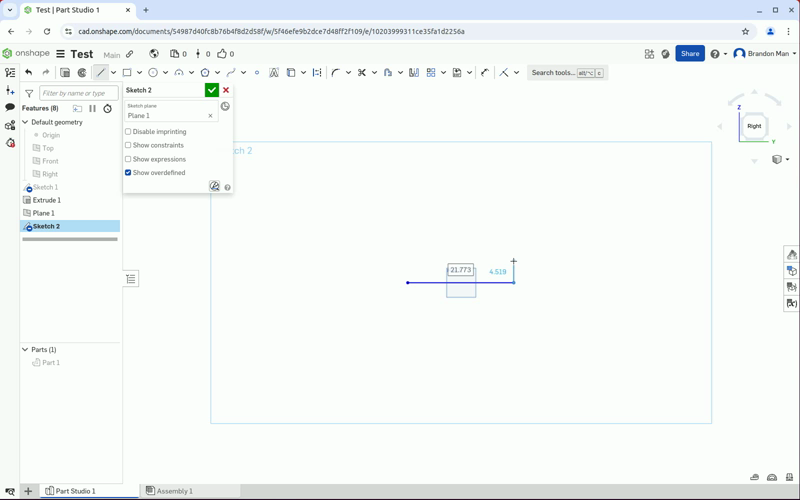
click(513, 260)
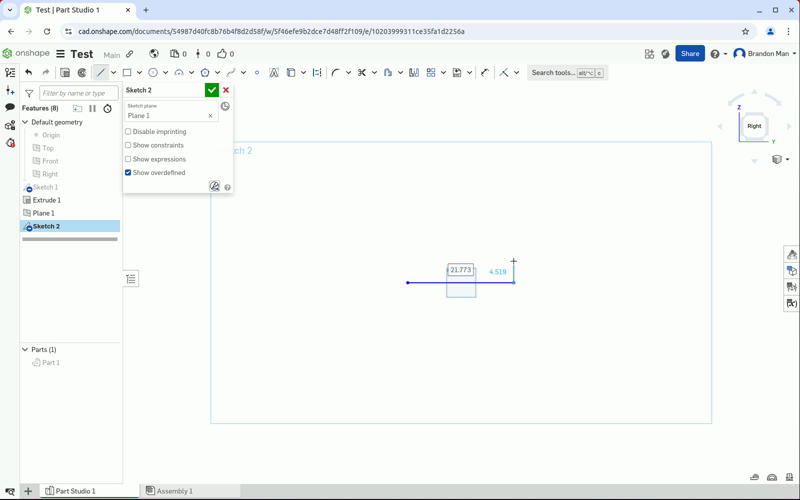
key_up(shift)
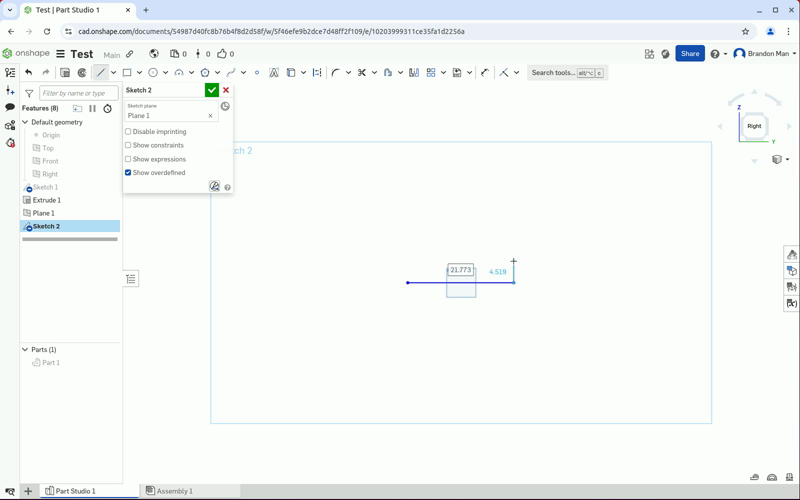
key_down(shift)
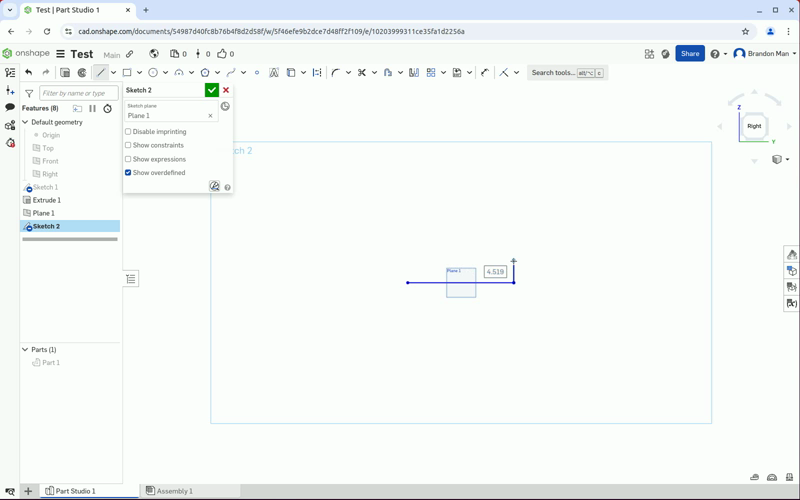
mouse_move(407, 260)
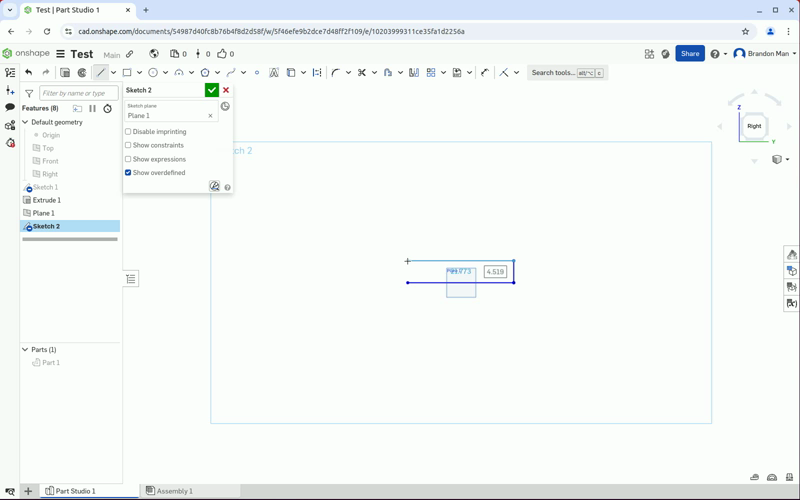
click(407, 260)
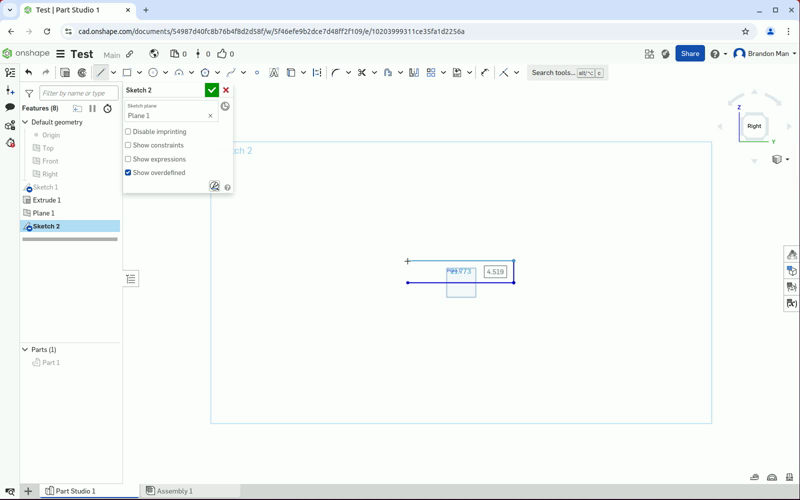
key_up(shift)
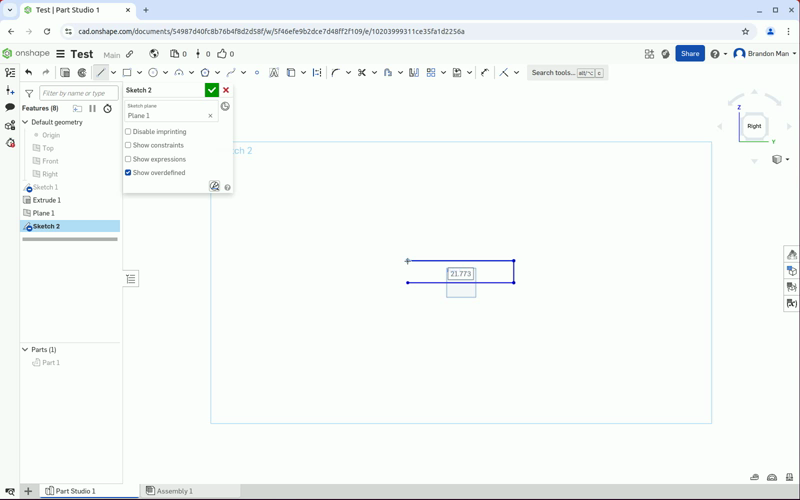
mouse_move(437, 260)
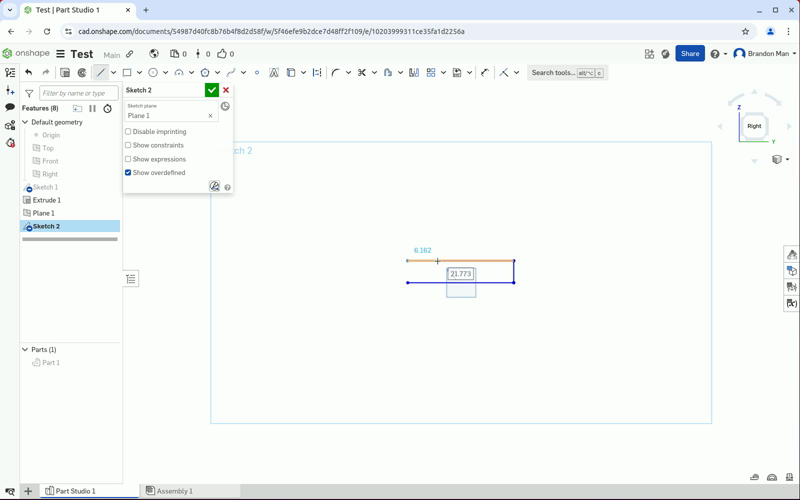
key_down(shift)
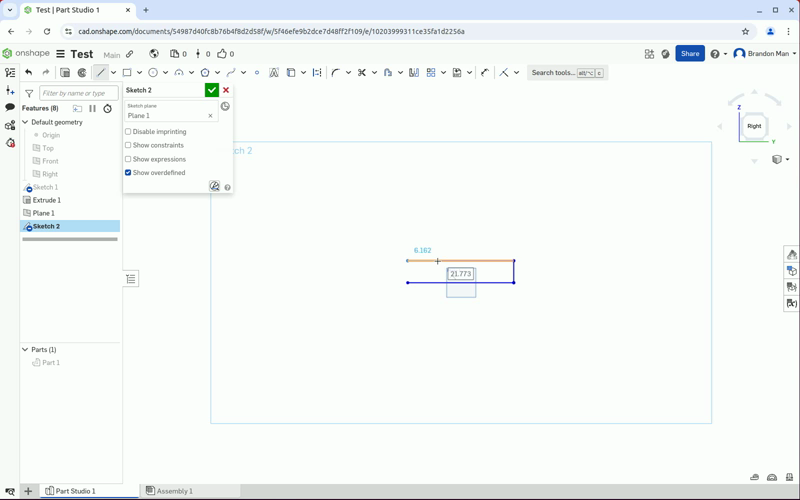
mouse_move(407, 282)
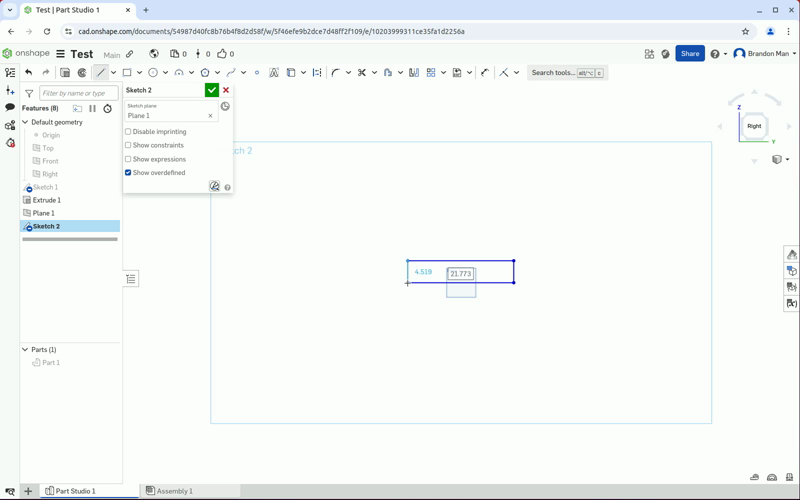
key_up(shift)
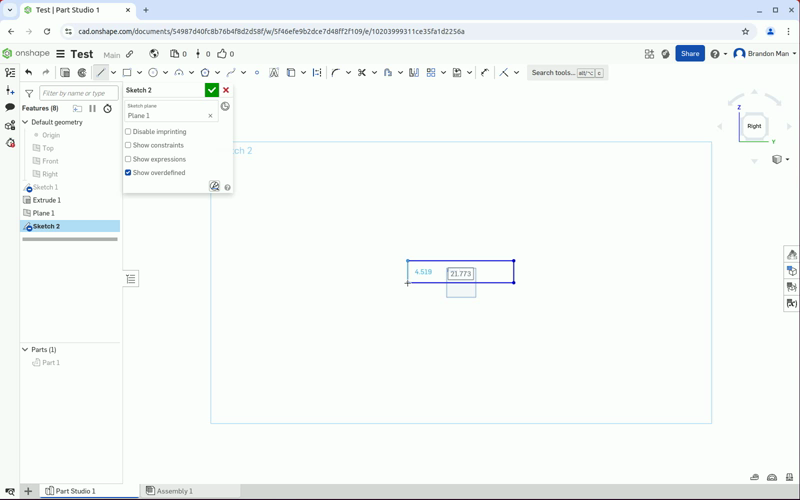
click(407, 282)
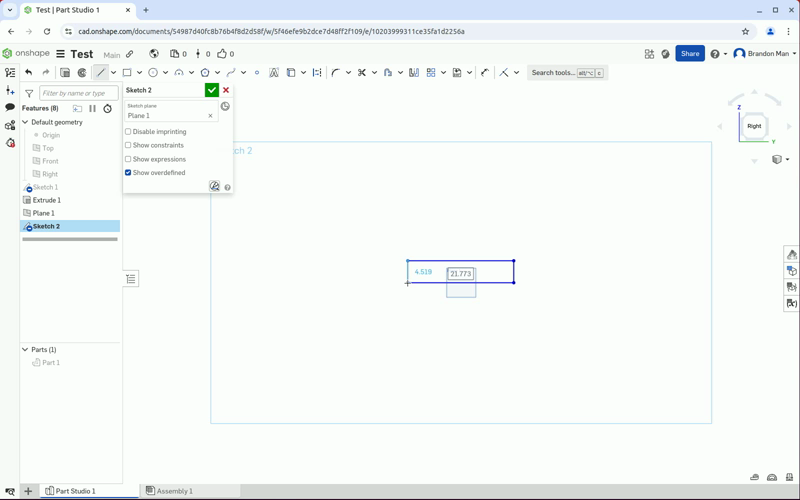
key(esc)
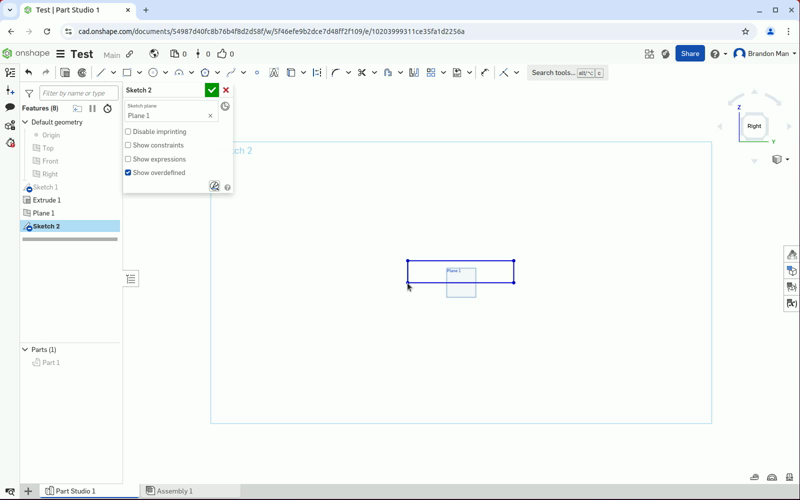
mouse_move(486, 263)
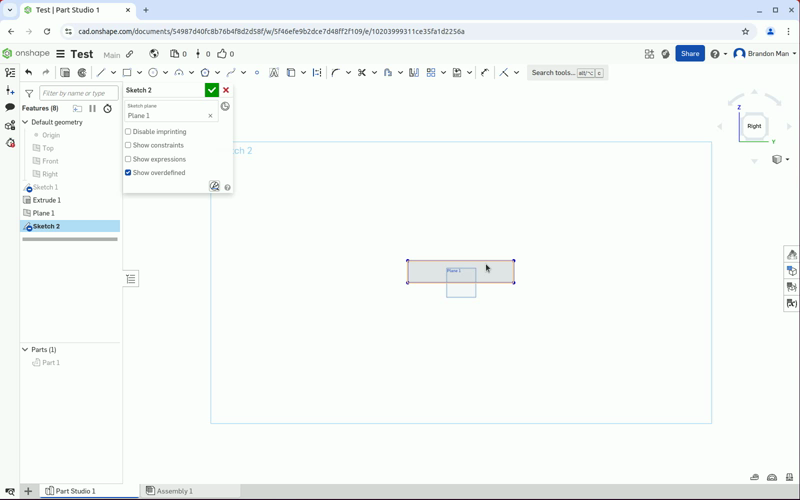
click(486, 263)
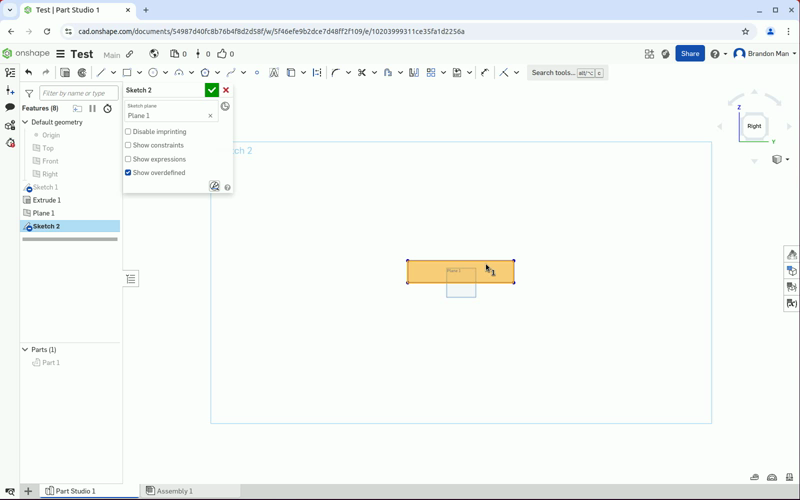
mouse_move(73, 352)
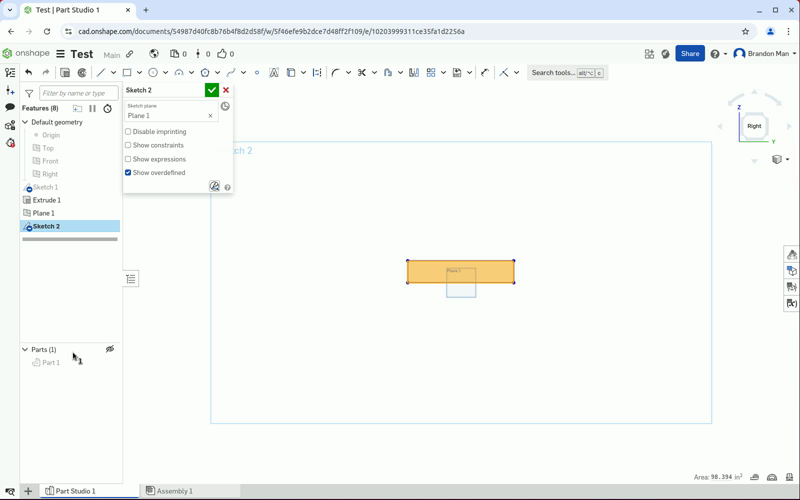
key(shift+y)
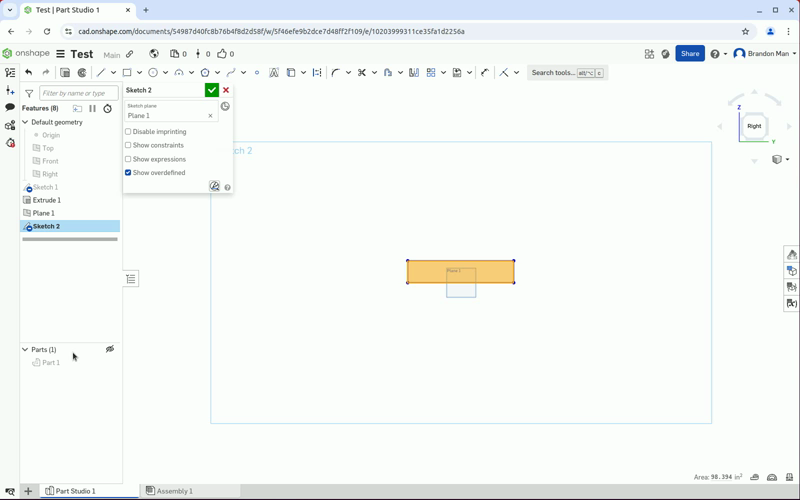
key(shift+e)
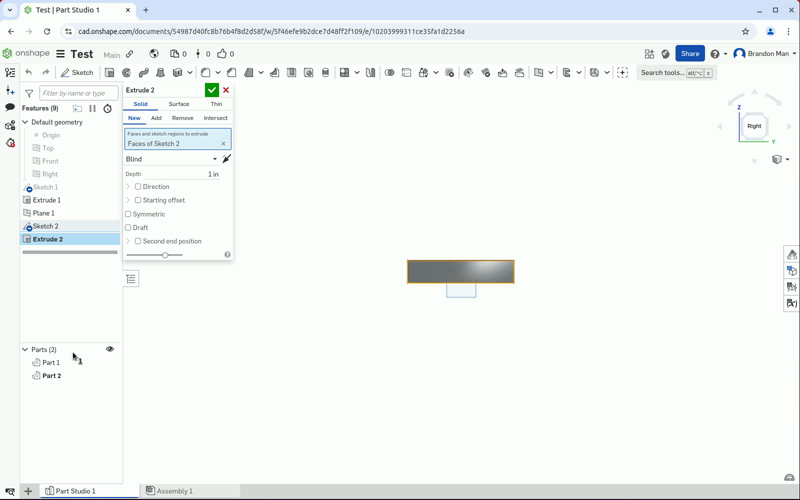
mouse_move(143, 106)
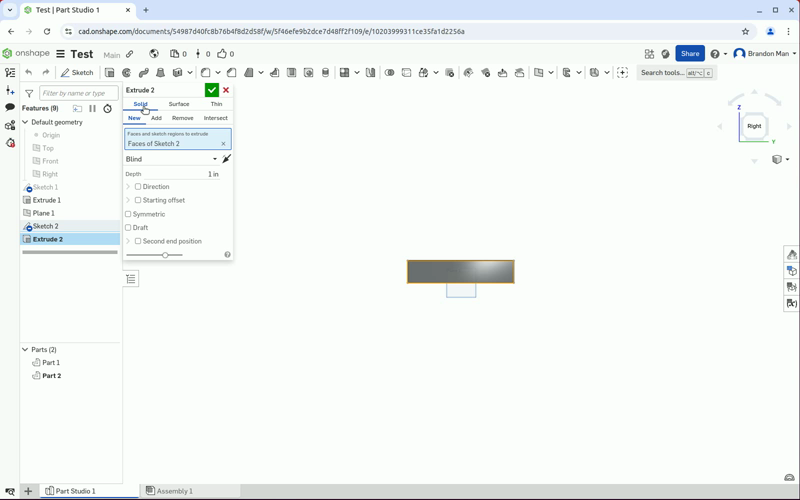
click(143, 106)
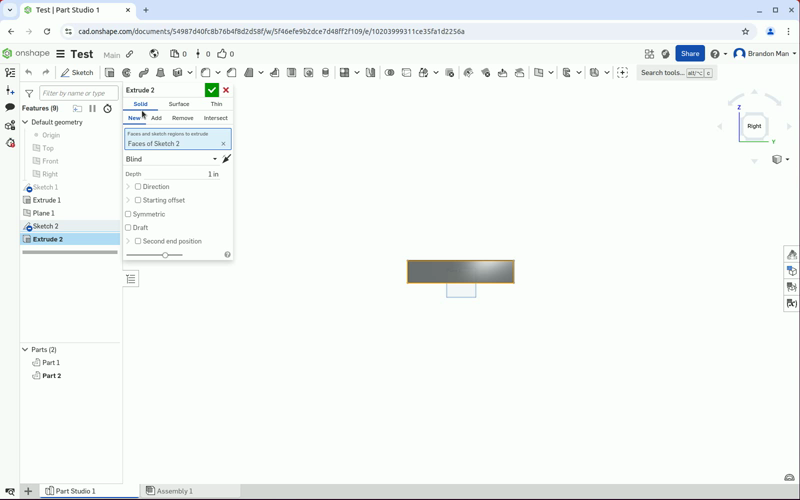
mouse_move(137, 120)
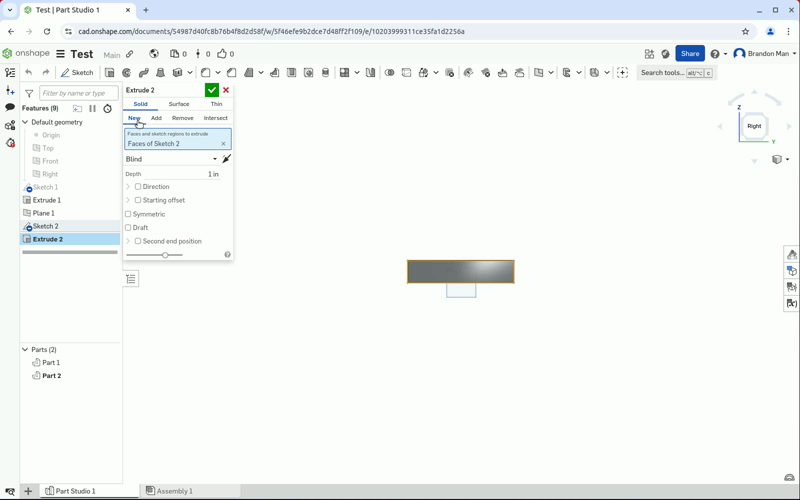
click(137, 120)
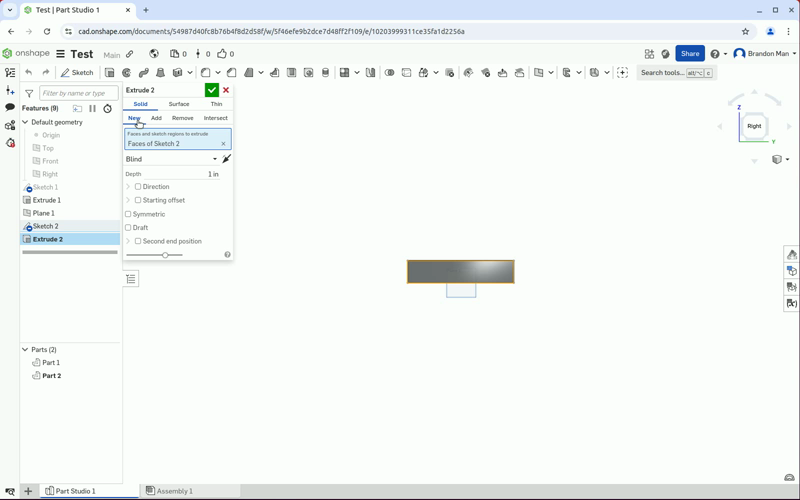
key(tab, 4)
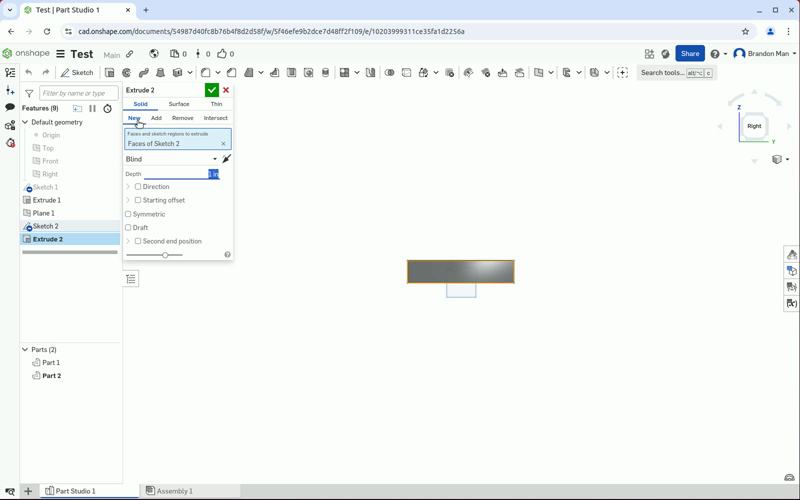
text(0.722)
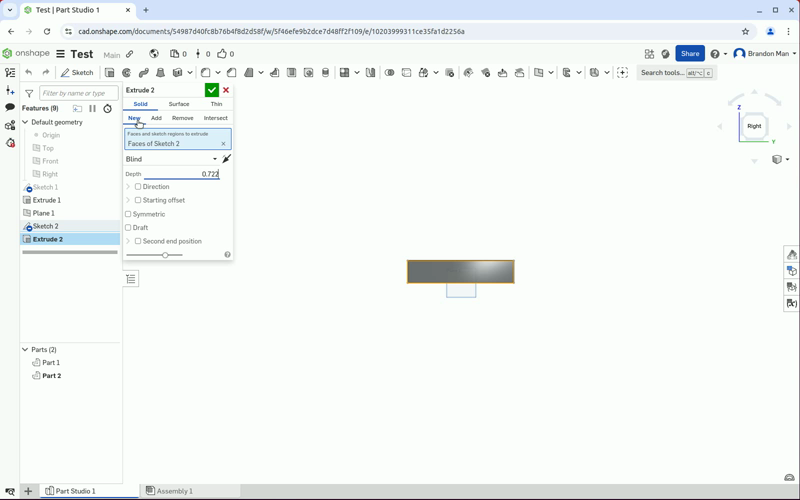
key(enter)
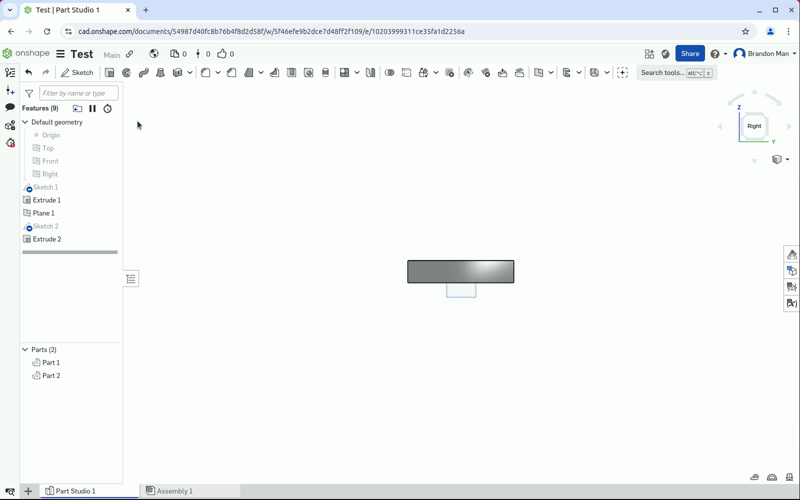
key(shift+h)
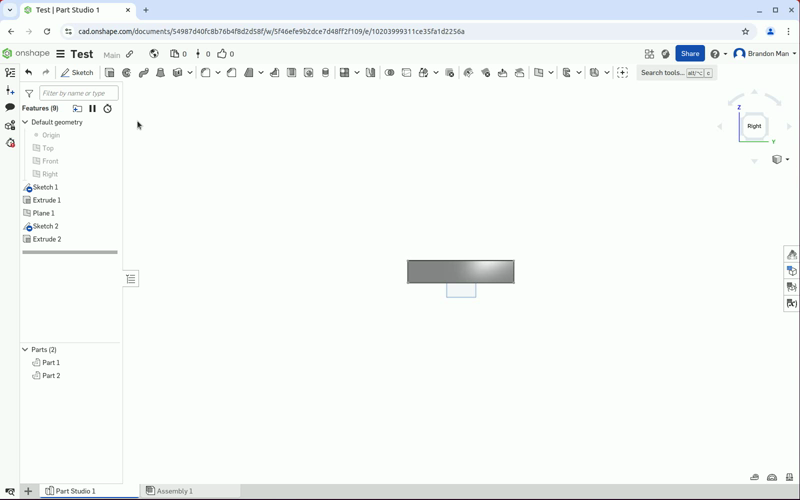
key(shift+h)
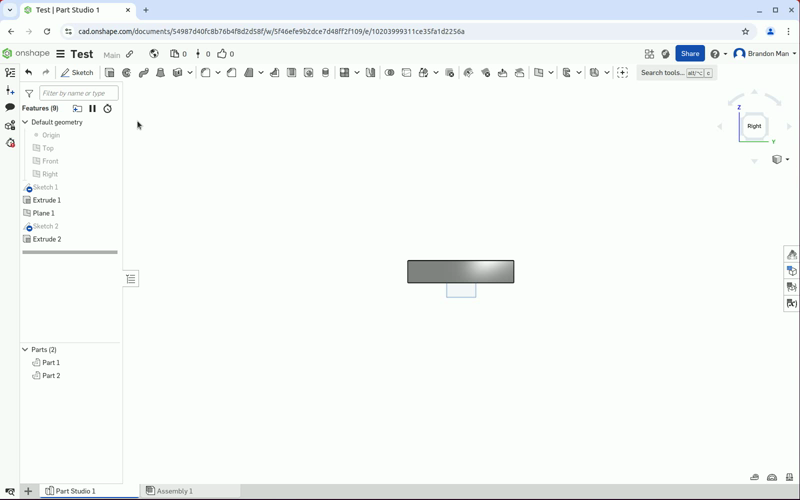
mouse_move(73, 189)
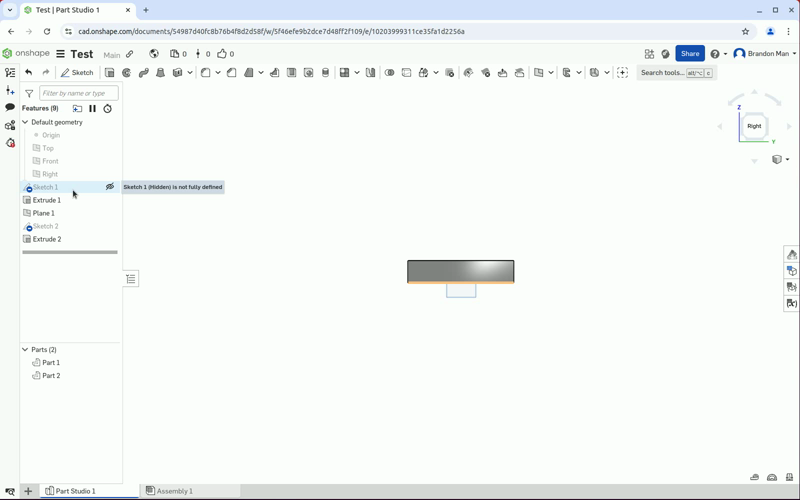
click(73, 189)
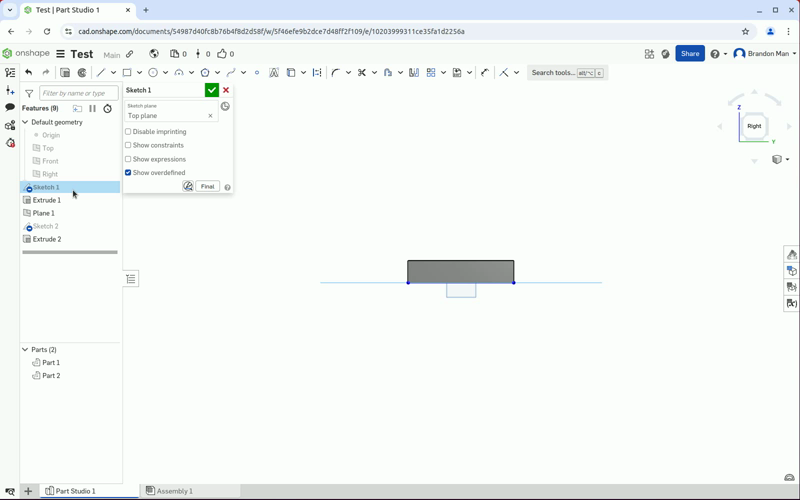
mouse_move(229, 92)
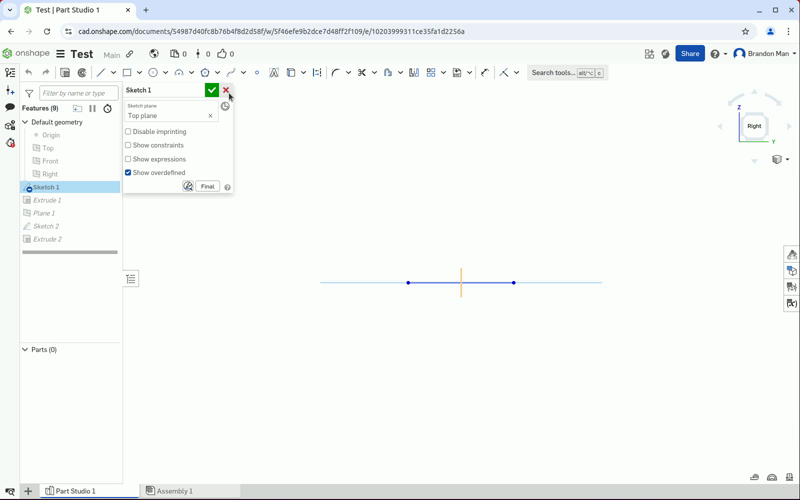
click(229, 92)
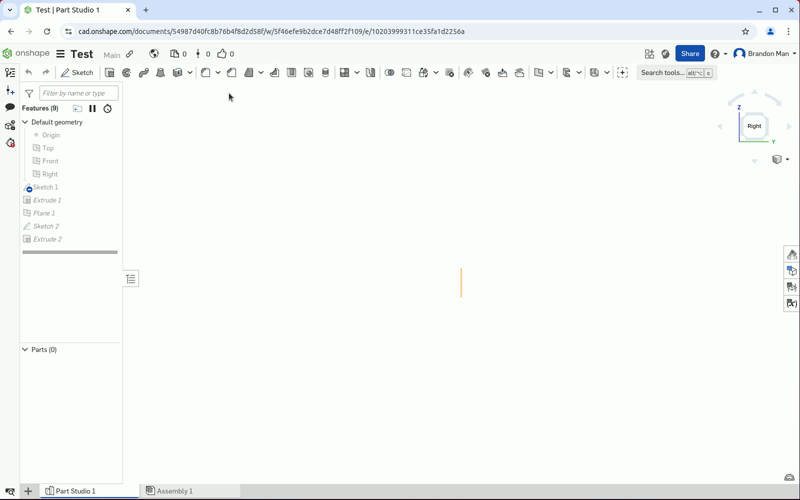
key(shift+s)
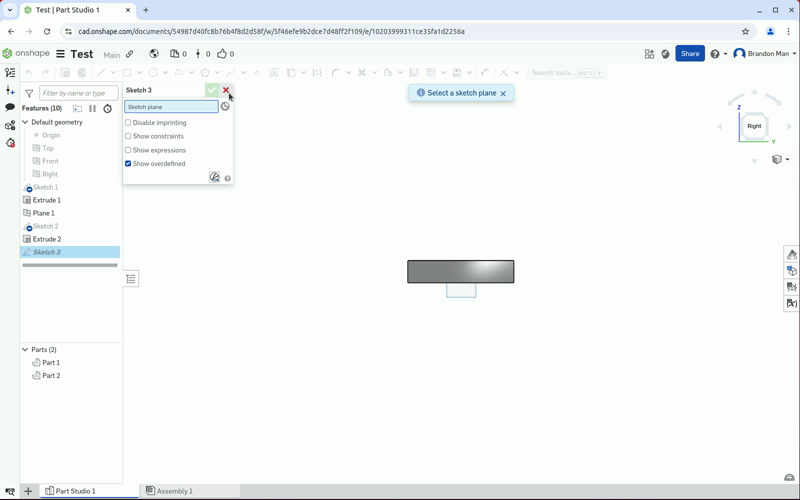
mouse_move(73, 215)
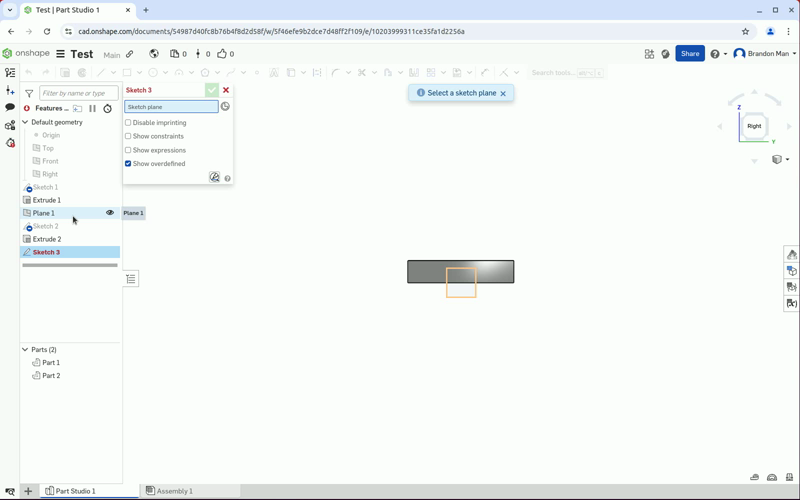
click(73, 215)
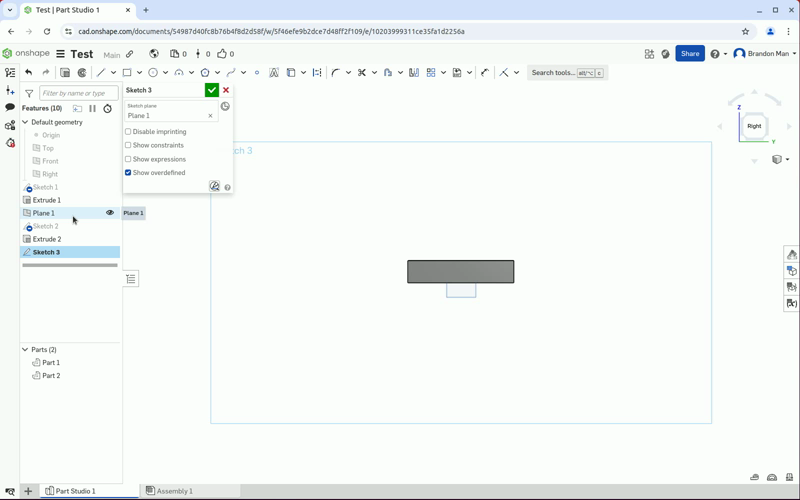
mouse_move(73, 352)
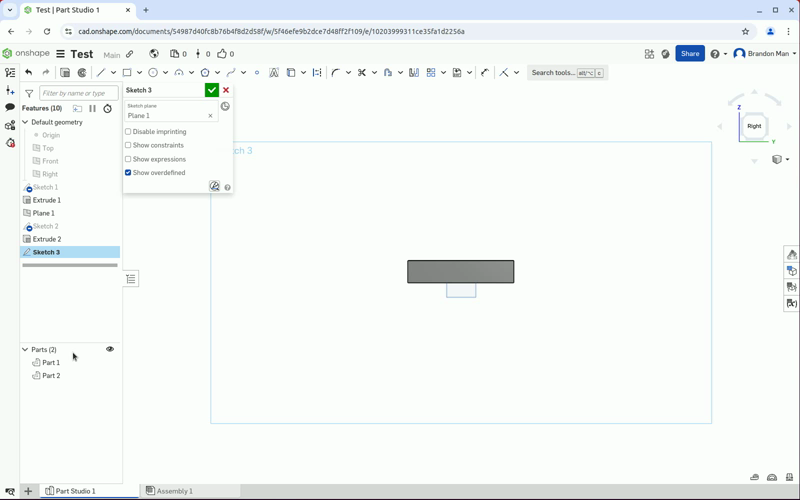
key(y)
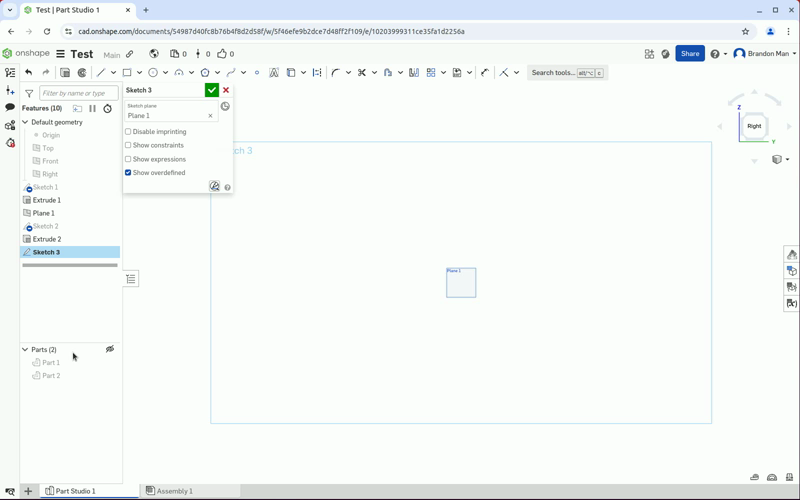
key(l)
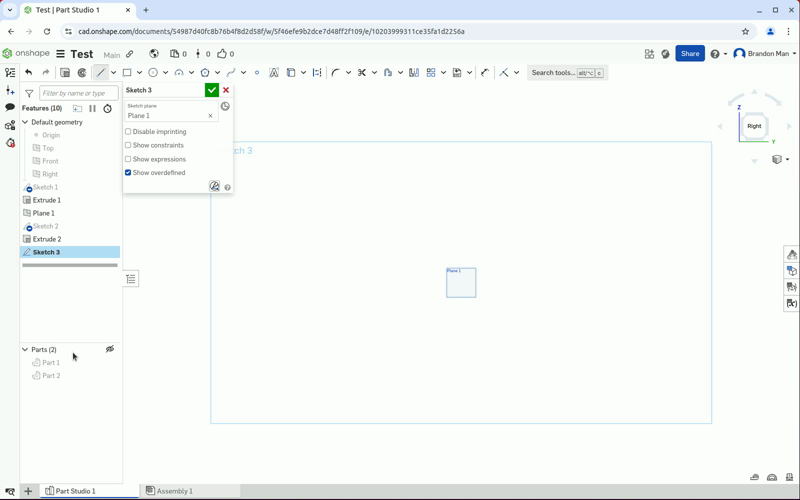
key_down(shift)
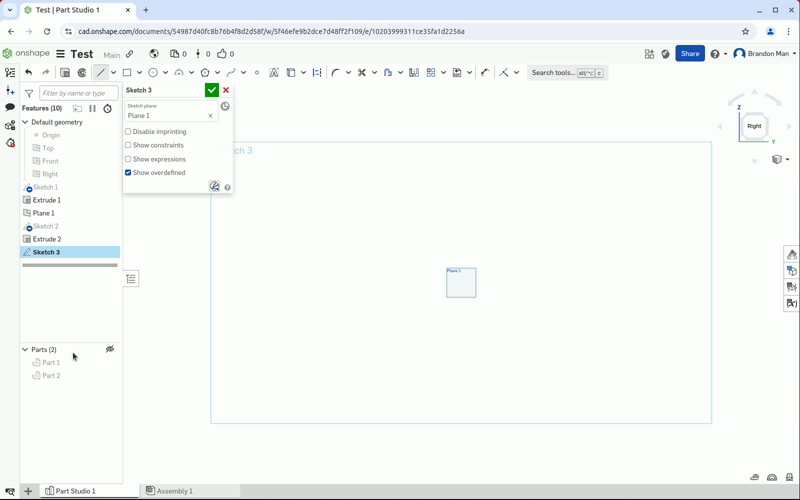
mouse_move(407, 260)
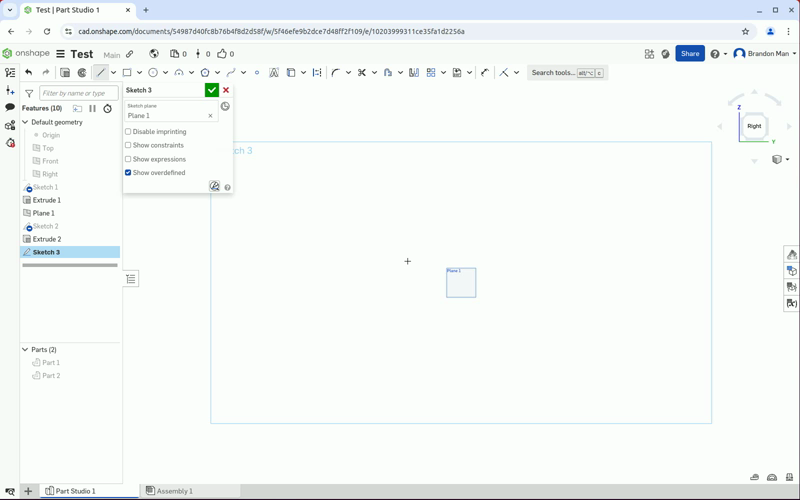
click(407, 260)
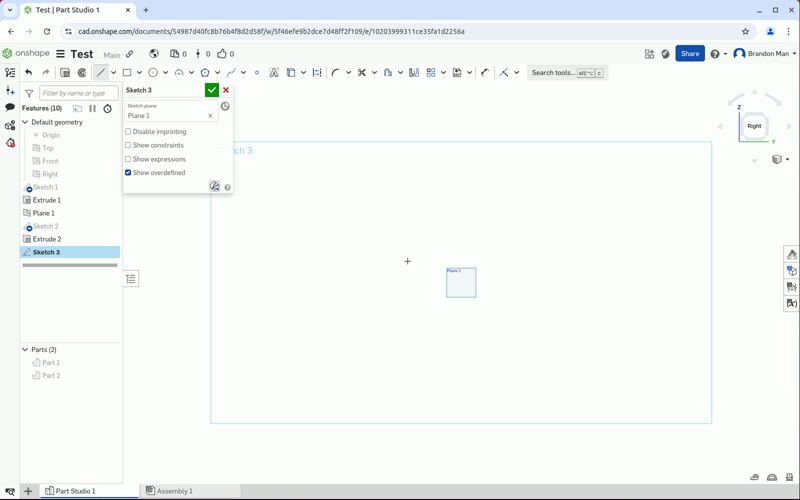
key_up(shift)
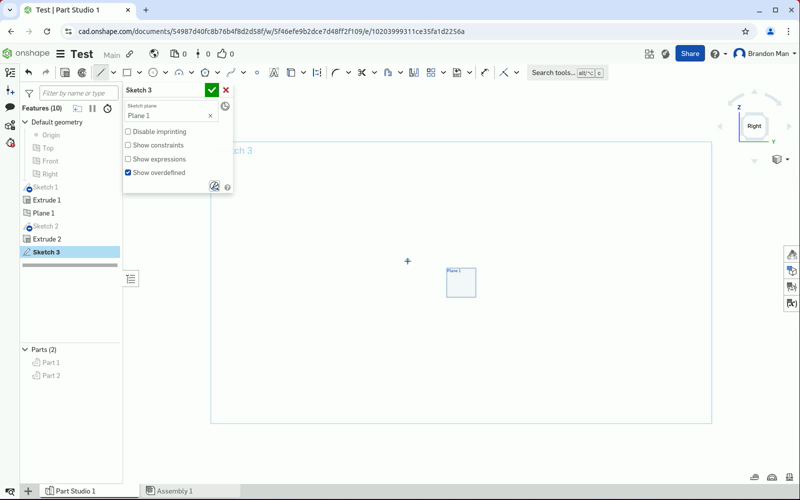
key_down(shift)
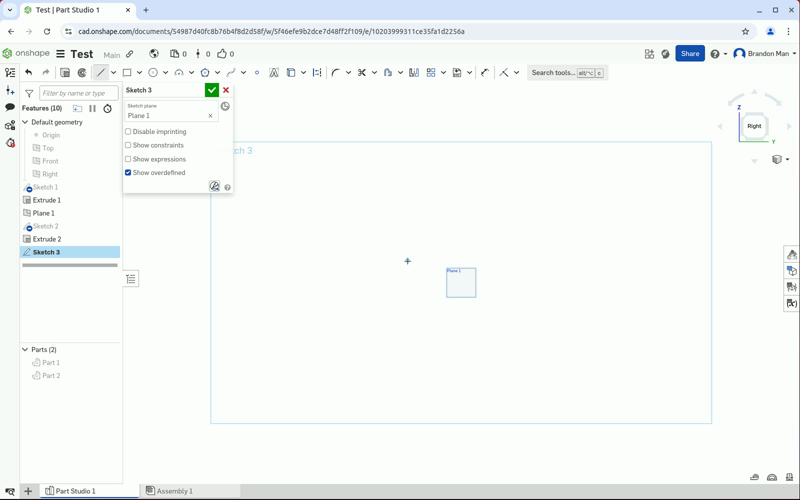
mouse_move(513, 260)
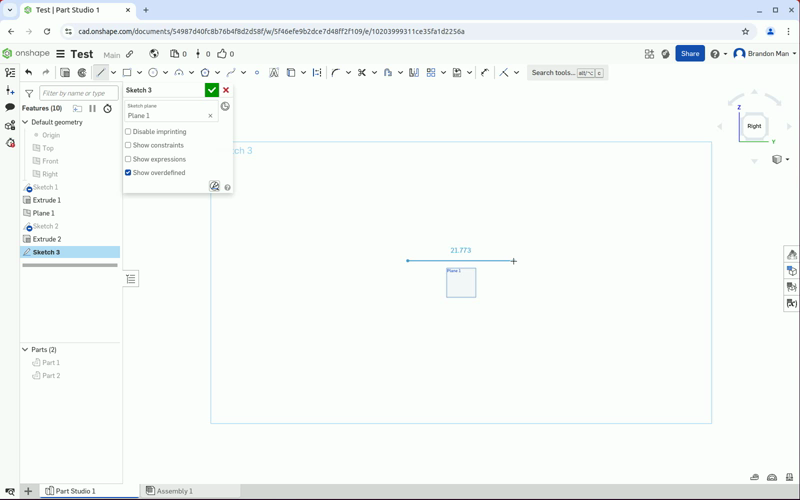
click(513, 260)
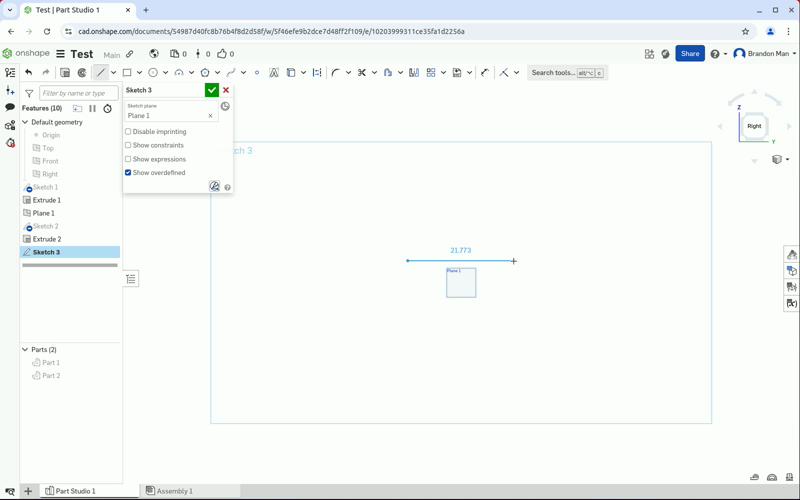
key_up(shift)
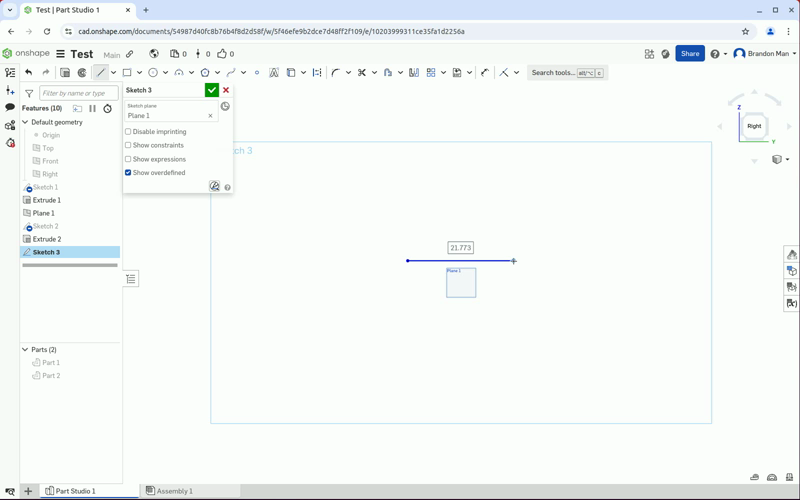
key_down(shift)
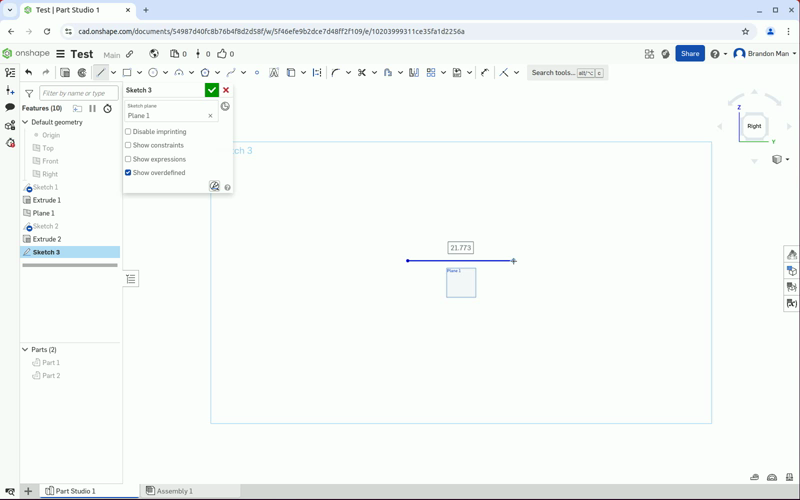
mouse_move(543, 260)
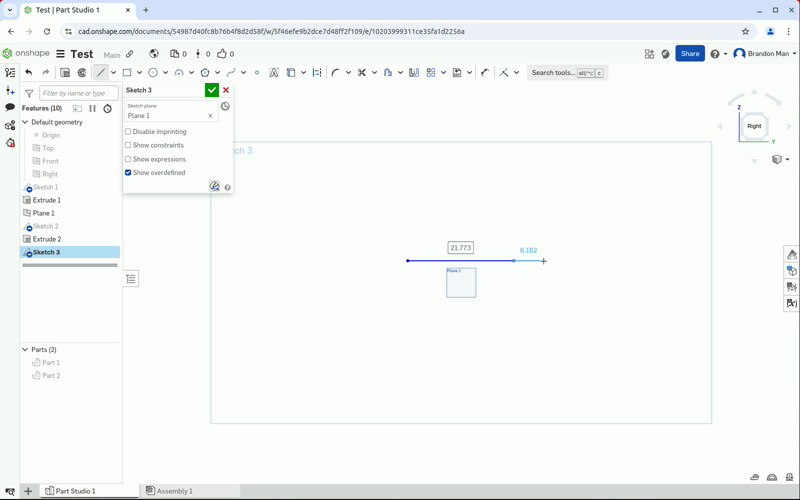
mouse_move(513, 257)
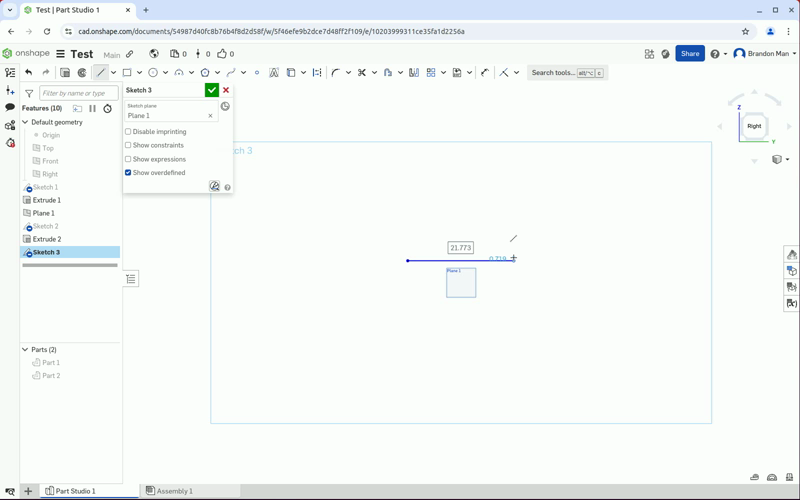
scroll(6)
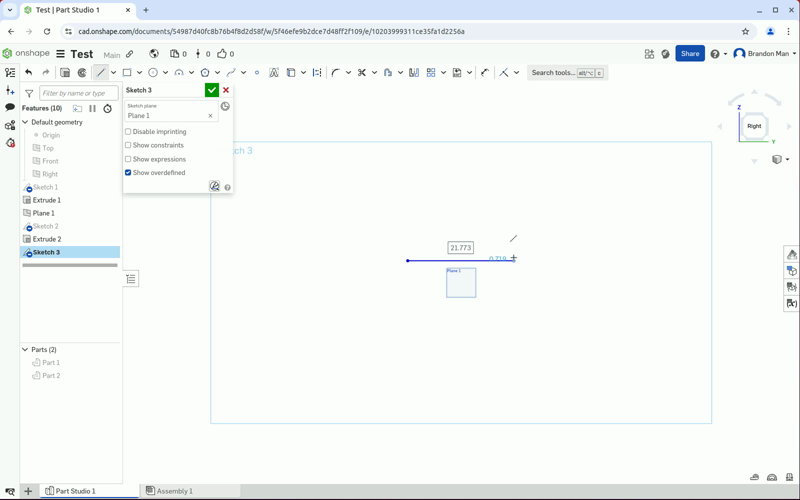
scroll(6)
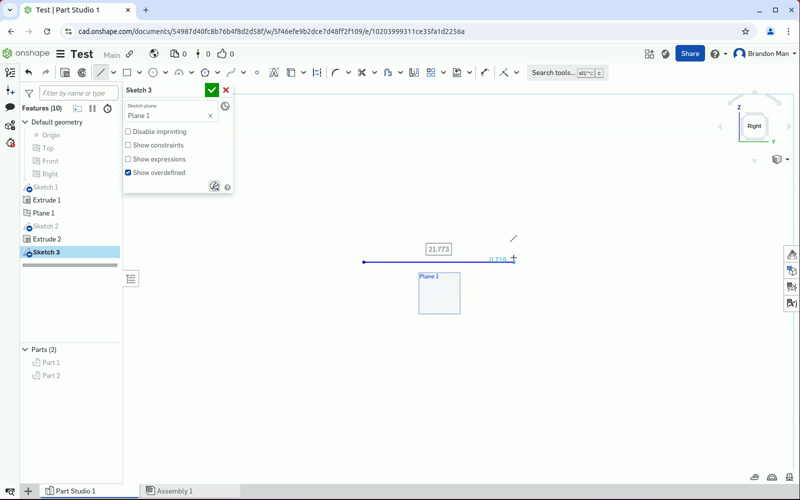
scroll(6)
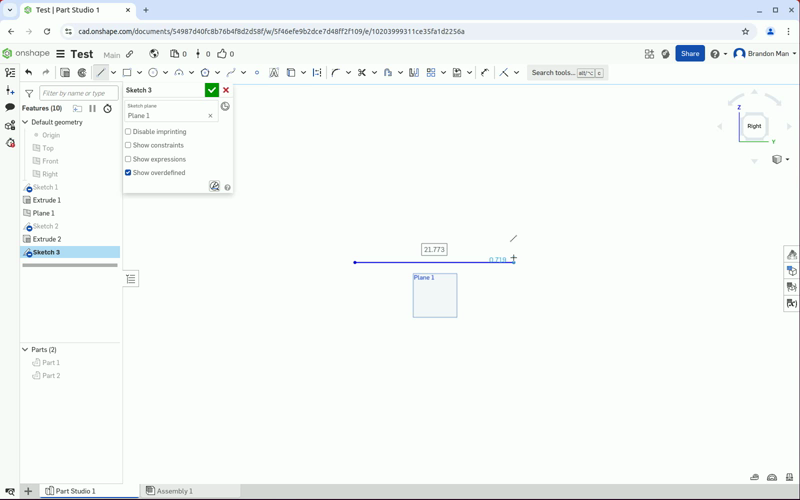
scroll(6)
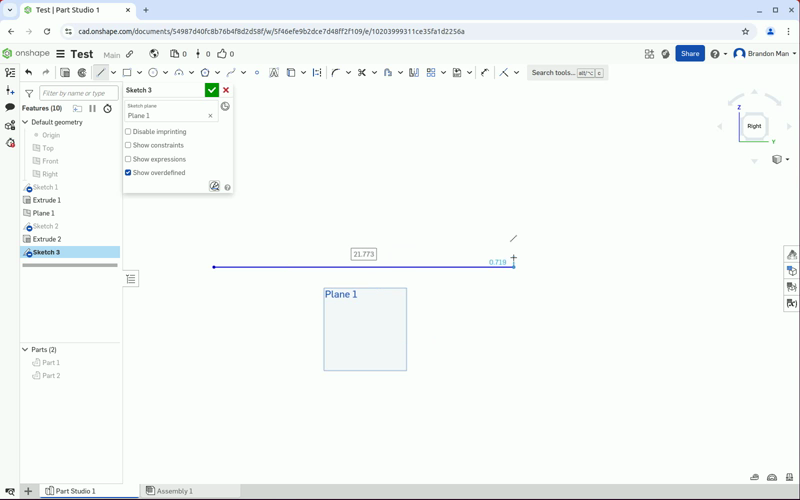
scroll(6)
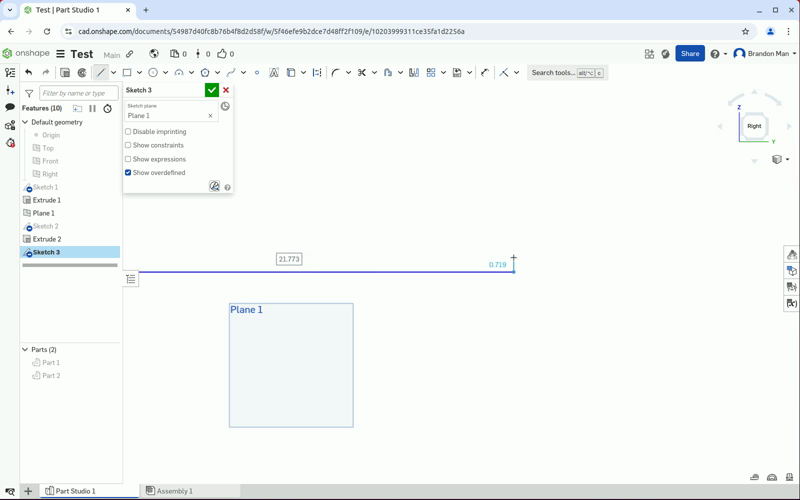
scroll(6)
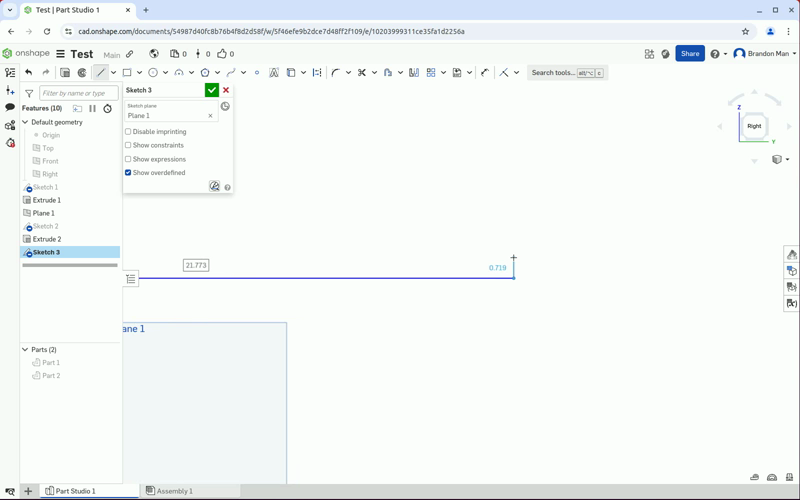
scroll(6)
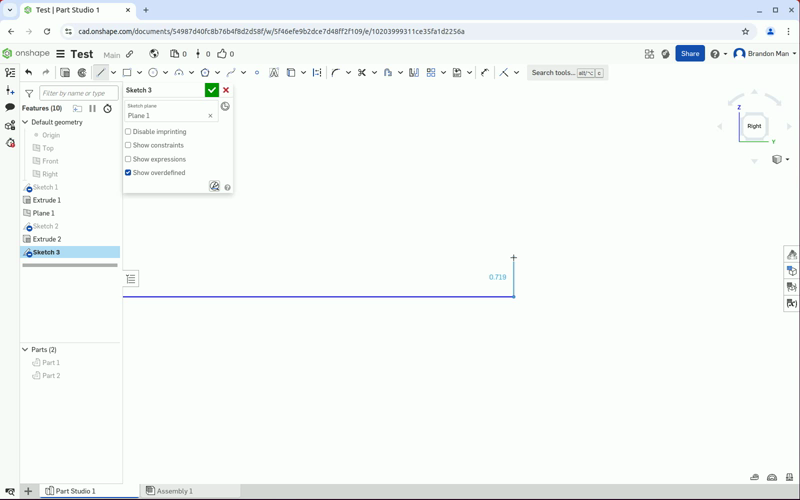
click(513, 257)
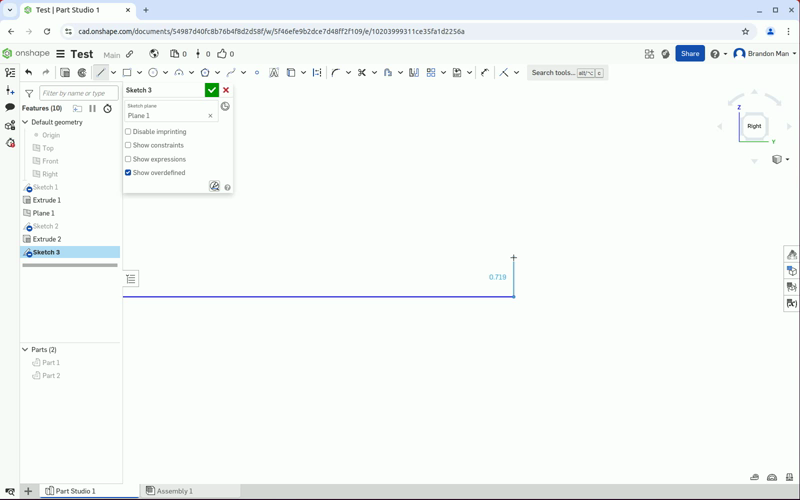
scroll(-6)
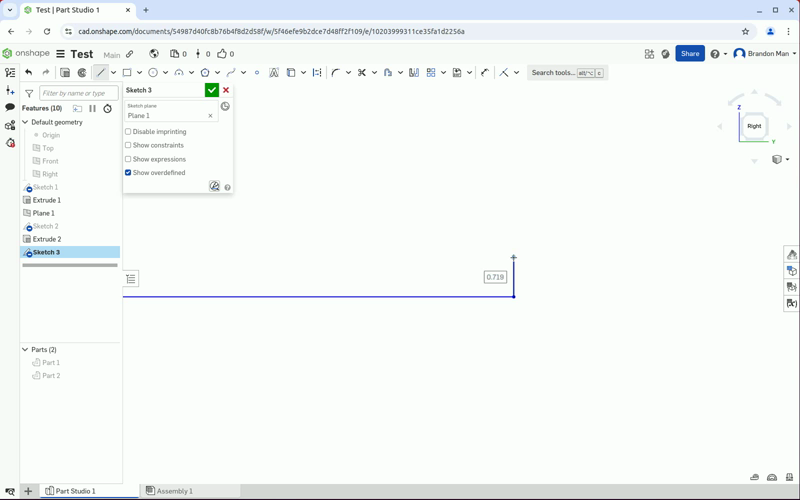
scroll(-6)
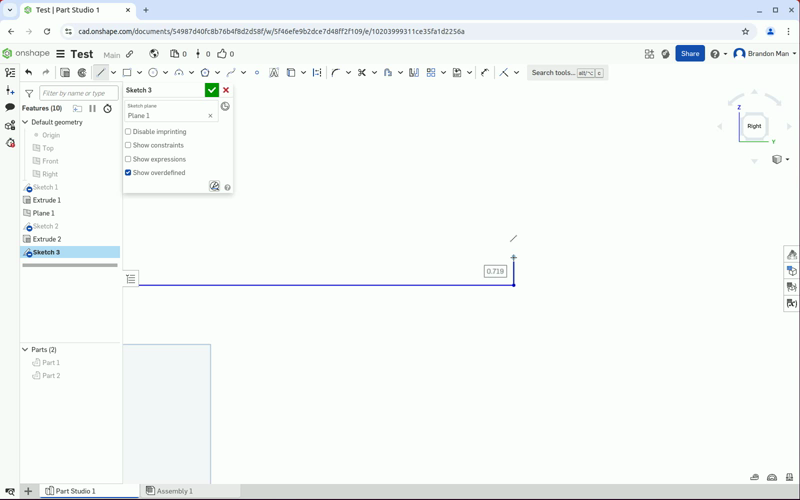
scroll(-6)
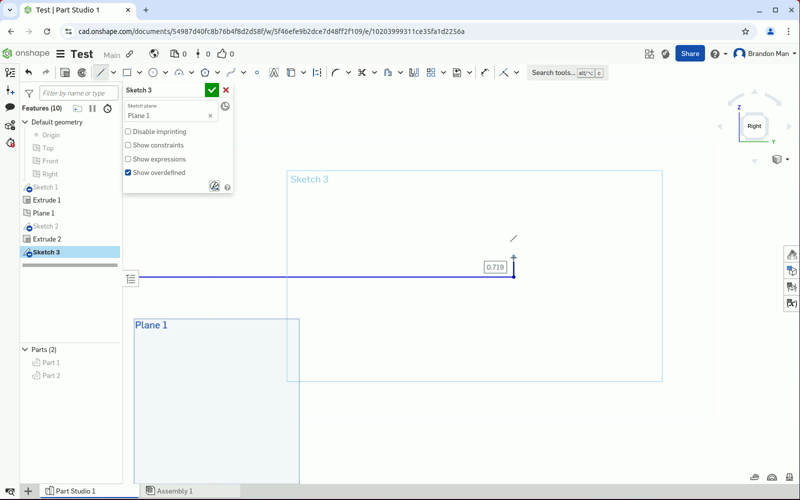
scroll(-6)
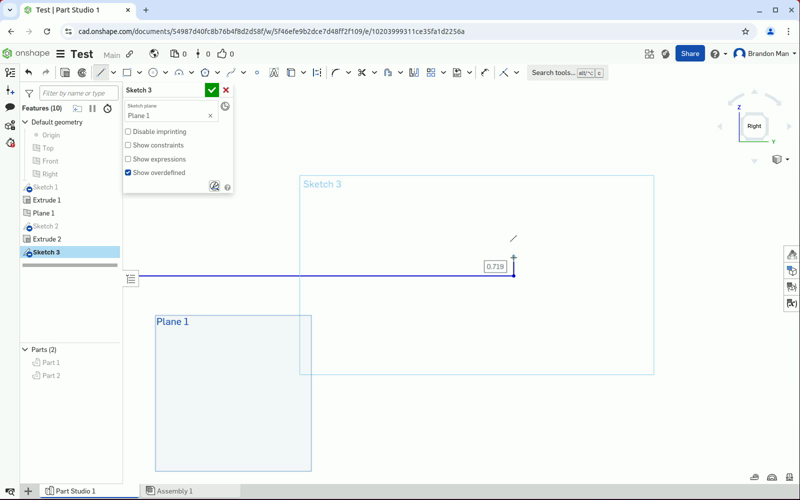
scroll(-6)
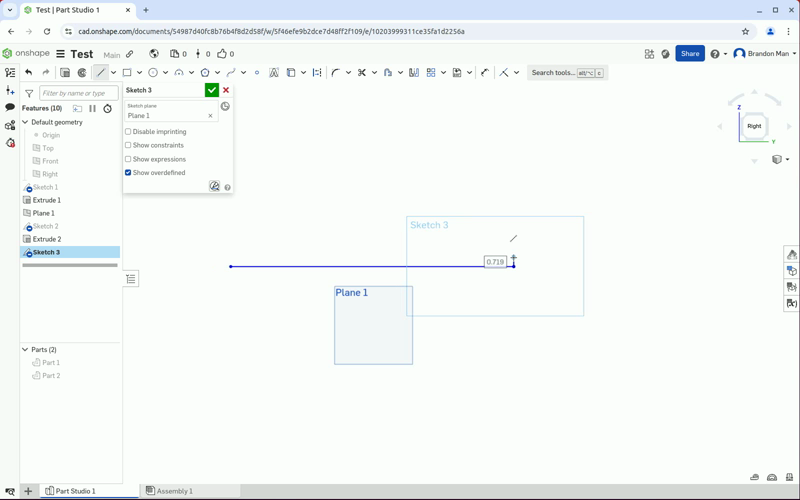
scroll(-6)
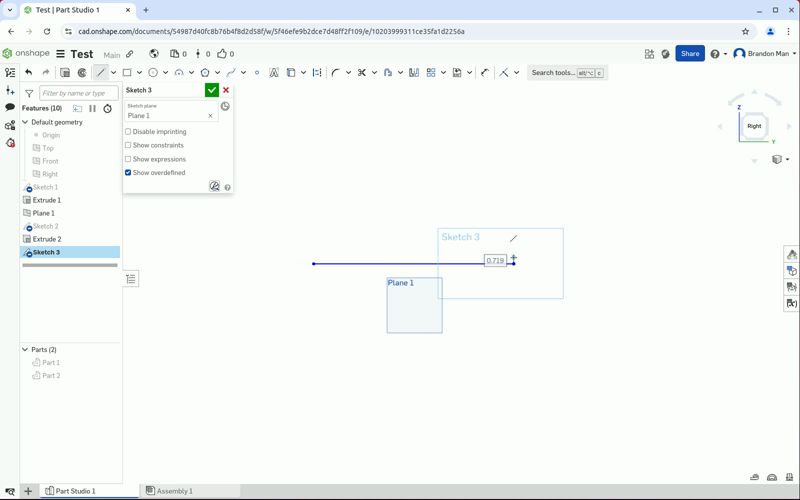
scroll(-6)
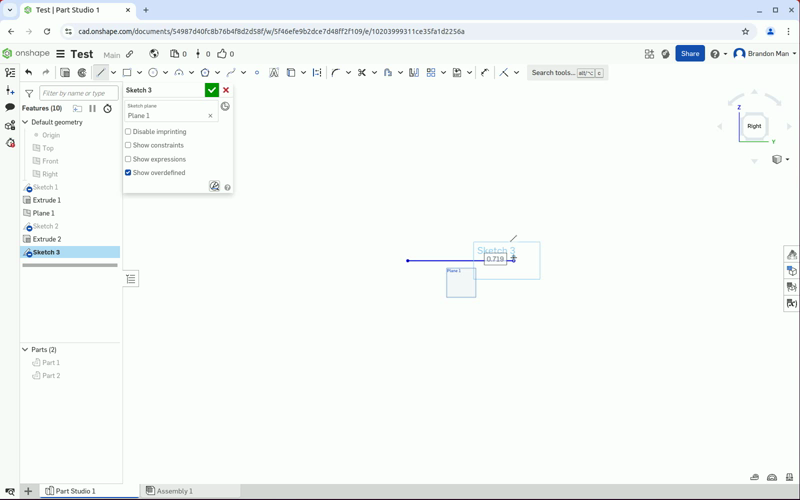
key_up(shift)
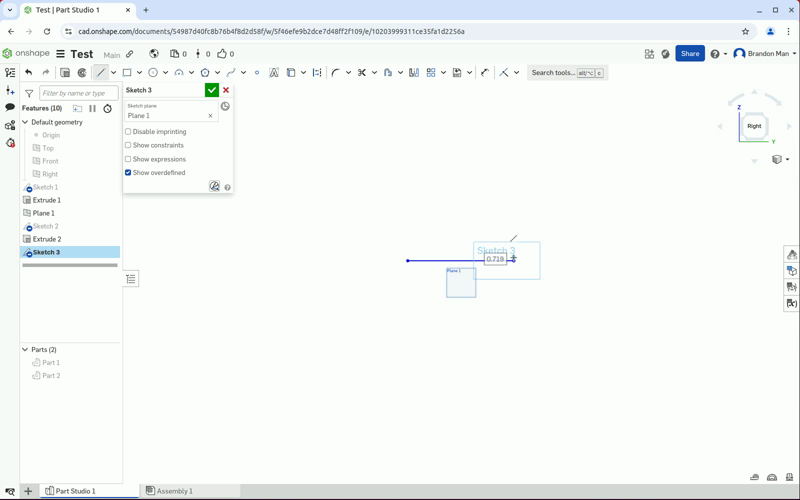
key_down(shift)
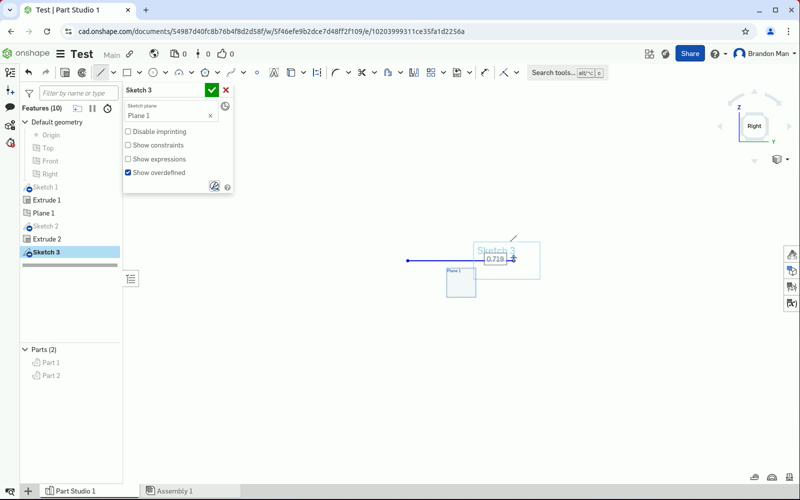
mouse_move(407, 257)
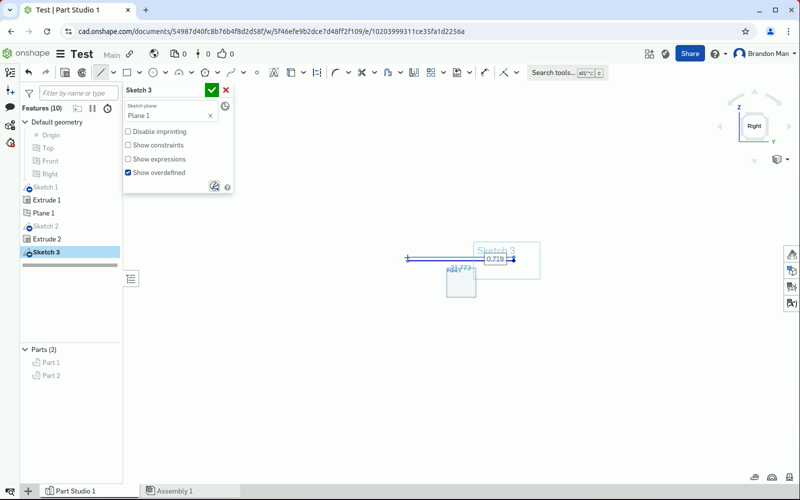
scroll(6)
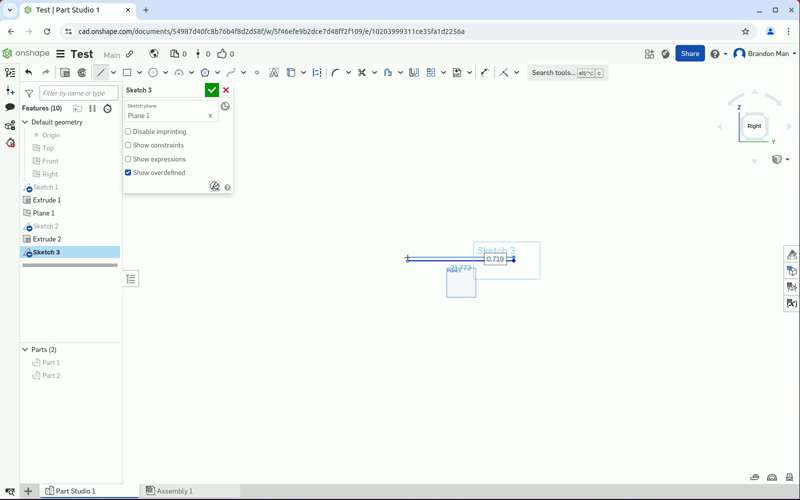
scroll(6)
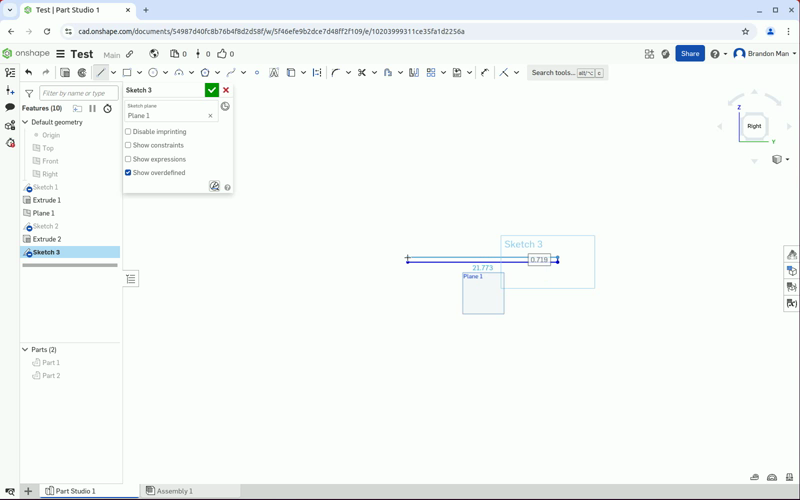
scroll(6)
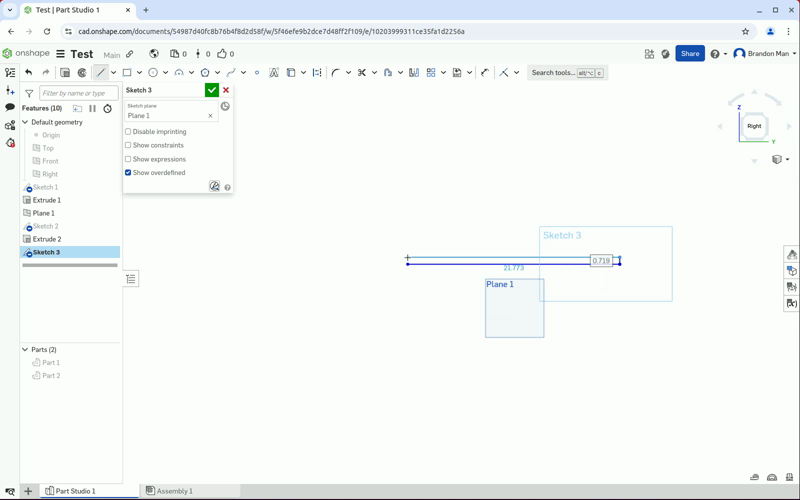
scroll(6)
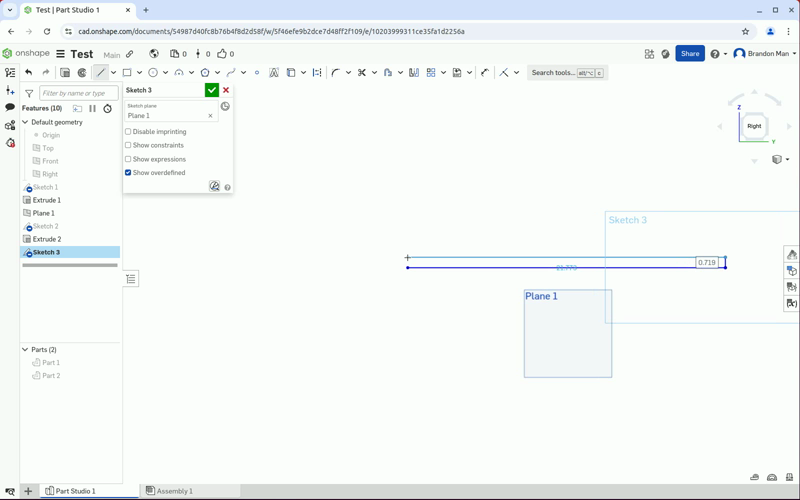
scroll(6)
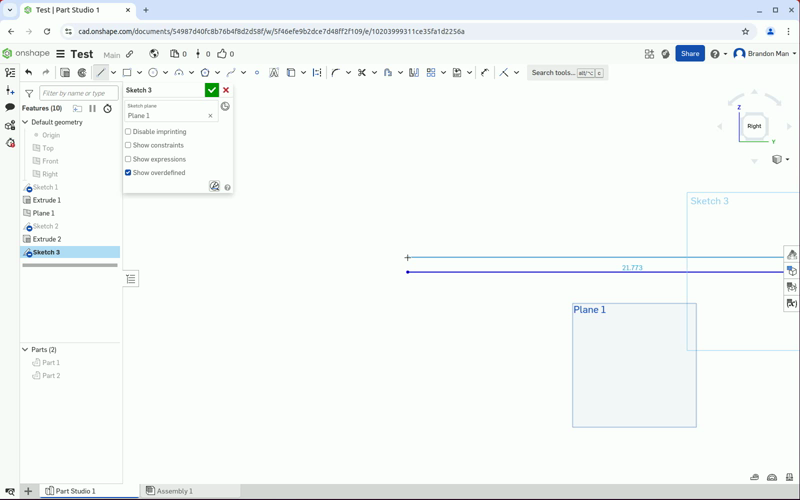
scroll(6)
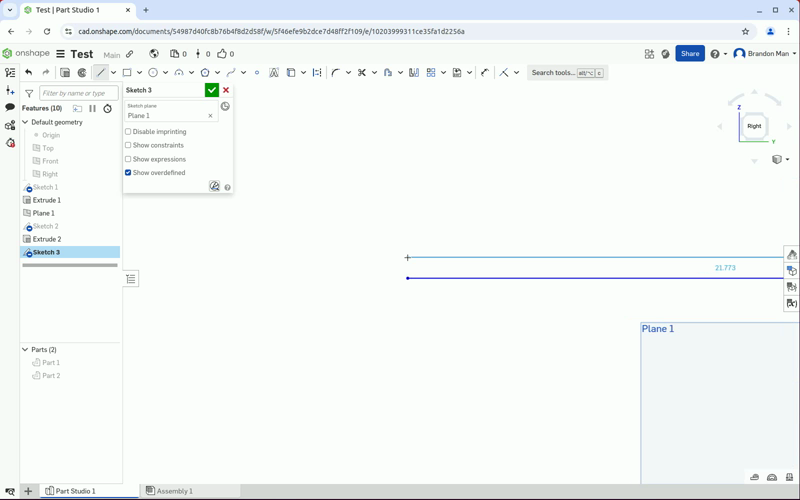
scroll(6)
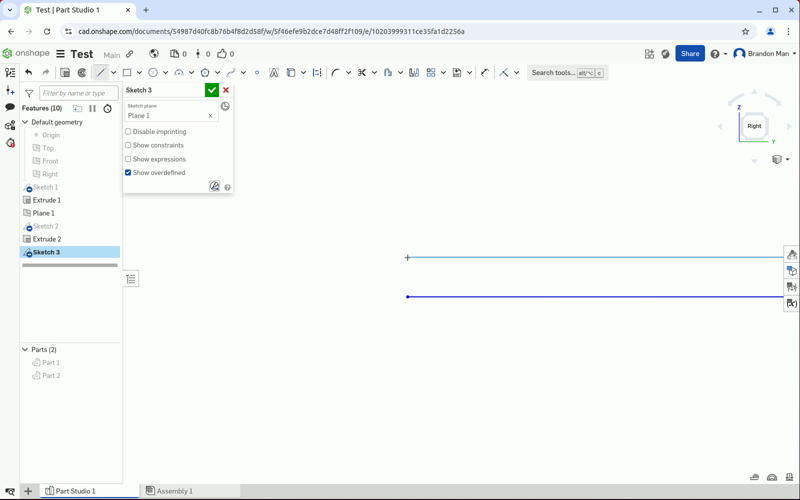
click(407, 257)
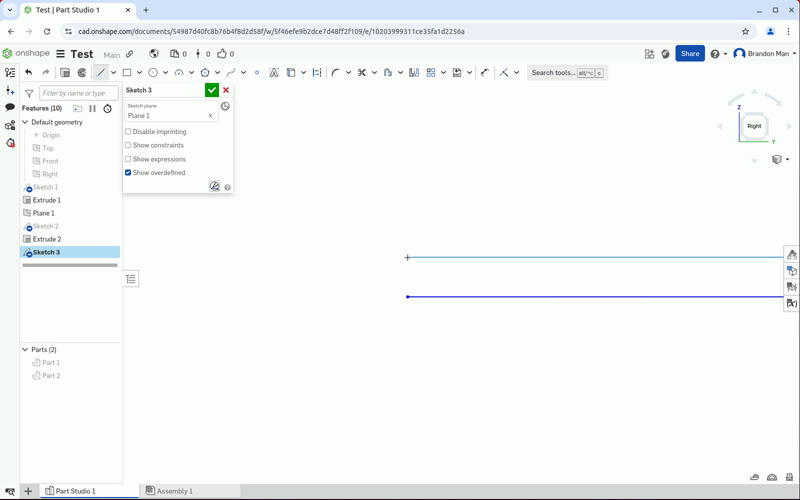
scroll(-6)
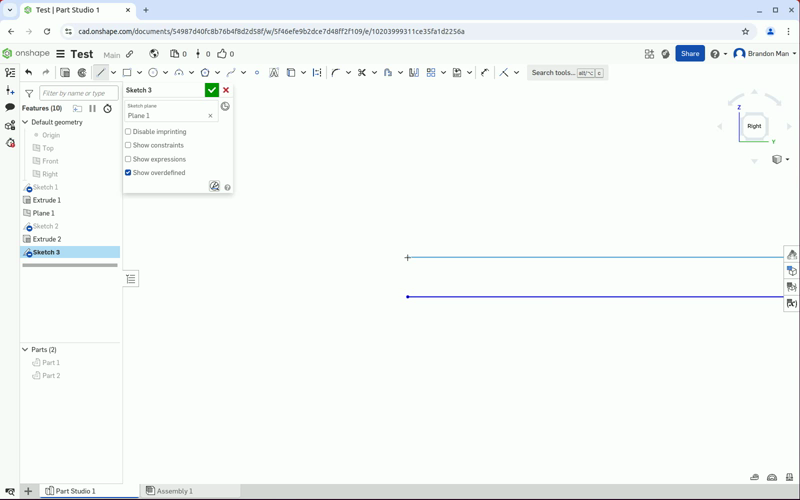
scroll(-6)
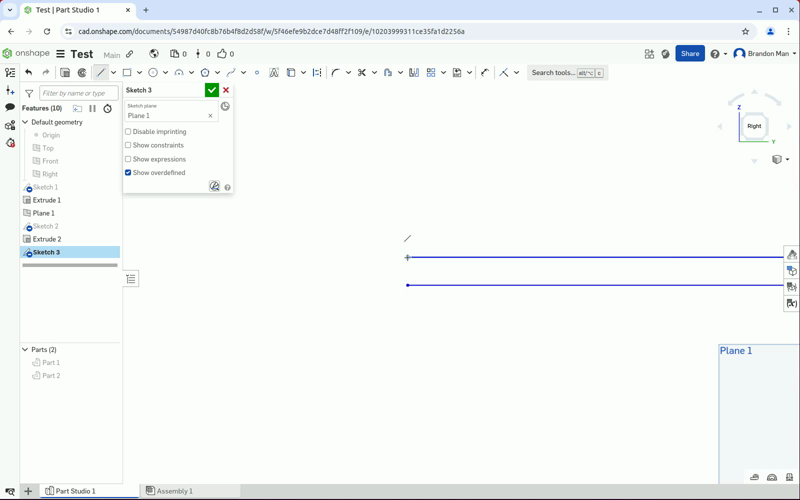
scroll(-6)
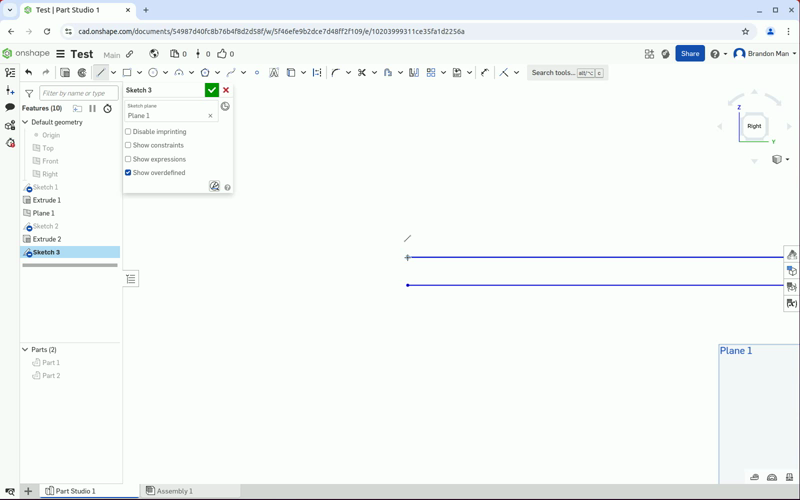
scroll(-6)
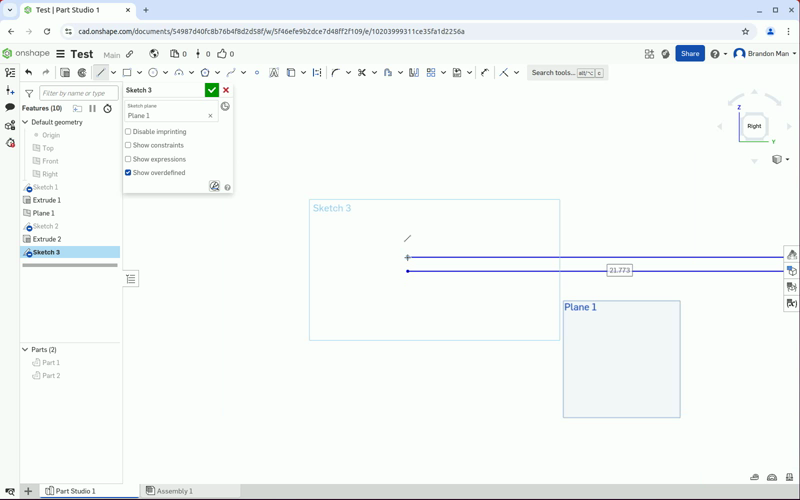
scroll(-6)
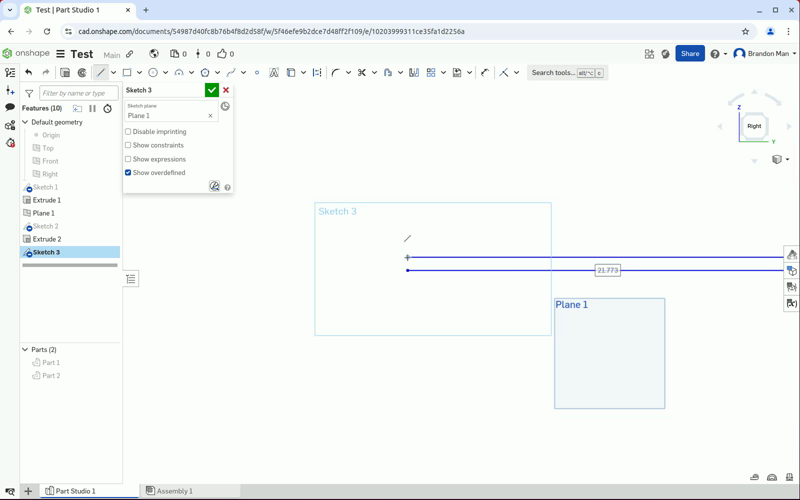
scroll(-6)
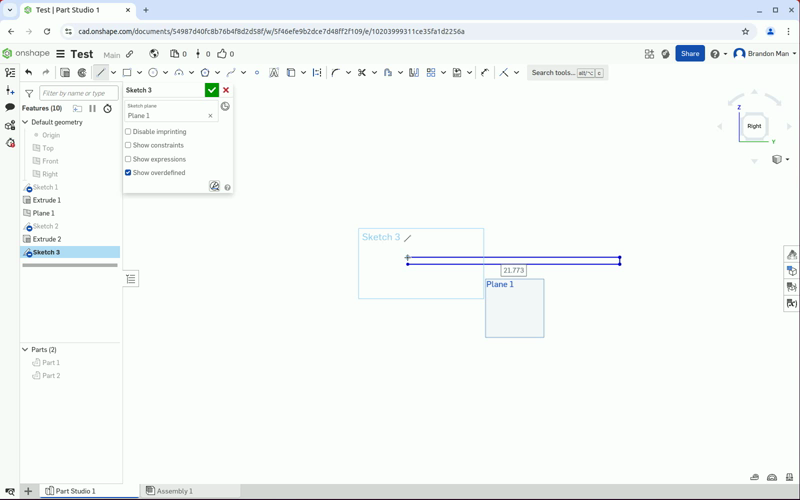
scroll(-6)
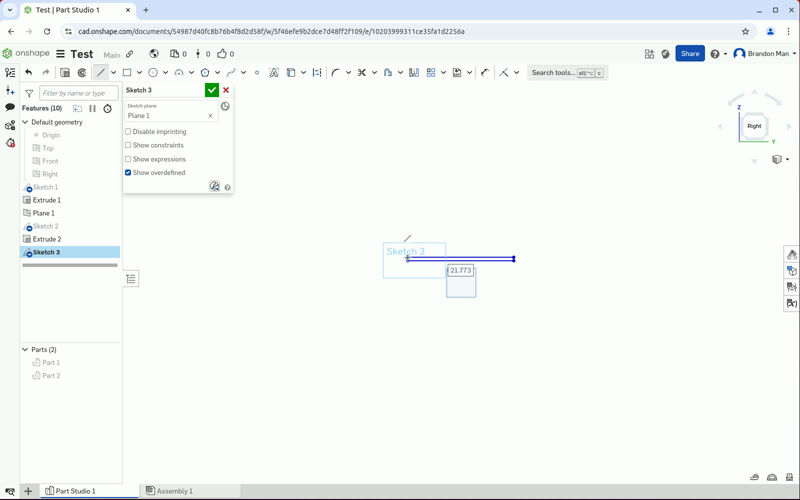
key_up(shift)
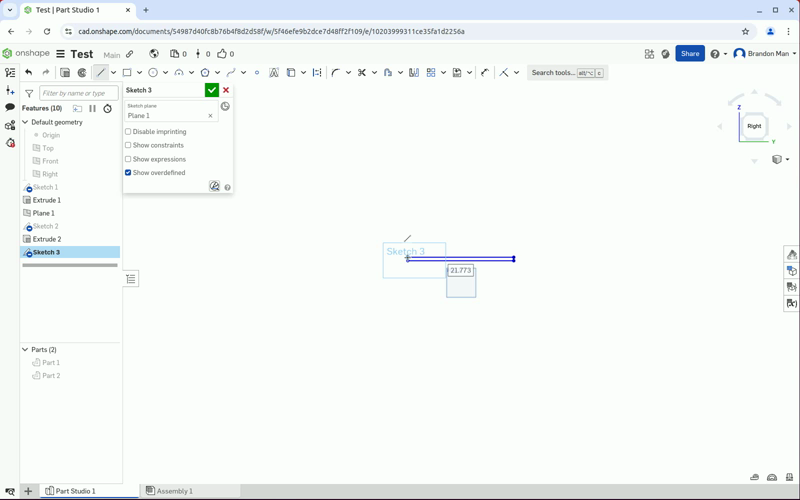
mouse_move(437, 257)
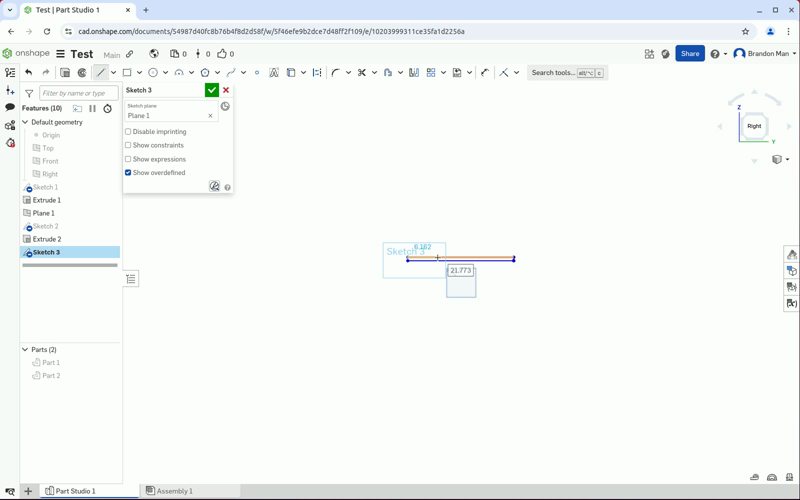
key_down(shift)
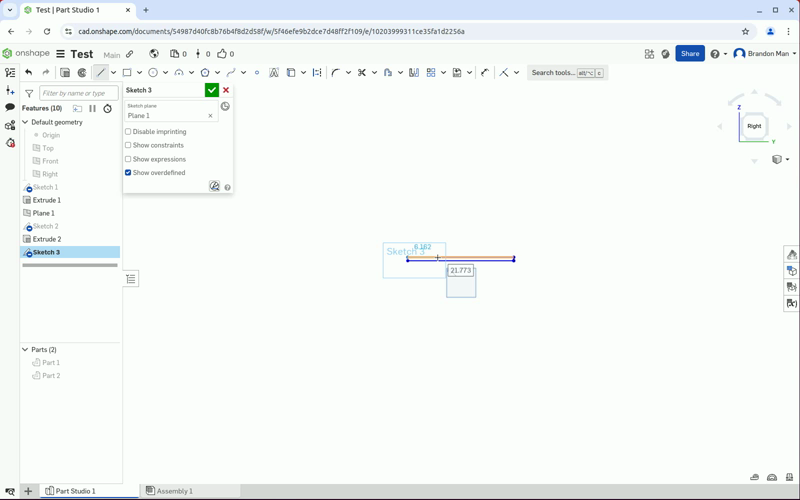
mouse_move(407, 260)
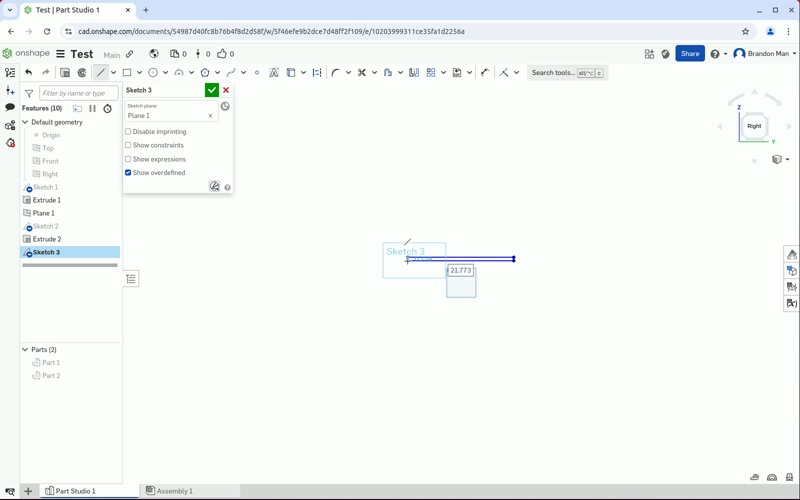
scroll(6)
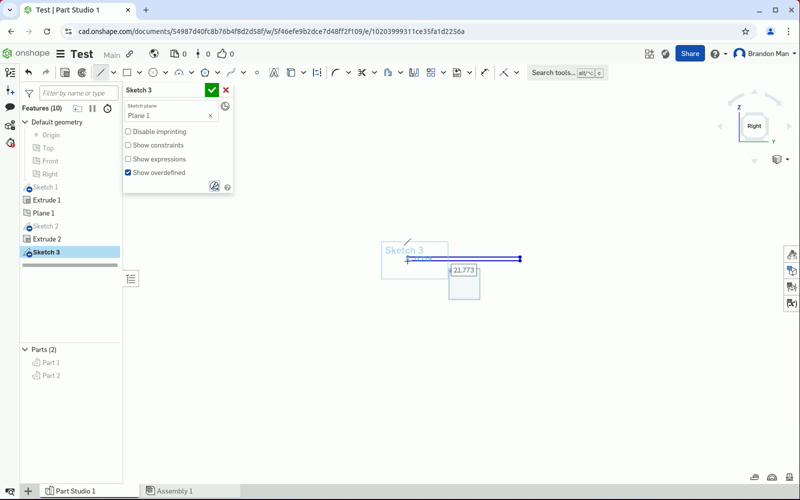
scroll(6)
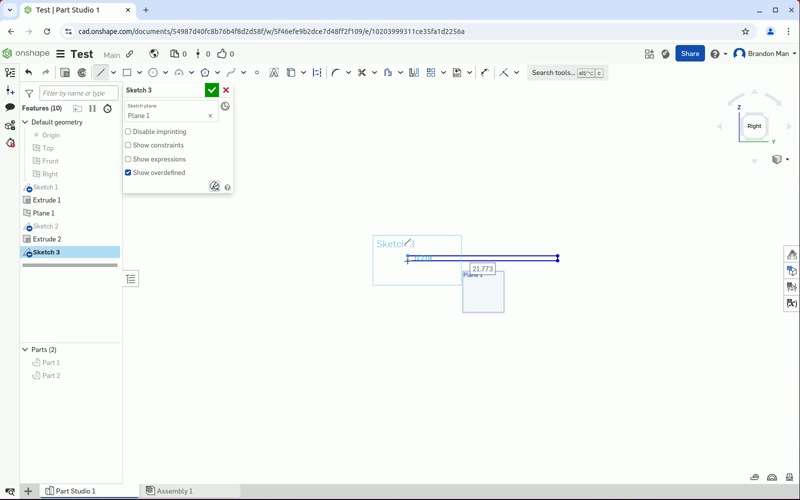
scroll(6)
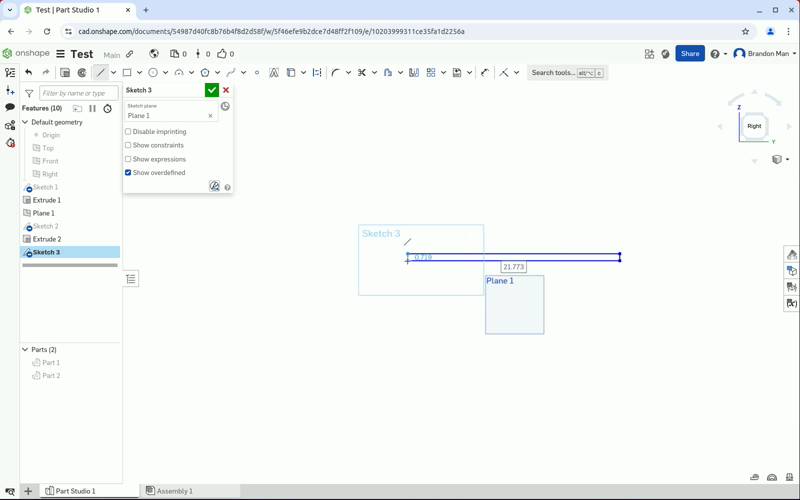
scroll(6)
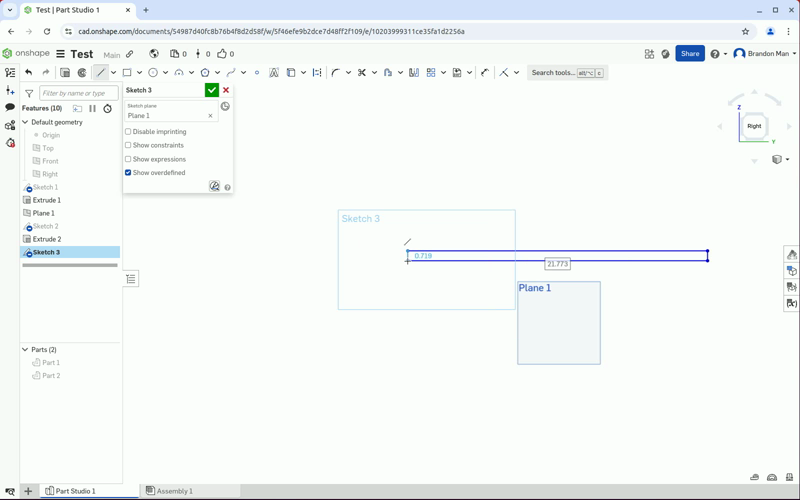
scroll(6)
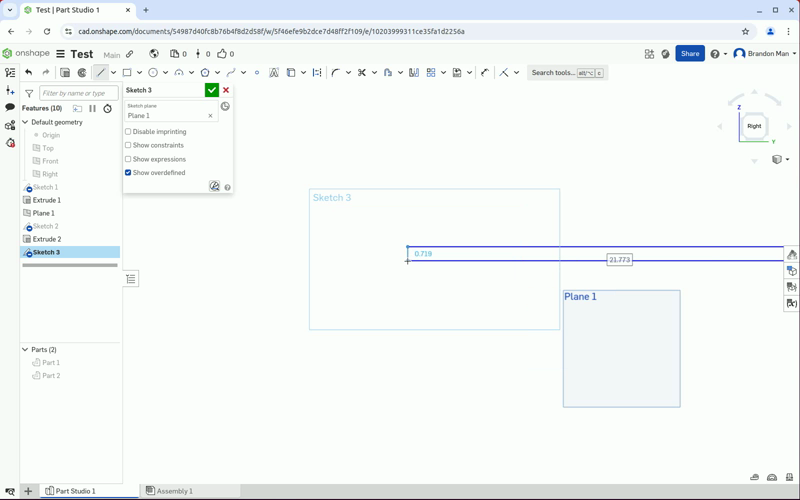
scroll(6)
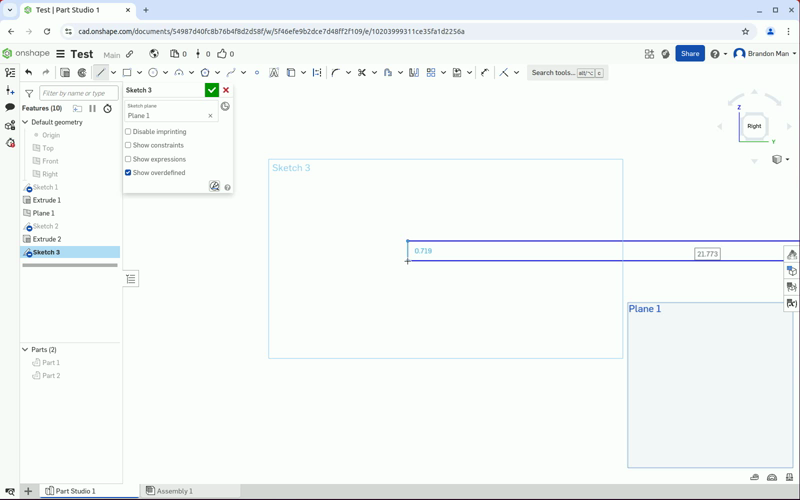
scroll(6)
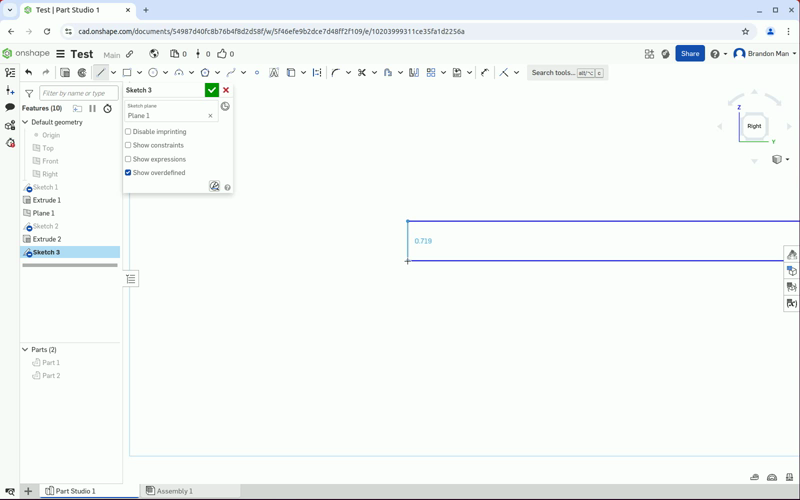
key_up(shift)
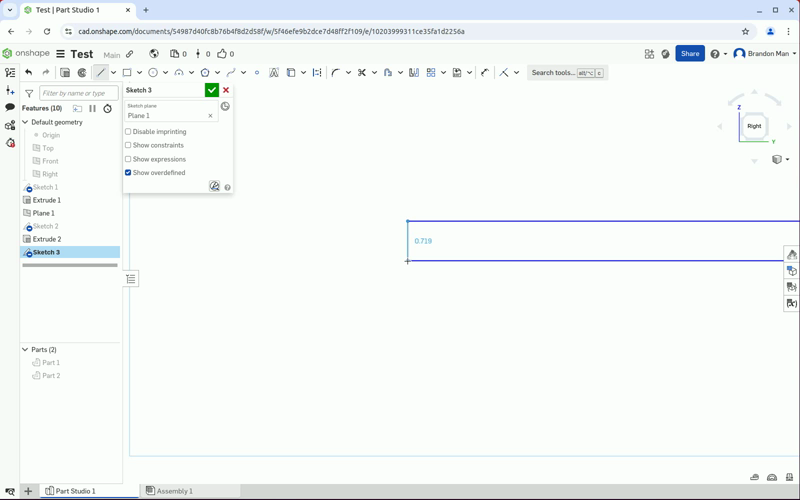
click(407, 260)
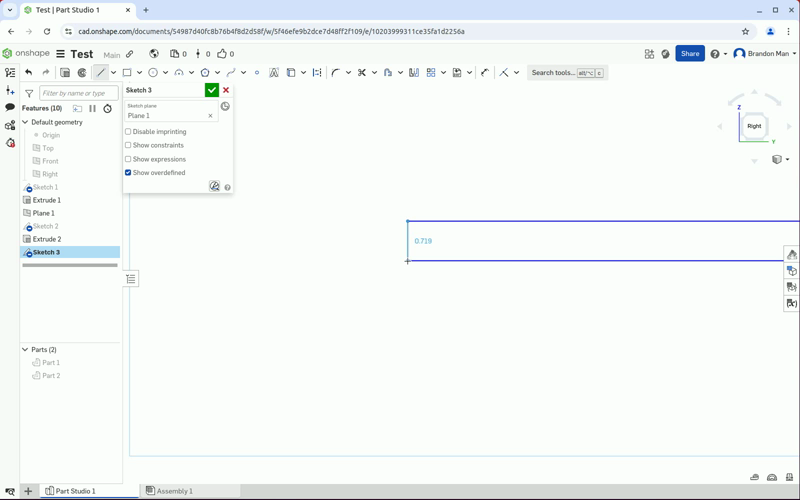
scroll(-6)
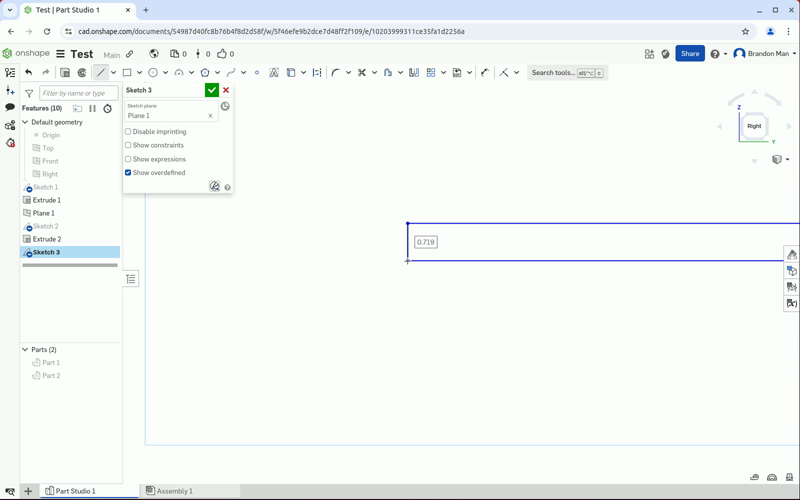
scroll(-6)
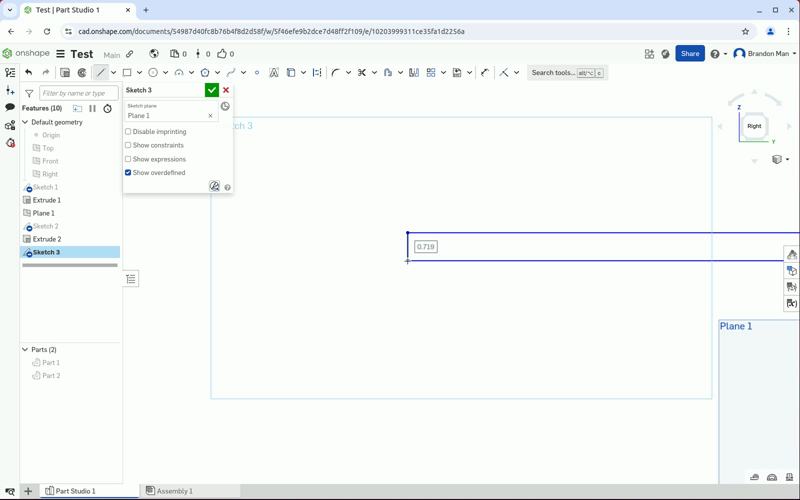
scroll(-6)
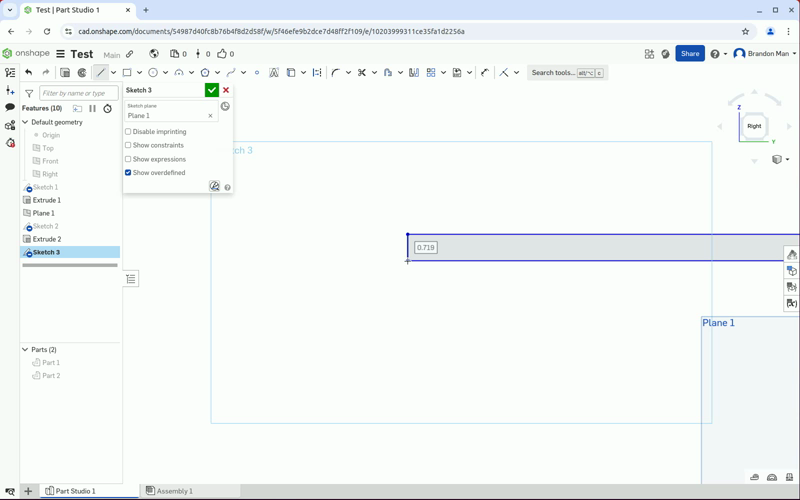
scroll(-6)
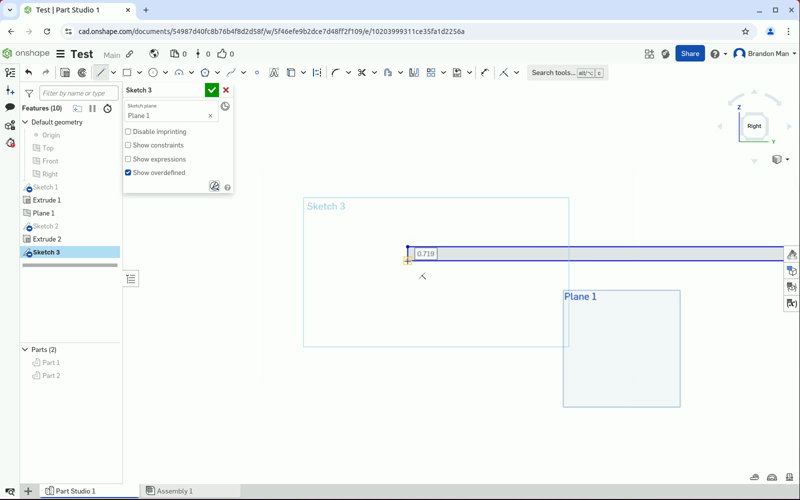
scroll(-6)
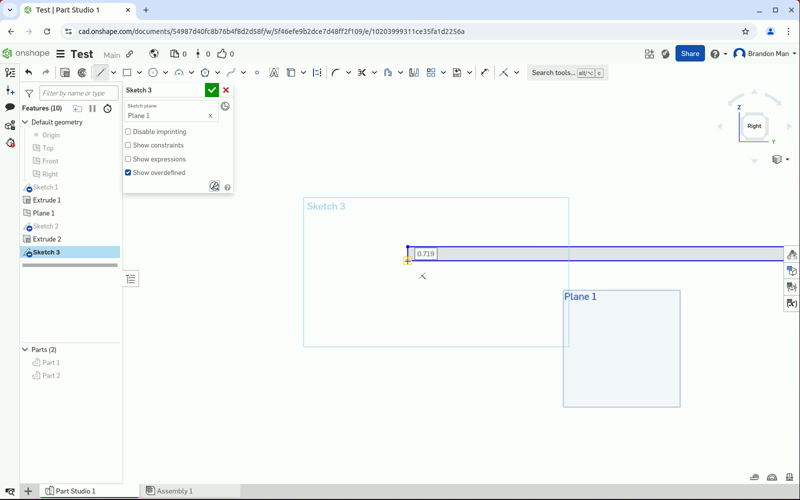
scroll(-6)
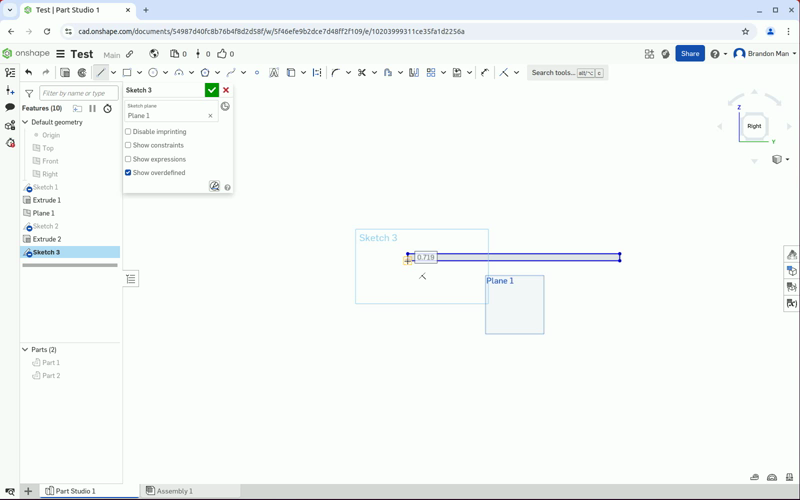
scroll(-6)
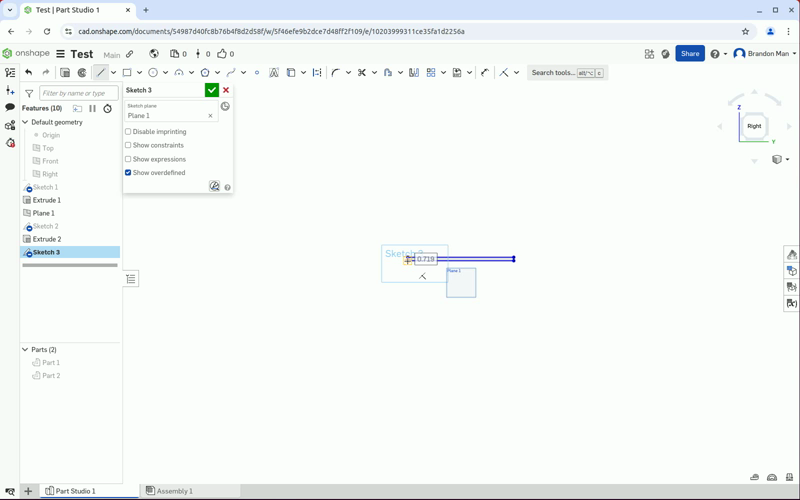
key(esc)
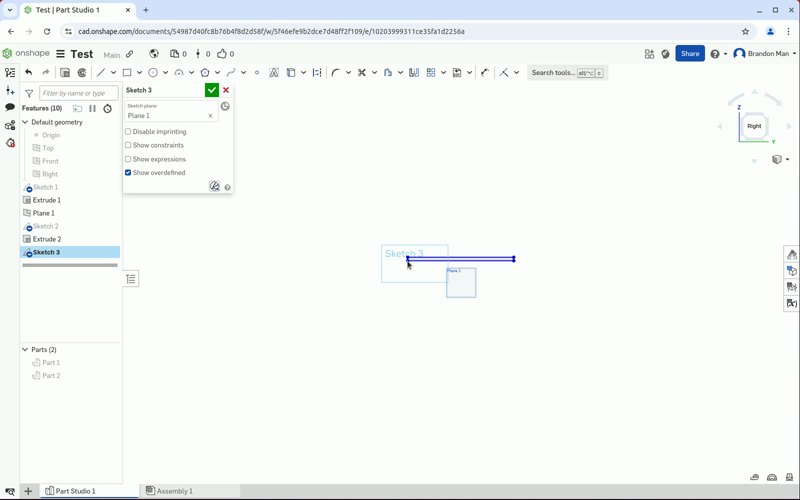
mouse_move(494, 257)
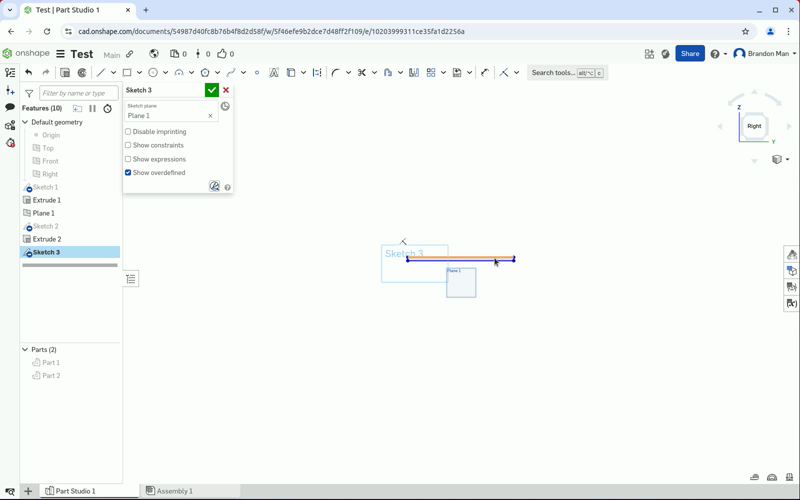
scroll(6)
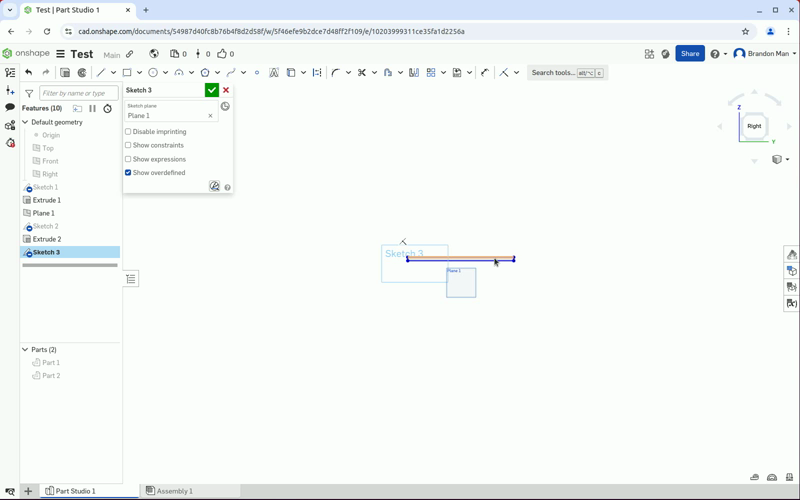
scroll(6)
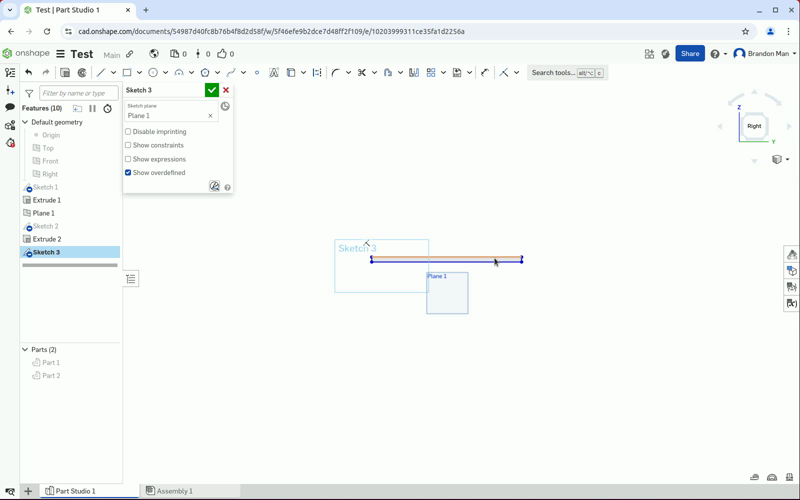
scroll(6)
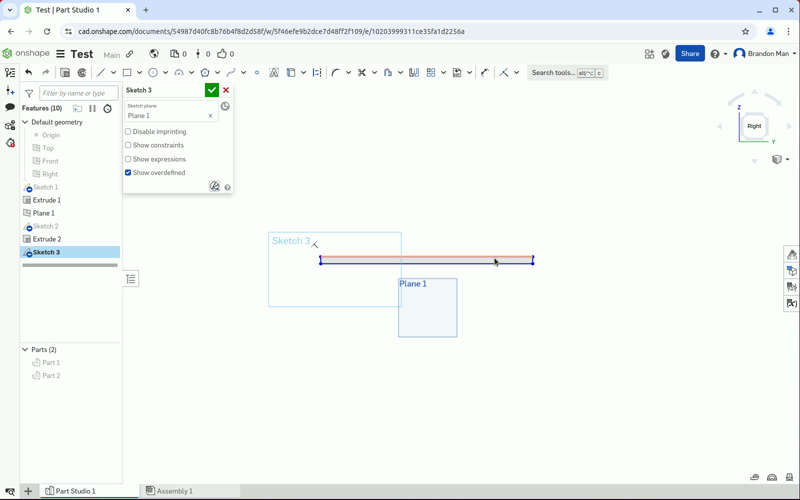
scroll(6)
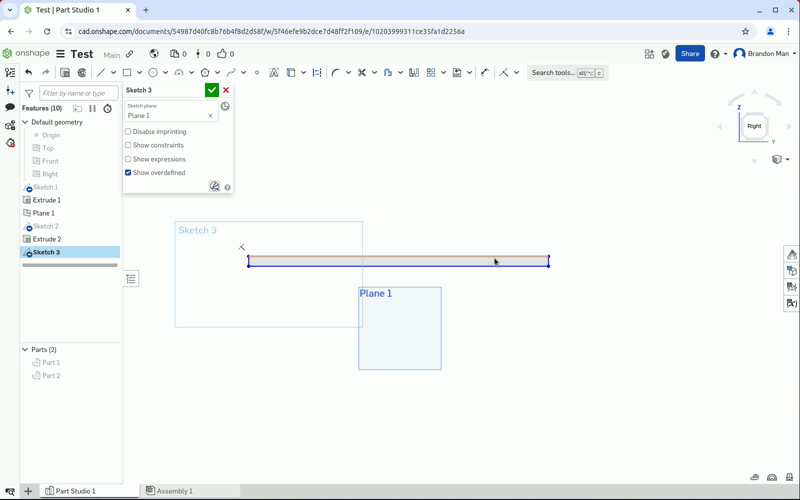
scroll(6)
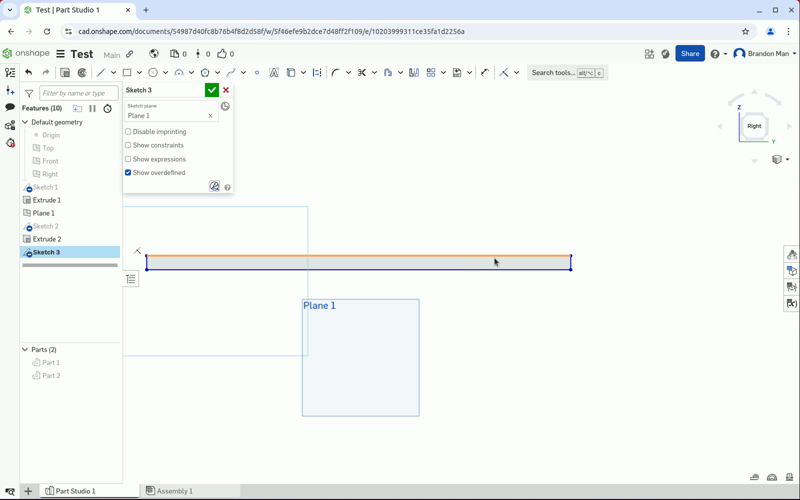
scroll(6)
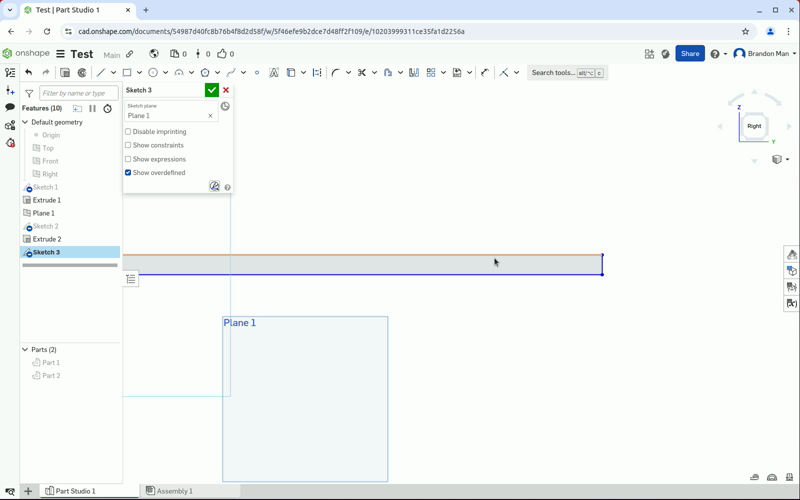
scroll(6)
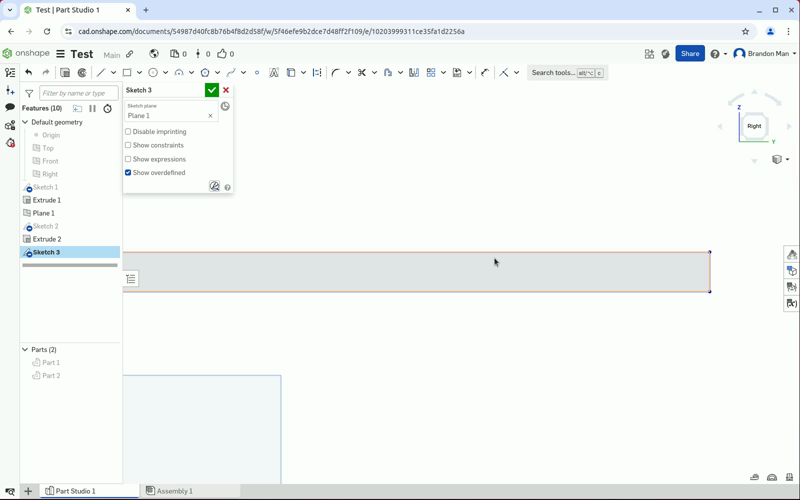
click(494, 257)
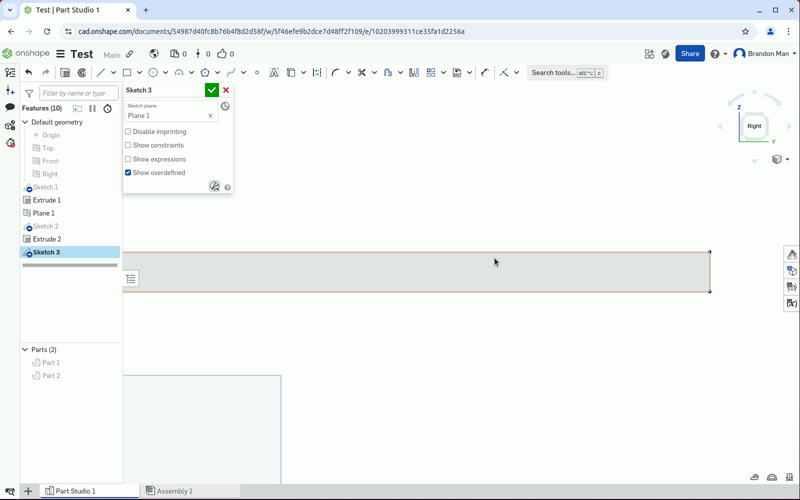
scroll(-6)
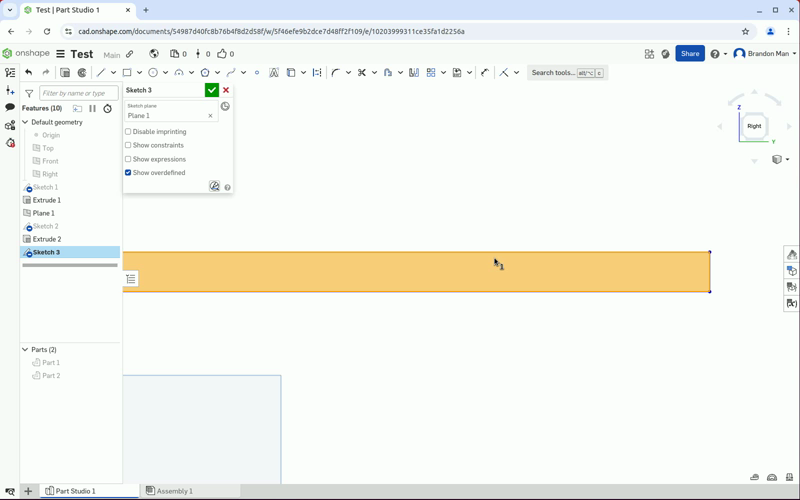
scroll(-6)
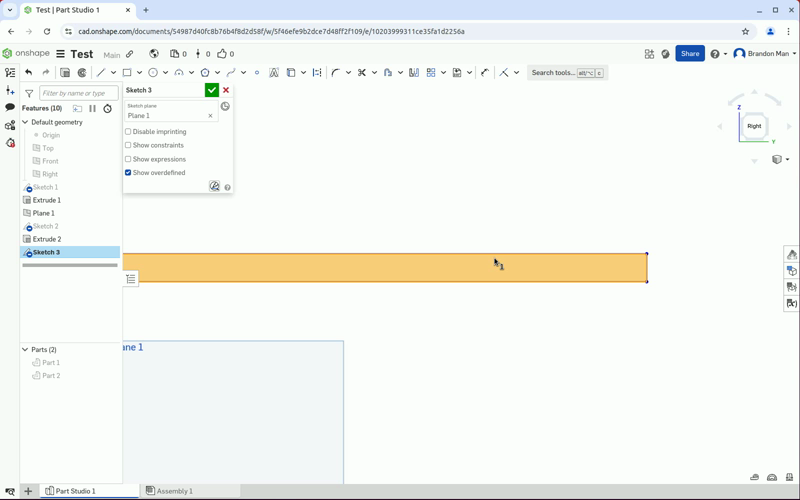
scroll(-6)
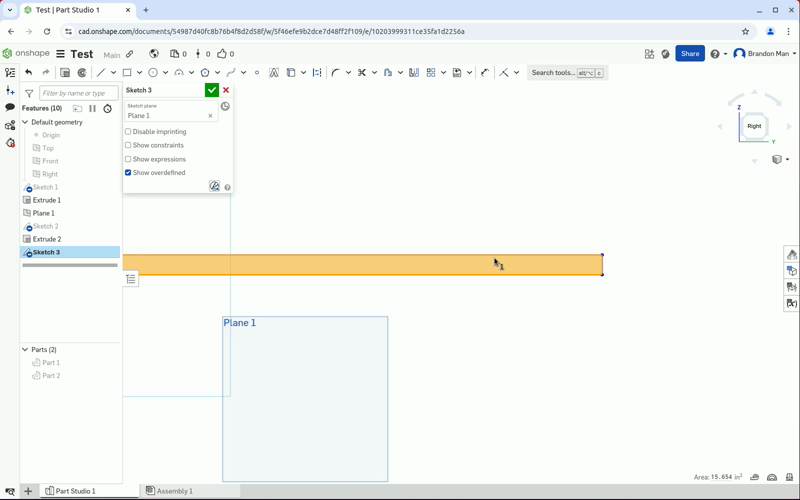
scroll(-6)
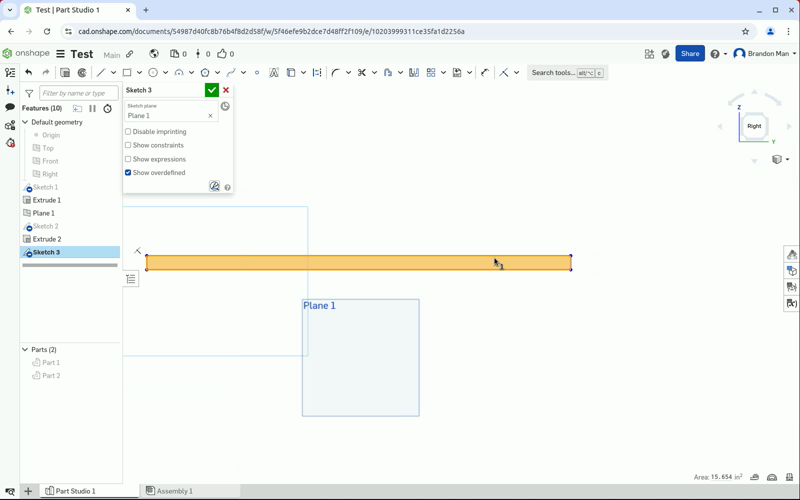
scroll(-6)
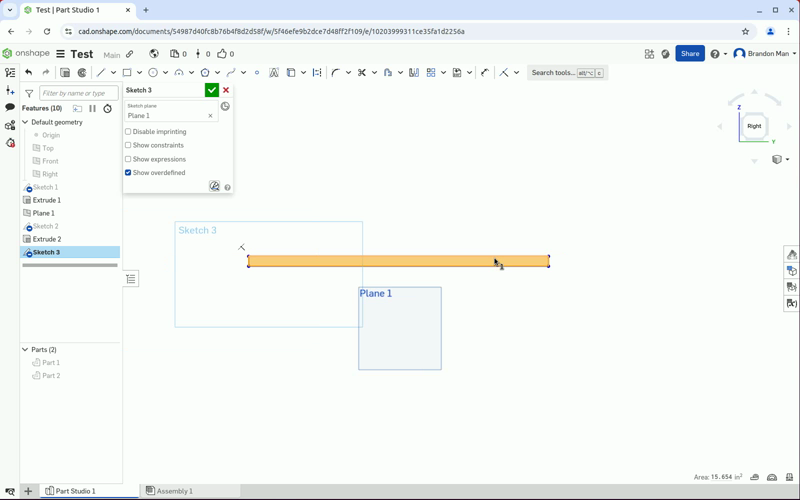
scroll(-6)
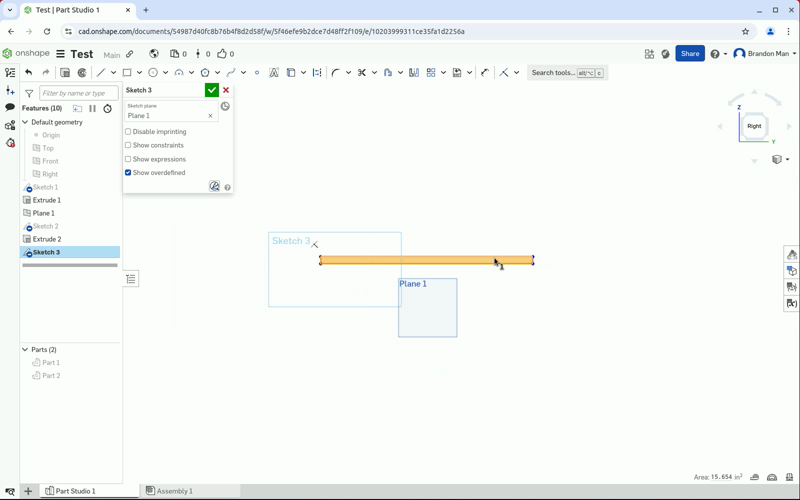
scroll(-6)
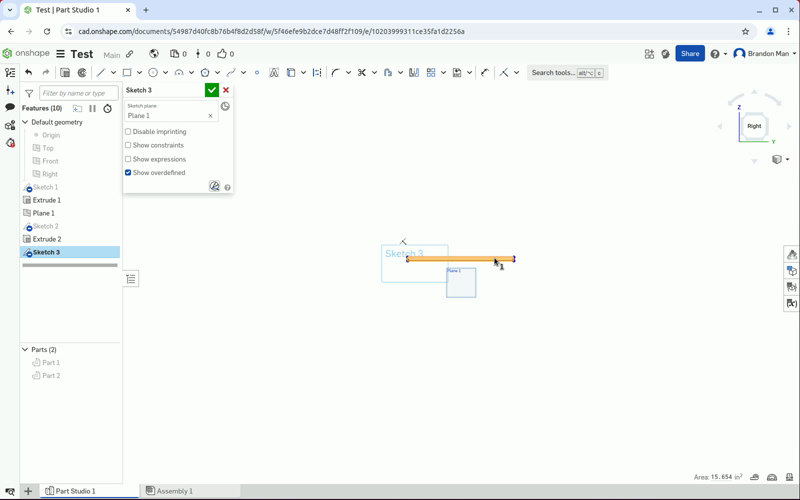
mouse_move(73, 352)
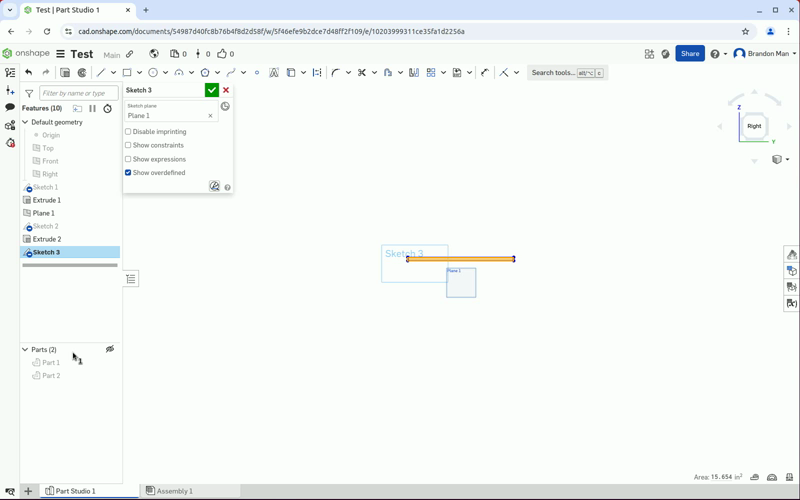
key(shift+y)
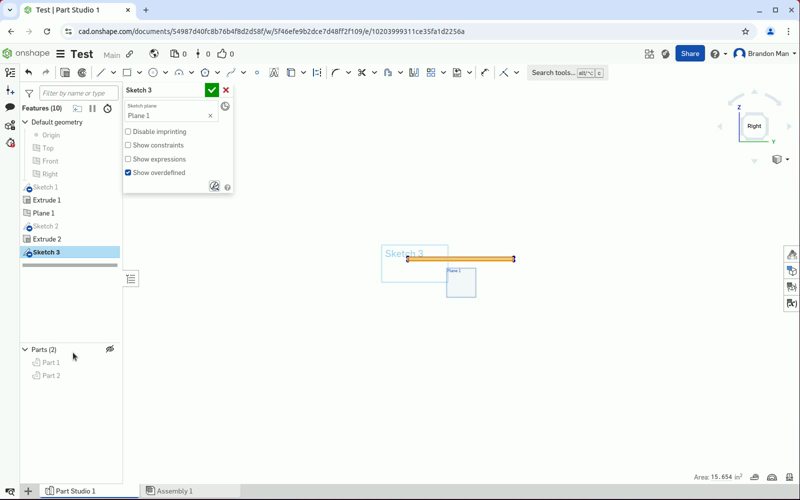
key(shift+e)
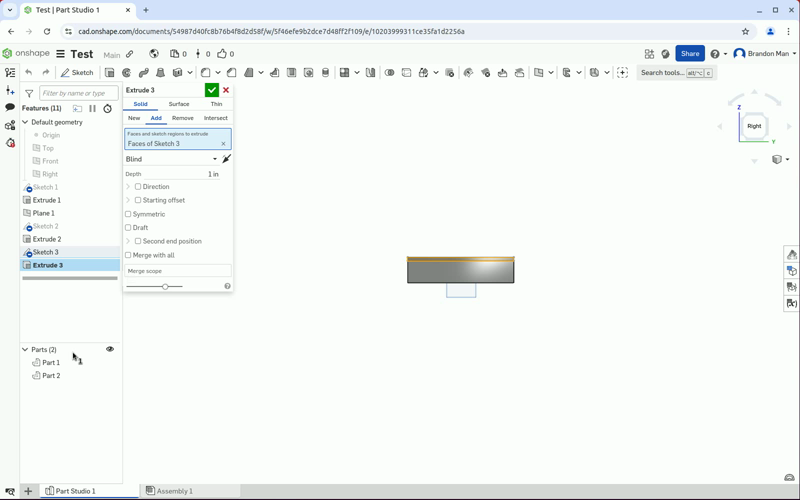
mouse_move(143, 106)
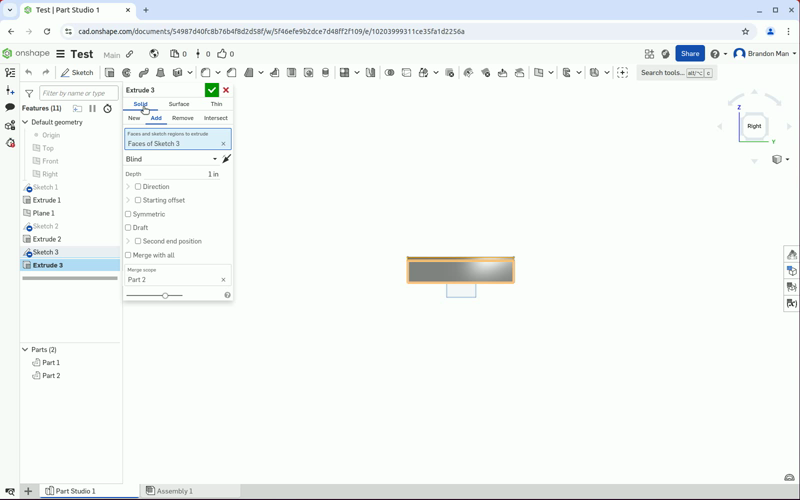
click(143, 106)
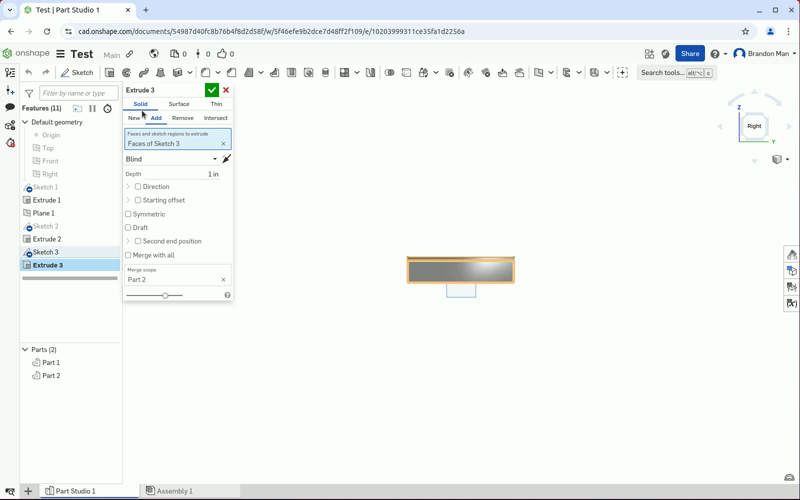
mouse_move(137, 120)
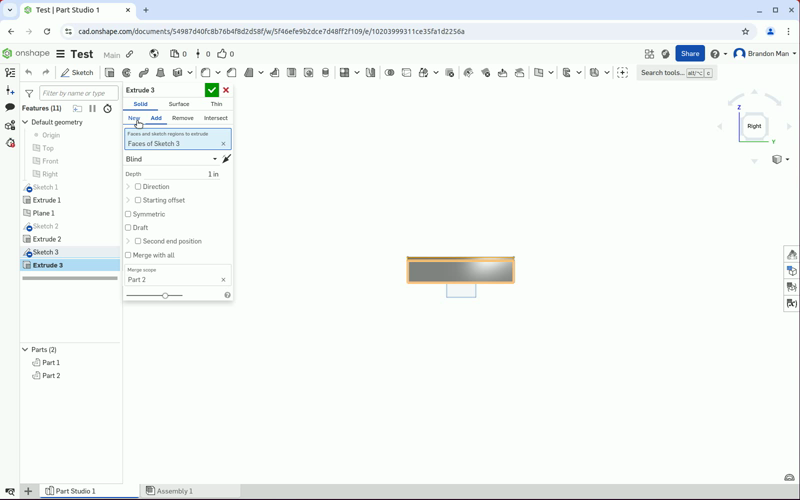
click(137, 120)
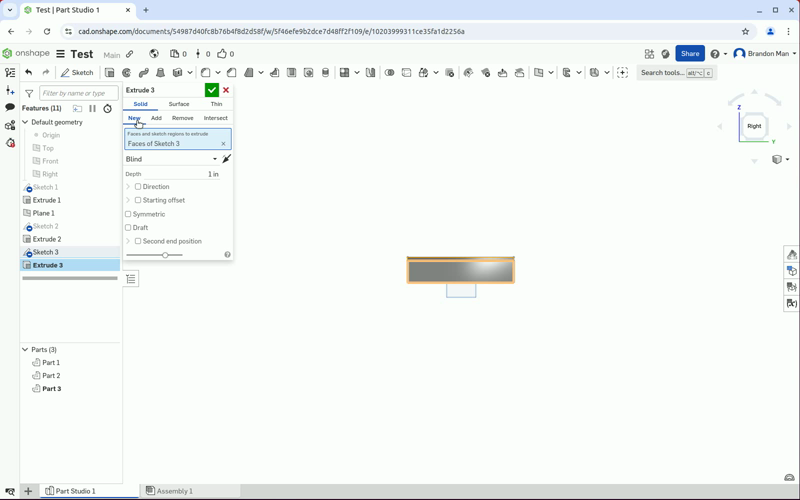
key(tab, 4)
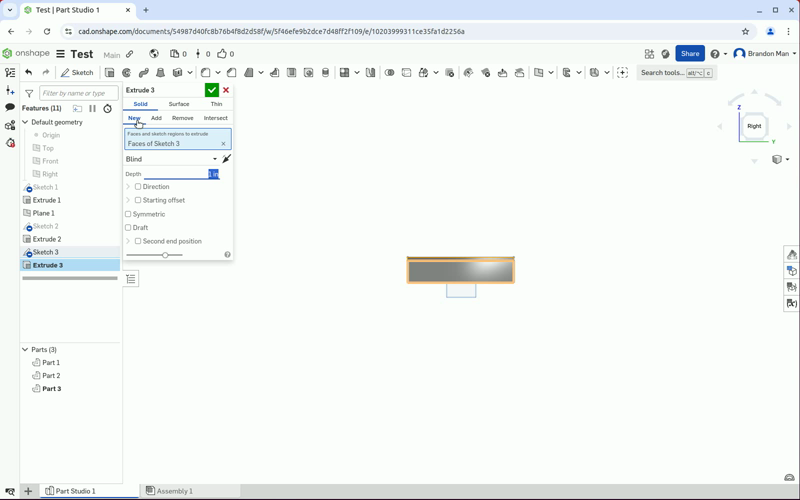
text(0.722)
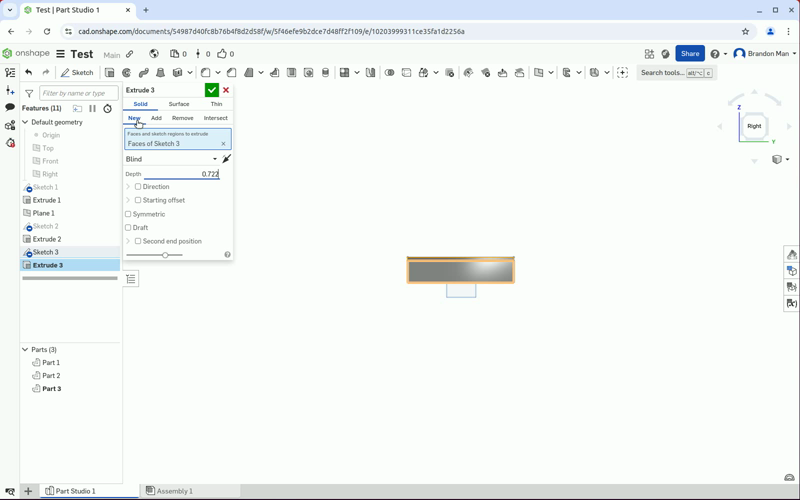
key(enter)
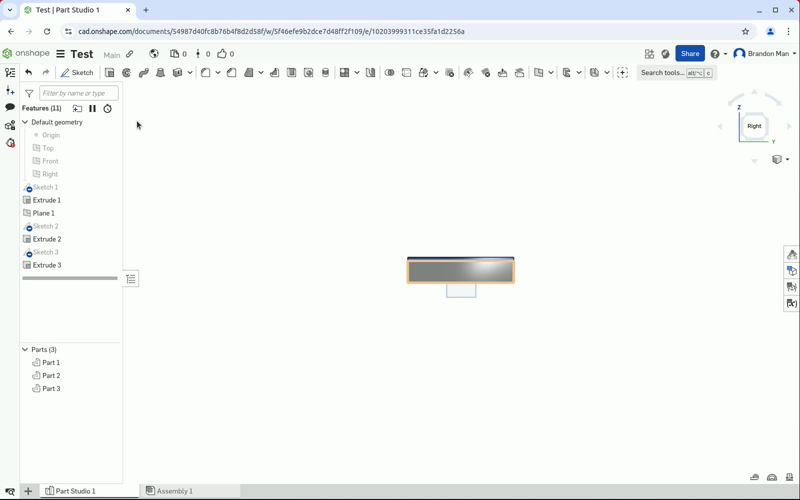
key(shift+h)
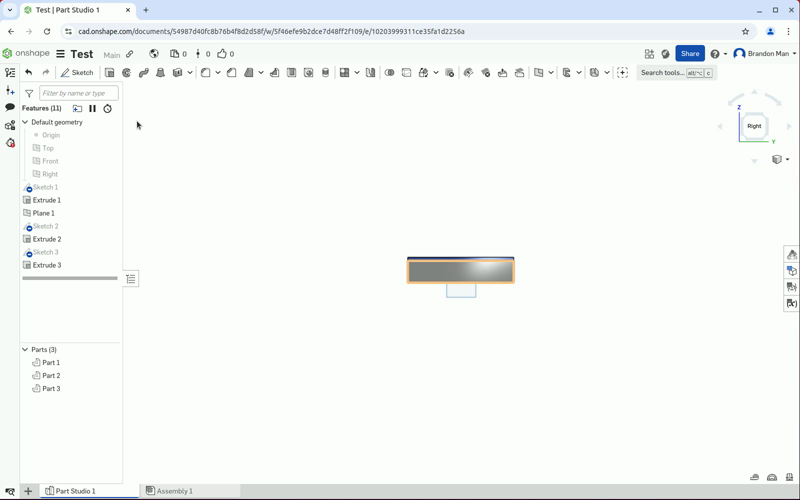
key(shift+h)
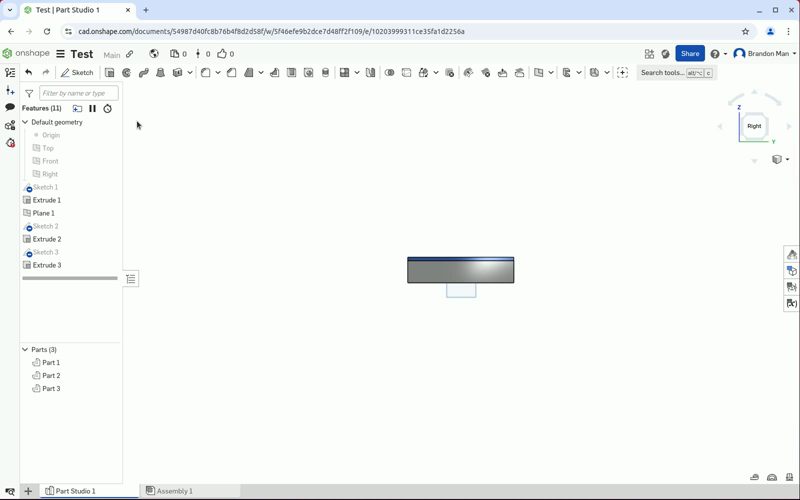
mouse_move(73, 189)
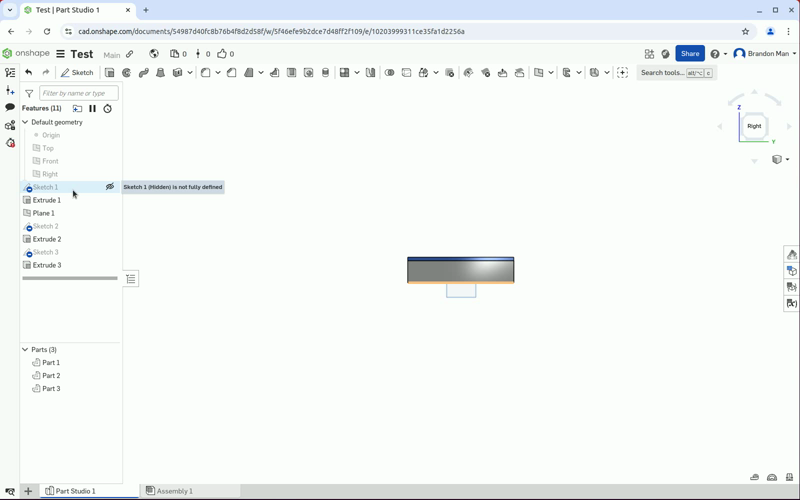
click(73, 189)
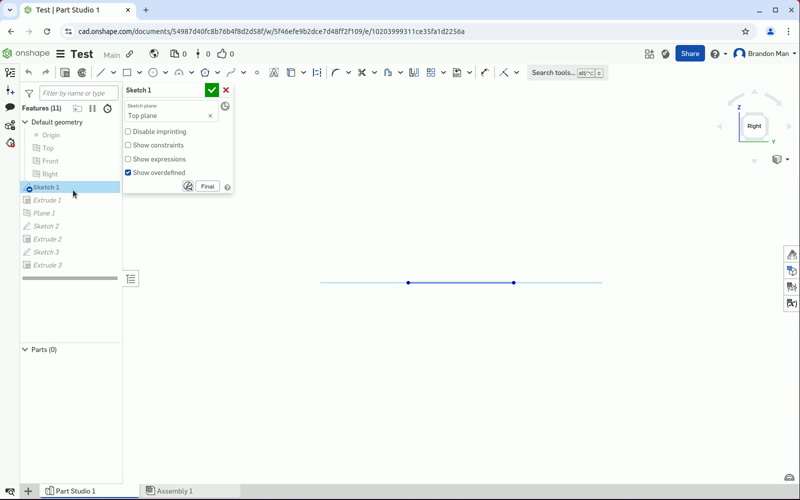
mouse_move(229, 92)
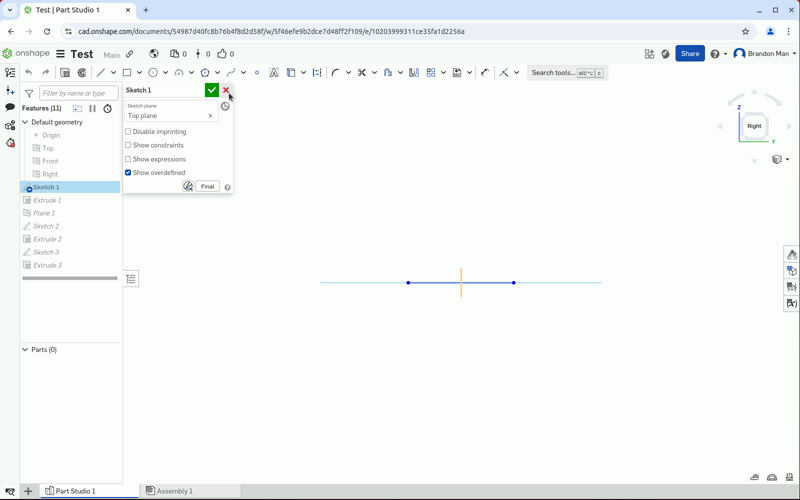
click(229, 92)
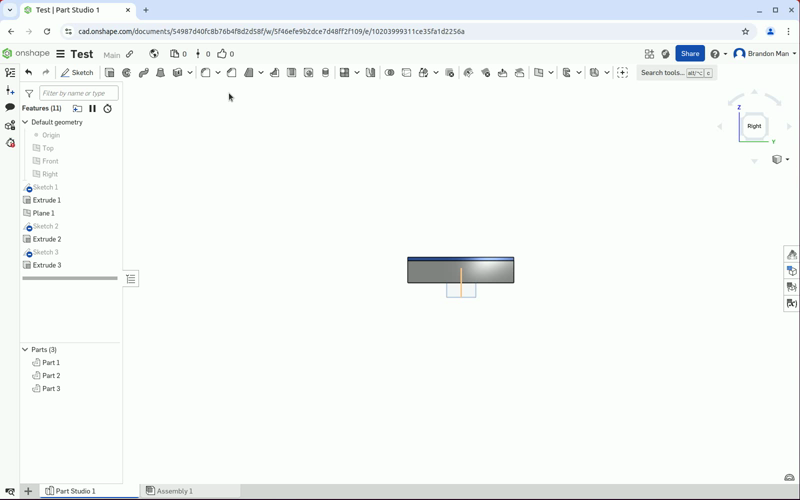
mouse_move(73, 352)
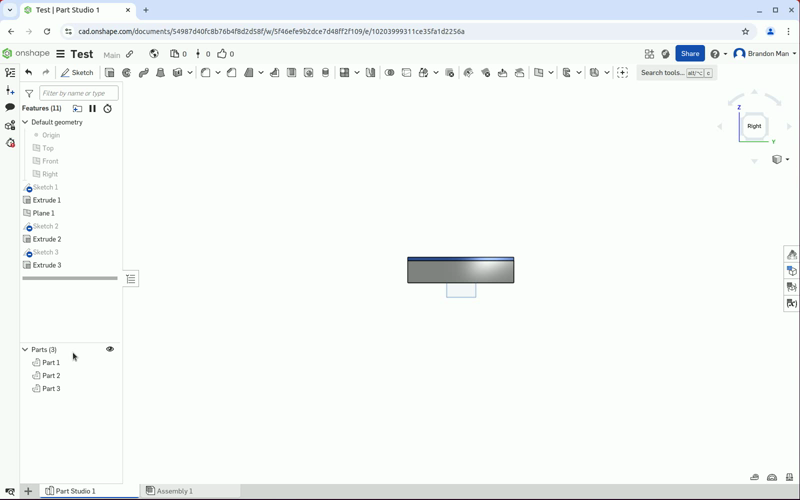
key(y)
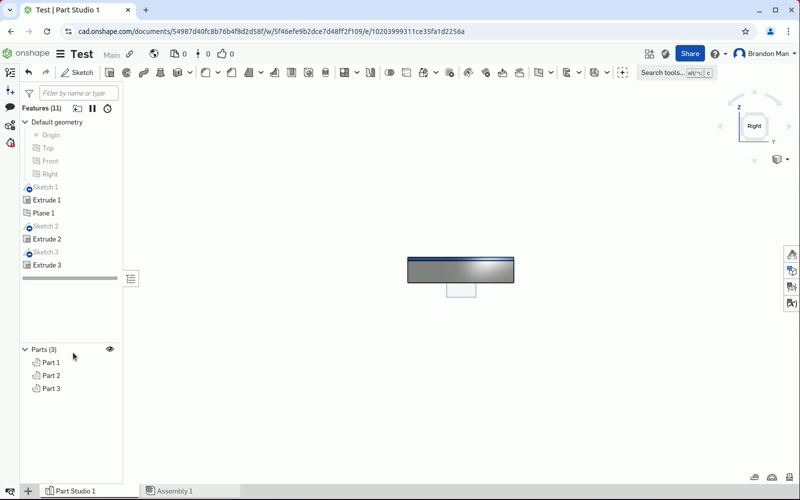
key(shift+p)
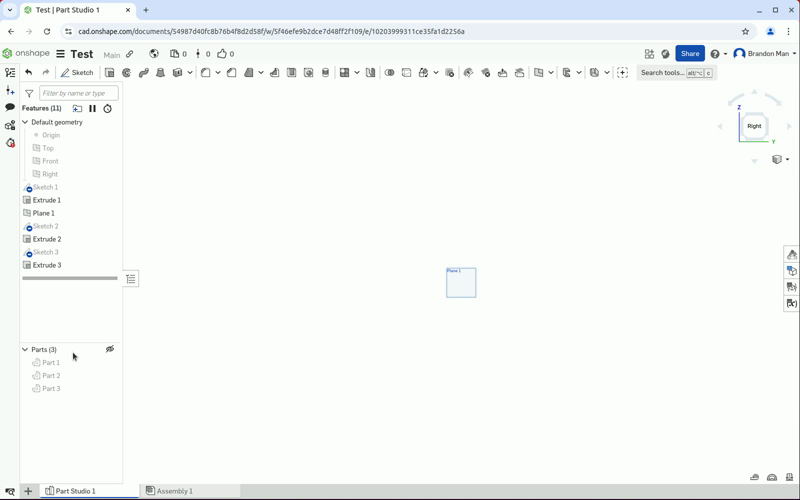
key(space)
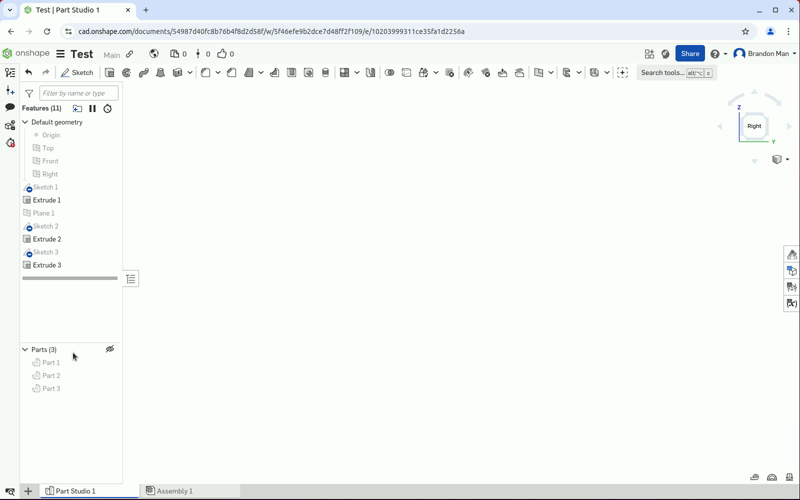
key_down(shift)
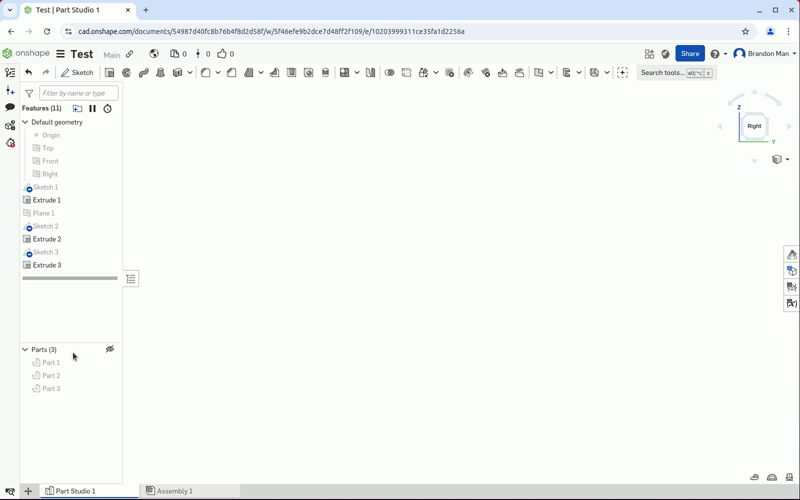
key(right)
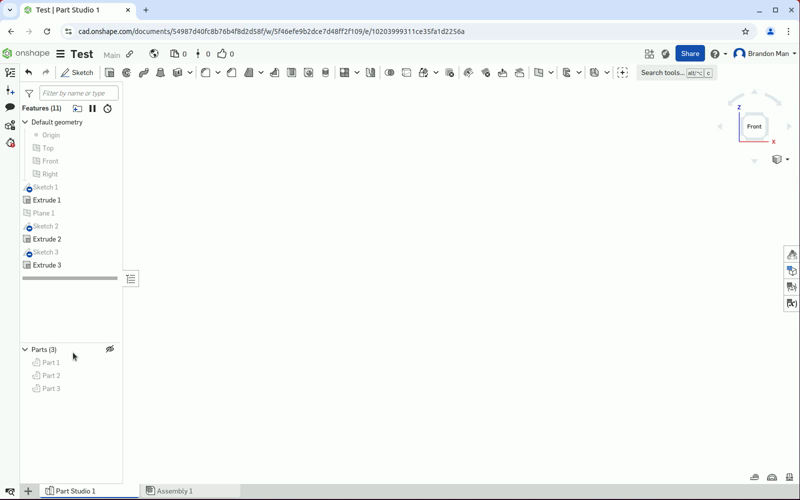
key_up(shift)
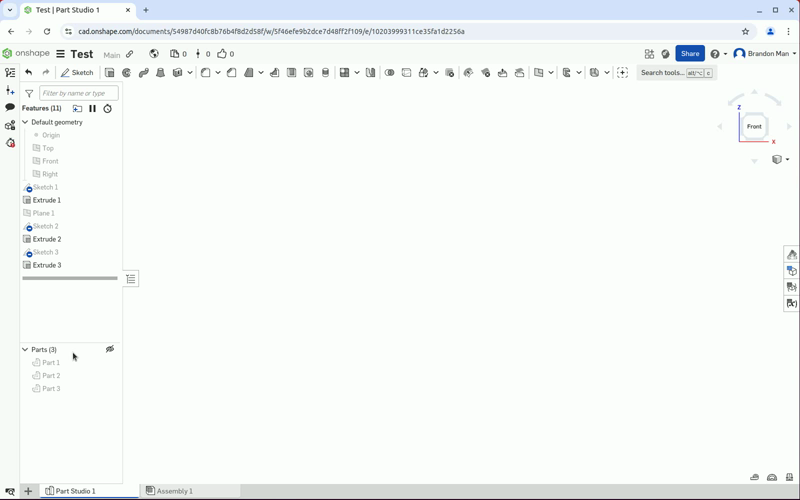
mouse_move(73, 352)
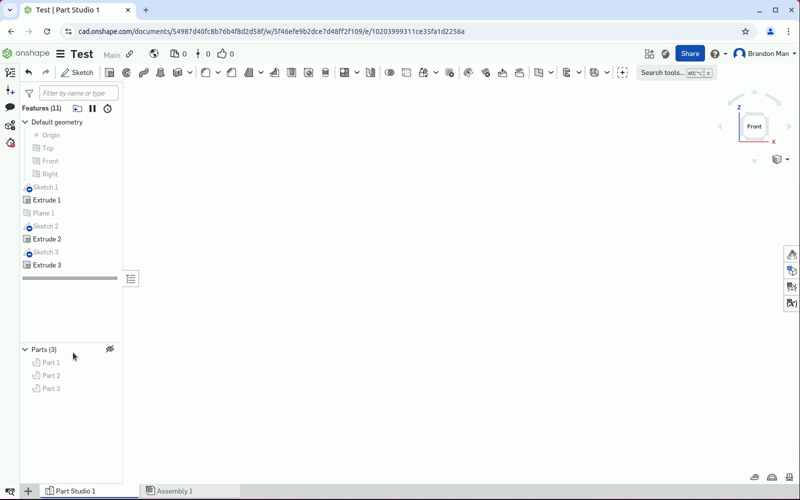
key(shift+y)
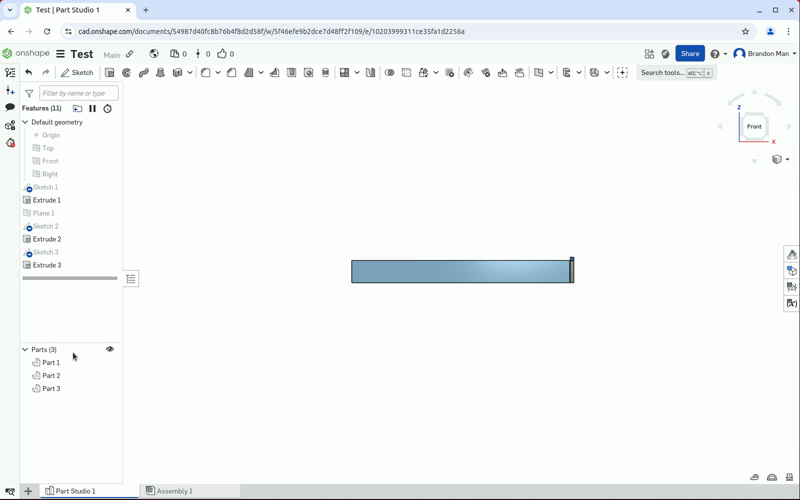
mouse_move(541, 75)
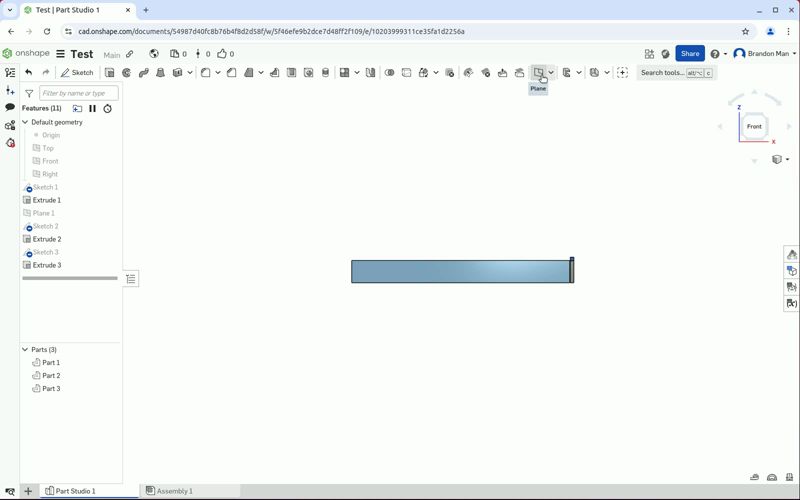
click(541, 75)
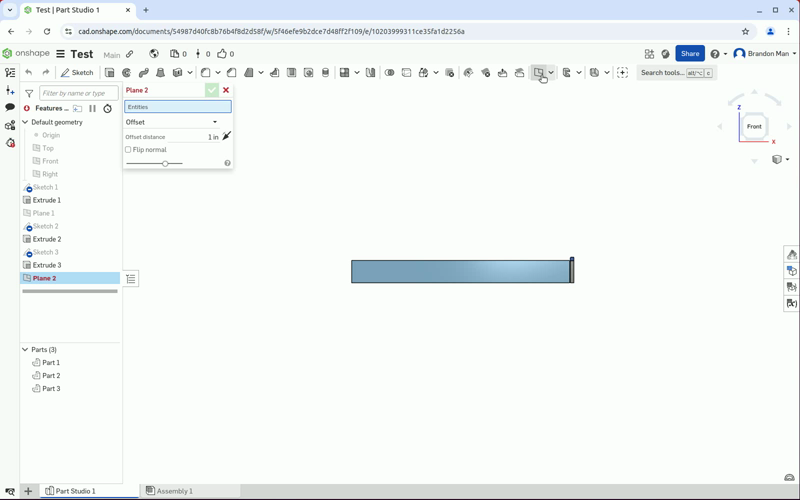
mouse_move(73, 163)
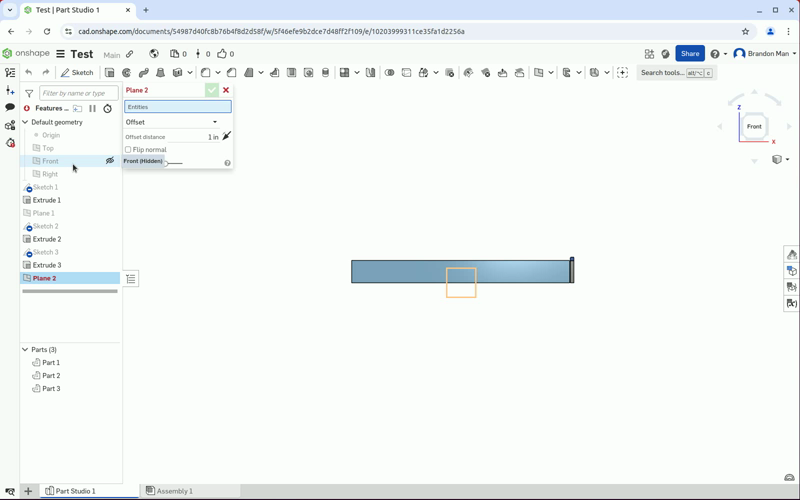
click(73, 163)
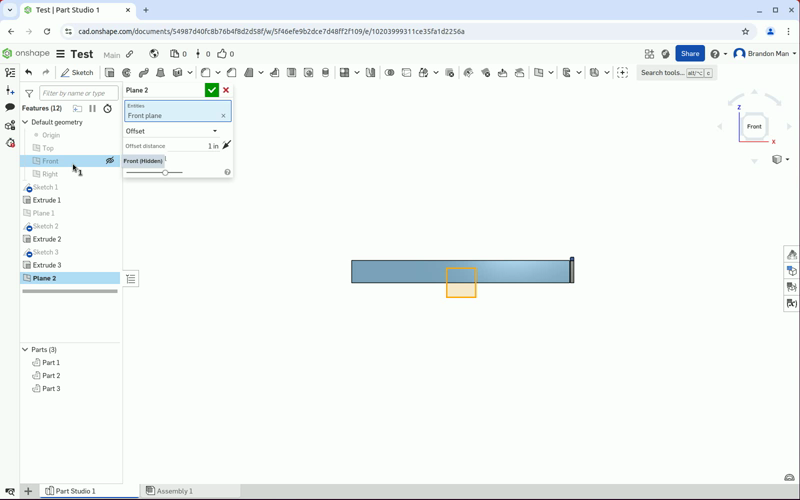
key(tab, 2)
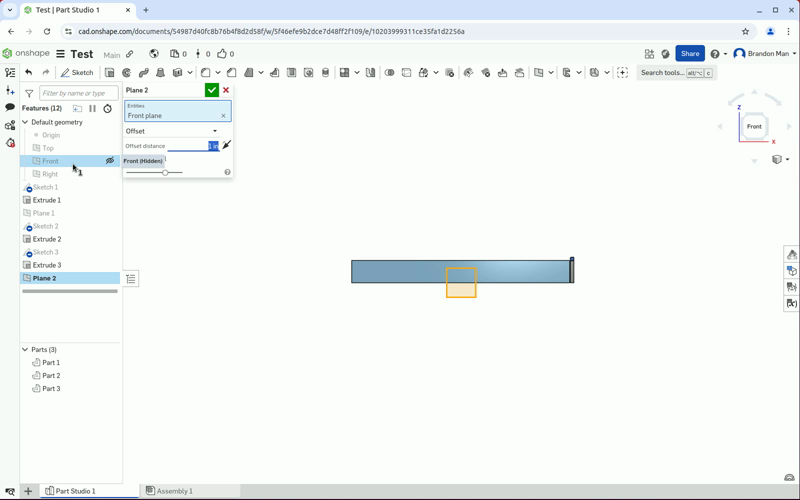
text(10.845)
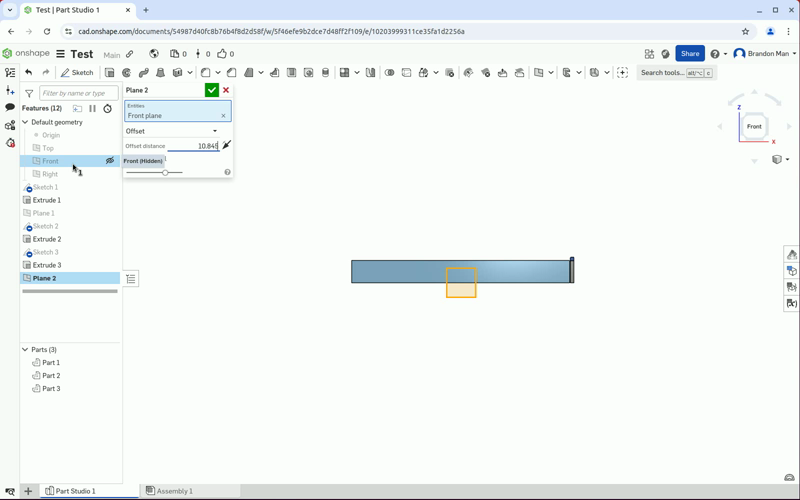
key(enter, 2)
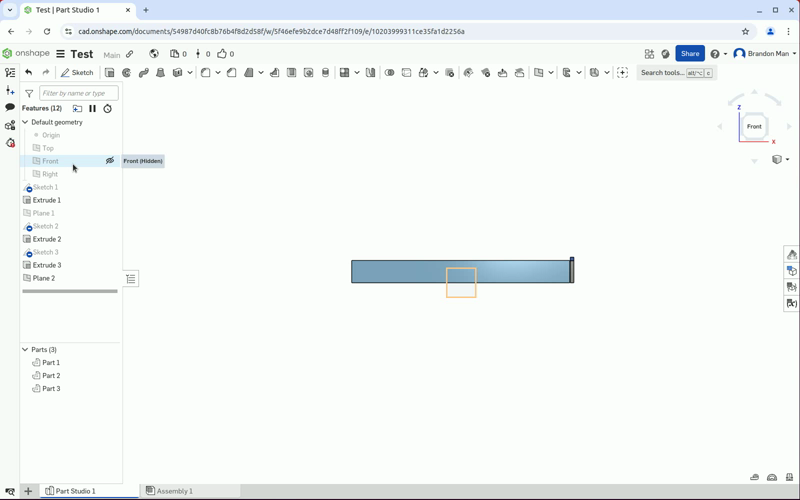
key(shift+s)
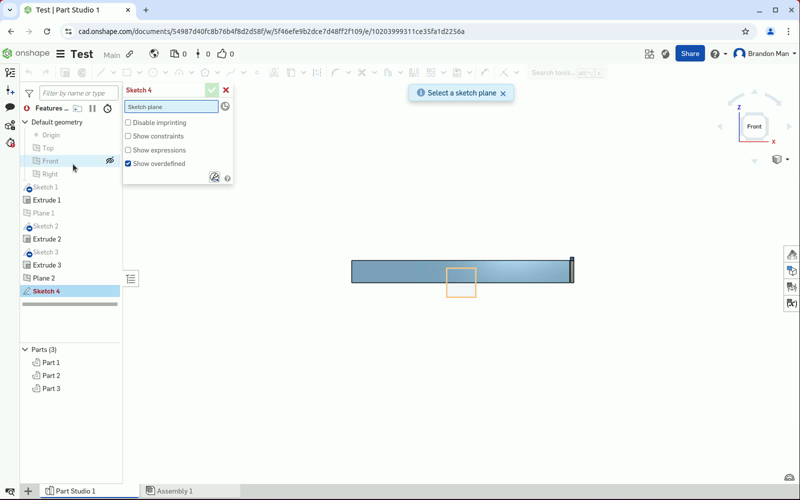
mouse_move(73, 280)
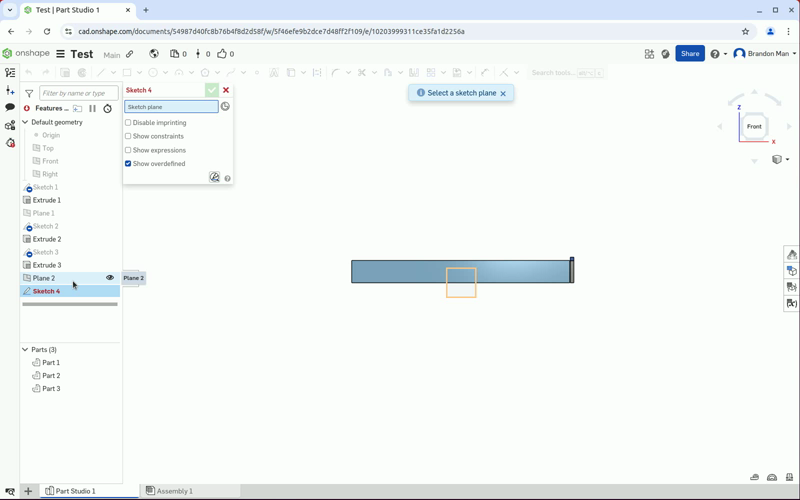
click(73, 280)
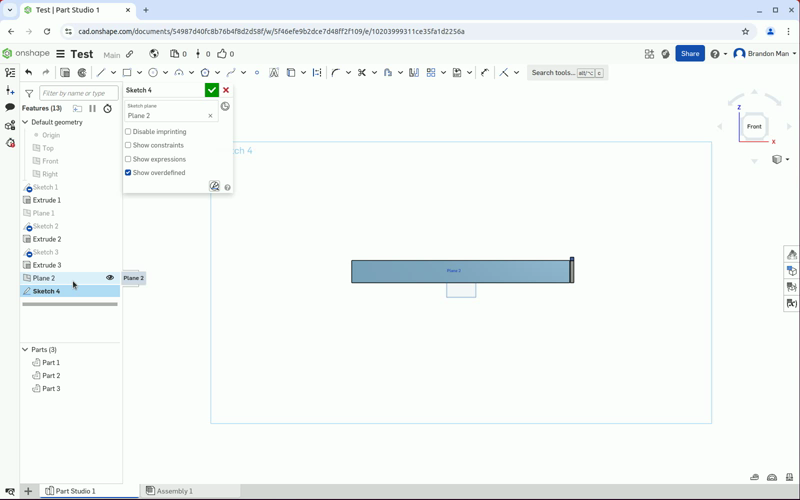
mouse_move(73, 352)
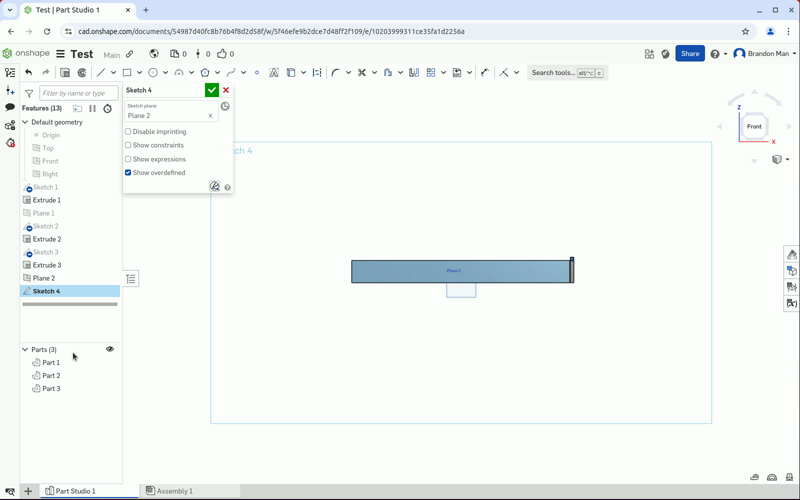
key(y)
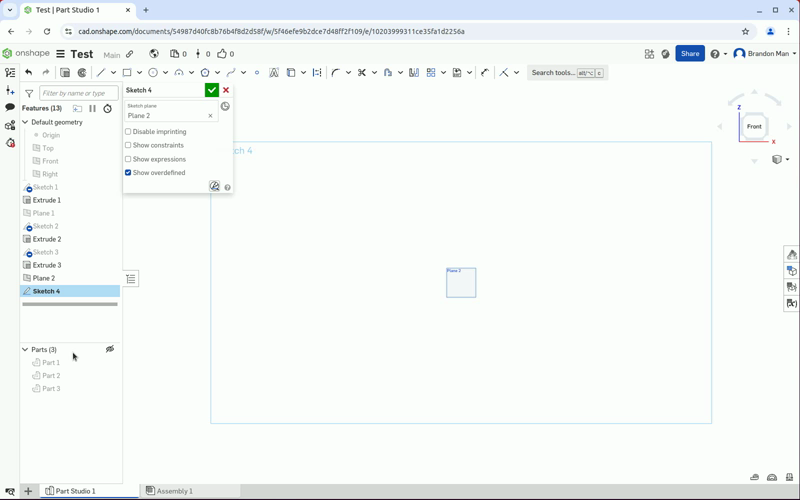
key(l)
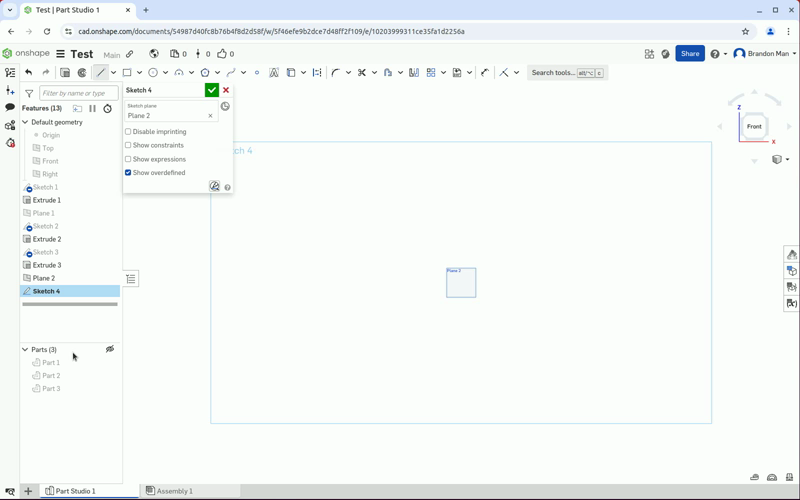
key_down(shift)
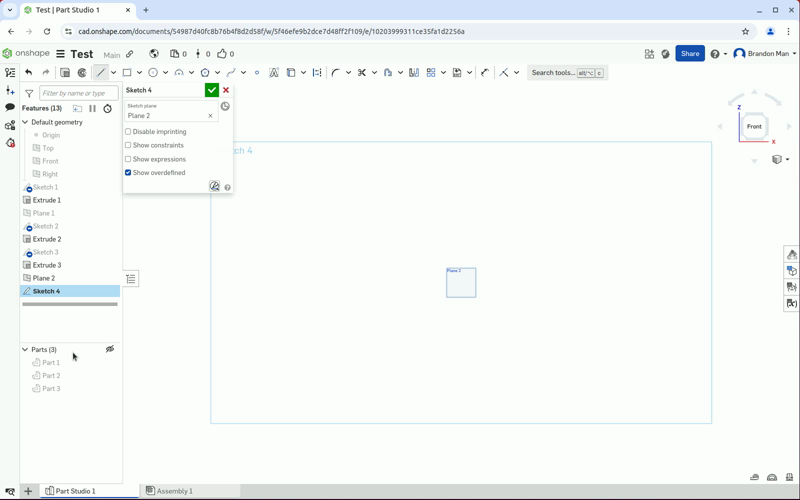
mouse_move(348, 282)
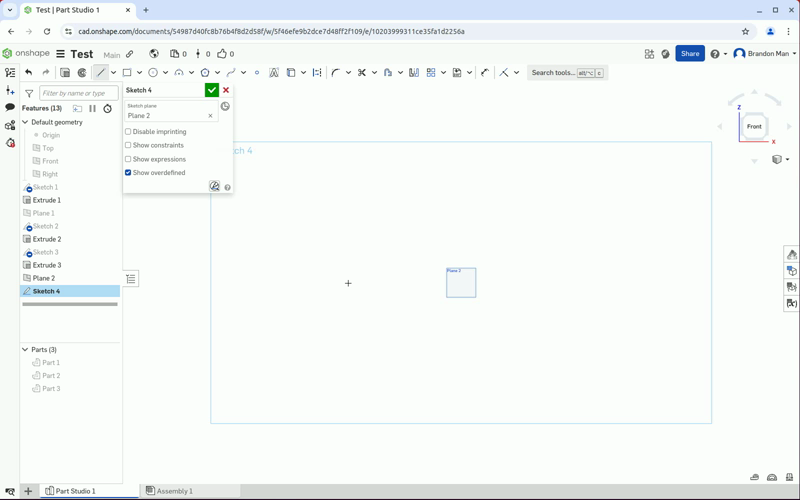
click(348, 282)
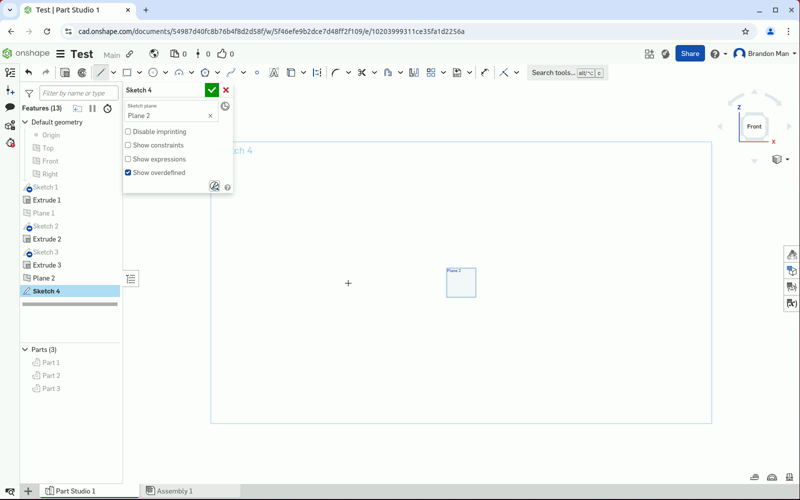
key_up(shift)
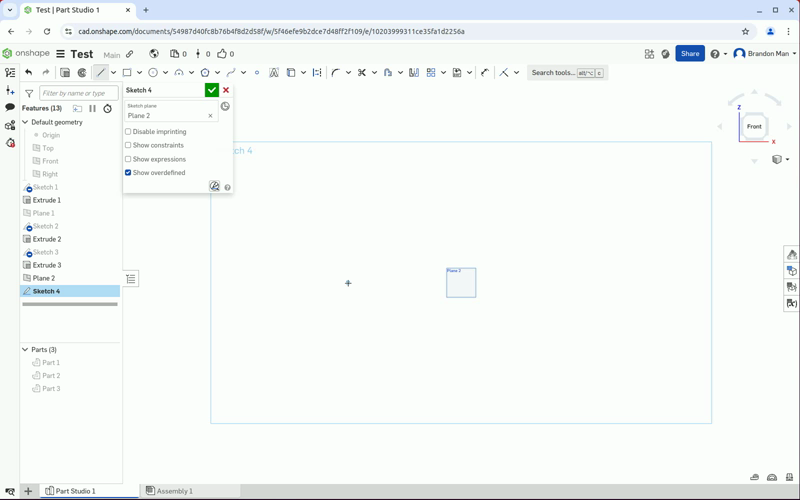
key_down(shift)
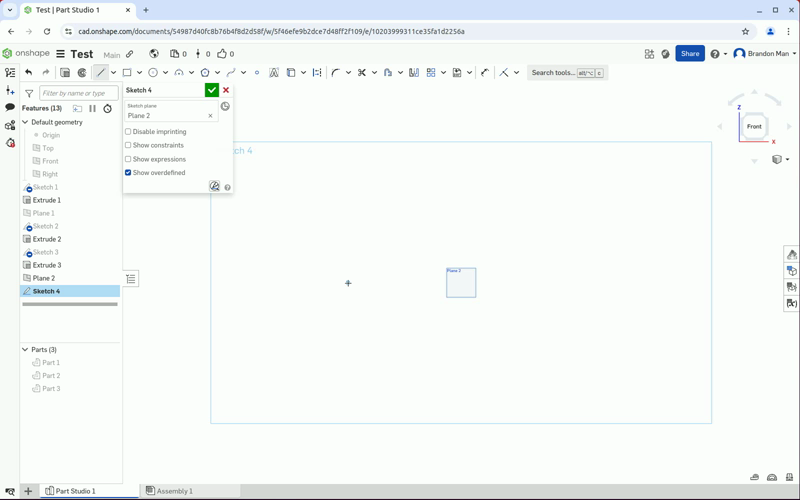
mouse_move(378, 282)
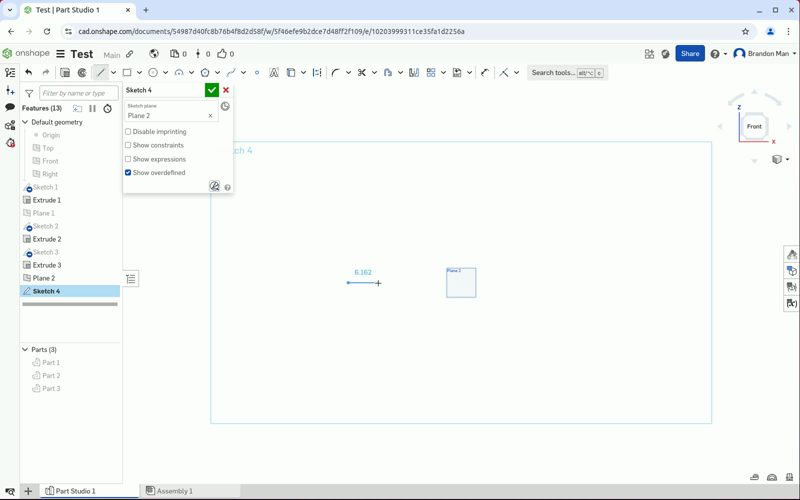
mouse_move(350, 282)
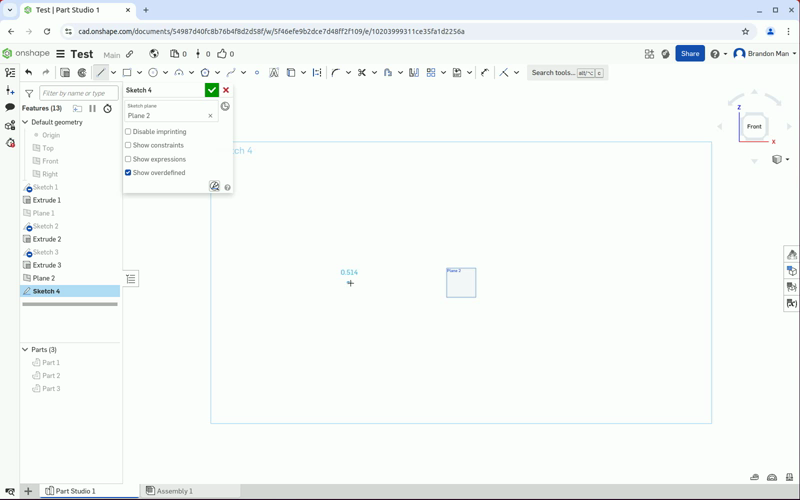
scroll(6)
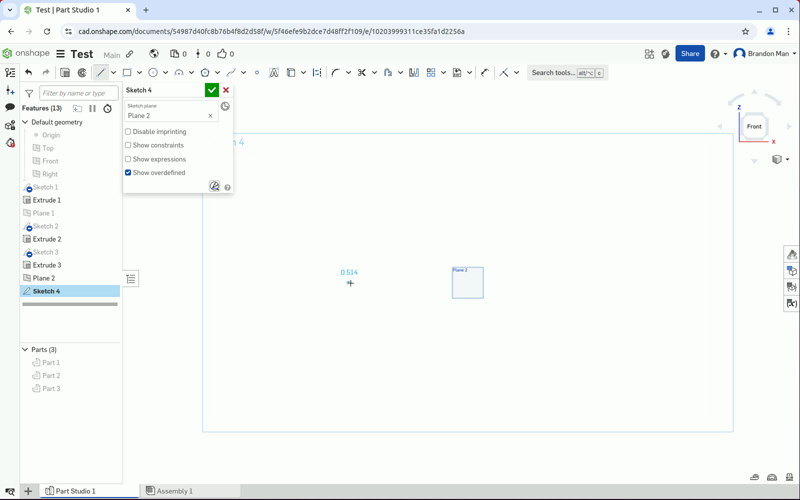
scroll(6)
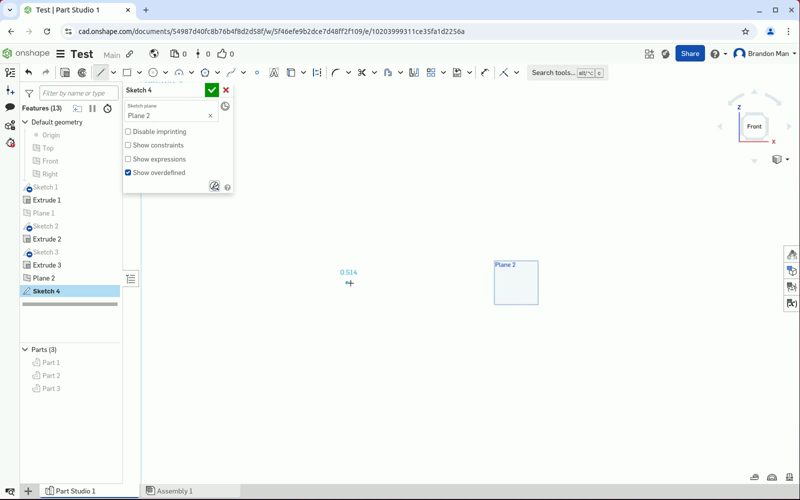
scroll(6)
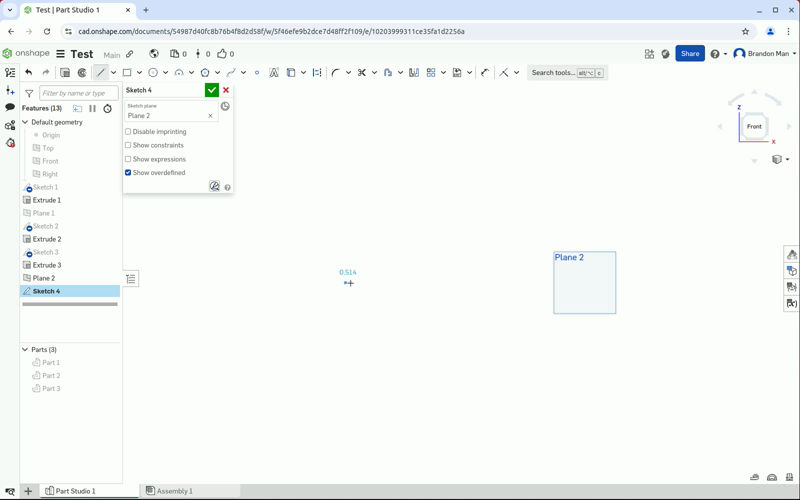
scroll(6)
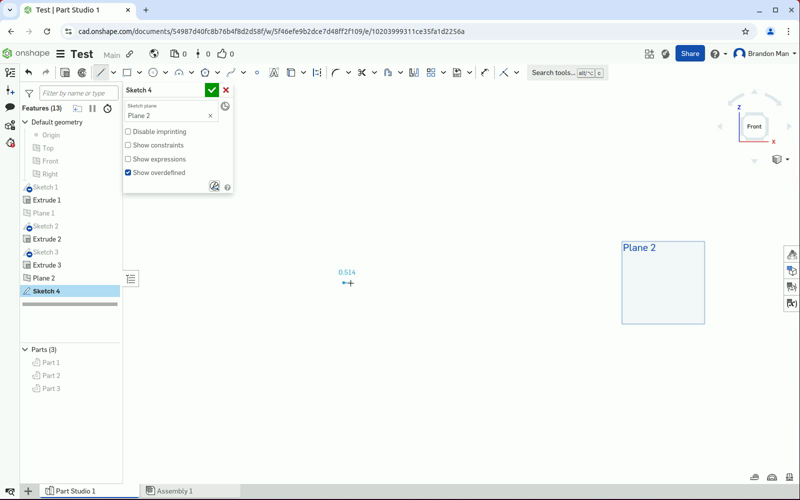
scroll(6)
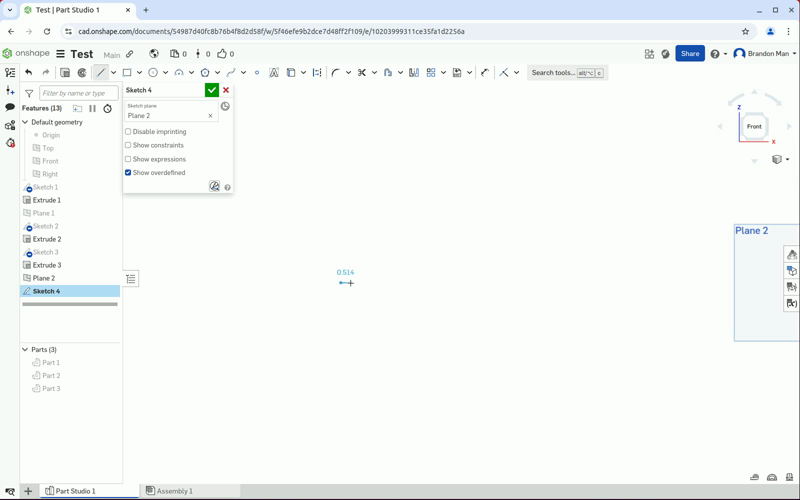
scroll(6)
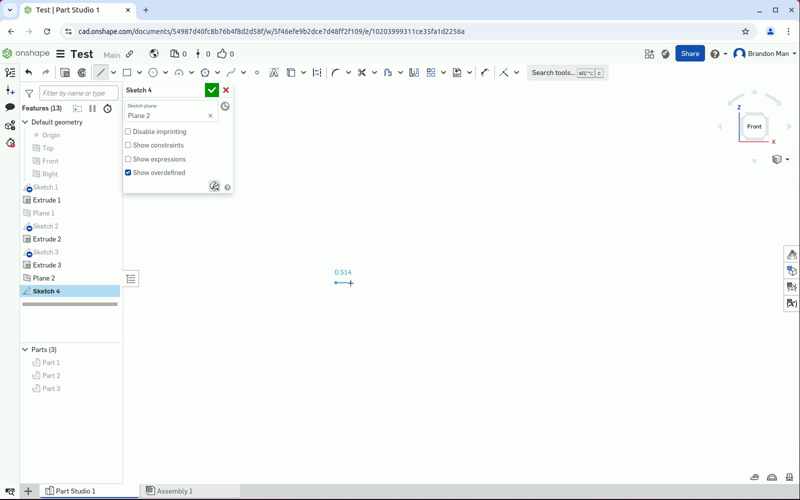
scroll(6)
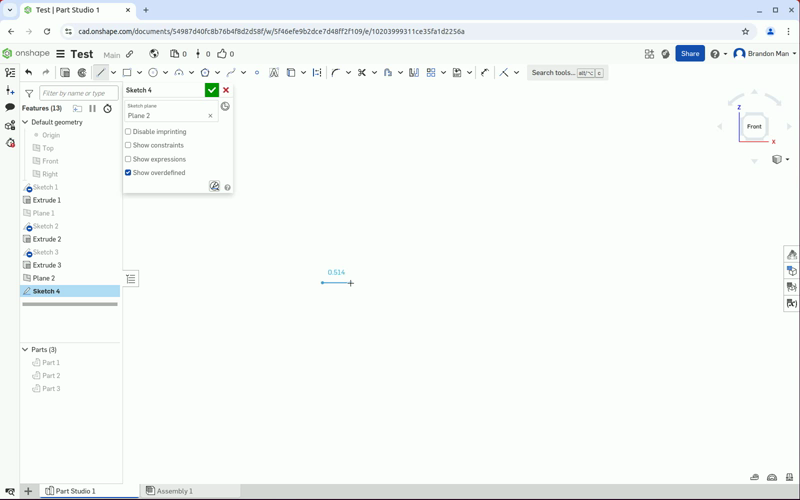
click(350, 282)
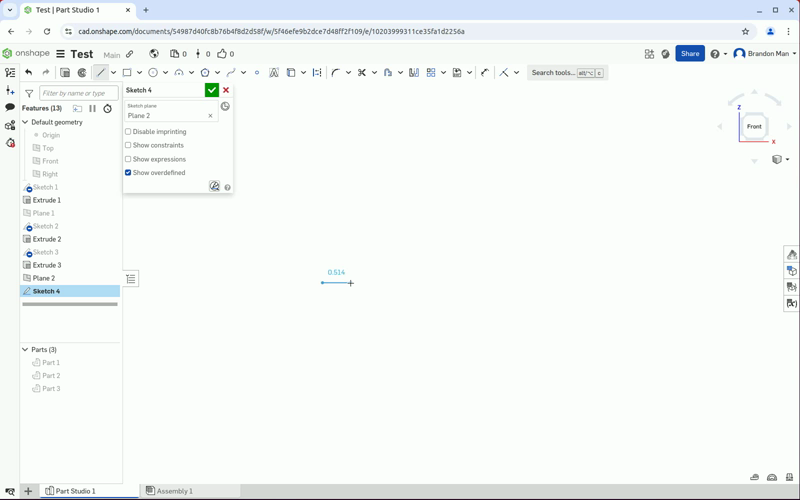
scroll(-6)
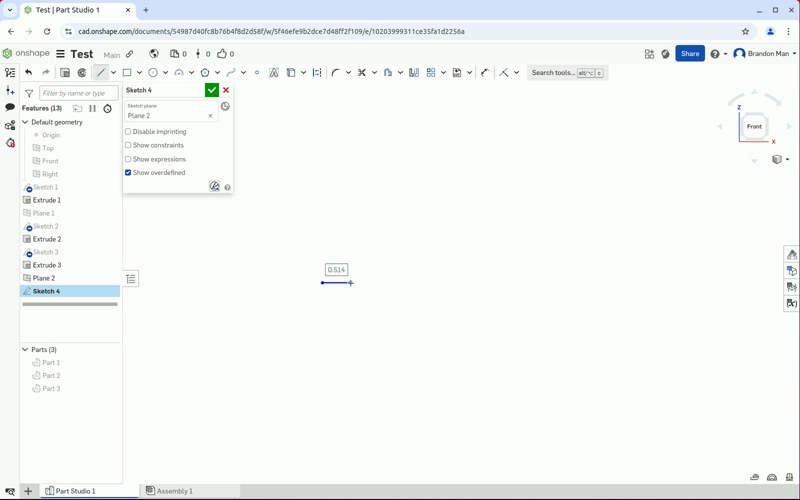
scroll(-6)
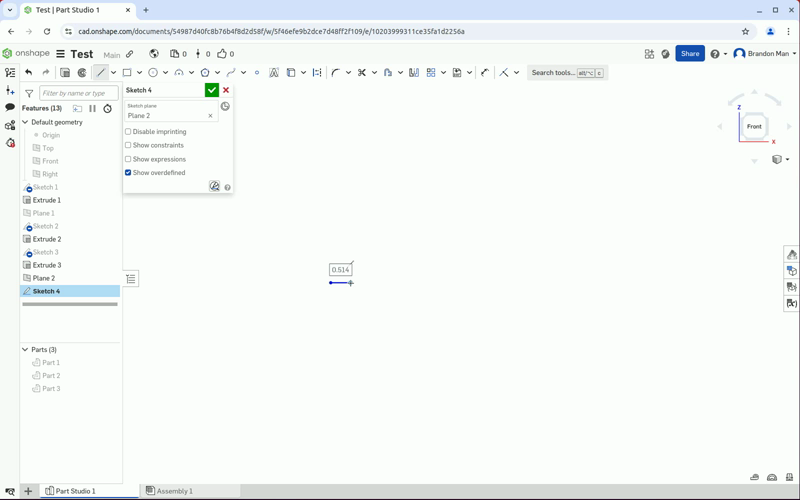
scroll(-6)
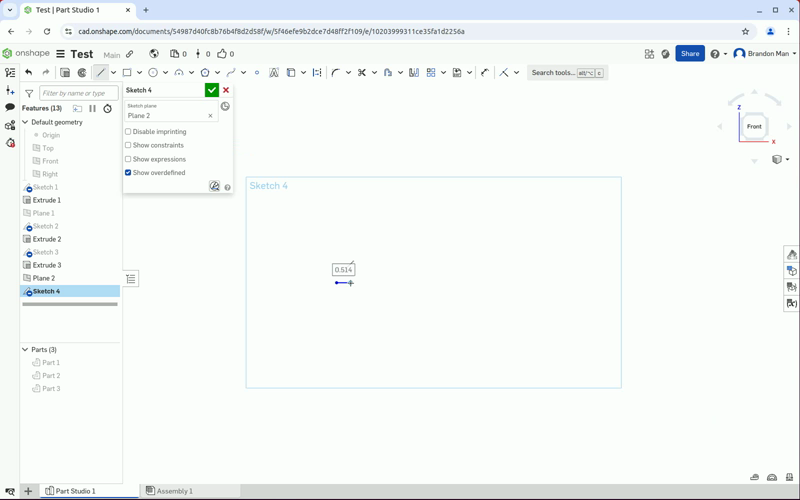
scroll(-6)
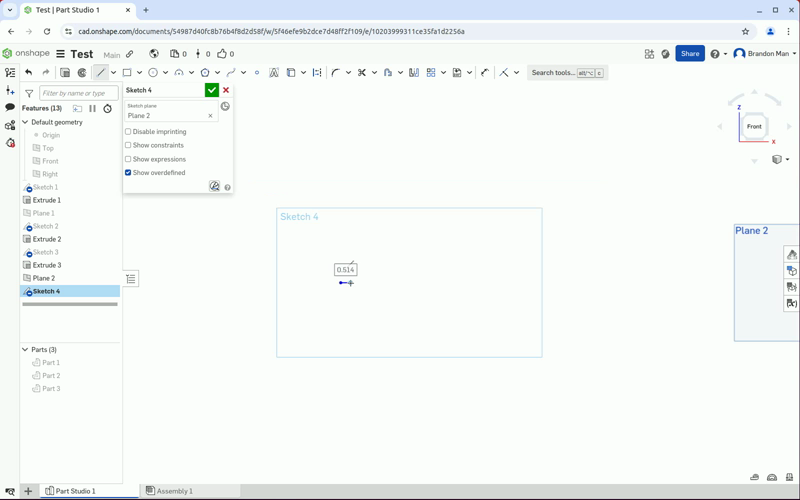
scroll(-6)
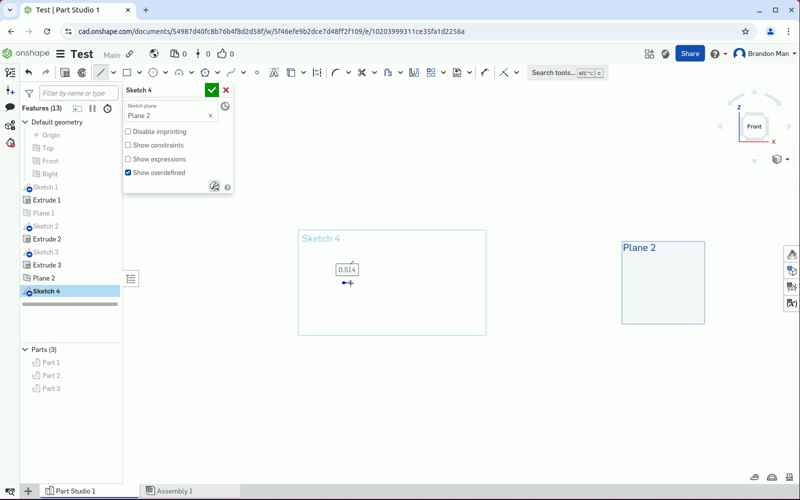
scroll(-6)
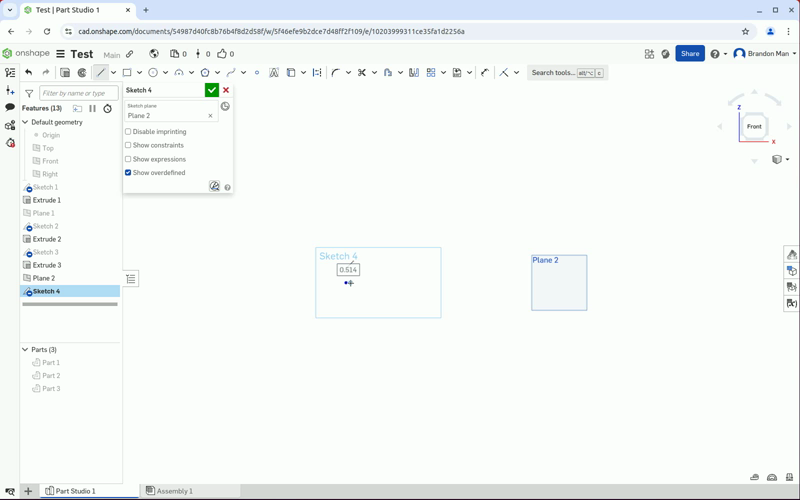
scroll(-6)
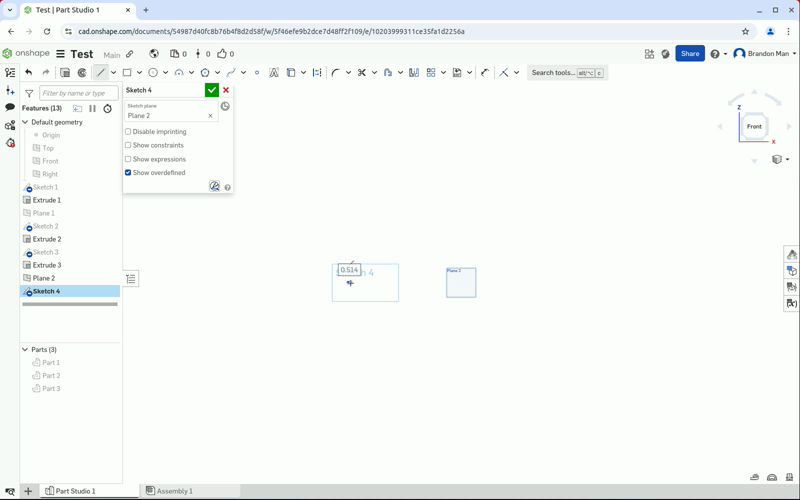
key_up(shift)
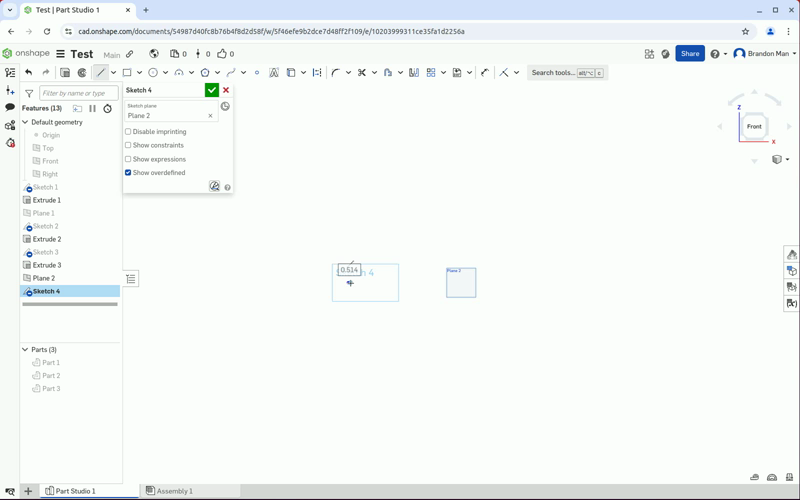
key_down(shift)
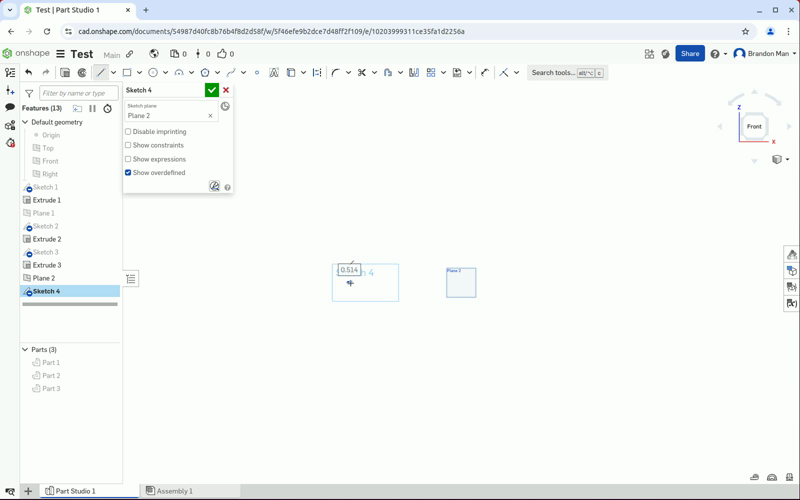
mouse_move(380, 282)
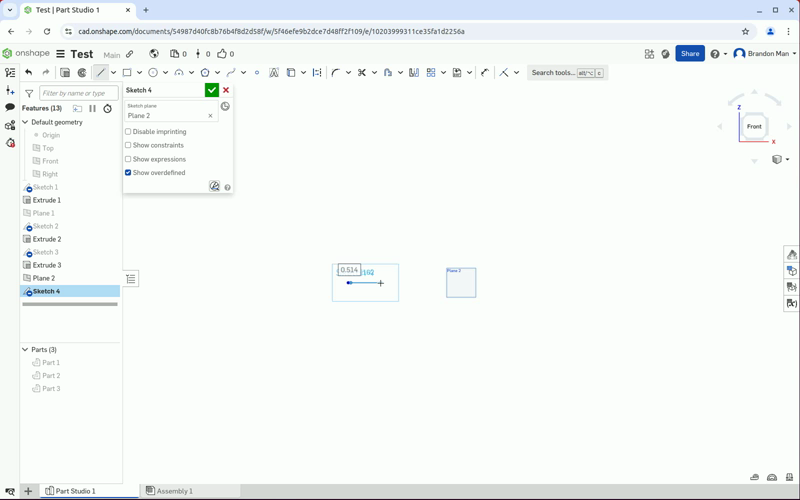
mouse_move(350, 259)
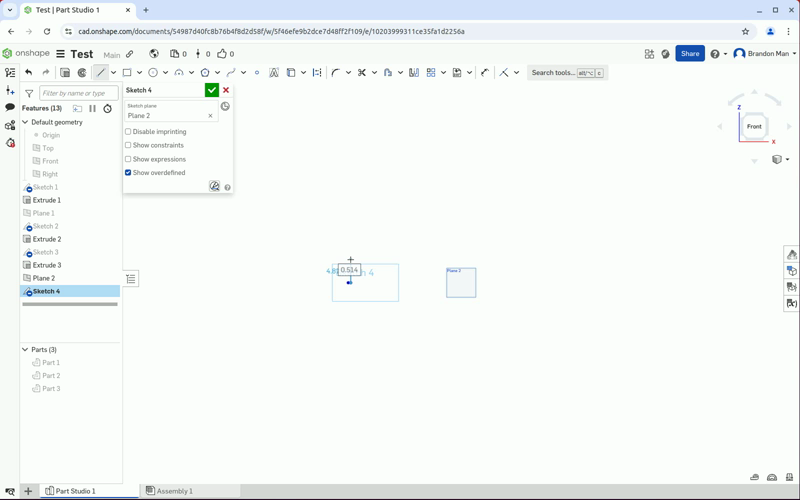
click(350, 259)
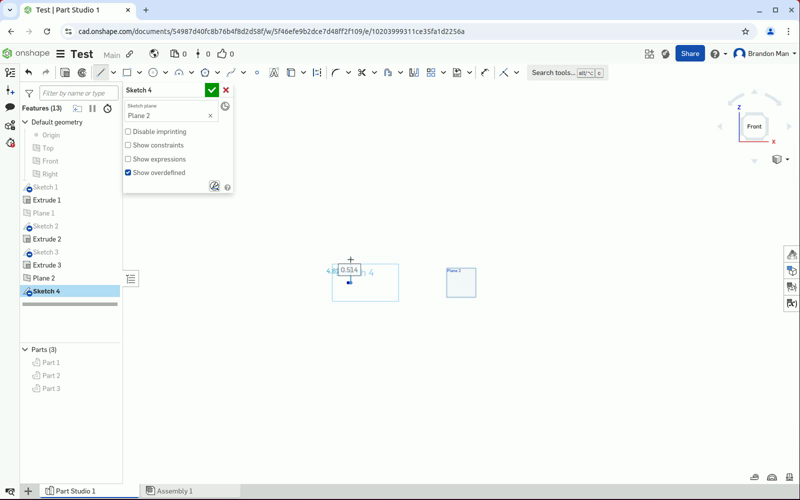
key_up(shift)
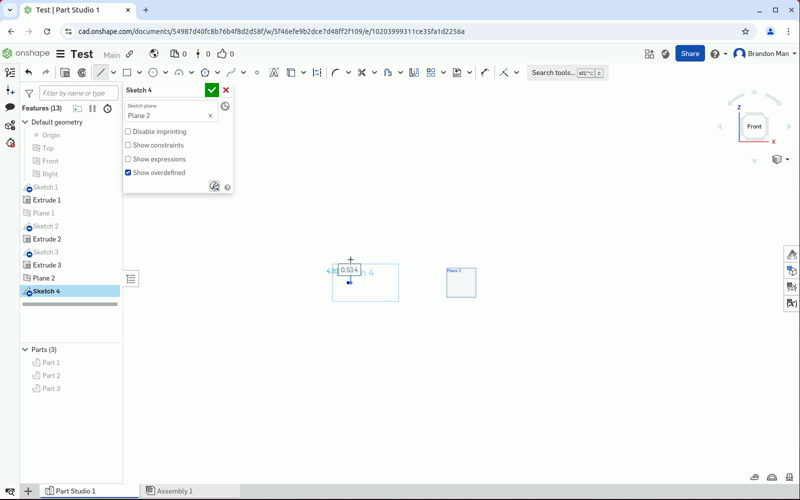
key_down(shift)
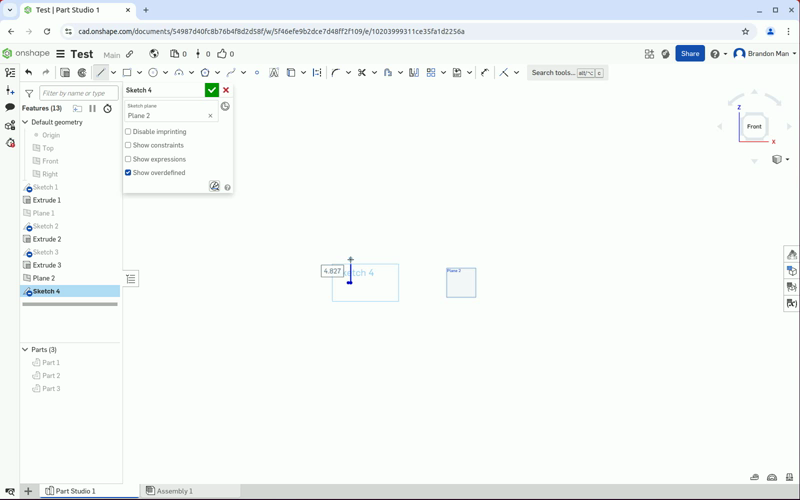
mouse_move(569, 259)
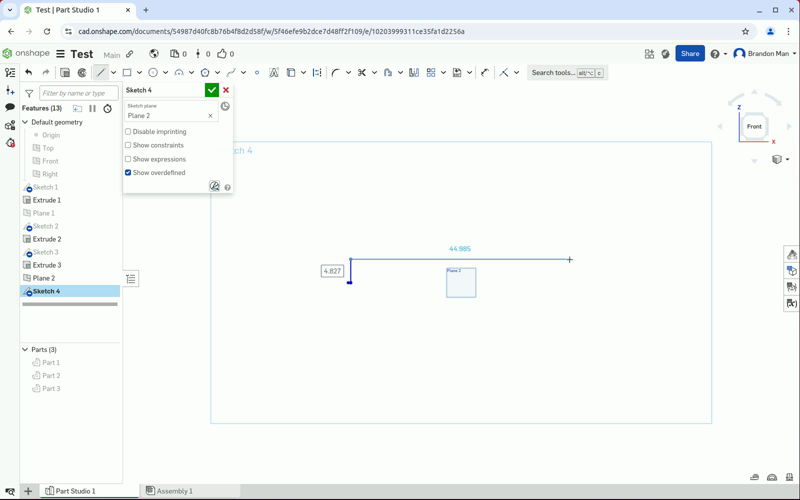
click(569, 259)
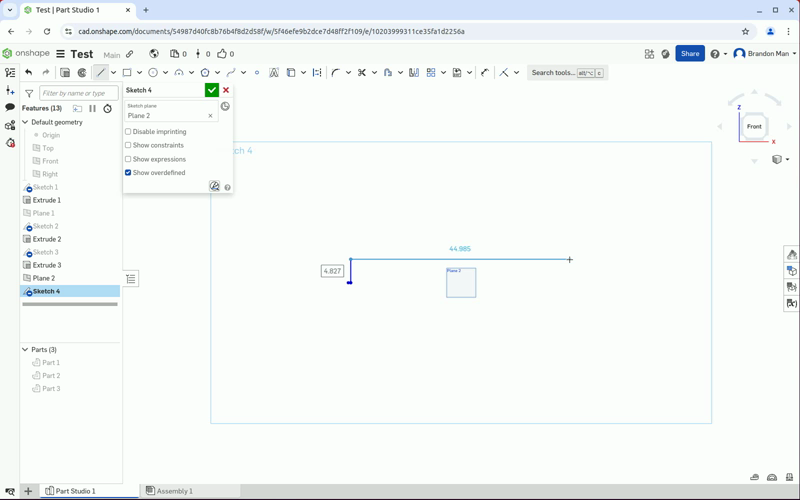
key_up(shift)
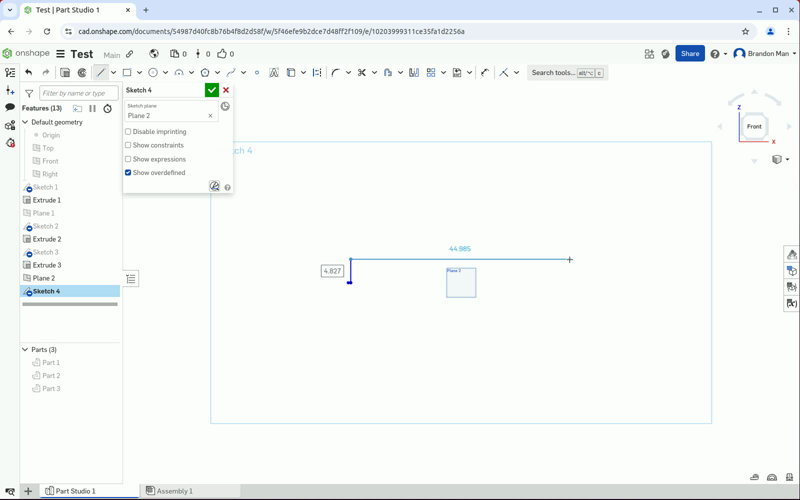
key_down(shift)
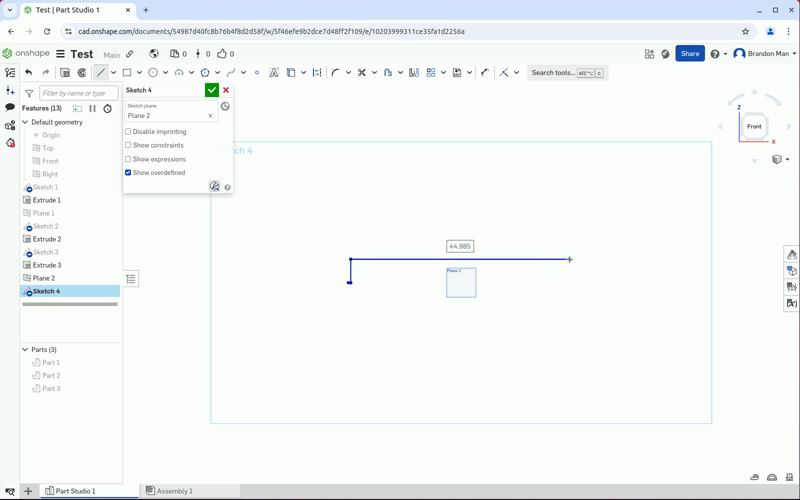
mouse_move(589, 259)
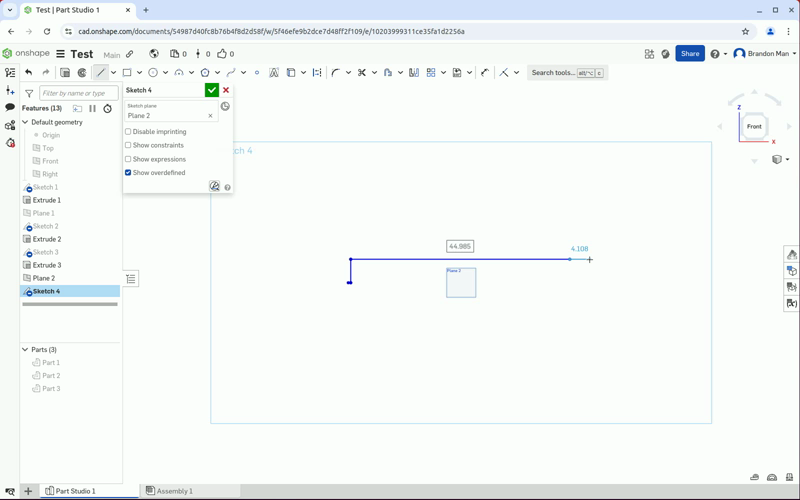
mouse_move(569, 282)
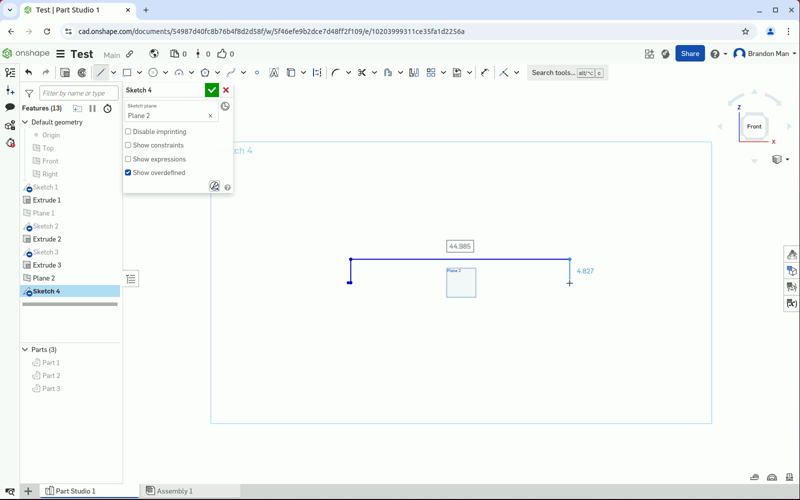
click(569, 282)
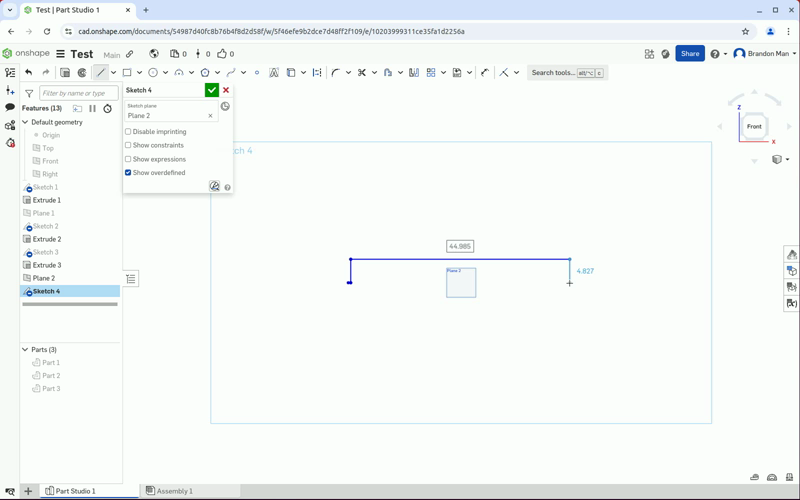
key_up(shift)
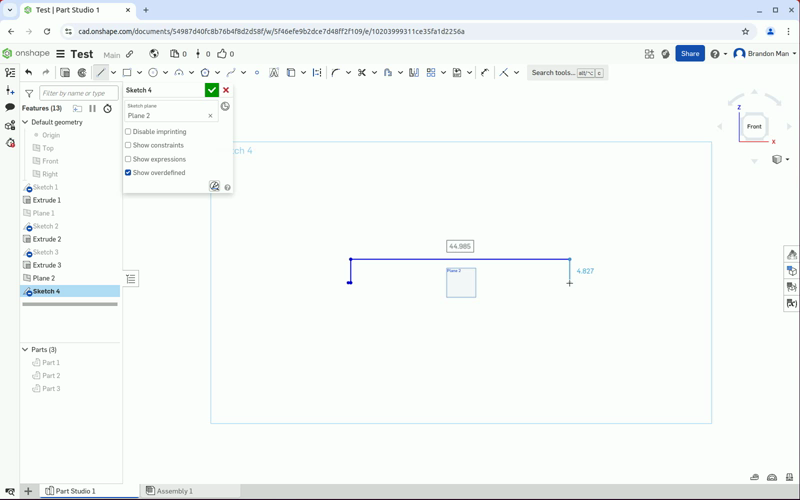
key_down(shift)
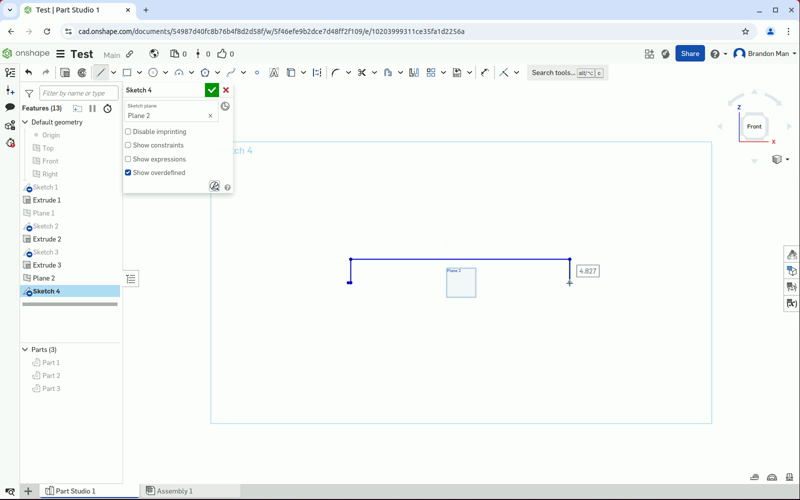
mouse_move(589, 282)
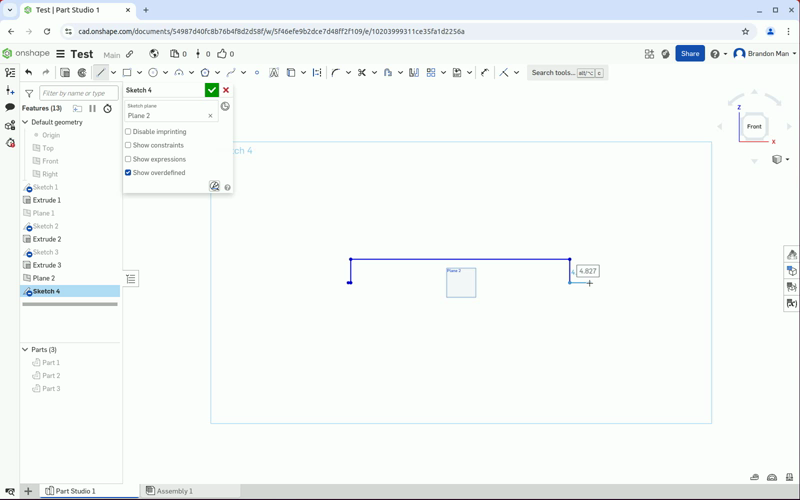
mouse_move(572, 282)
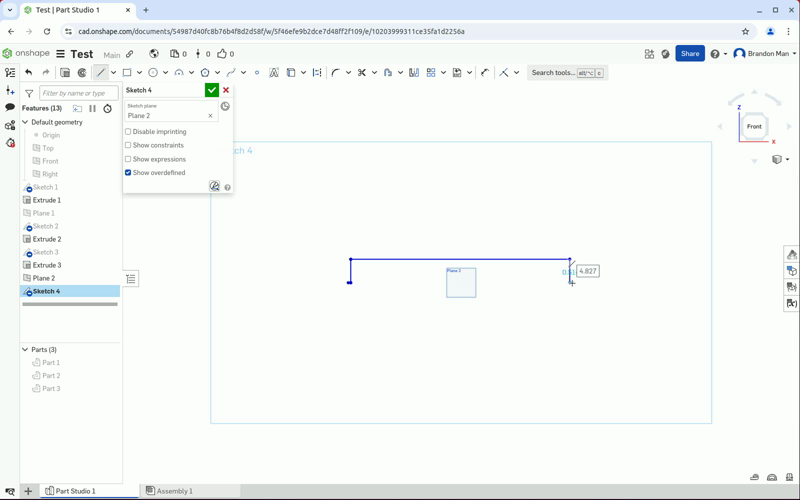
scroll(6)
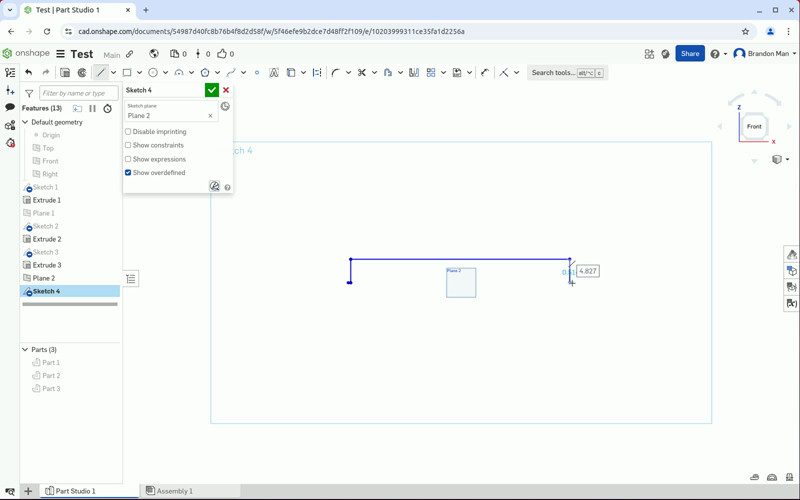
scroll(6)
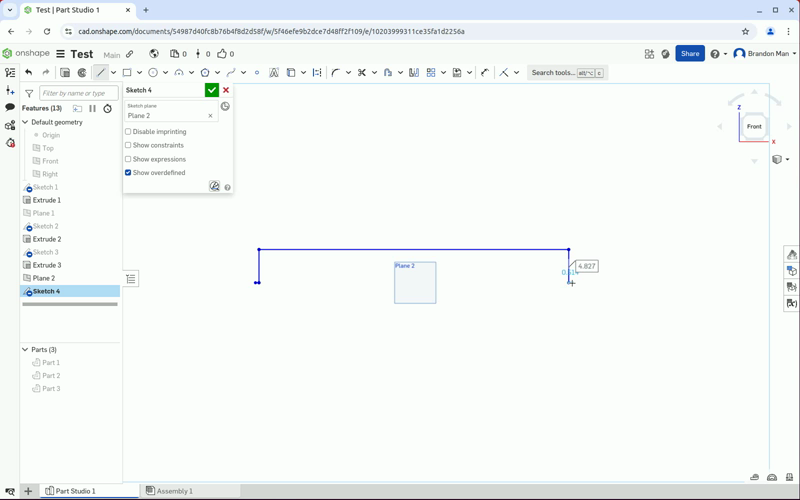
scroll(6)
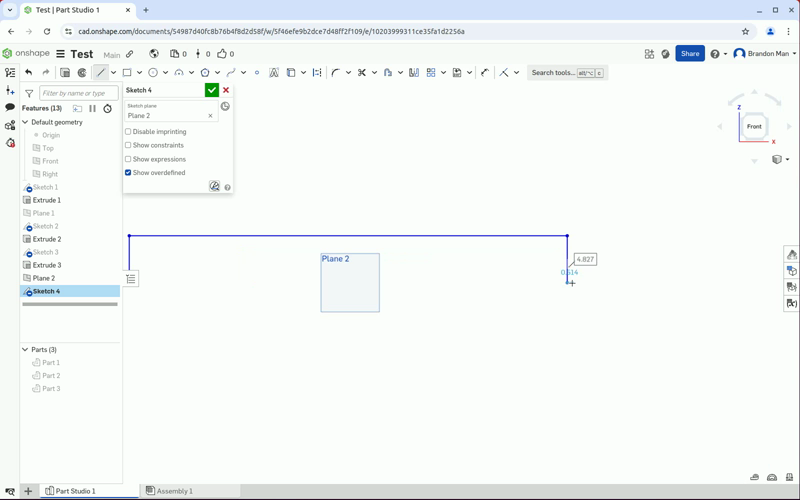
scroll(6)
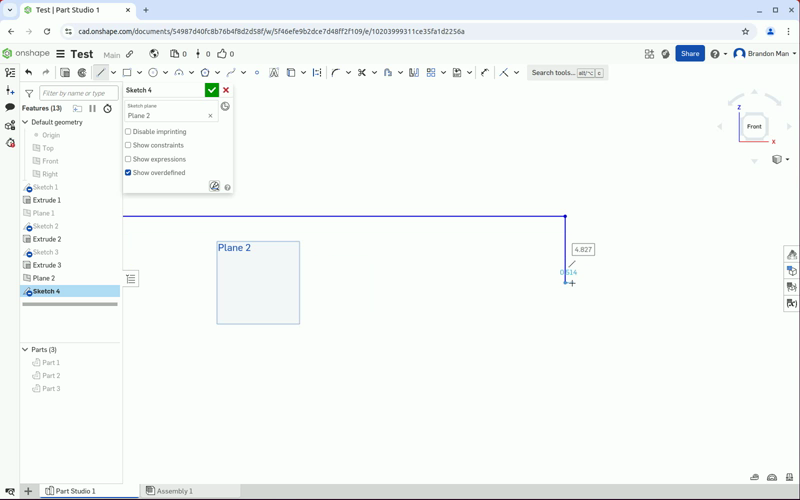
scroll(6)
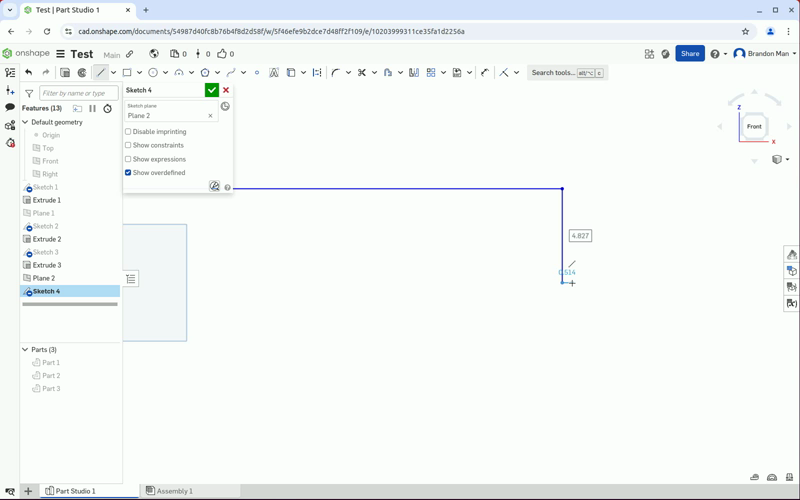
scroll(6)
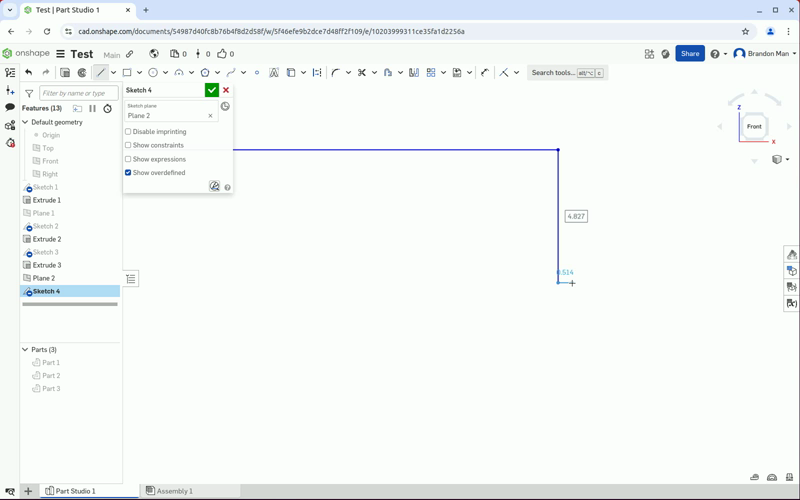
scroll(6)
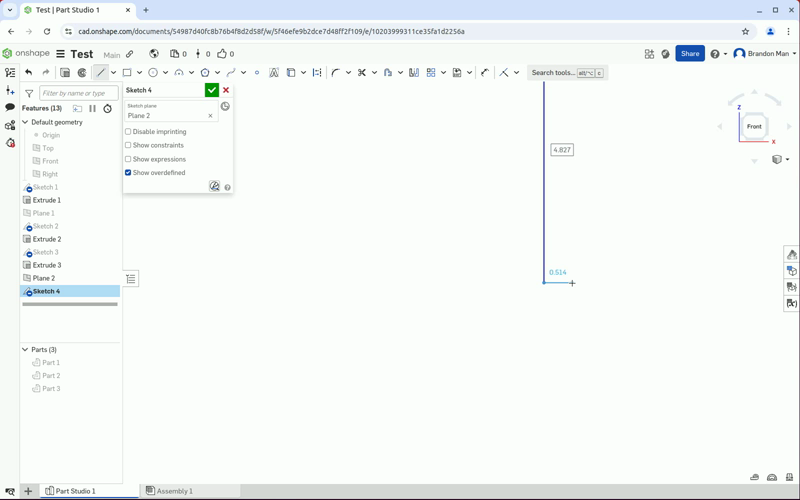
click(572, 282)
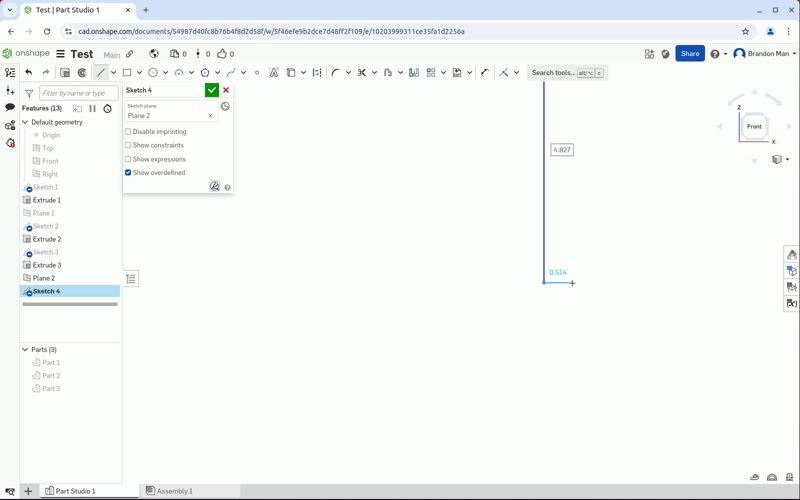
scroll(-6)
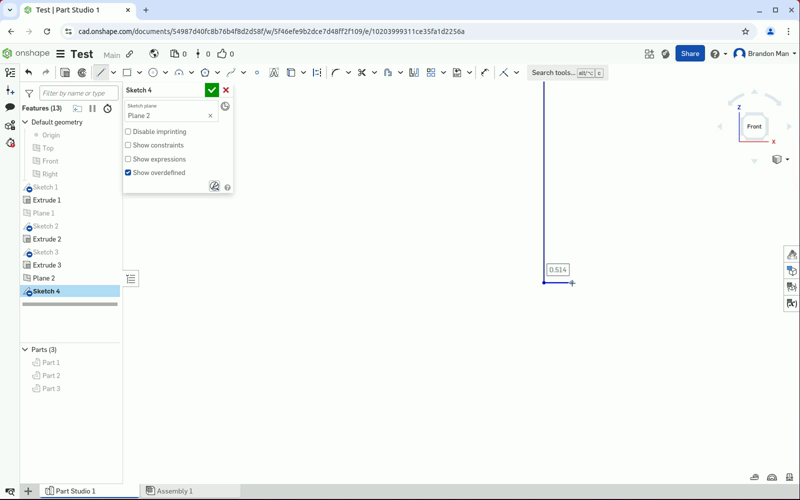
scroll(-6)
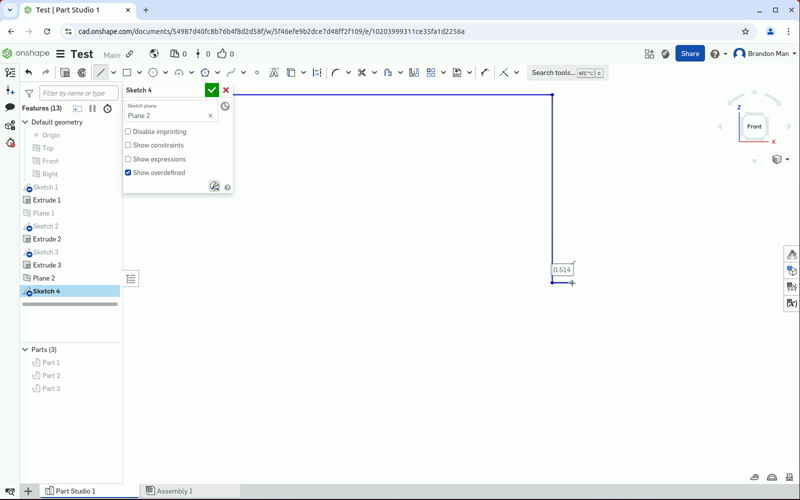
scroll(-6)
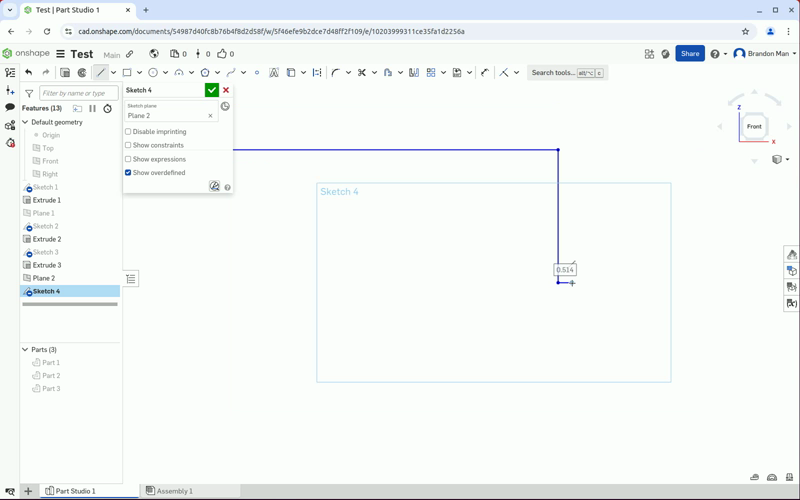
scroll(-6)
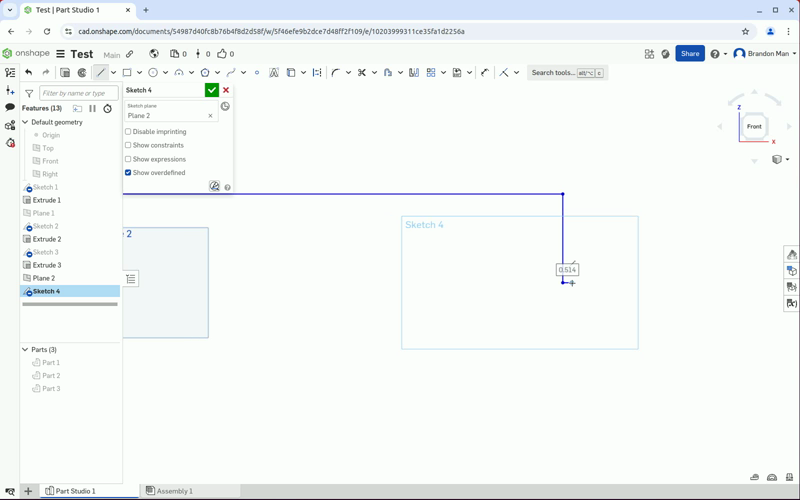
scroll(-6)
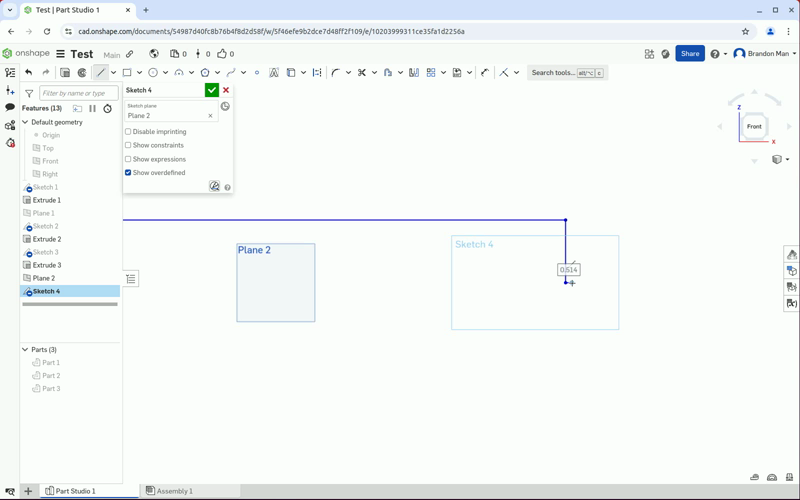
scroll(-6)
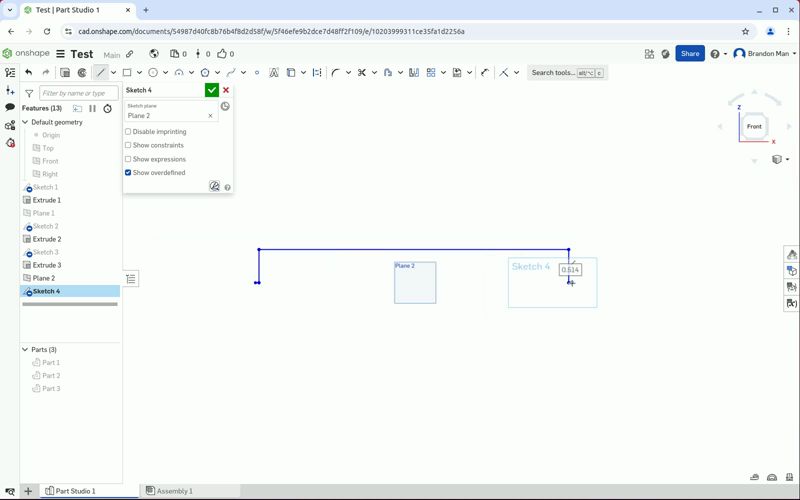
scroll(-6)
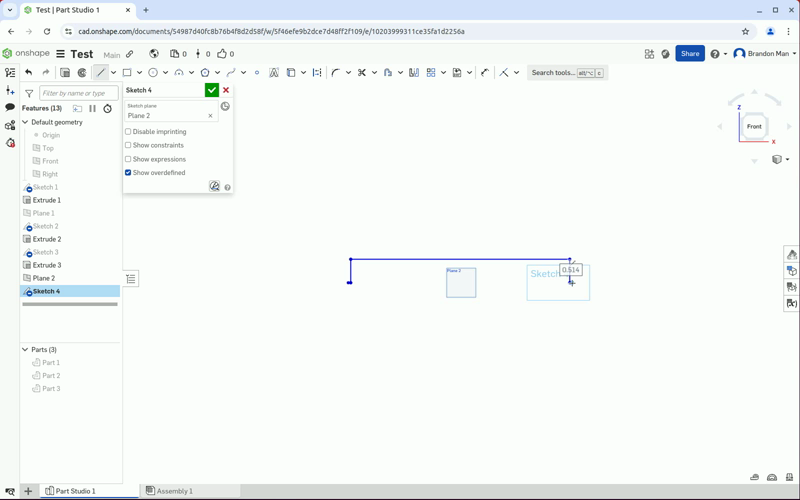
key_up(shift)
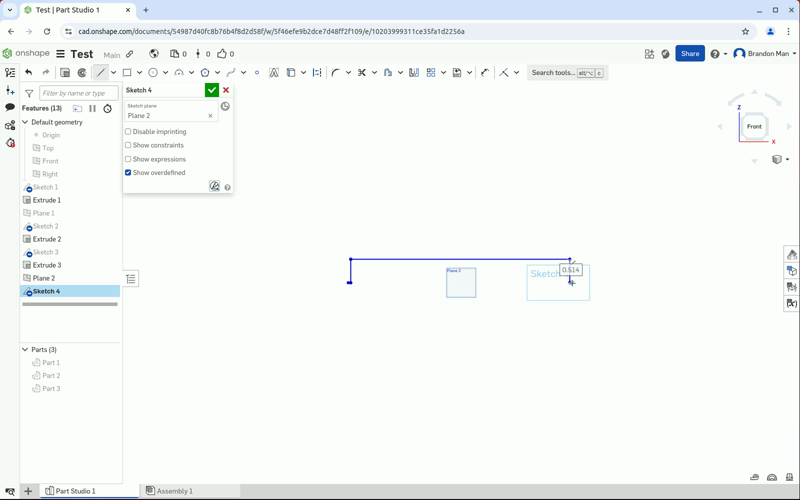
key_down(shift)
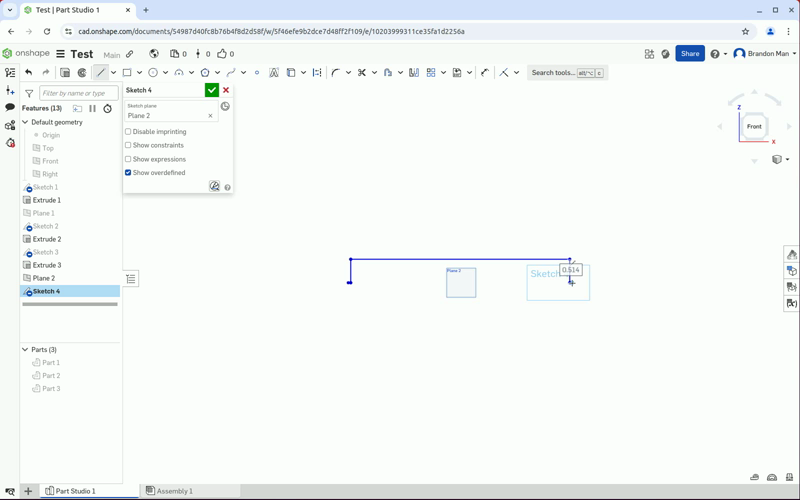
mouse_move(589, 282)
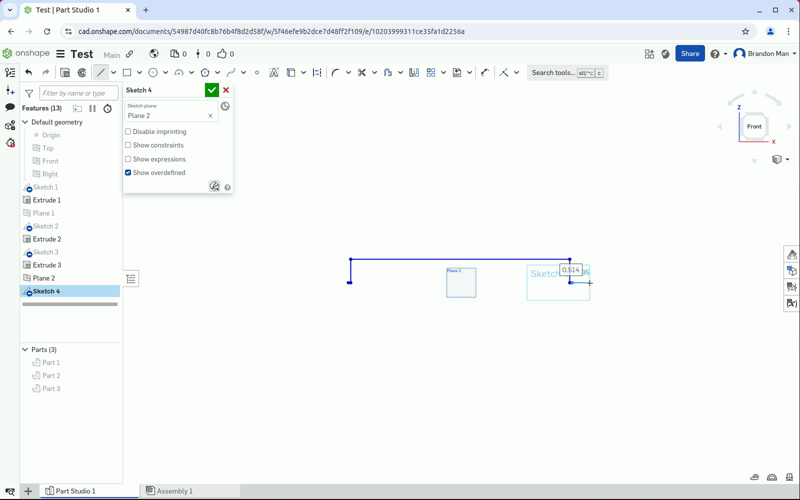
mouse_move(572, 257)
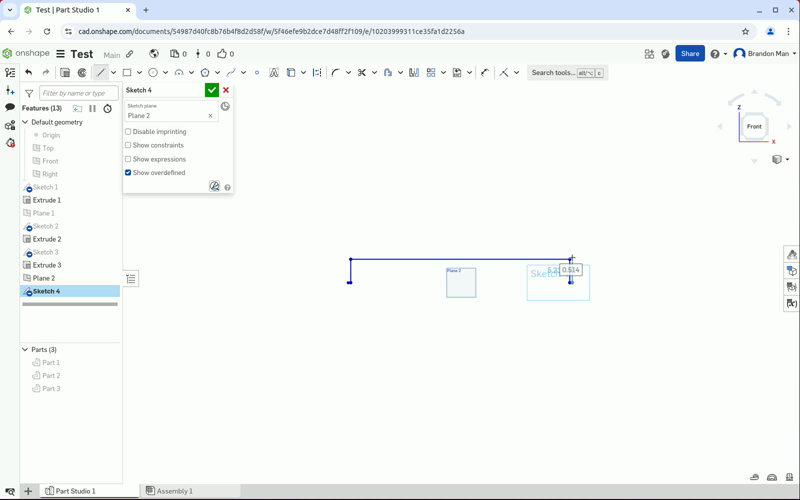
scroll(6)
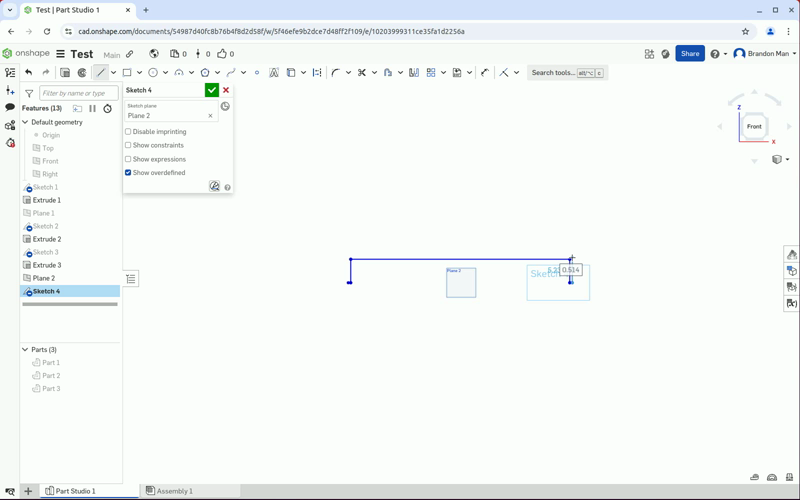
scroll(6)
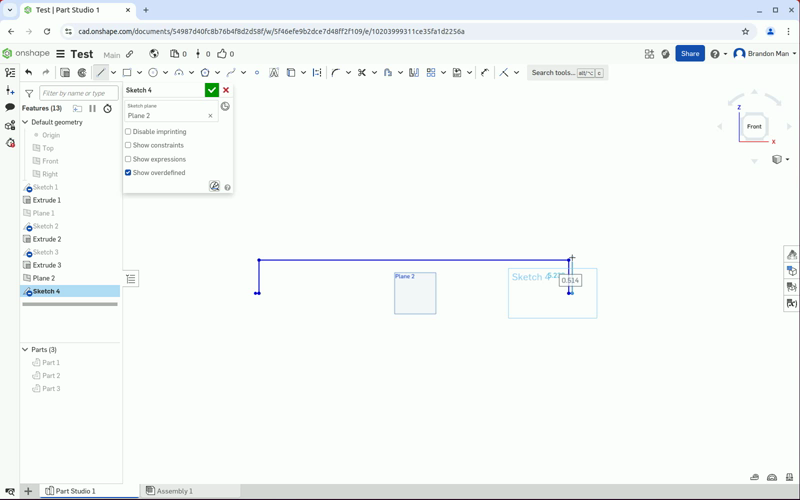
scroll(6)
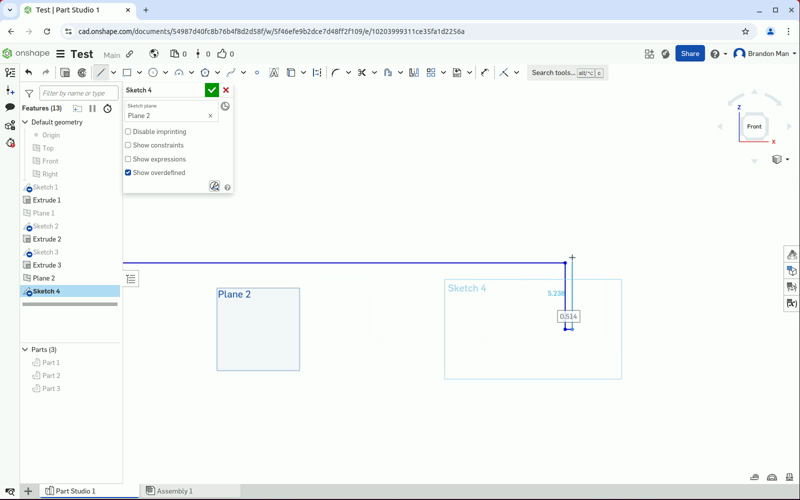
scroll(6)
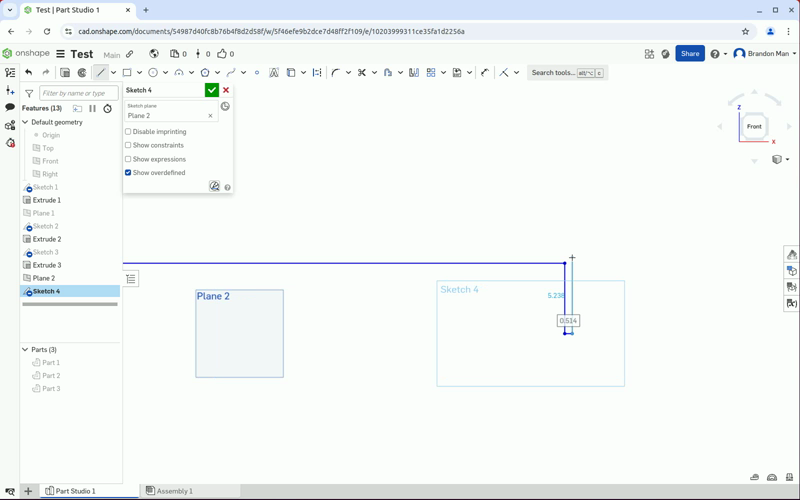
scroll(6)
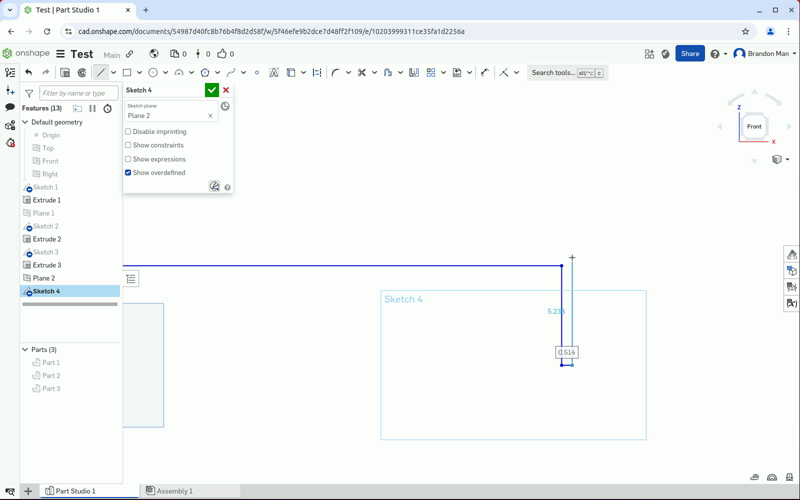
scroll(6)
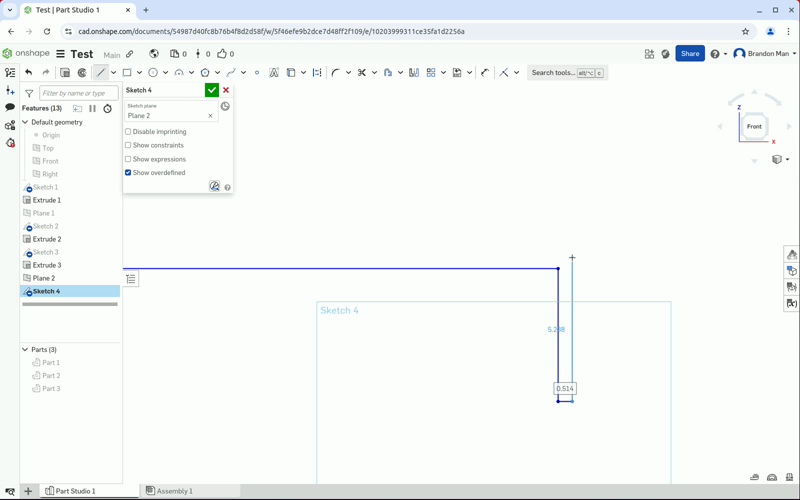
scroll(6)
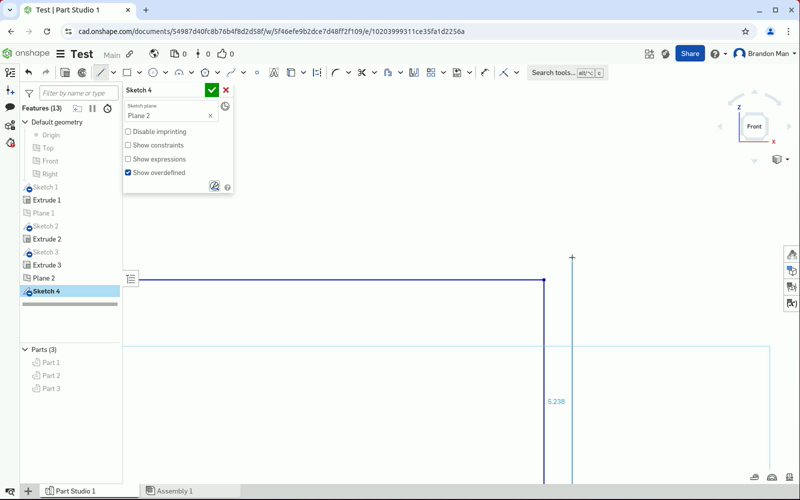
click(572, 257)
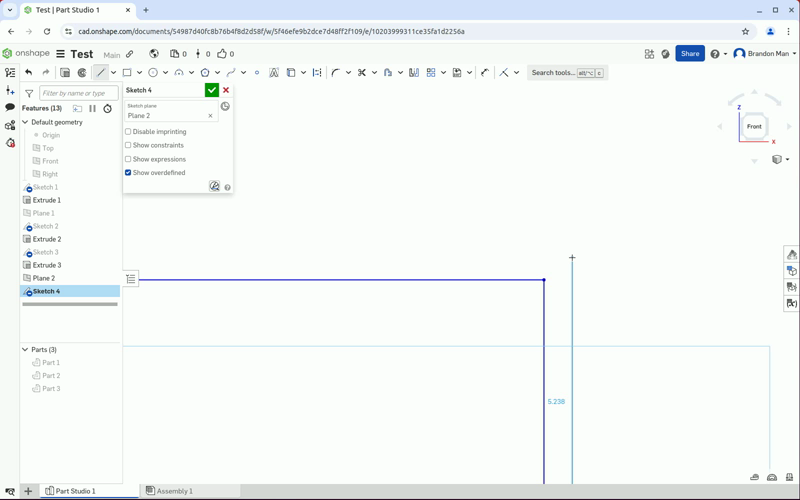
scroll(-6)
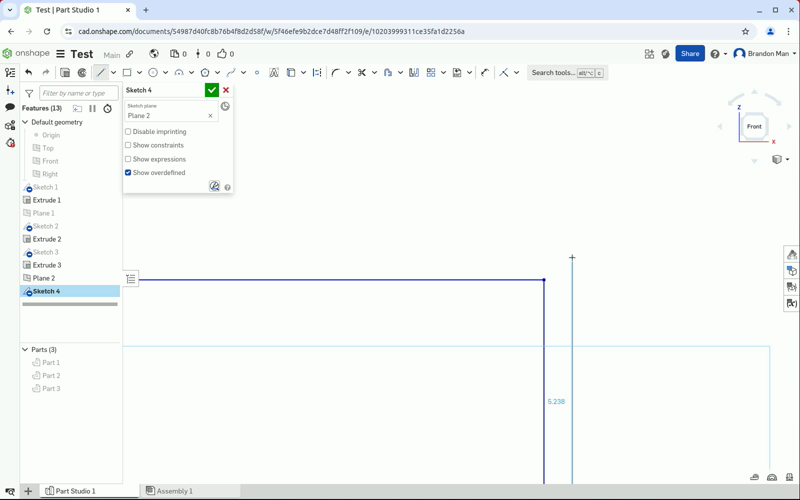
scroll(-6)
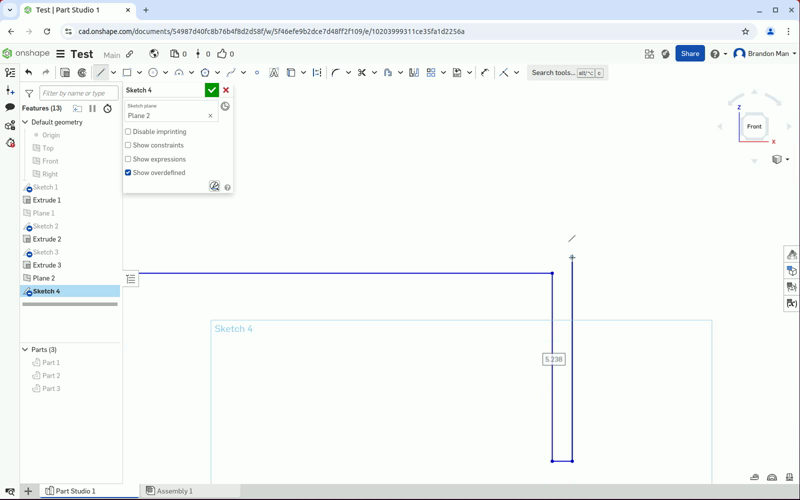
scroll(-6)
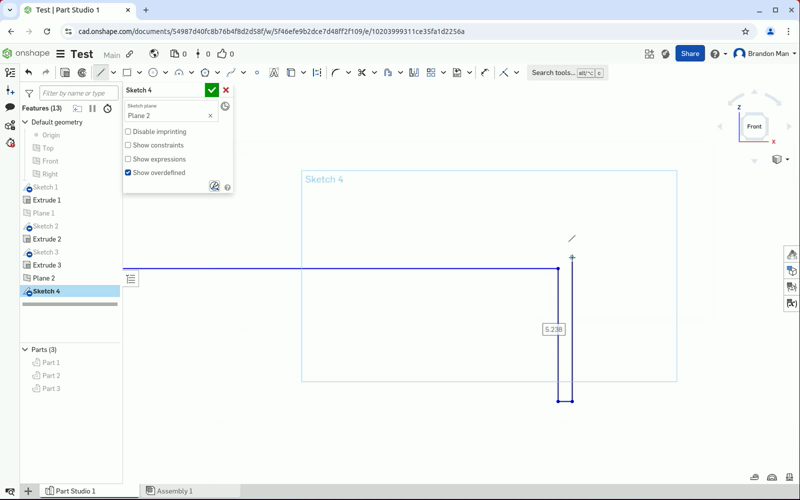
scroll(-6)
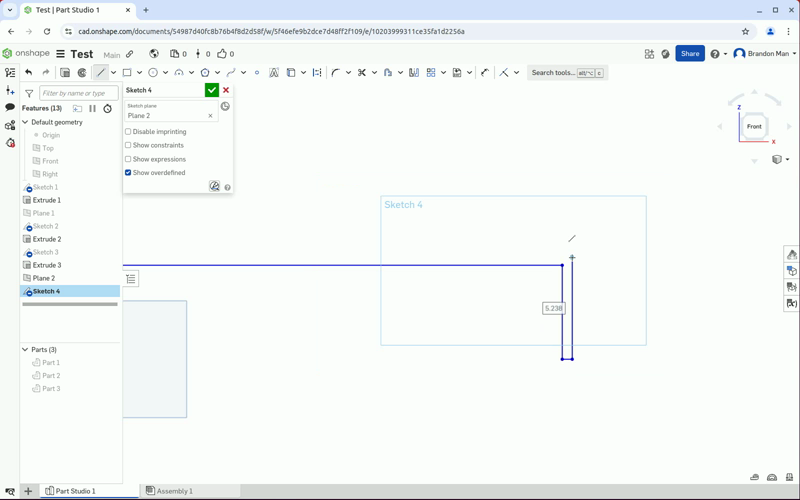
scroll(-6)
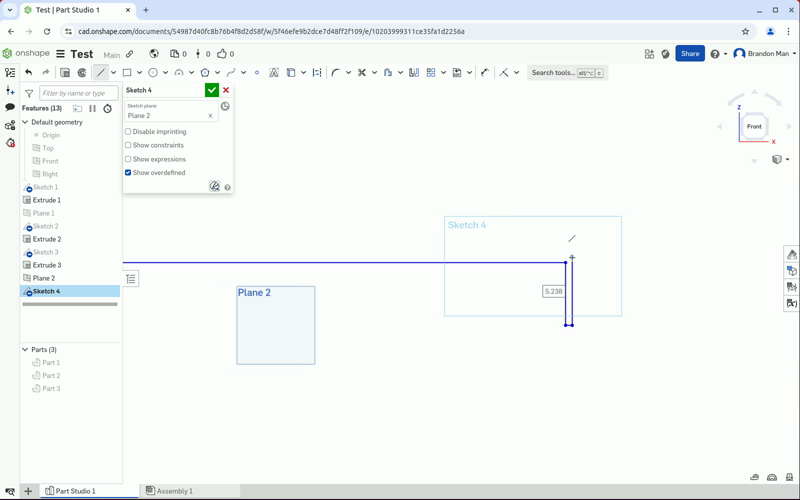
scroll(-6)
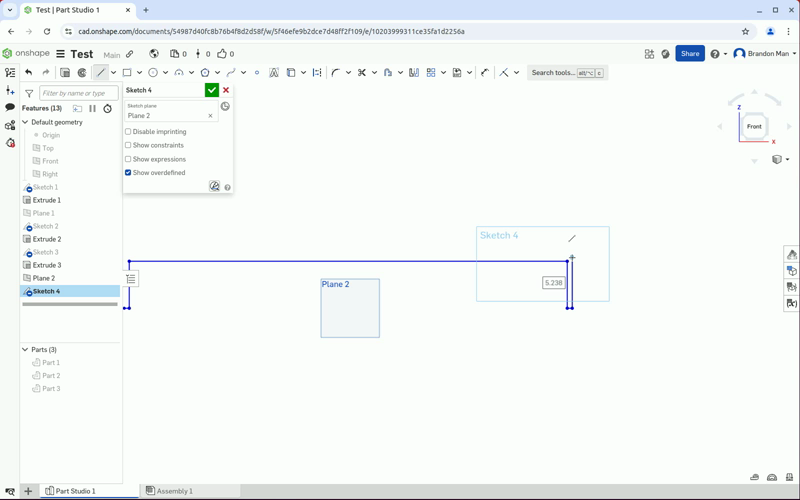
scroll(-6)
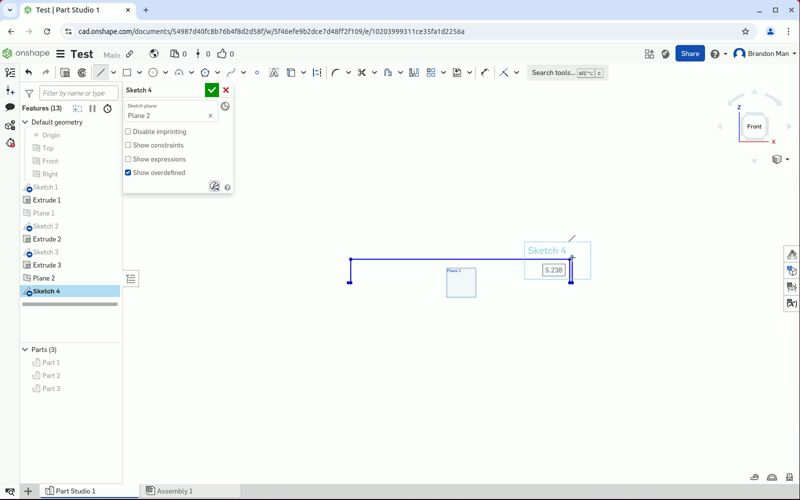
key_up(shift)
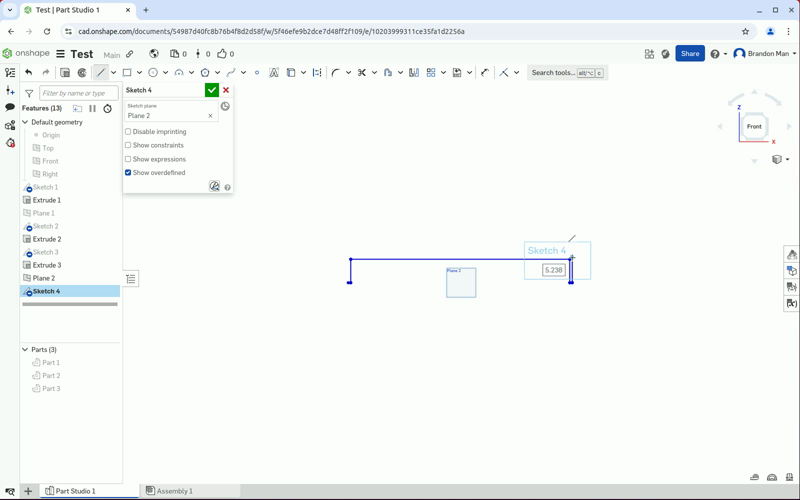
key_down(shift)
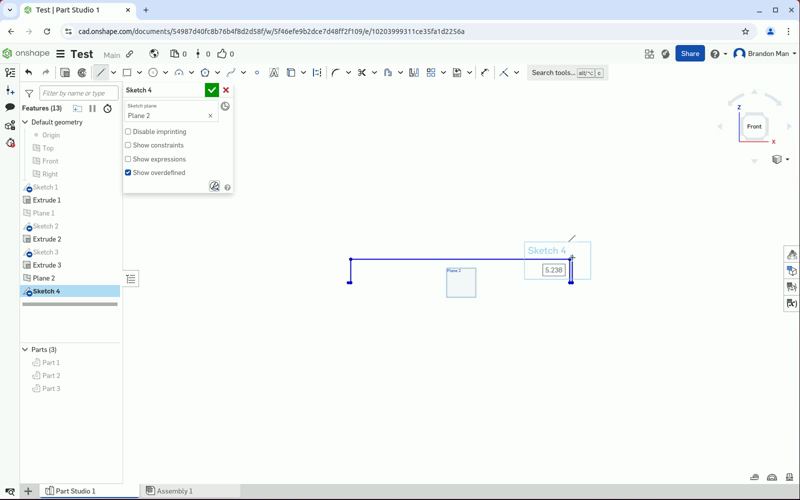
mouse_move(348, 257)
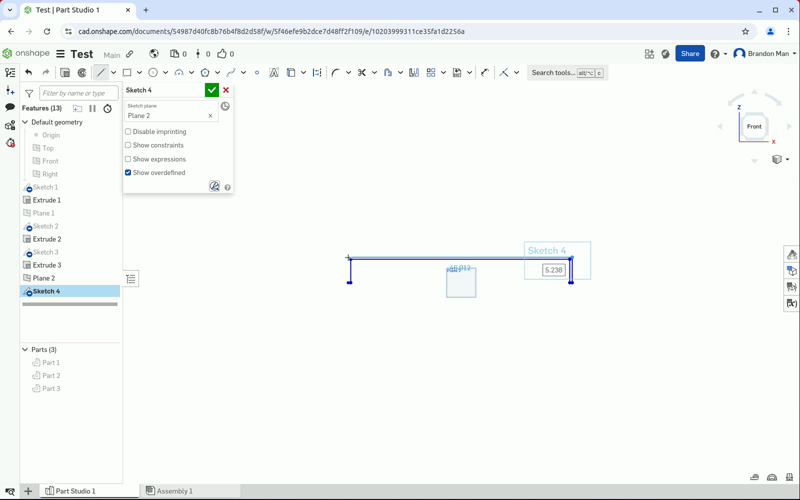
scroll(6)
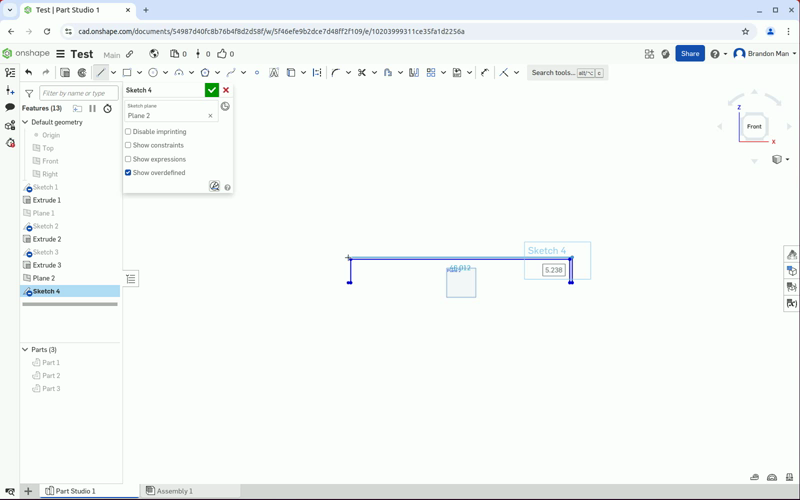
scroll(6)
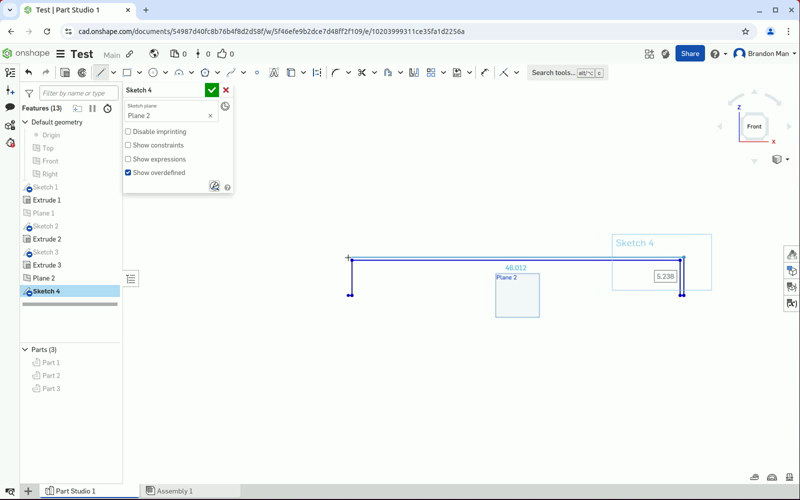
scroll(6)
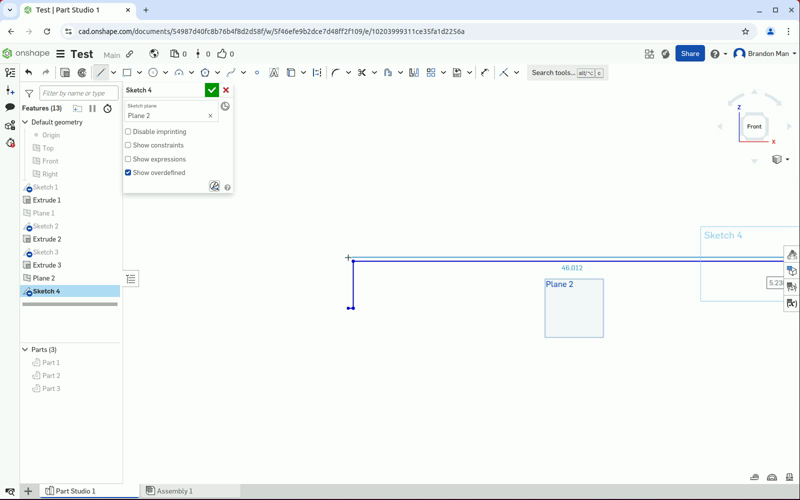
scroll(6)
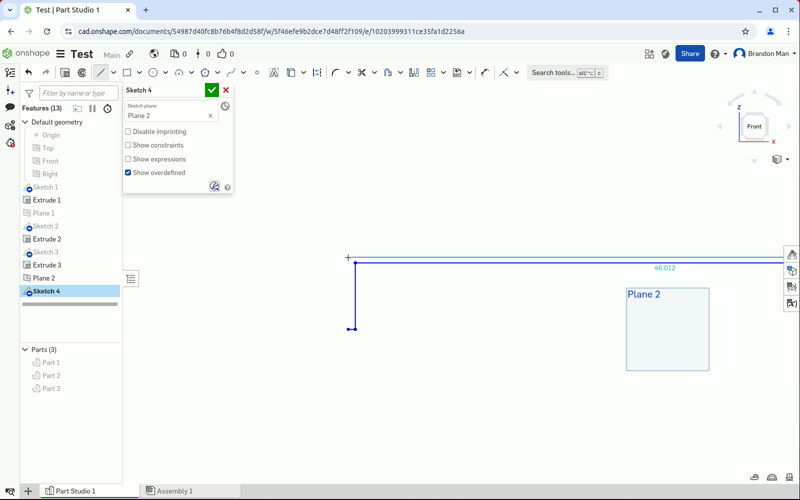
scroll(6)
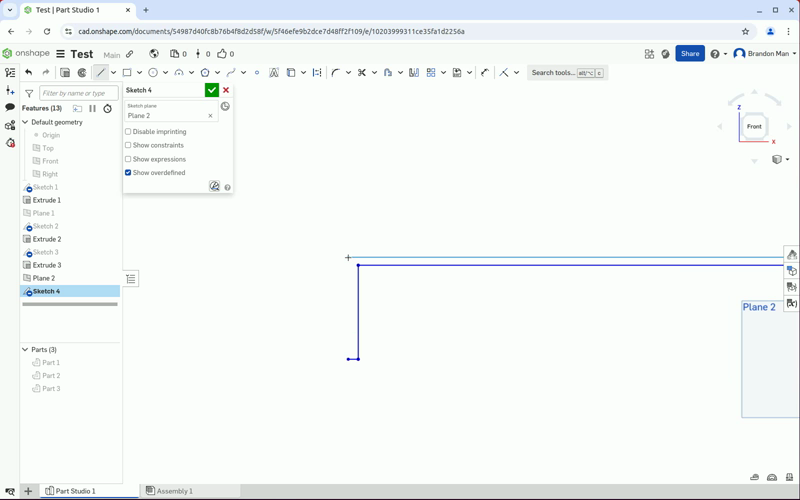
scroll(6)
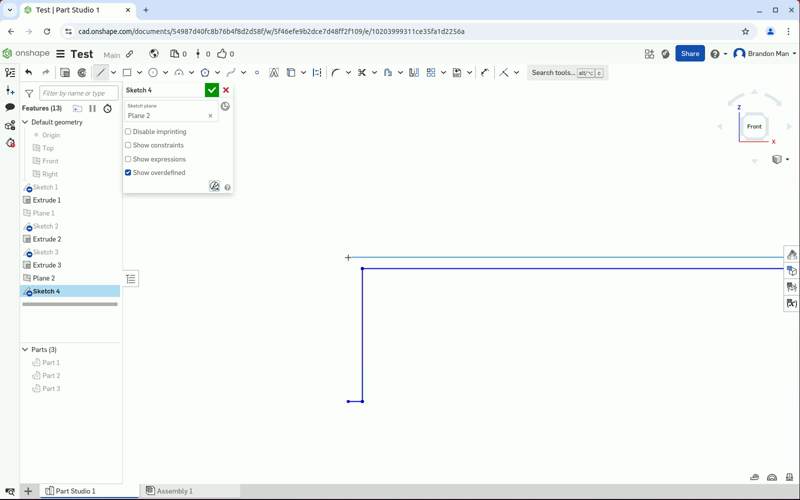
scroll(6)
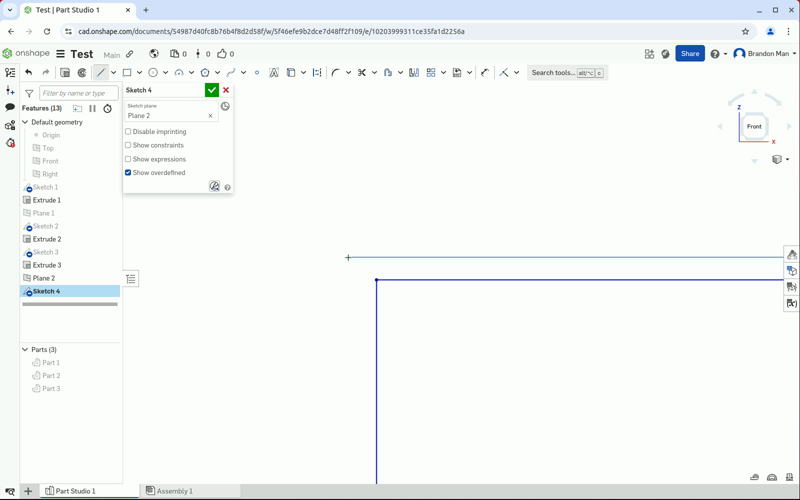
click(348, 257)
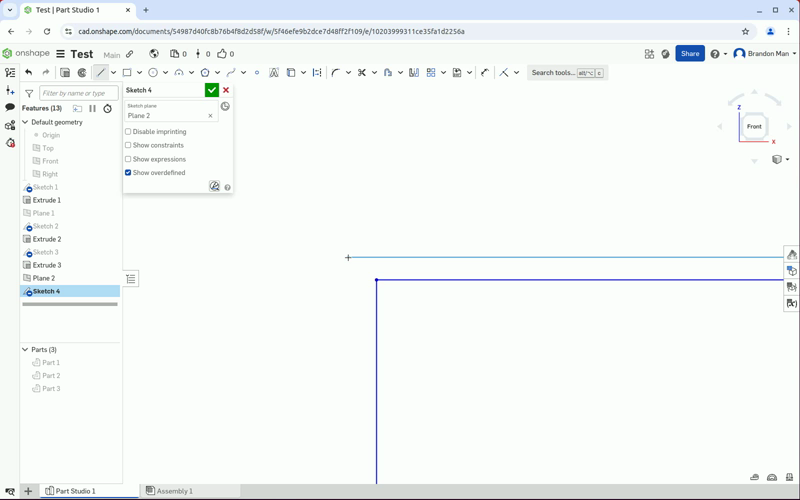
scroll(-6)
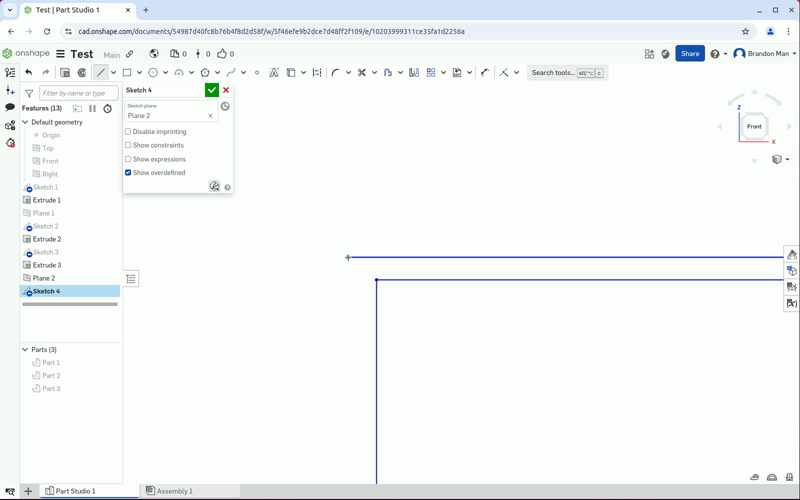
scroll(-6)
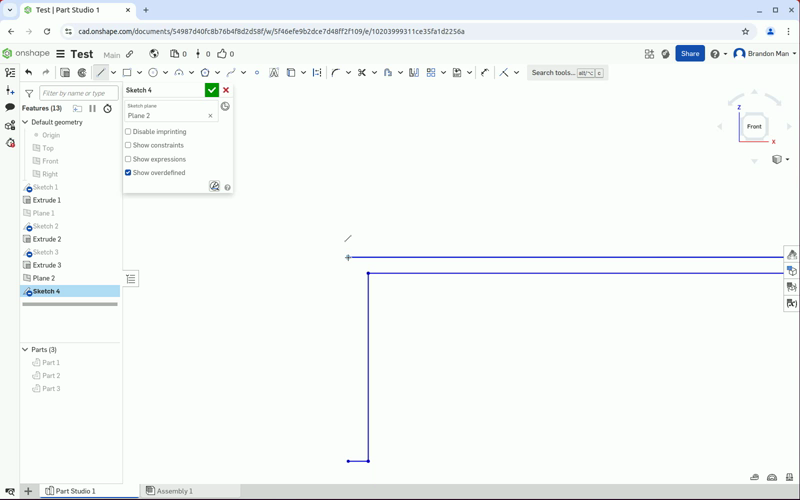
scroll(-6)
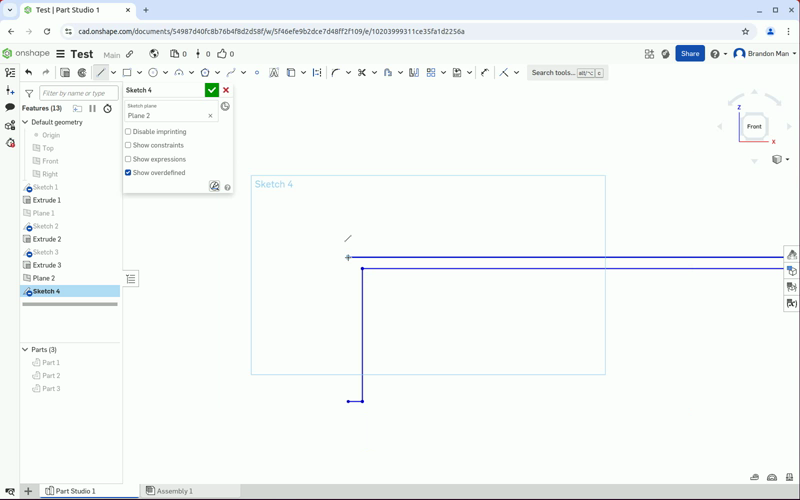
scroll(-6)
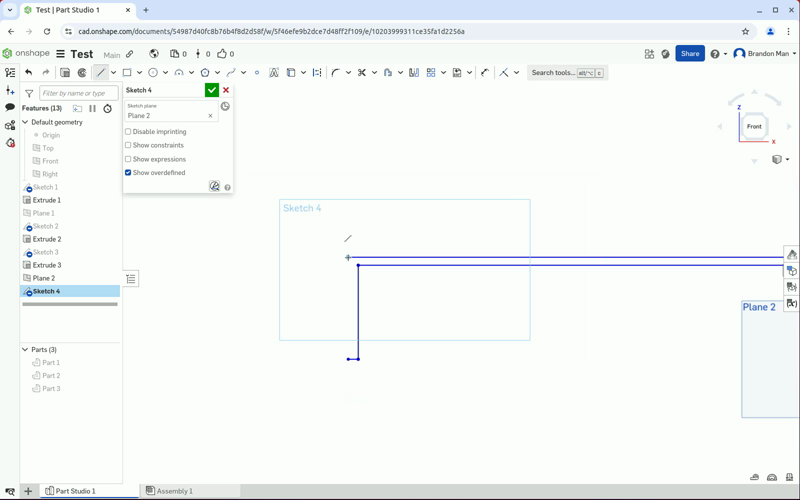
scroll(-6)
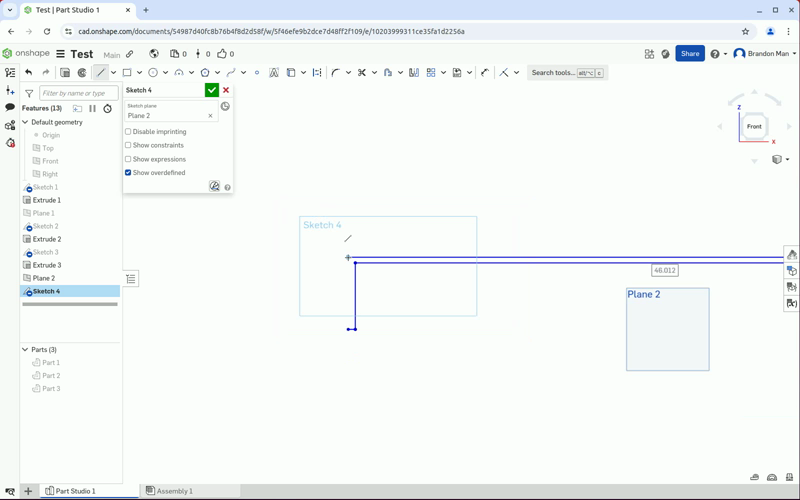
scroll(-6)
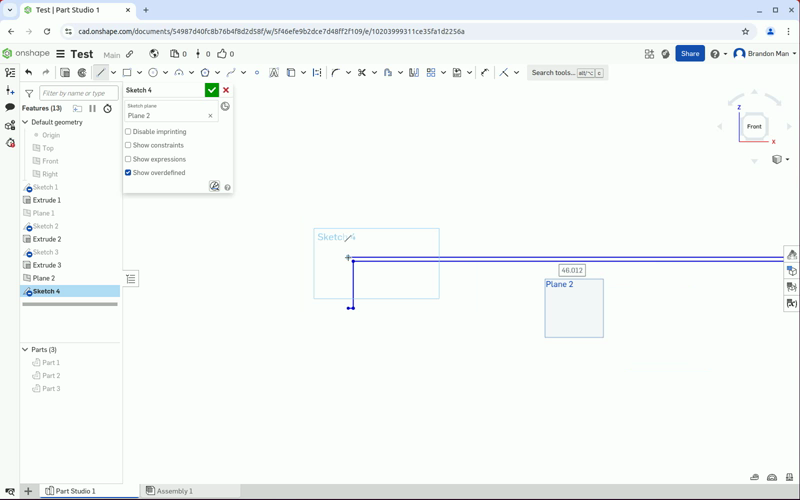
scroll(-6)
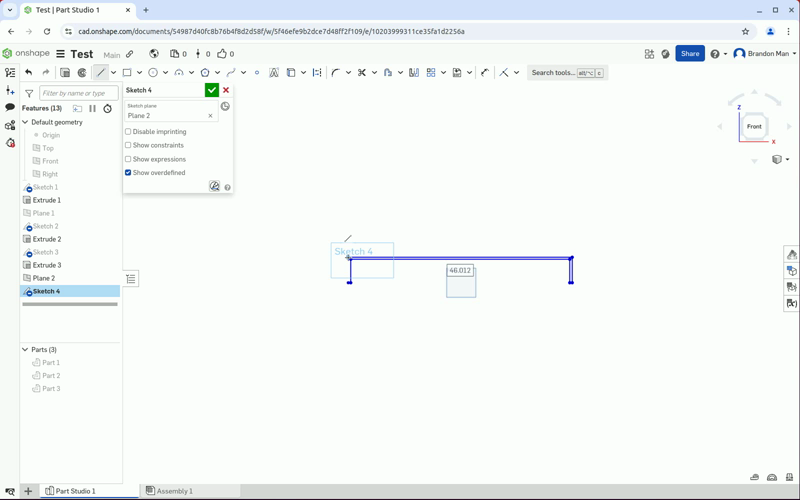
key_up(shift)
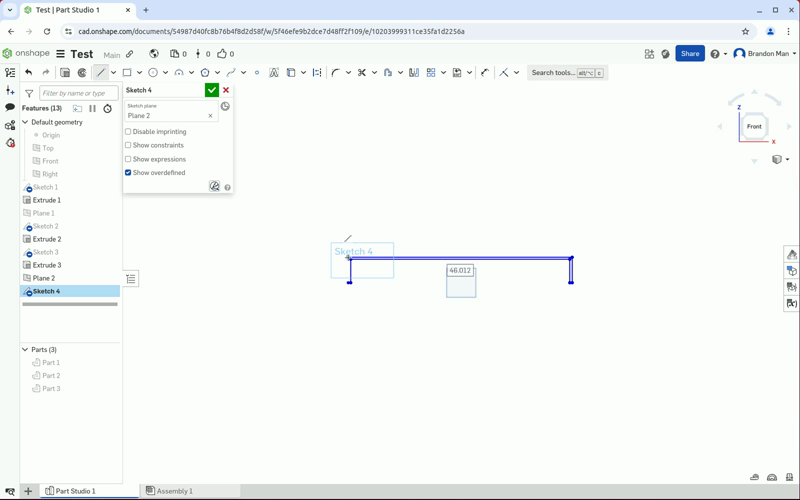
mouse_move(378, 257)
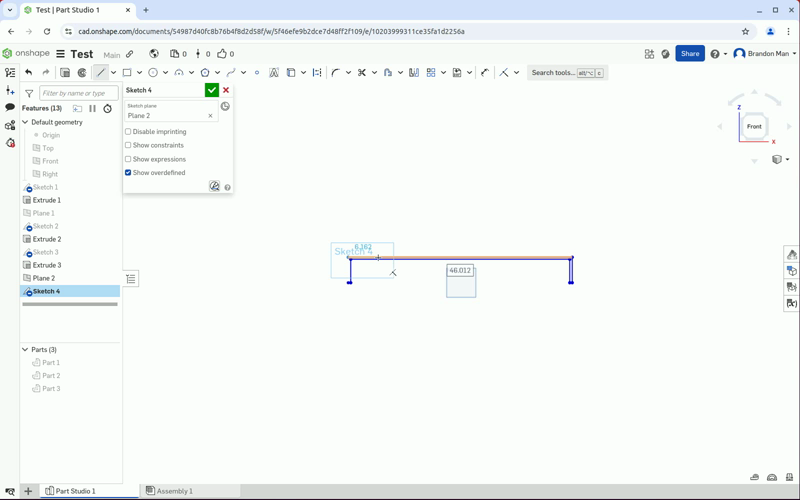
key_down(shift)
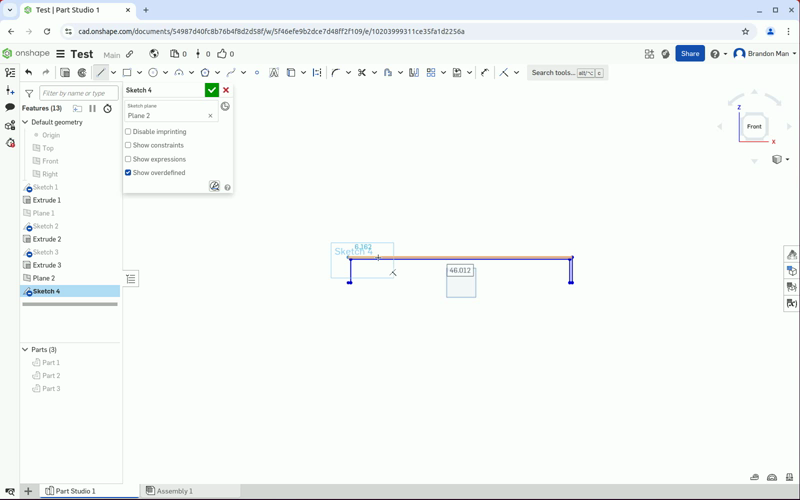
mouse_move(348, 282)
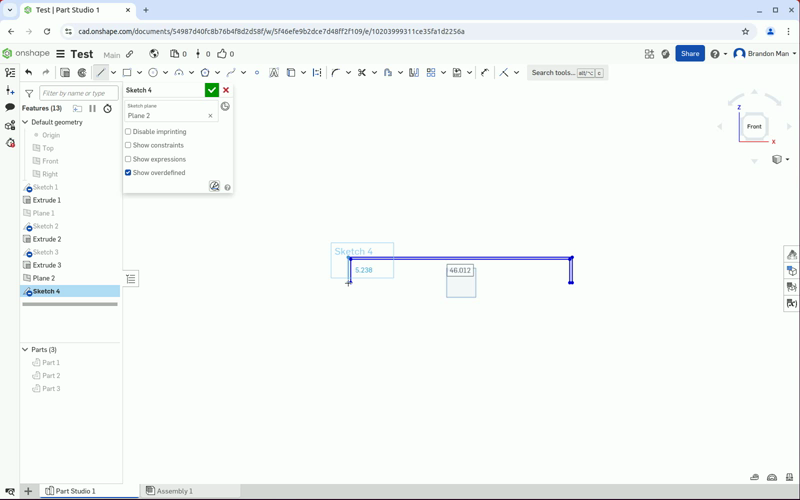
scroll(6)
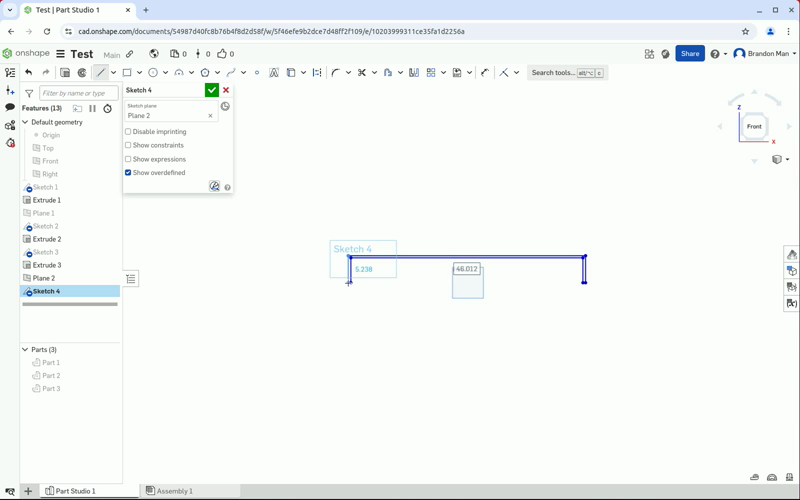
scroll(6)
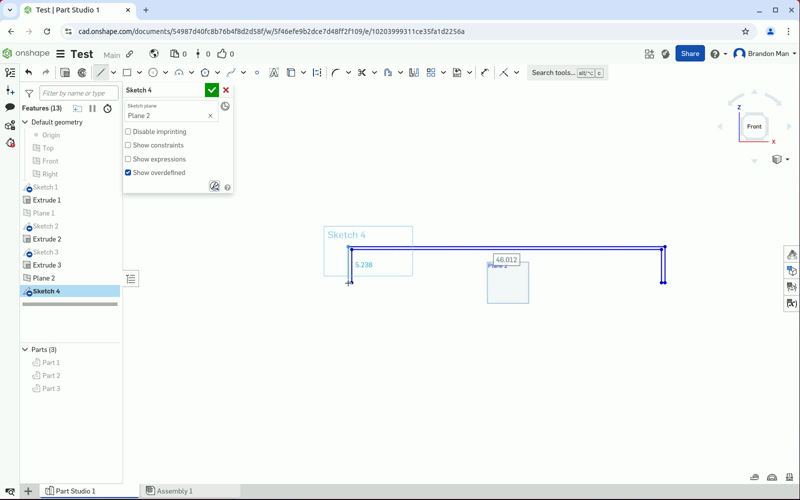
scroll(6)
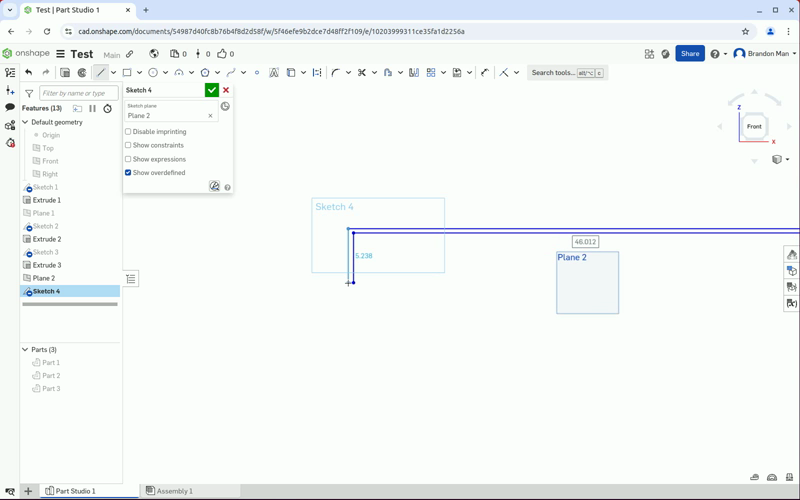
scroll(6)
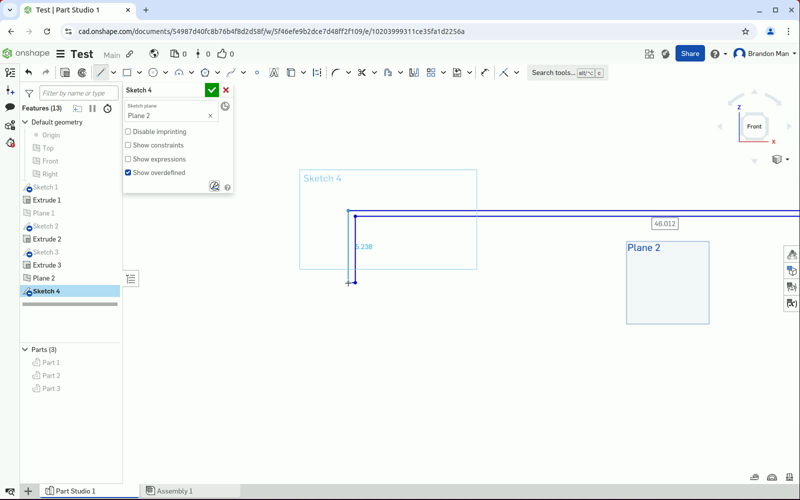
scroll(6)
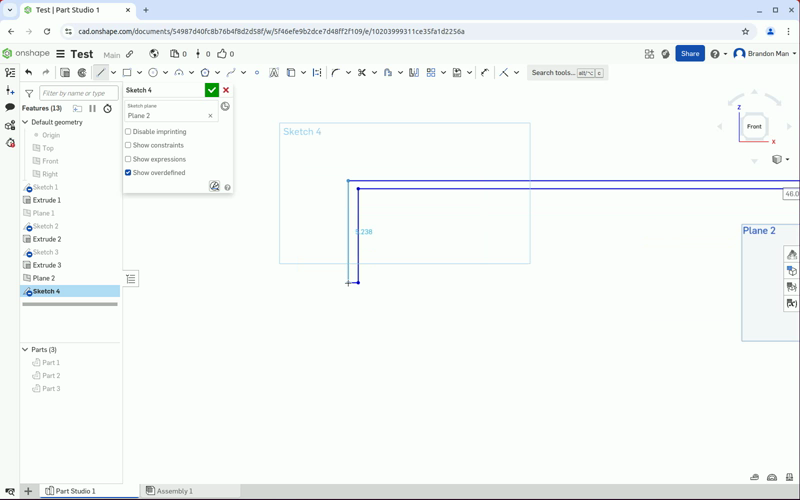
scroll(6)
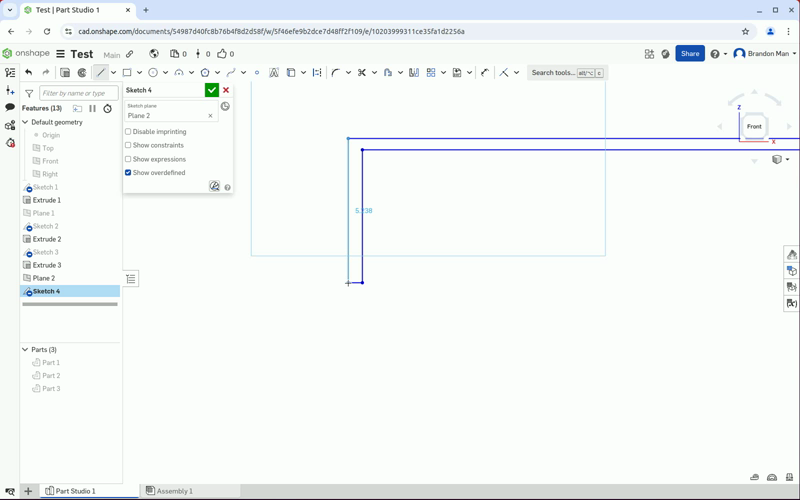
scroll(6)
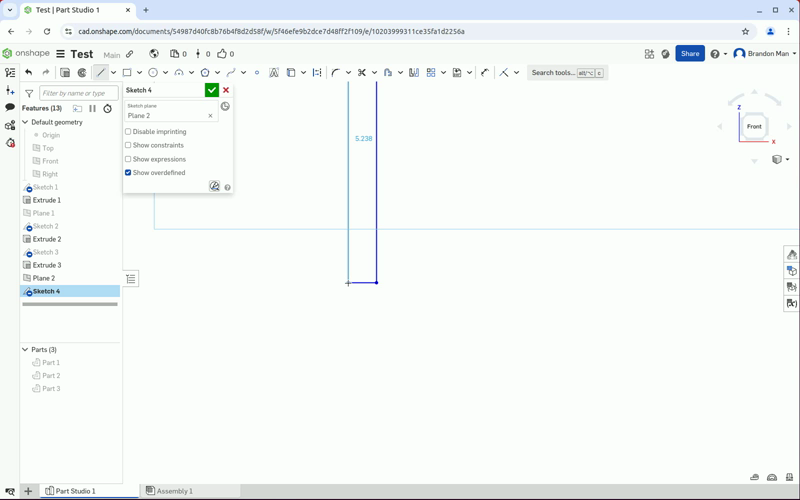
key_up(shift)
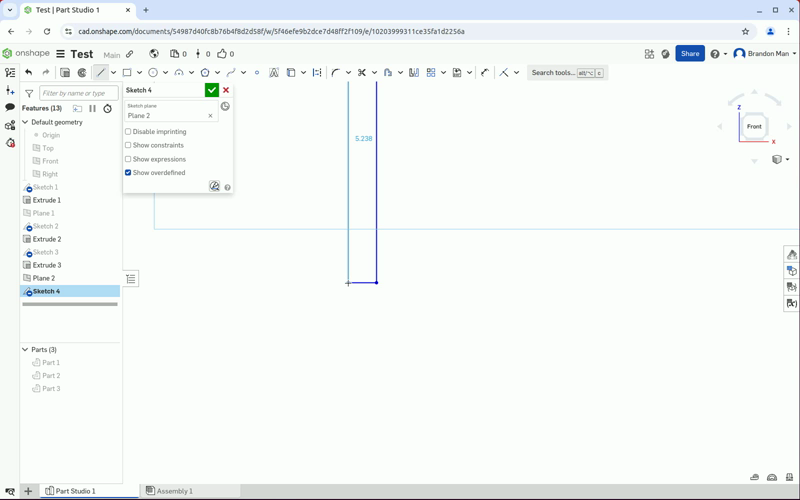
click(348, 282)
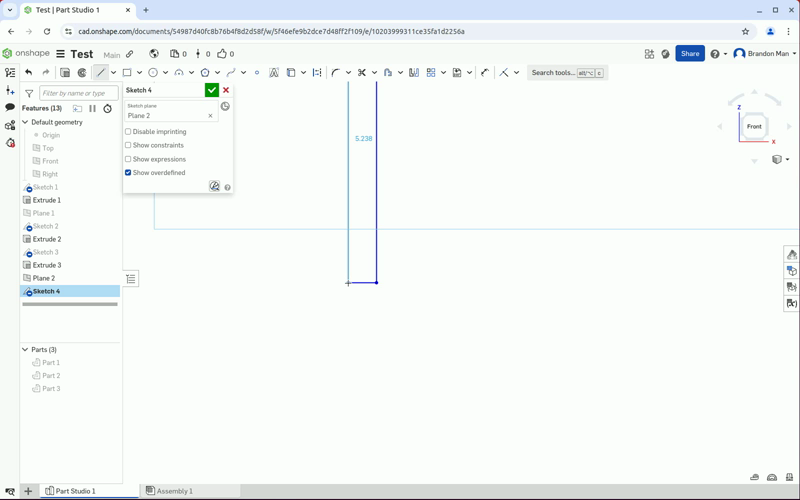
scroll(-6)
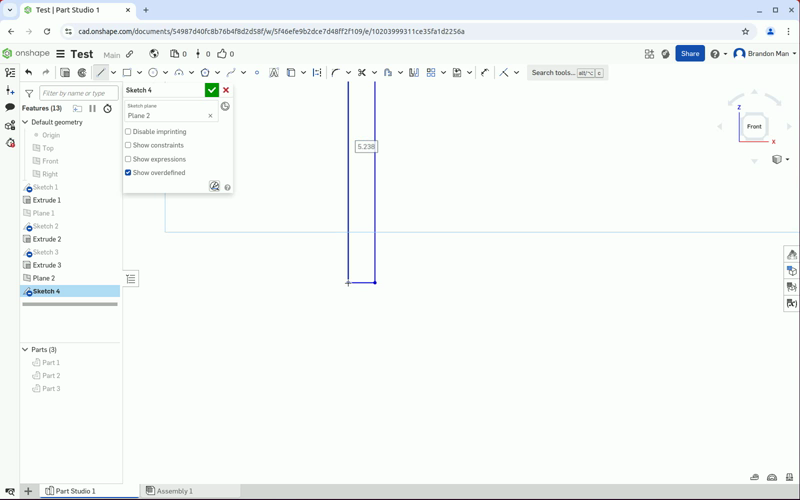
scroll(-6)
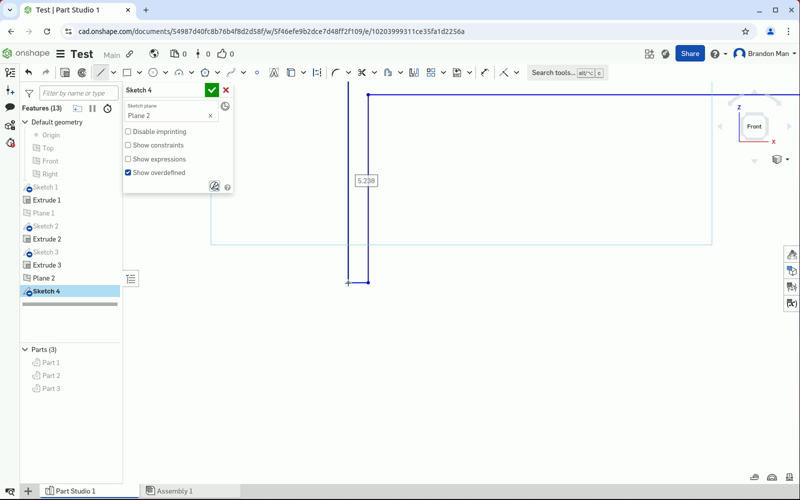
scroll(-6)
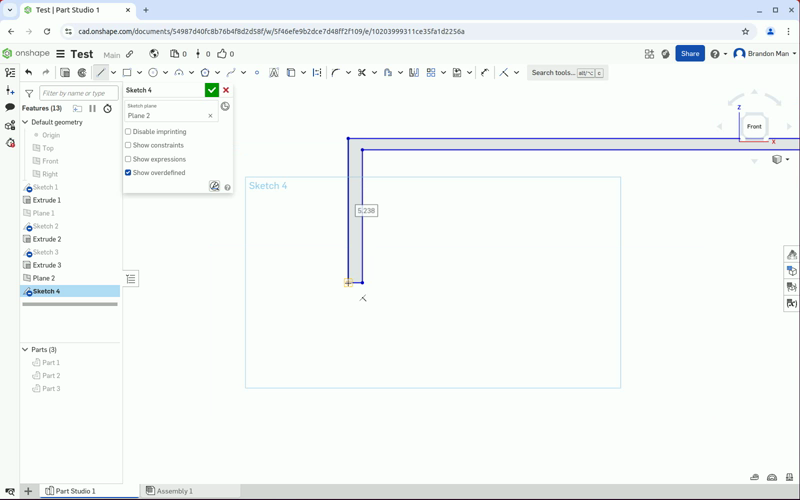
scroll(-6)
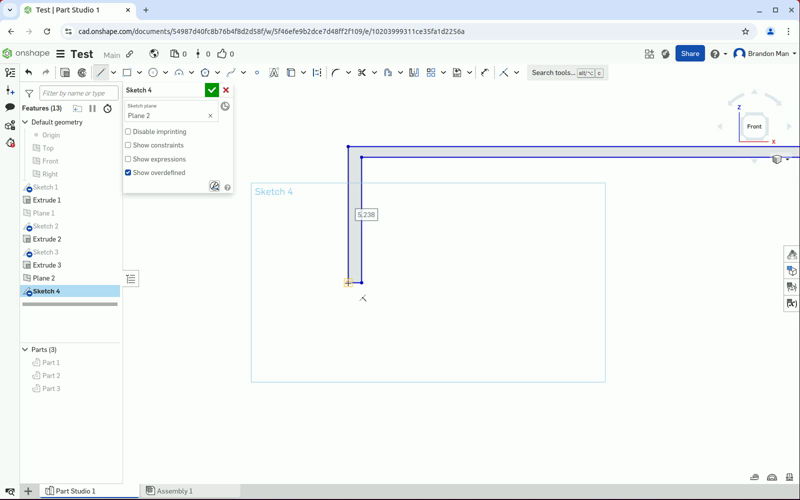
scroll(-6)
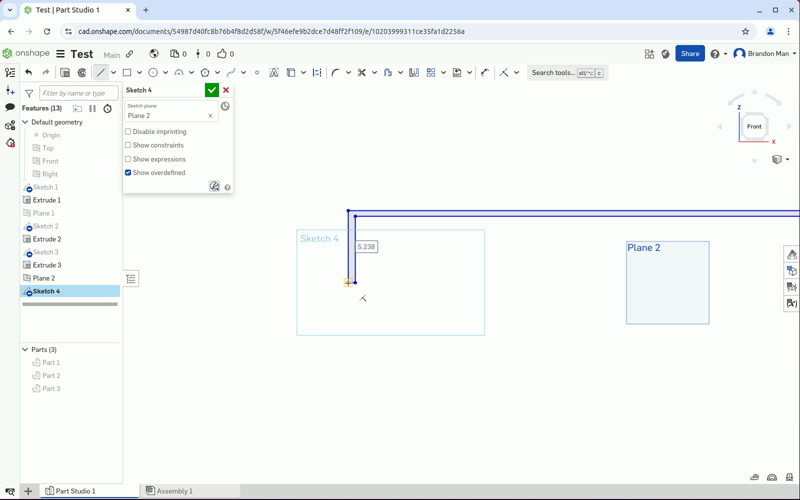
scroll(-6)
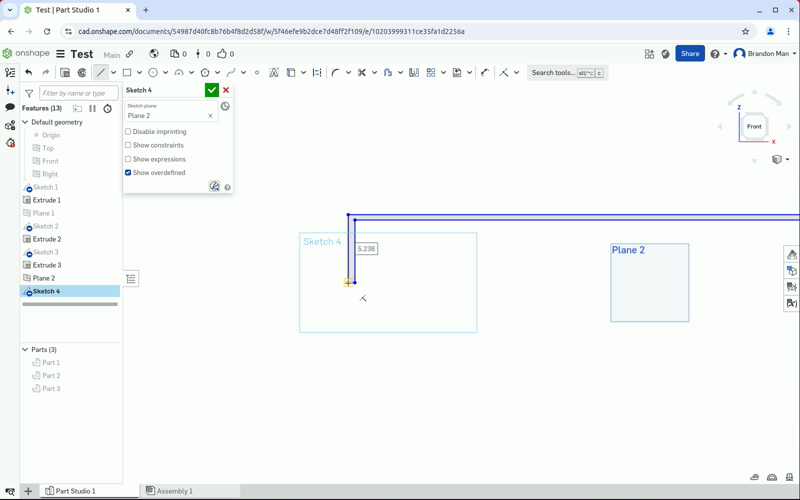
scroll(-6)
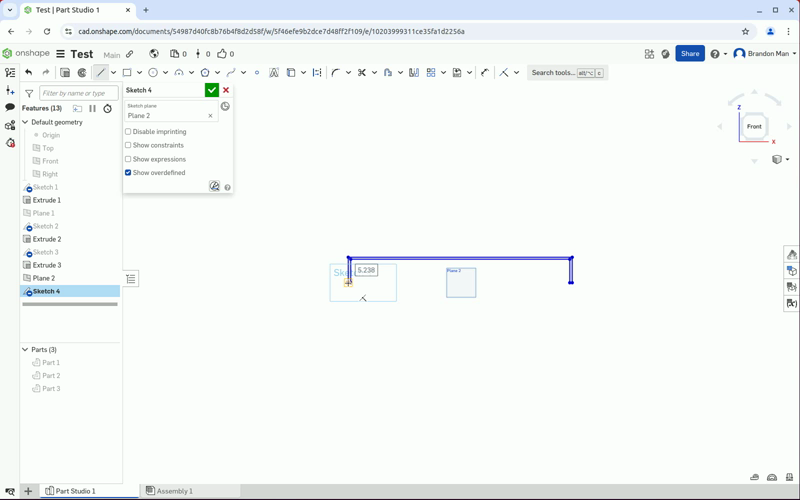
key(esc)
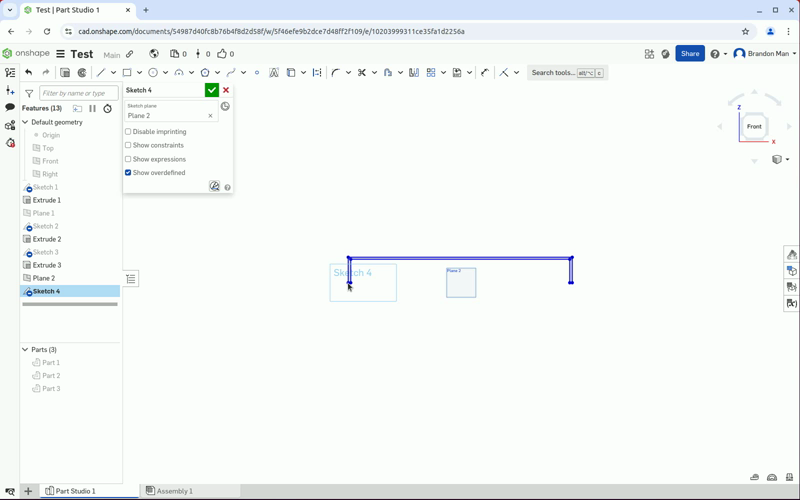
mouse_move(397, 258)
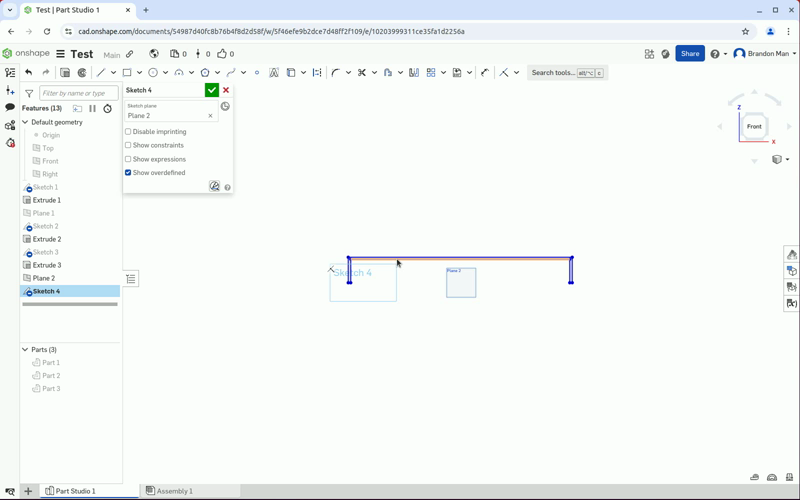
scroll(6)
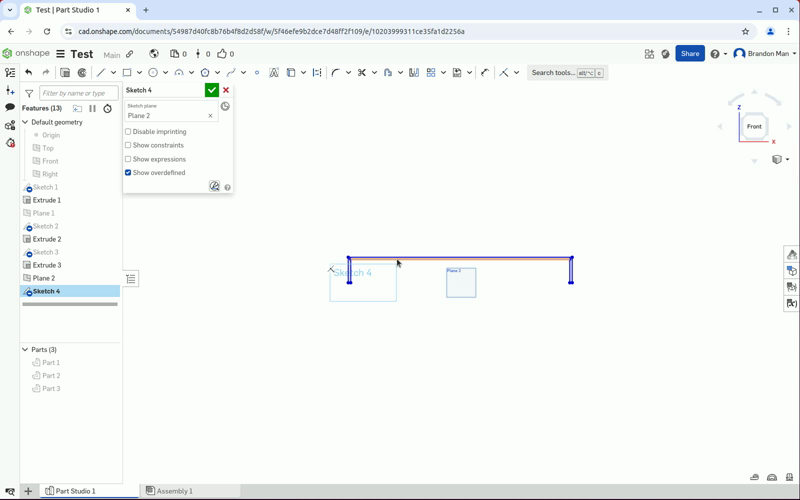
scroll(6)
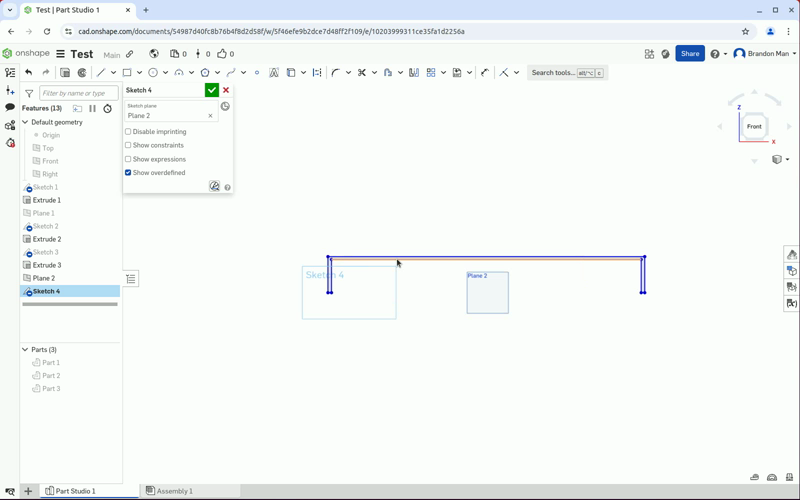
scroll(6)
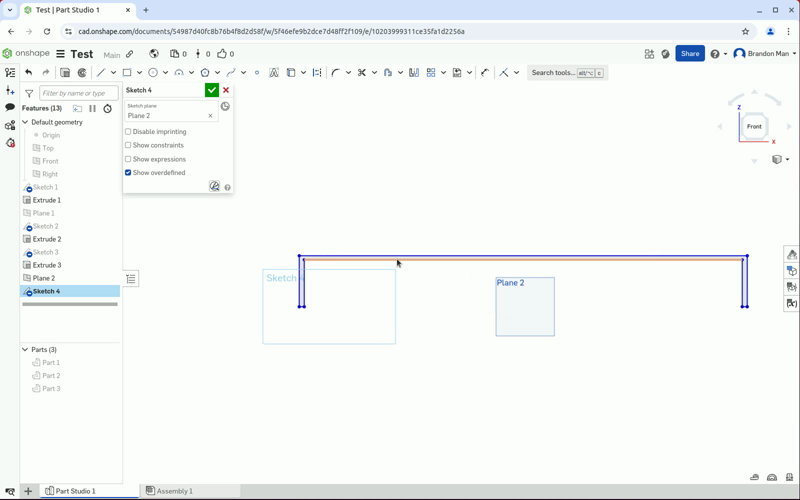
scroll(6)
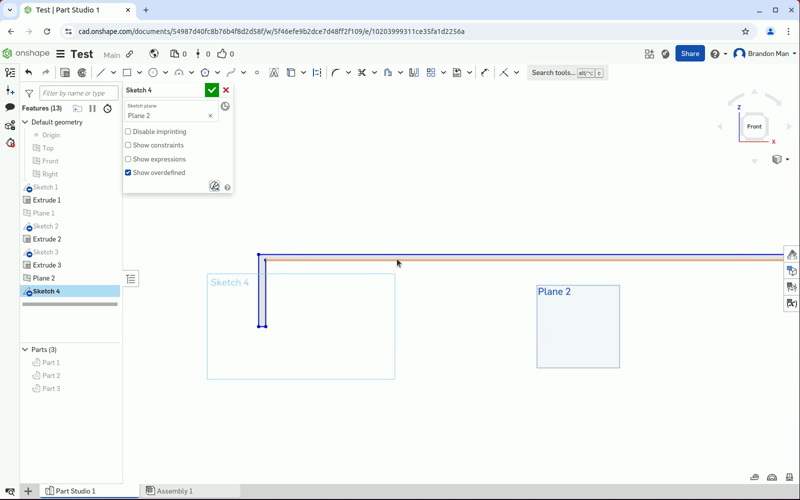
scroll(6)
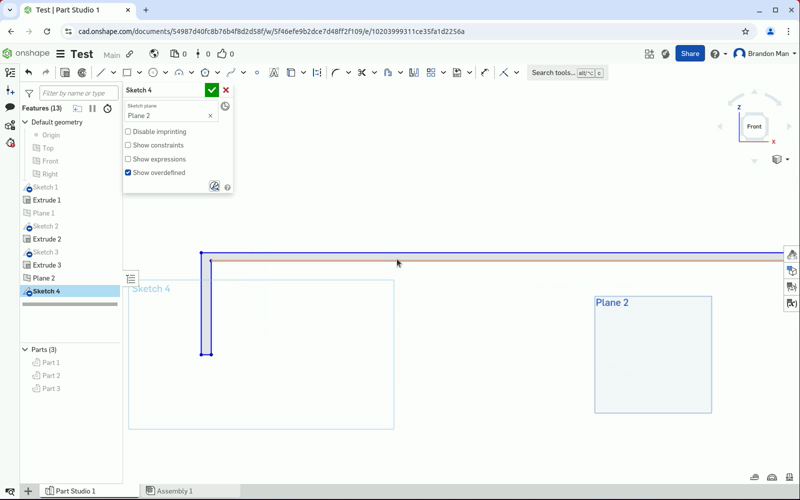
scroll(6)
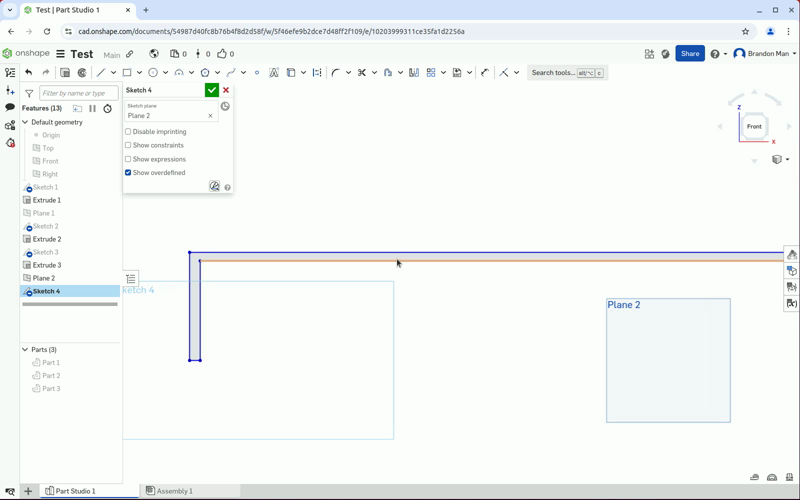
scroll(6)
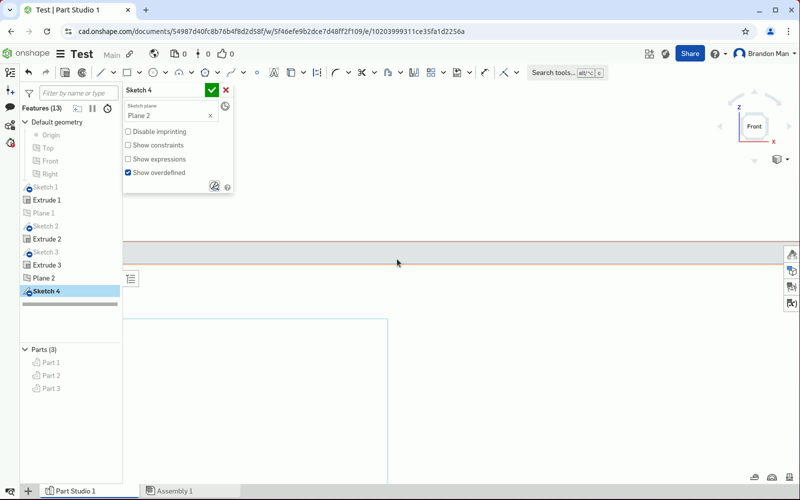
click(397, 258)
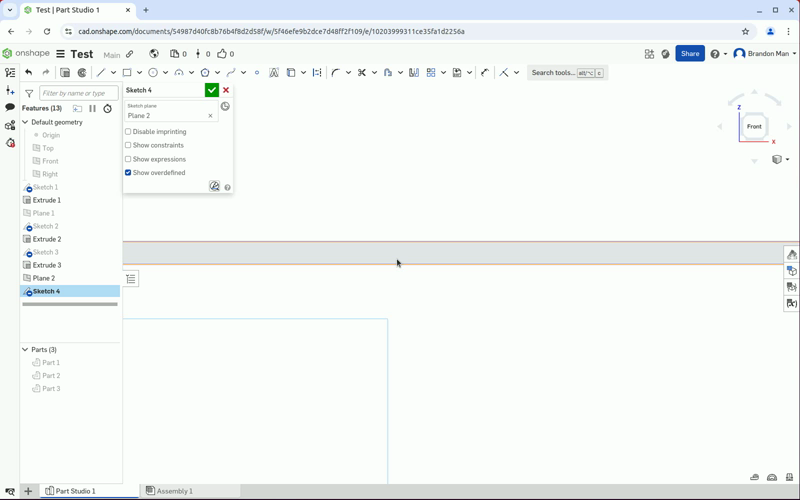
scroll(-6)
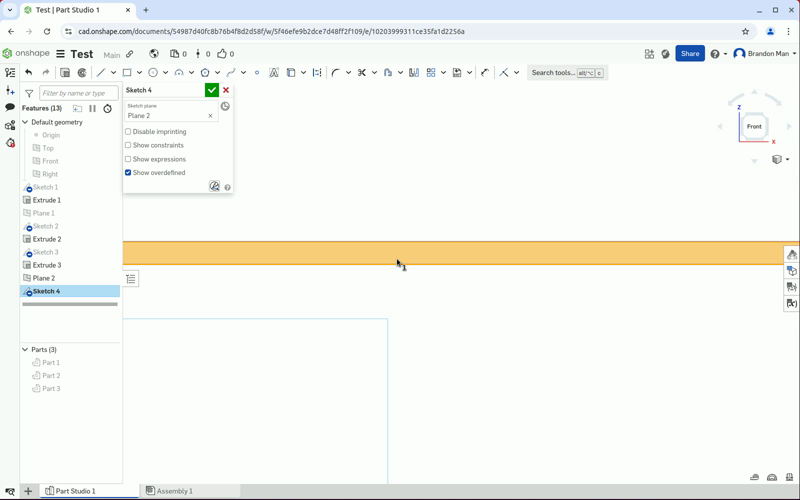
scroll(-6)
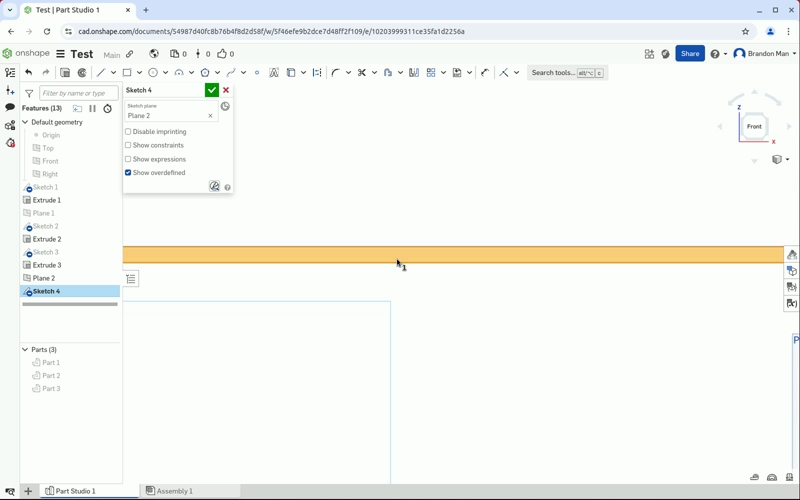
scroll(-6)
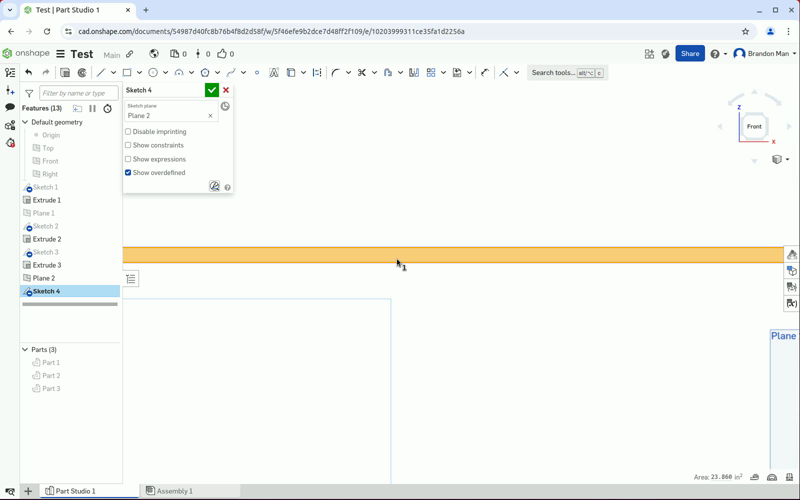
scroll(-6)
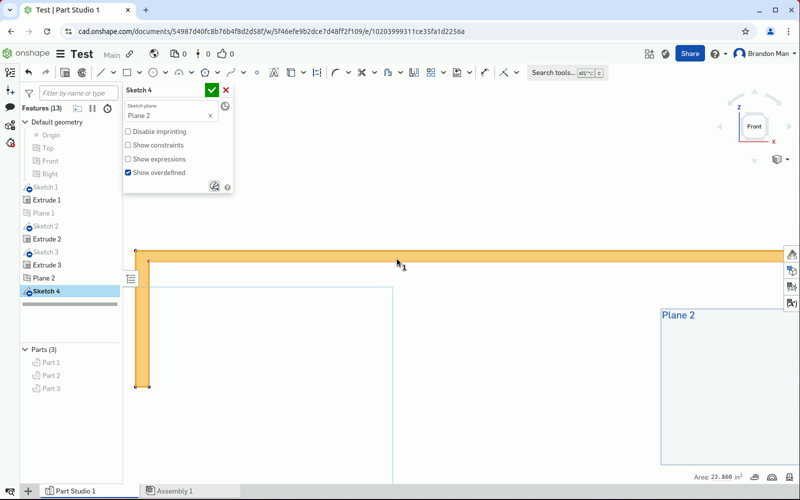
scroll(-6)
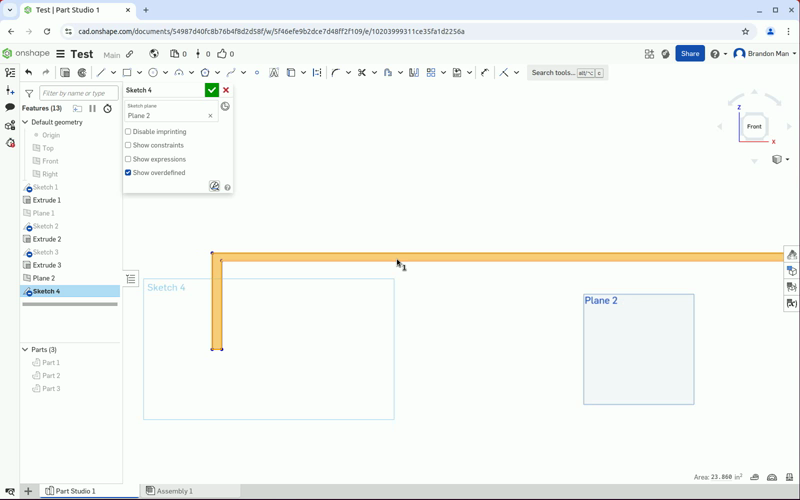
scroll(-6)
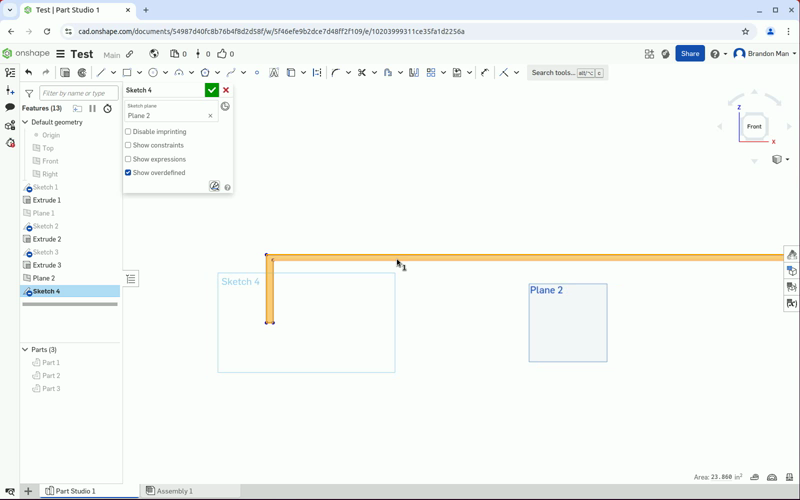
scroll(-6)
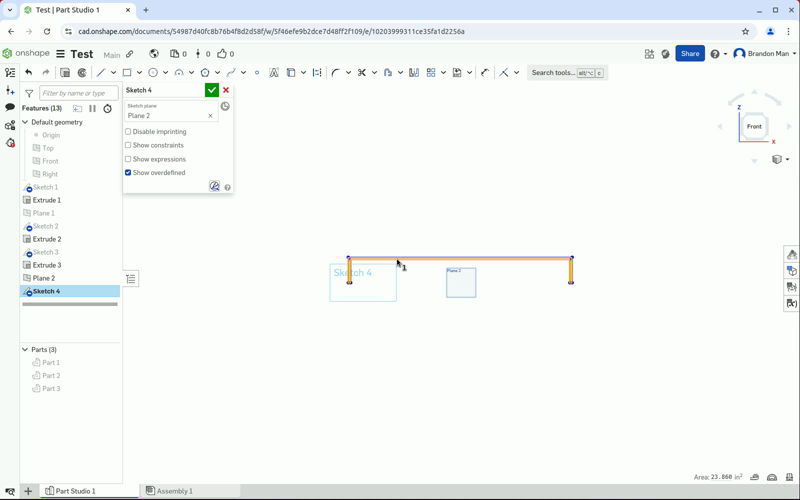
mouse_move(73, 352)
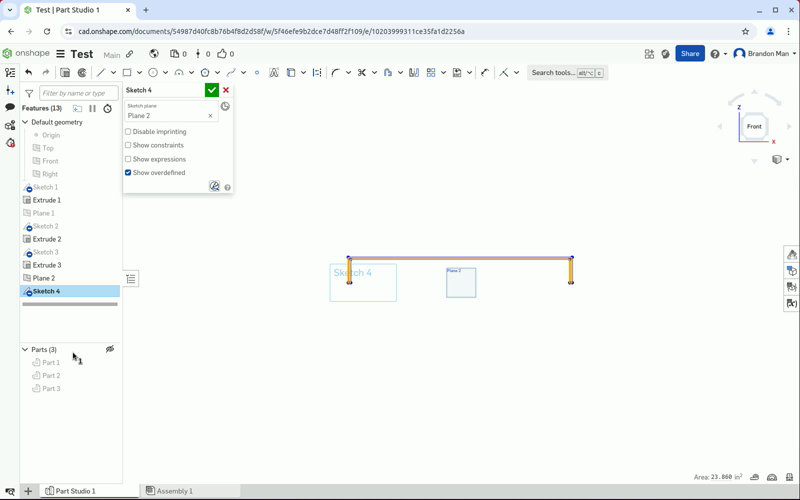
key(shift+y)
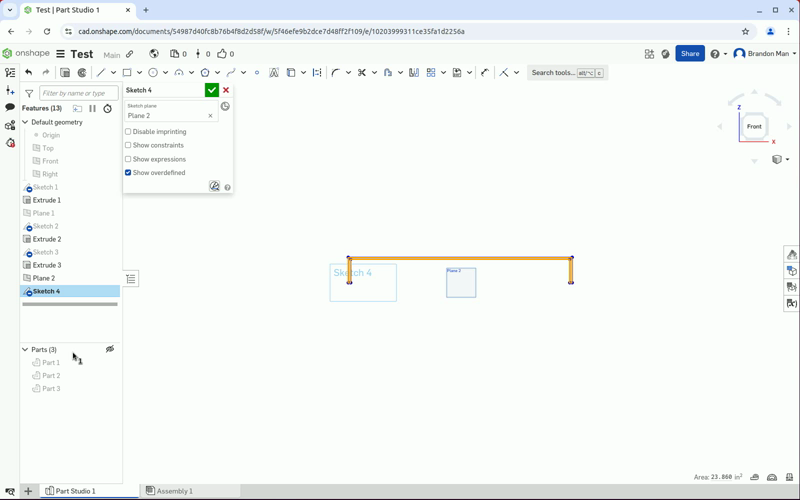
key(shift+e)
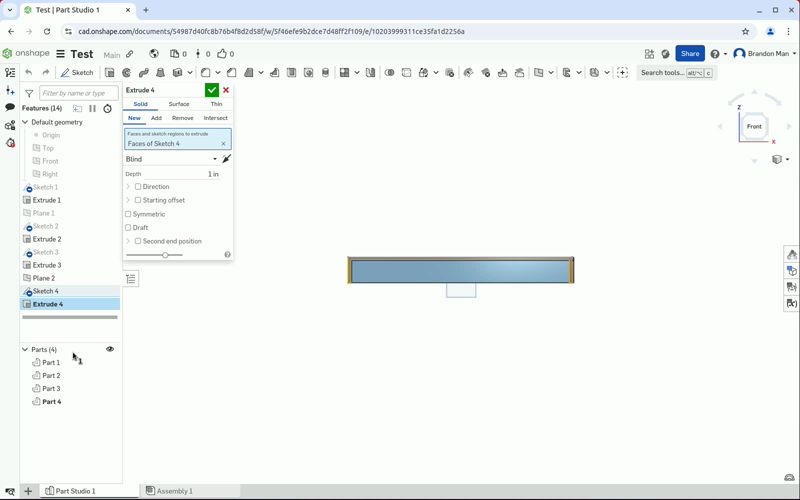
mouse_move(143, 106)
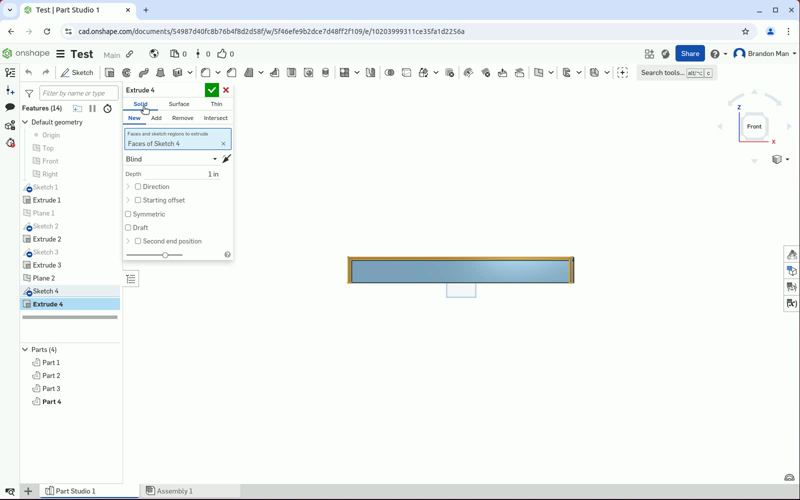
click(143, 106)
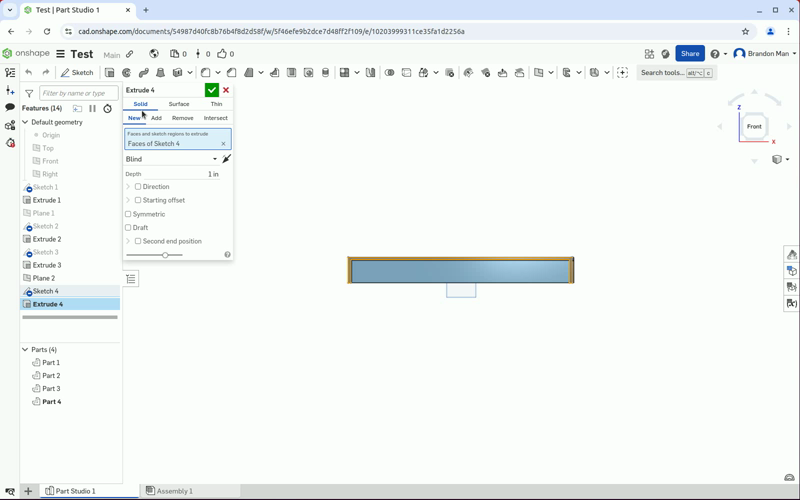
mouse_move(137, 120)
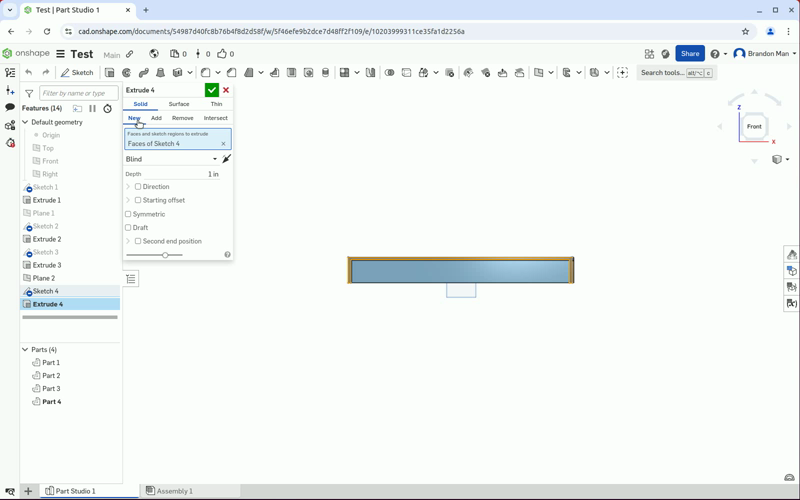
click(137, 120)
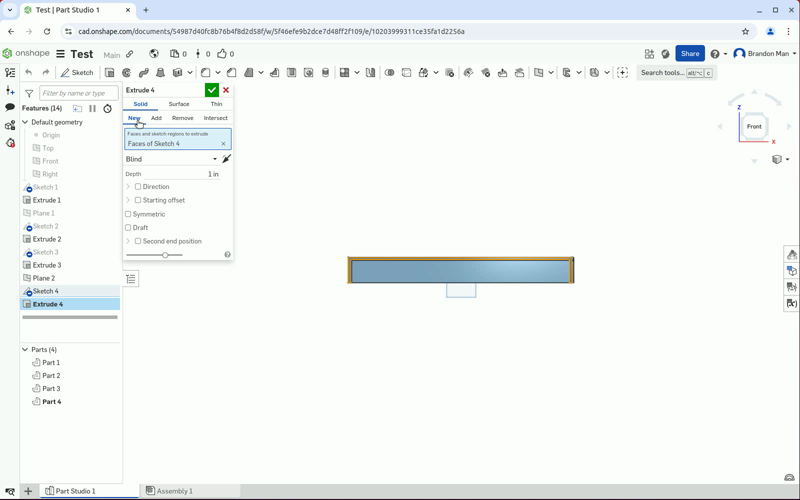
key(tab, 4)
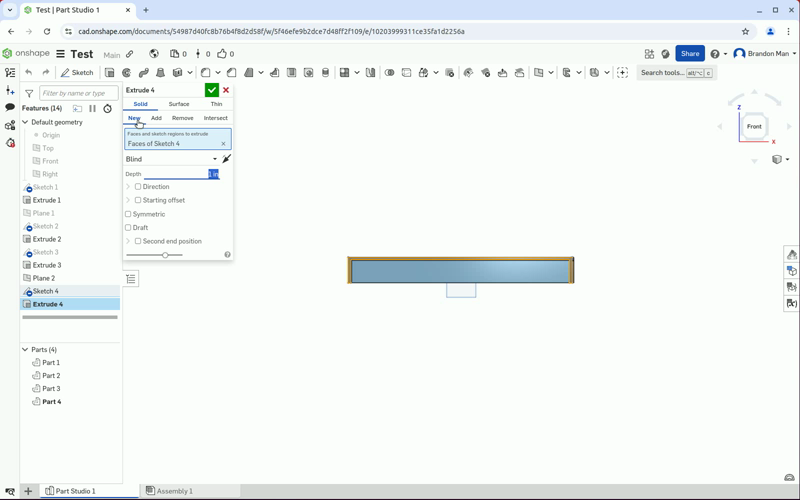
text(0.722)
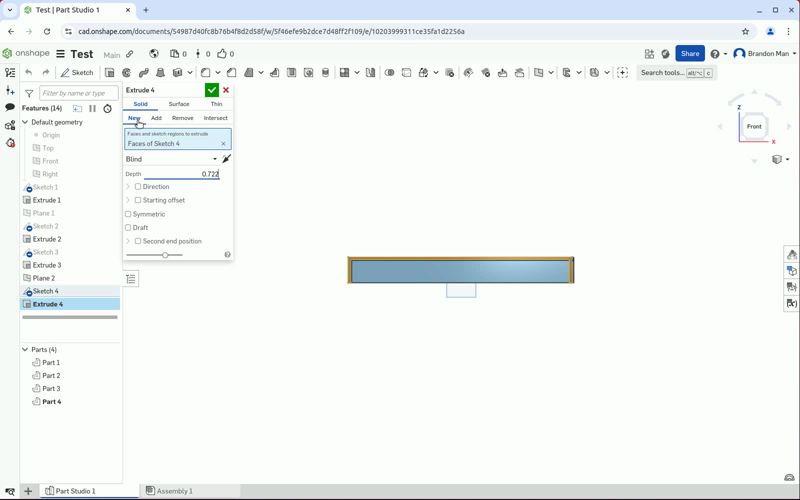
key(enter)
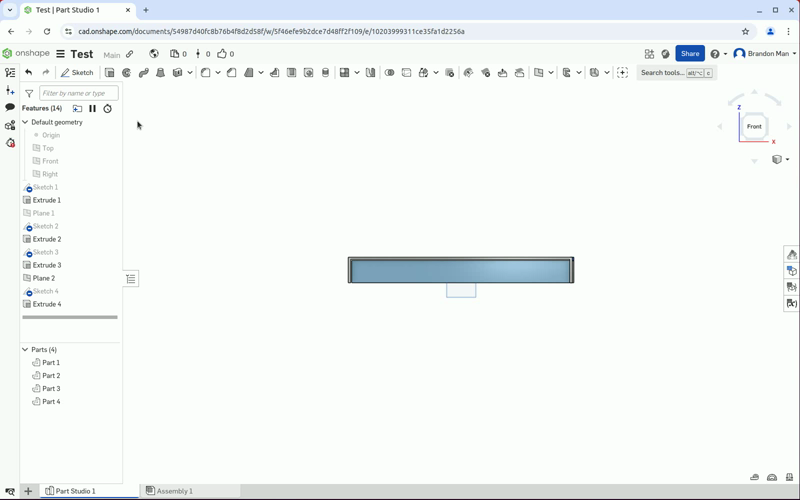
key(shift+h)
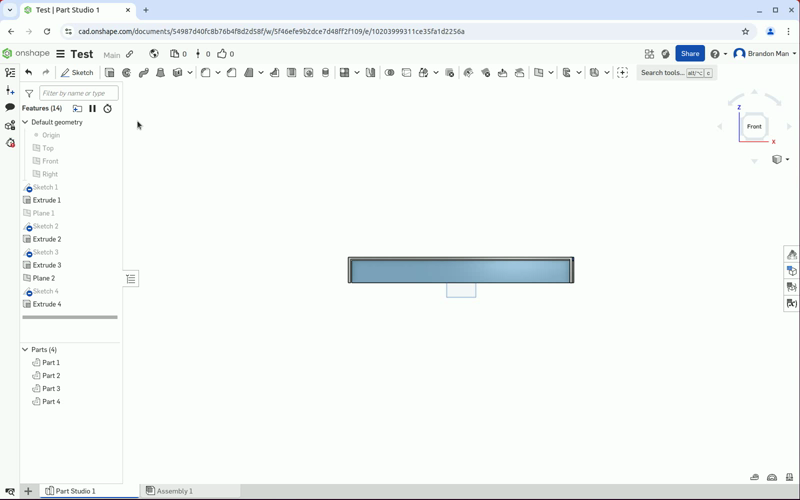
key(shift+h)
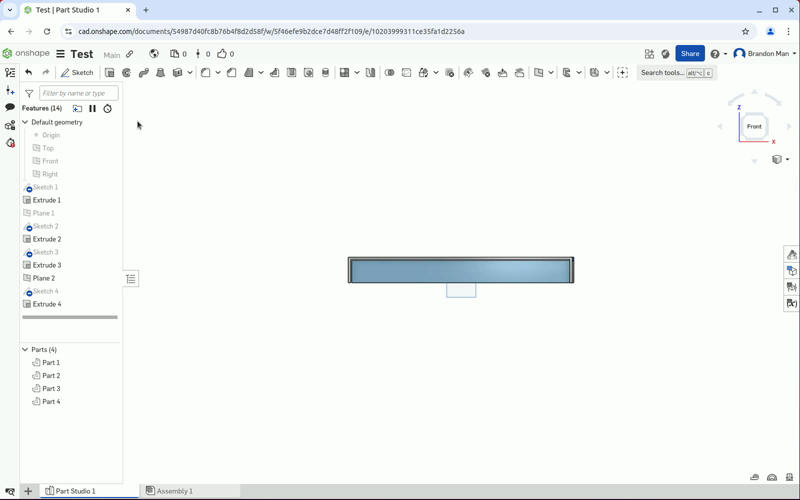
mouse_move(73, 189)
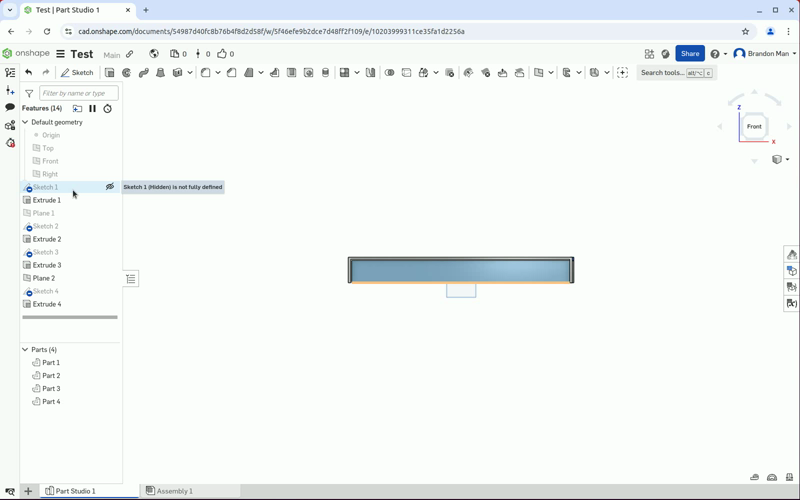
click(73, 189)
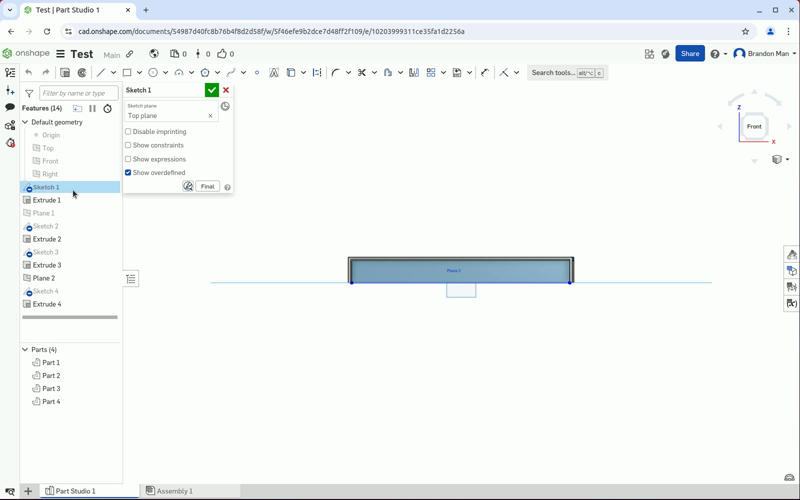
mouse_move(229, 92)
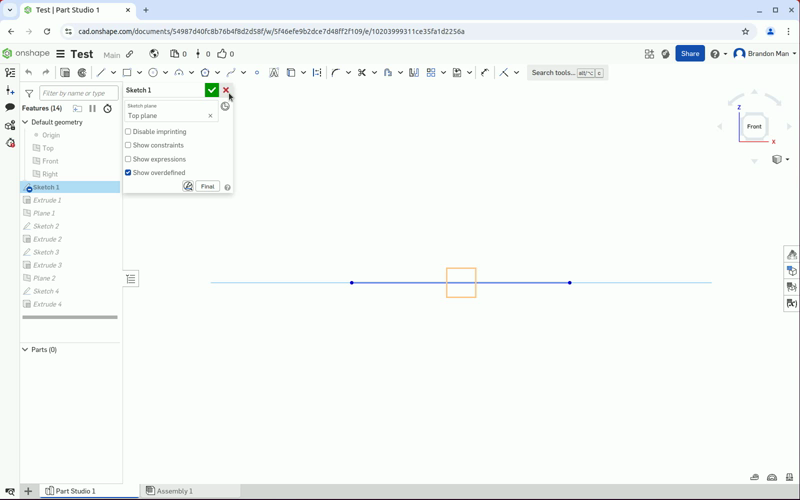
click(229, 92)
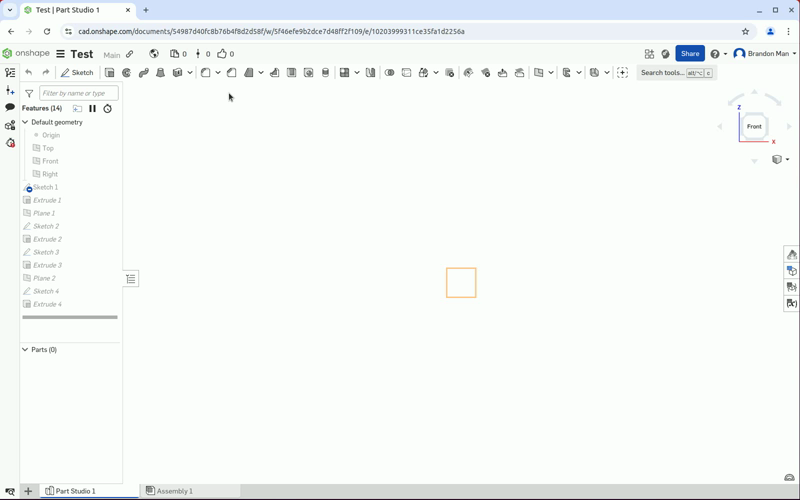
key(shift+s)
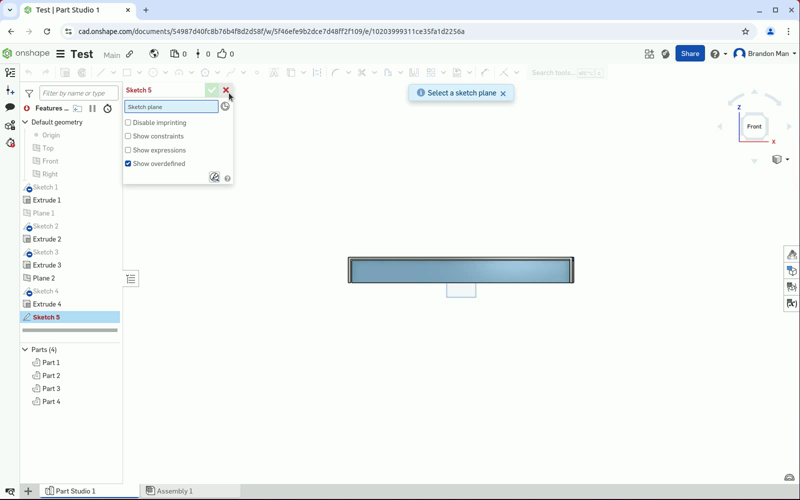
mouse_move(73, 280)
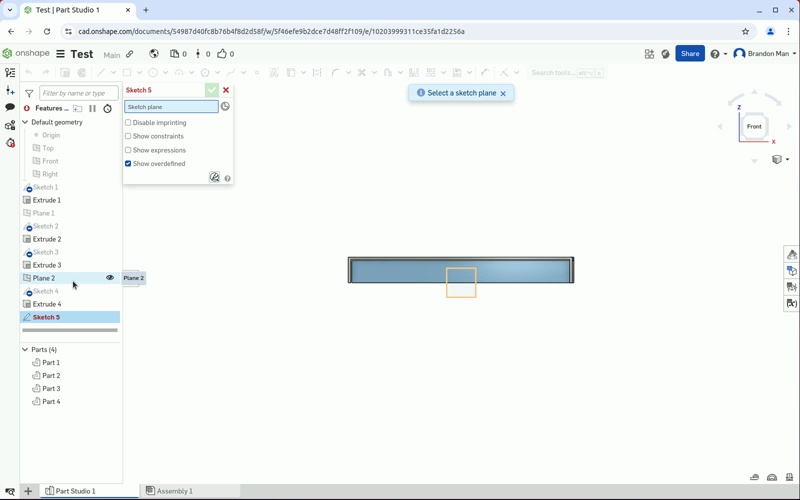
click(73, 280)
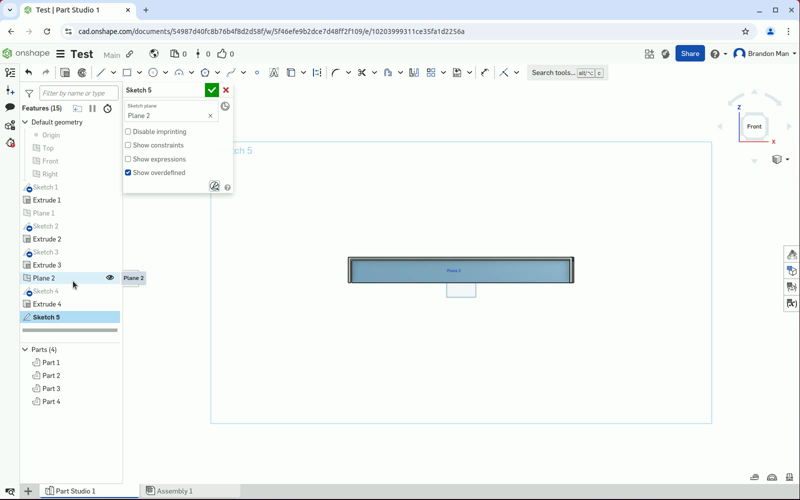
mouse_move(73, 352)
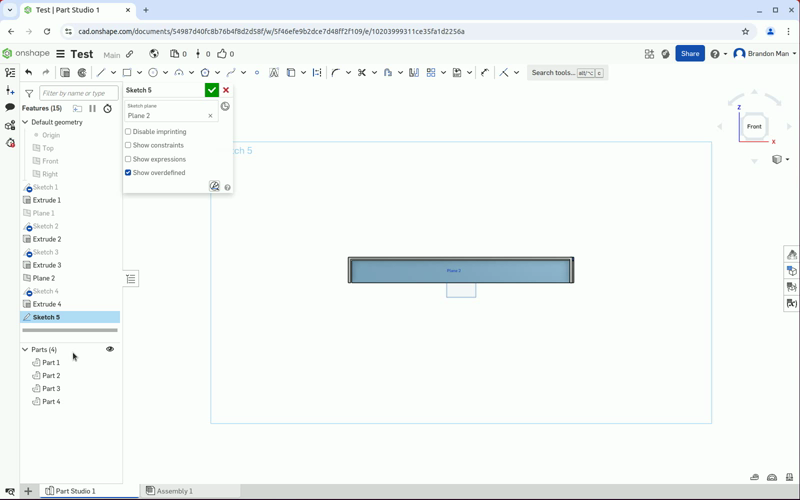
key(y)
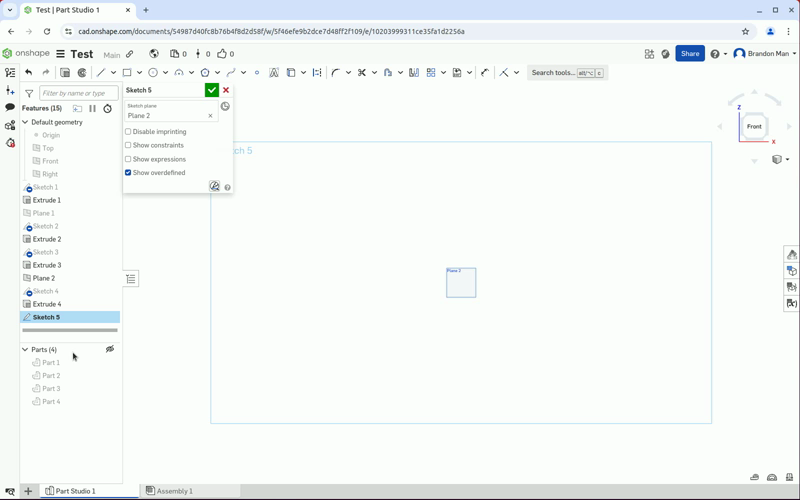
key(l)
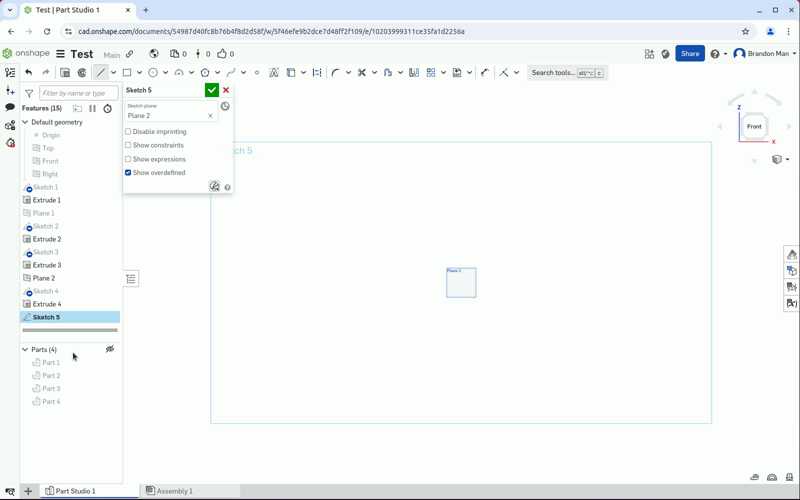
key_down(shift)
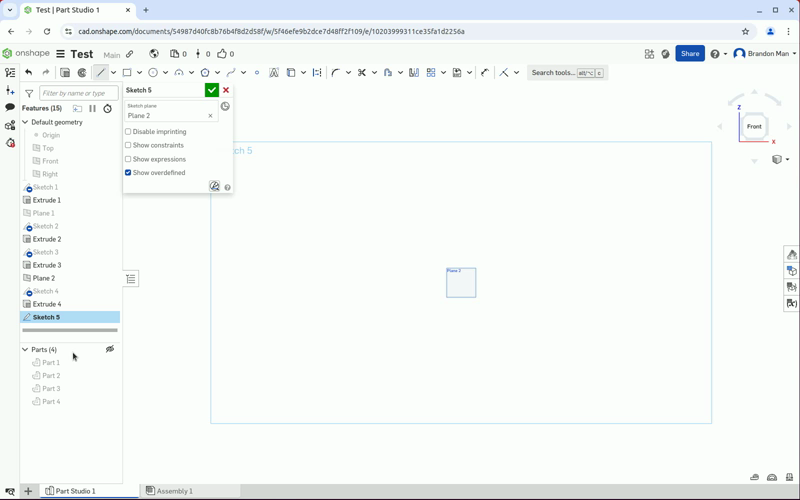
mouse_move(351, 282)
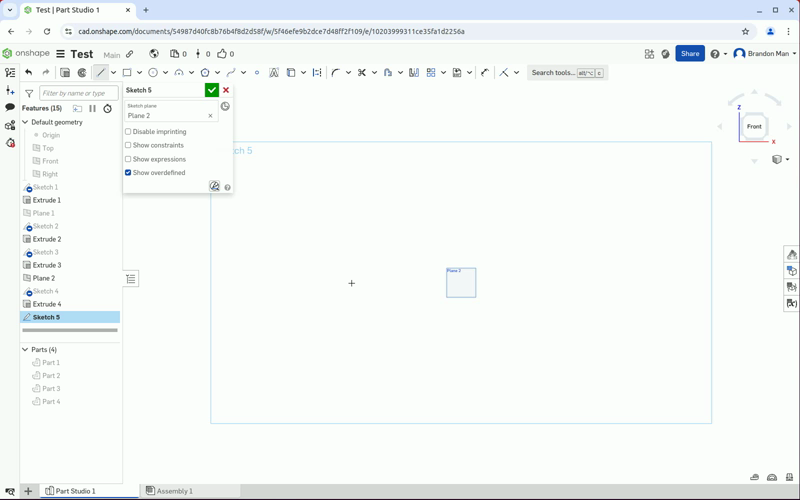
click(351, 282)
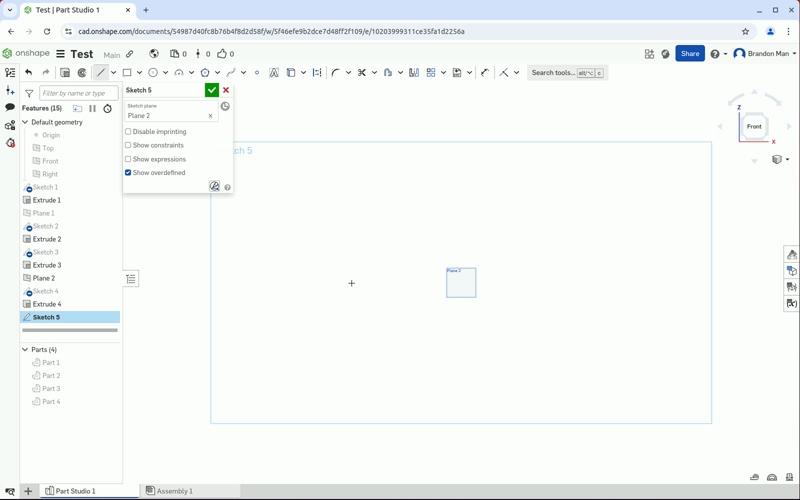
key_up(shift)
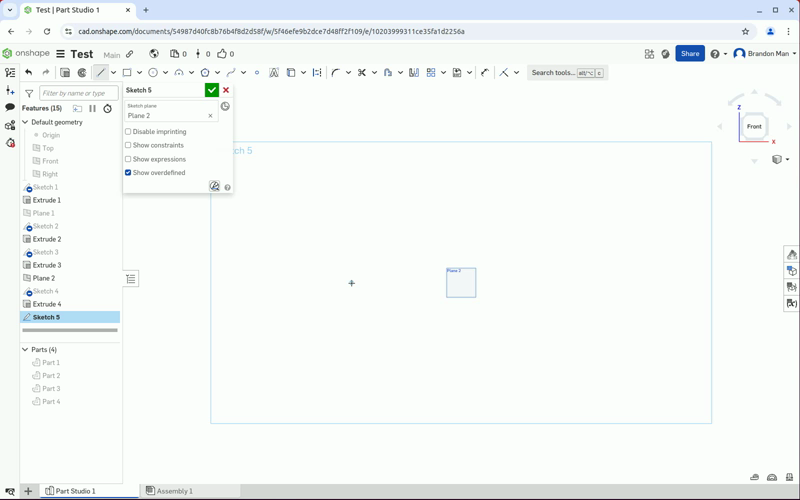
key_down(shift)
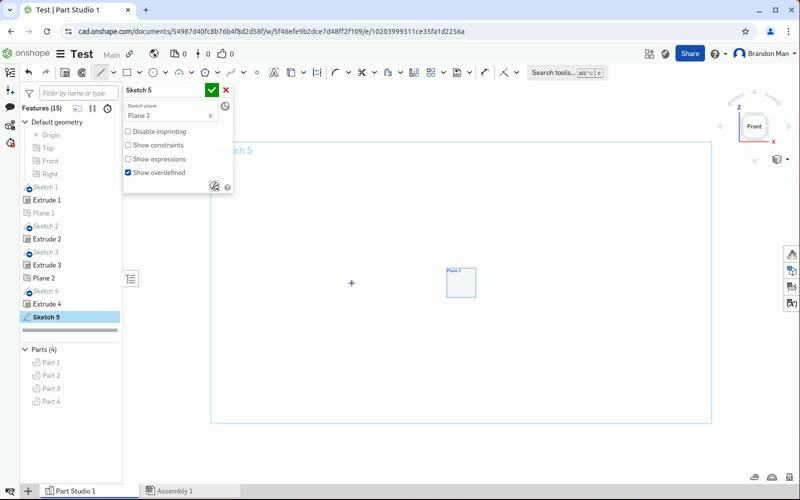
mouse_move(569, 282)
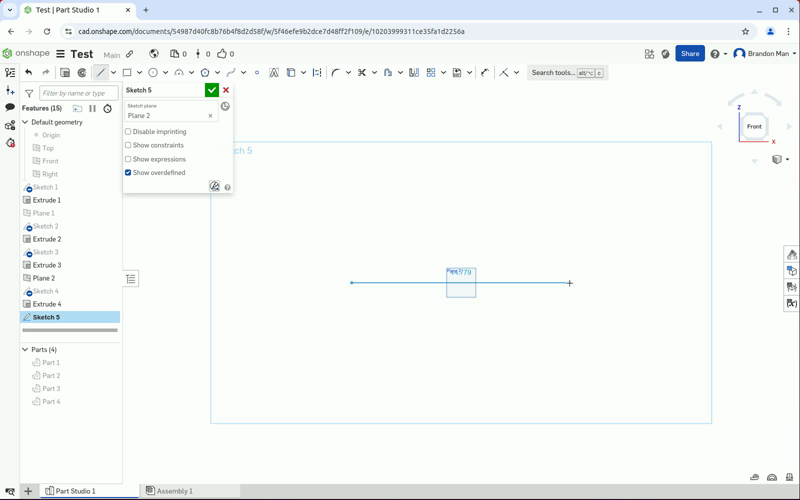
click(569, 282)
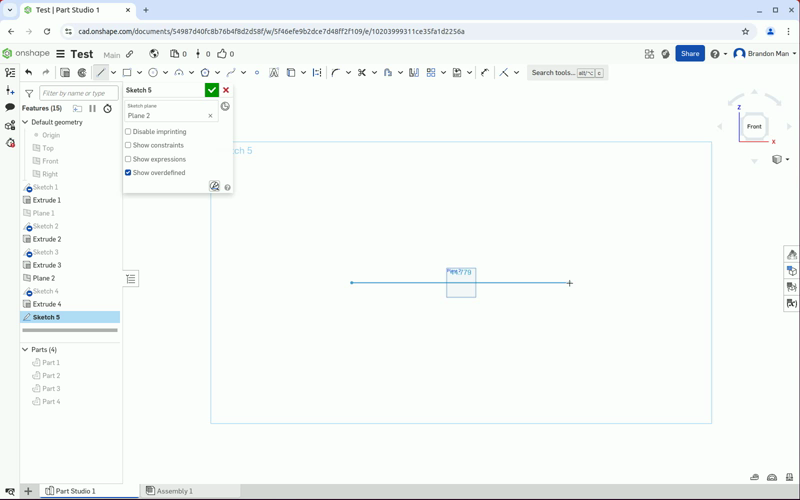
key_up(shift)
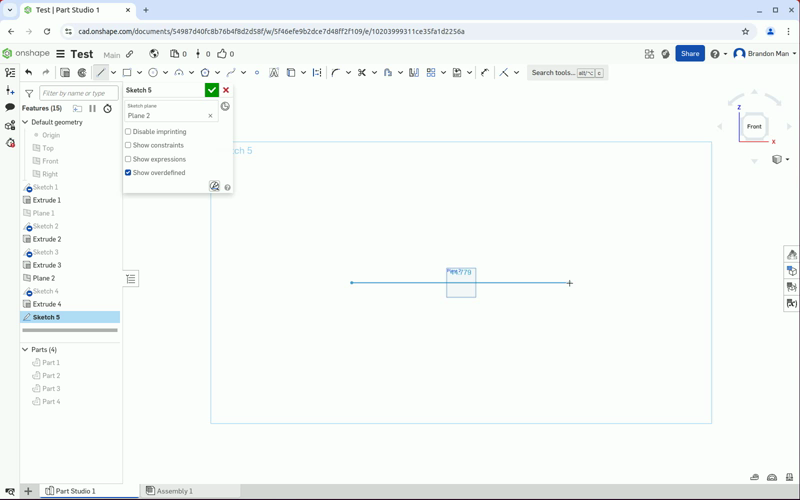
key_down(shift)
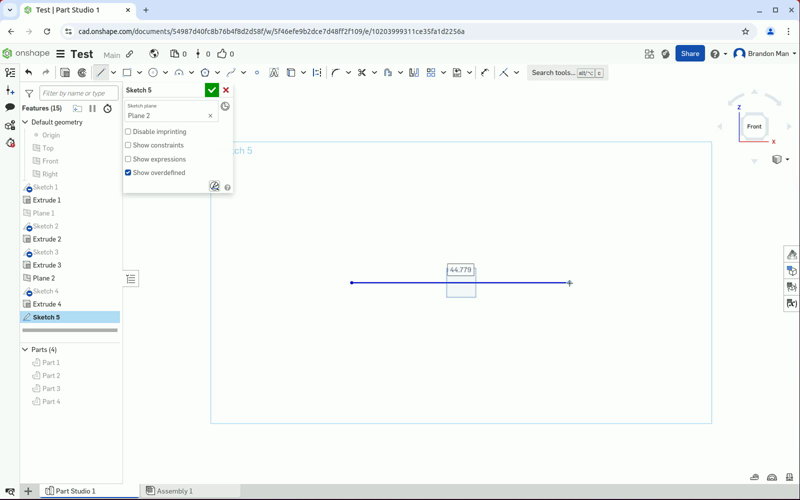
mouse_move(589, 282)
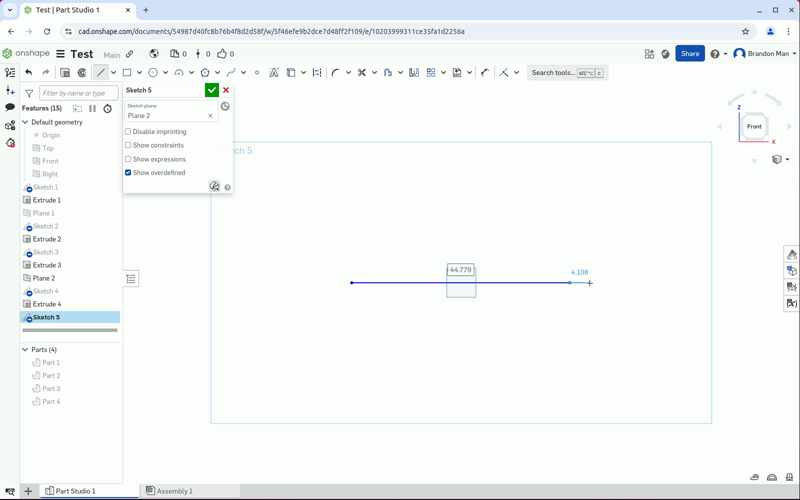
mouse_move(569, 260)
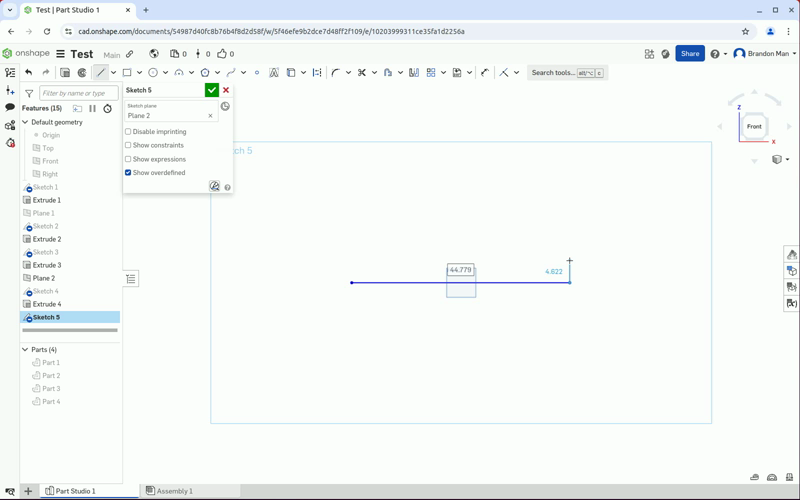
click(569, 260)
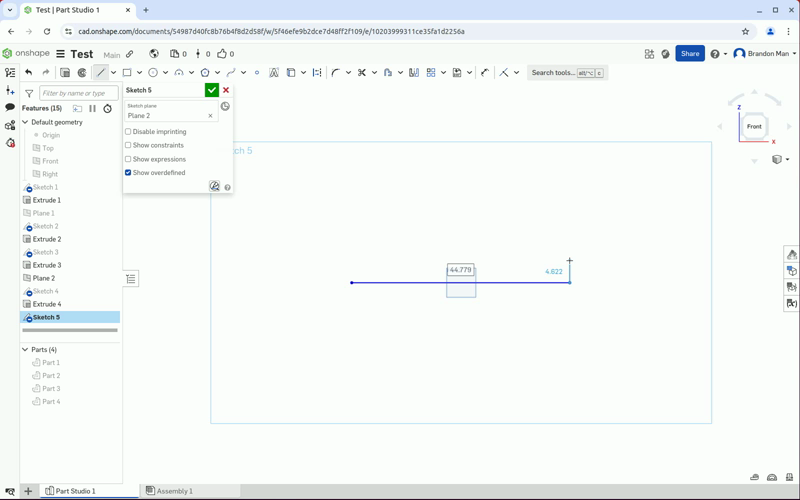
key_up(shift)
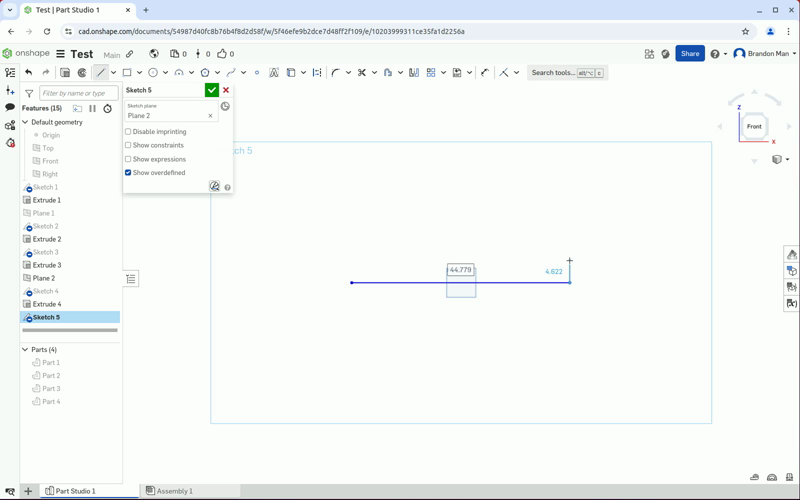
key_down(shift)
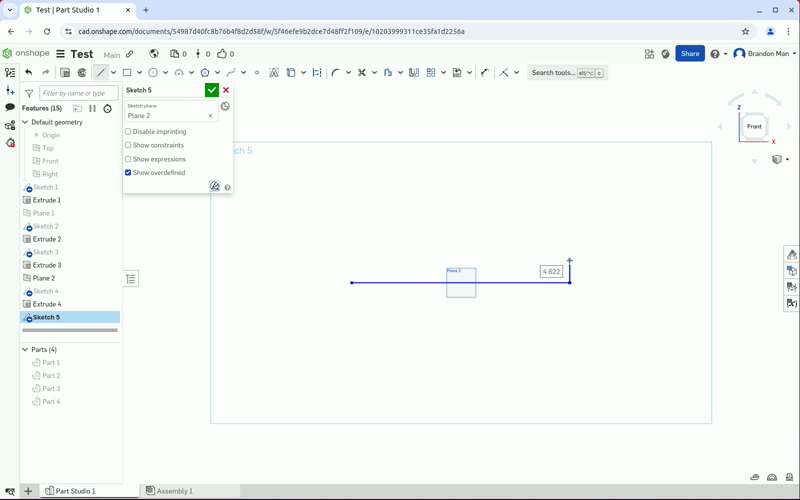
mouse_move(351, 260)
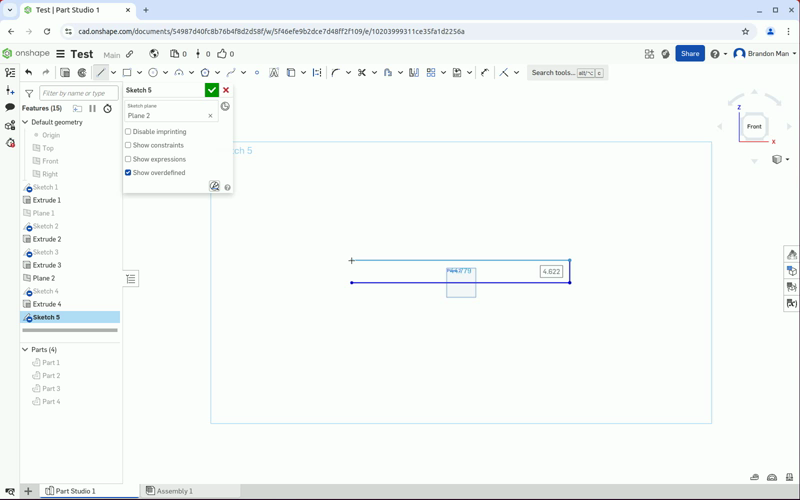
click(351, 260)
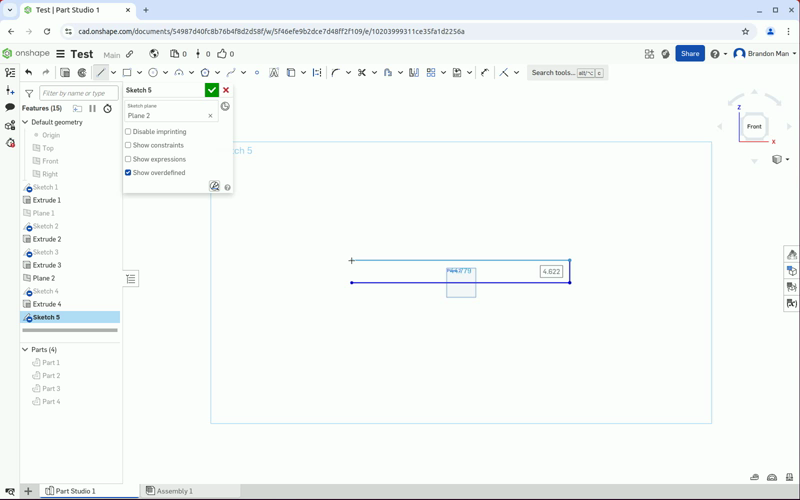
key_up(shift)
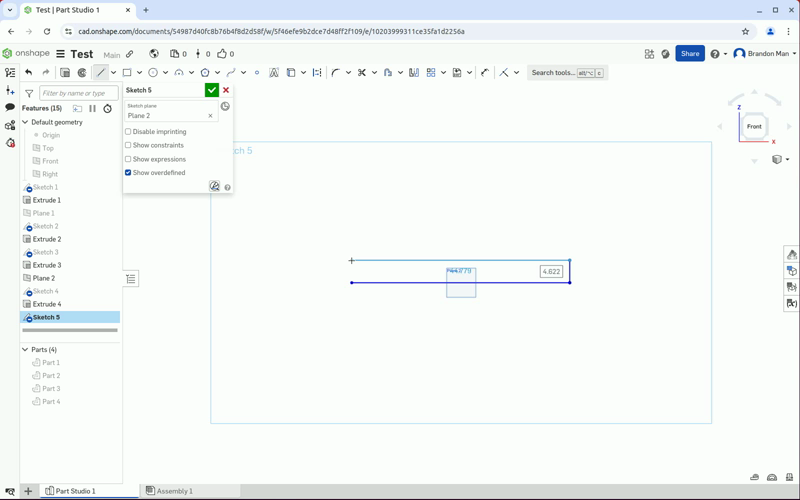
mouse_move(381, 260)
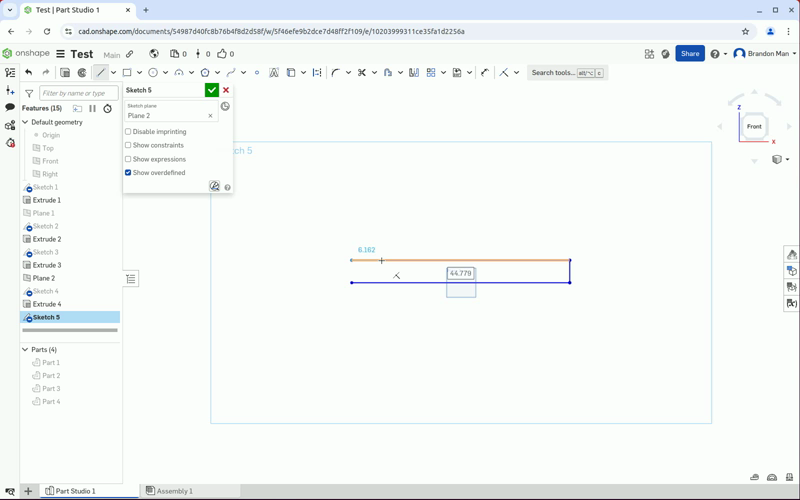
key_down(shift)
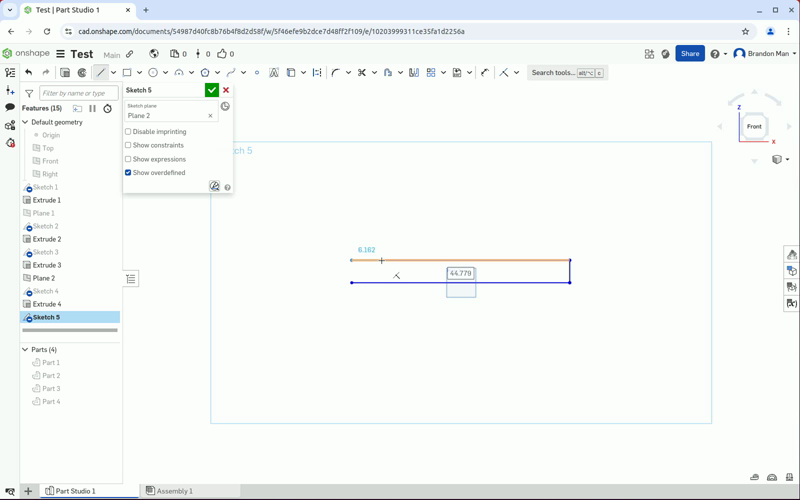
mouse_move(351, 282)
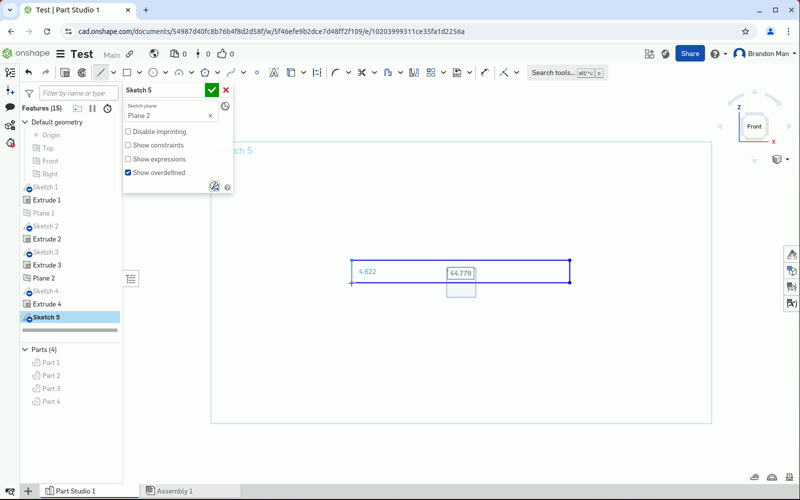
key_up(shift)
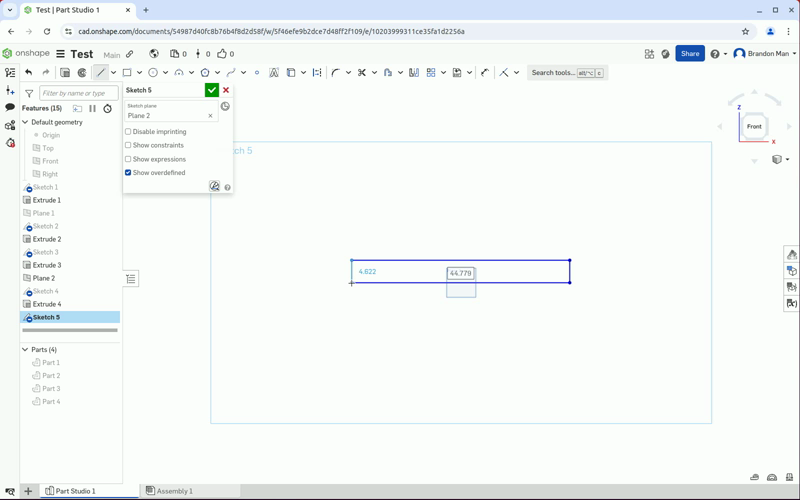
click(351, 282)
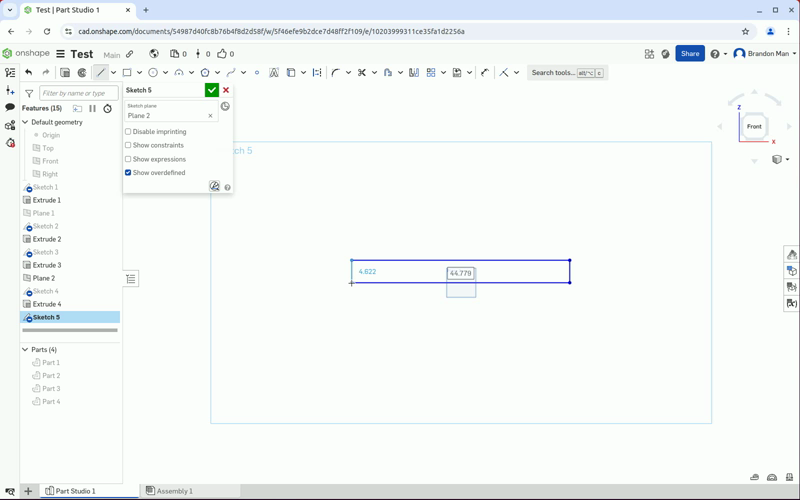
key(esc)
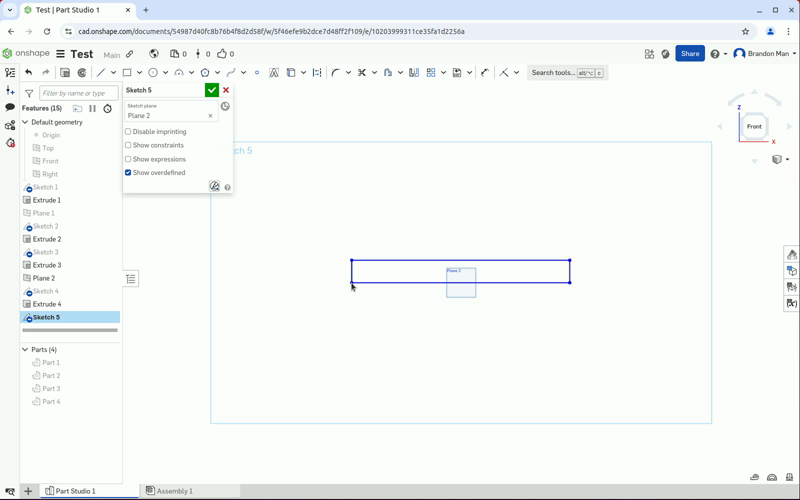
mouse_move(511, 272)
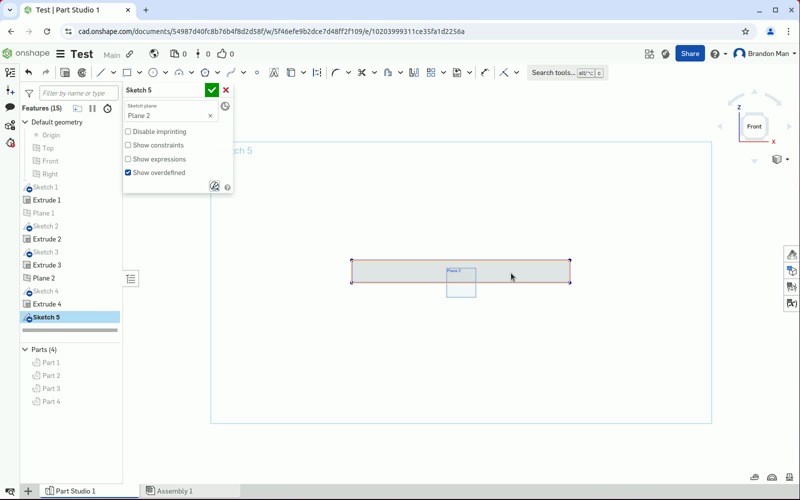
click(511, 272)
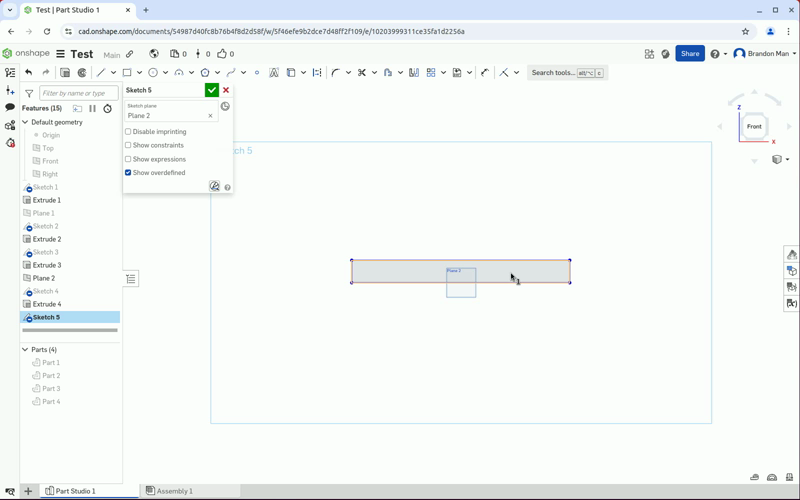
mouse_move(73, 352)
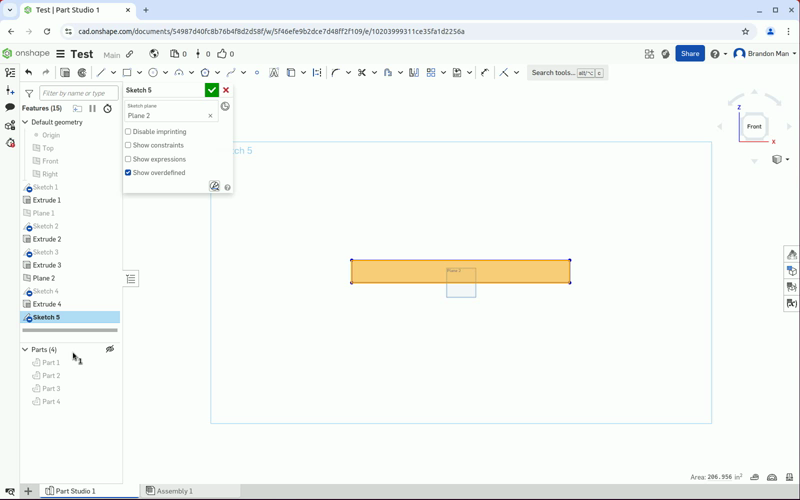
key(shift+y)
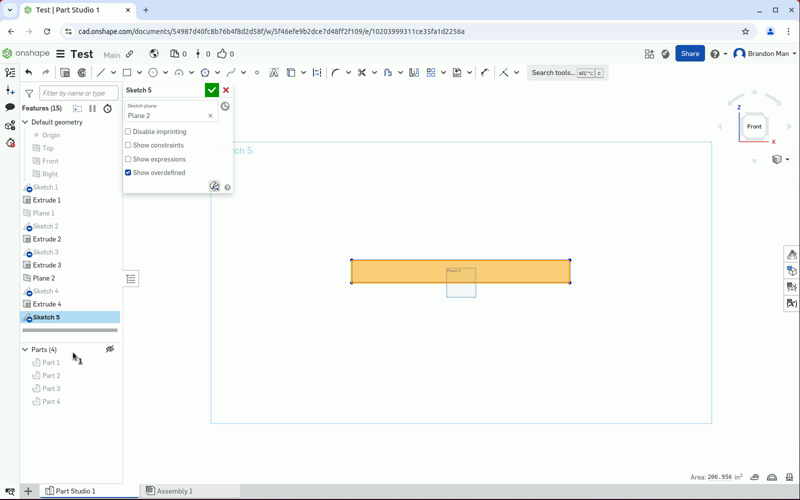
key(shift+e)
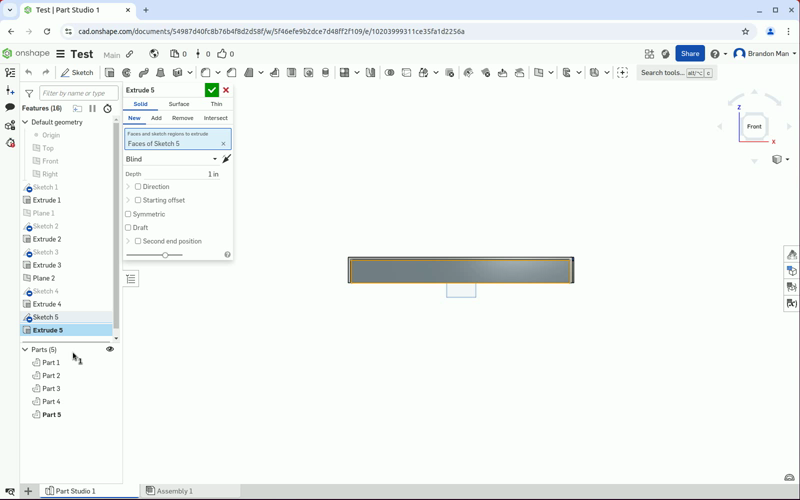
mouse_move(143, 106)
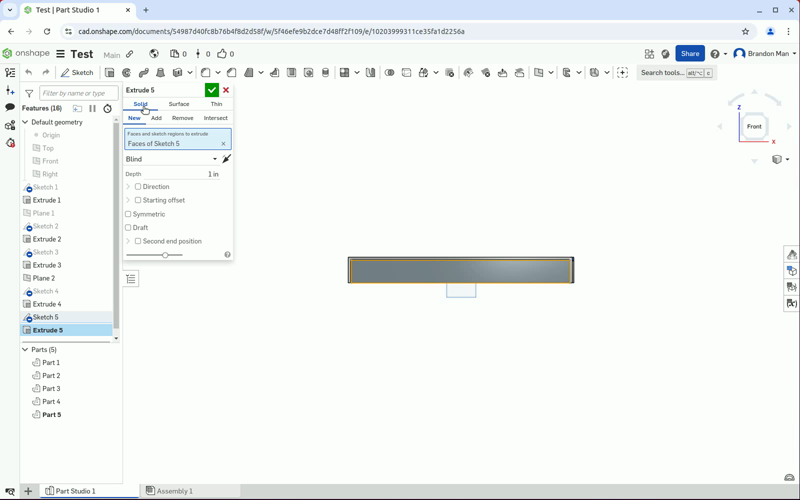
click(143, 106)
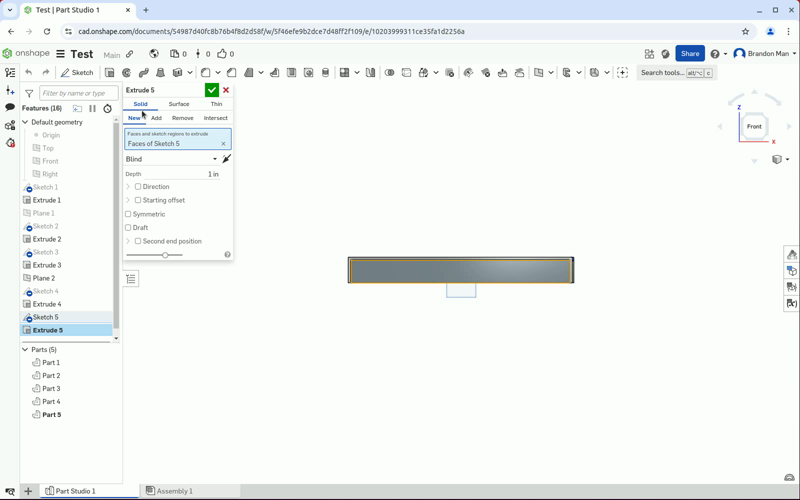
mouse_move(137, 120)
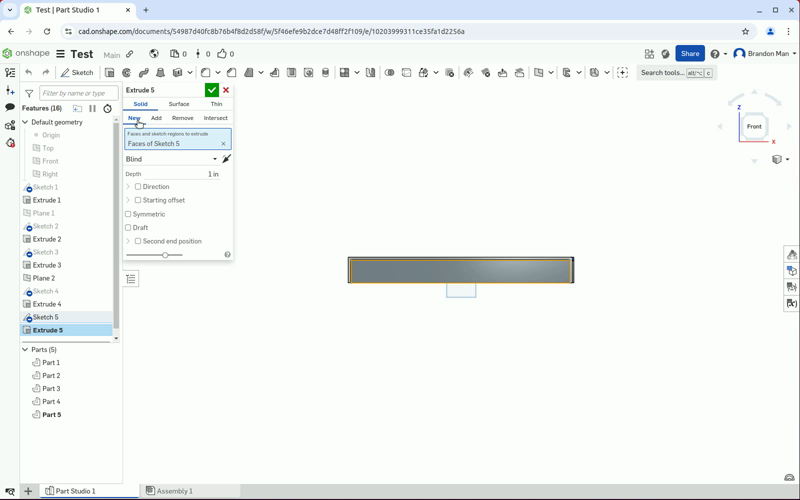
click(137, 120)
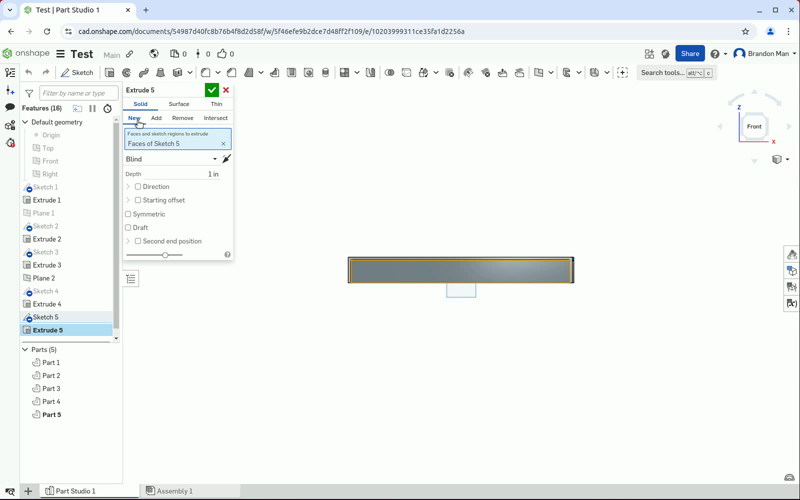
key(tab, 4)
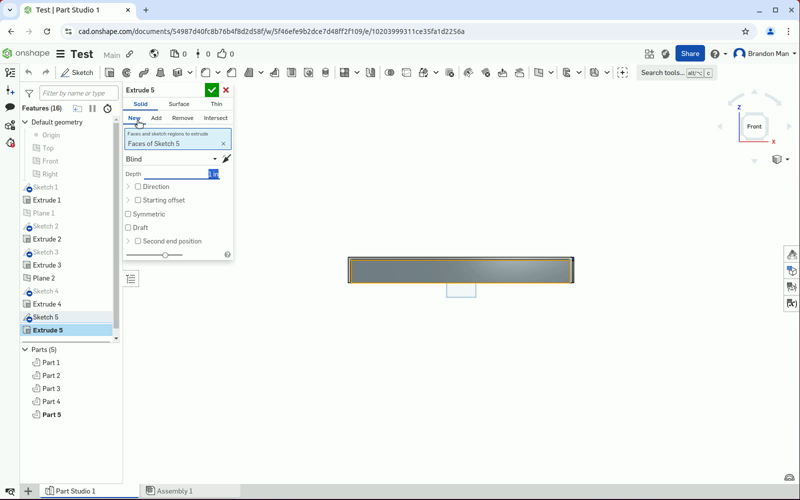
text(0.722)
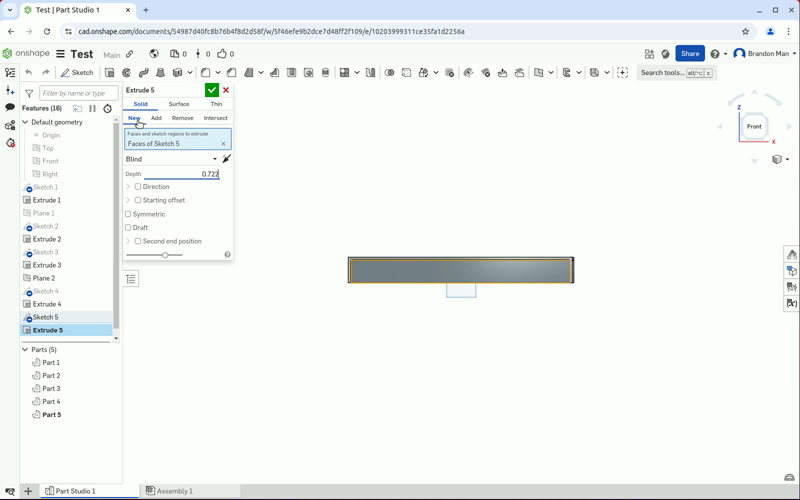
key(enter)
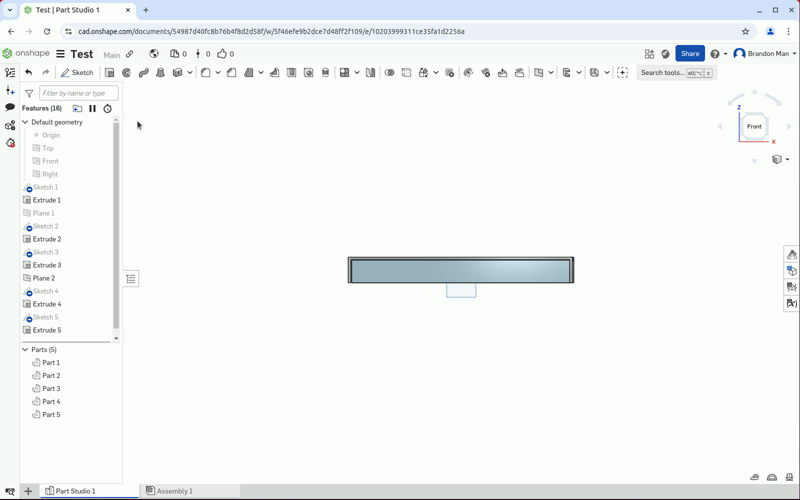
key(shift+h)
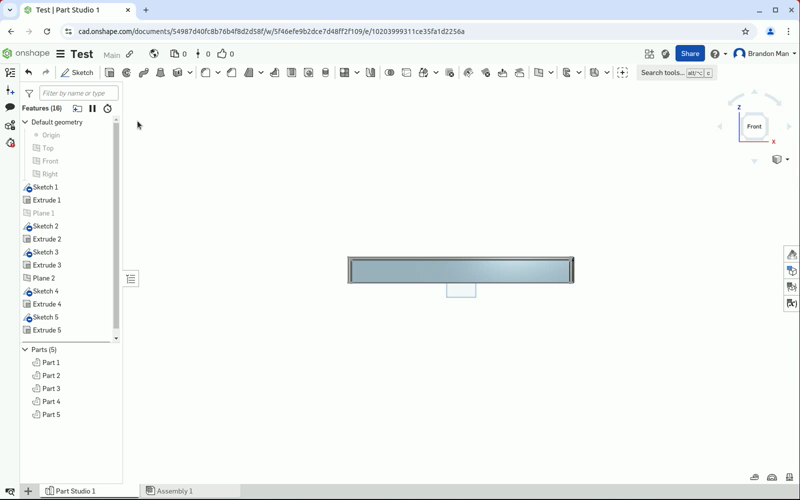
key(shift+h)
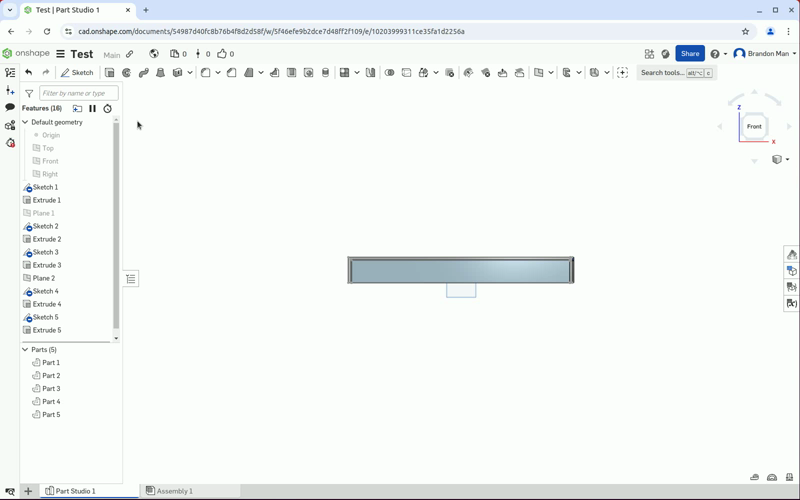
key(shift+7)
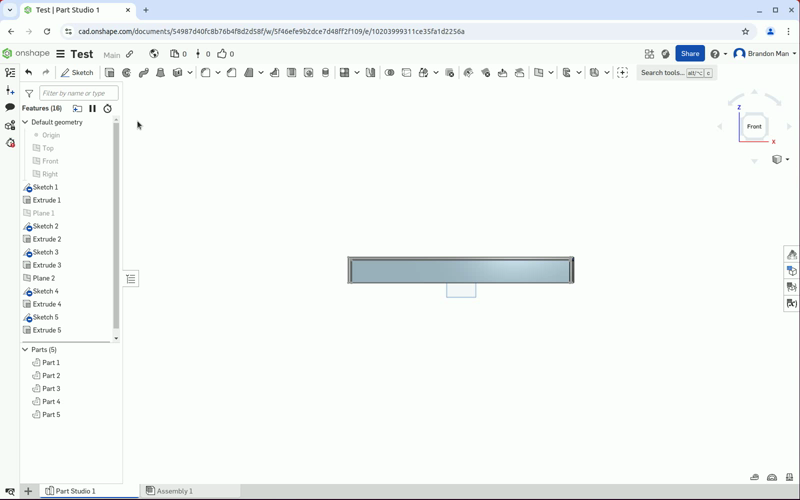
key(left, 2)
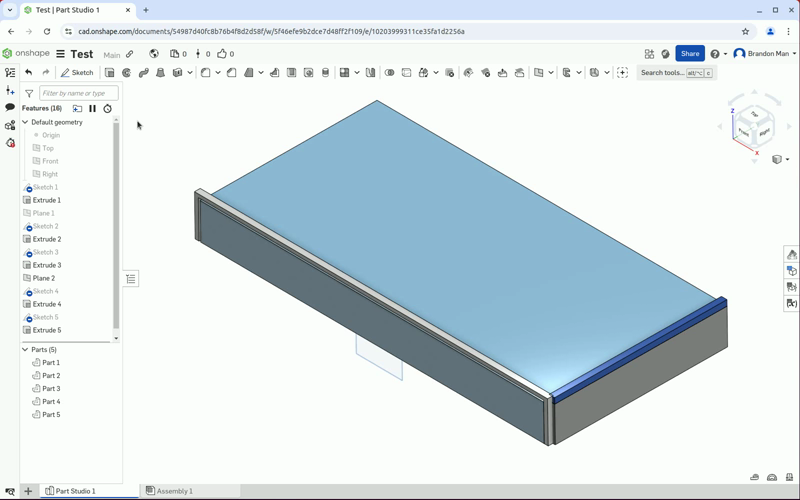
key(down, 2)
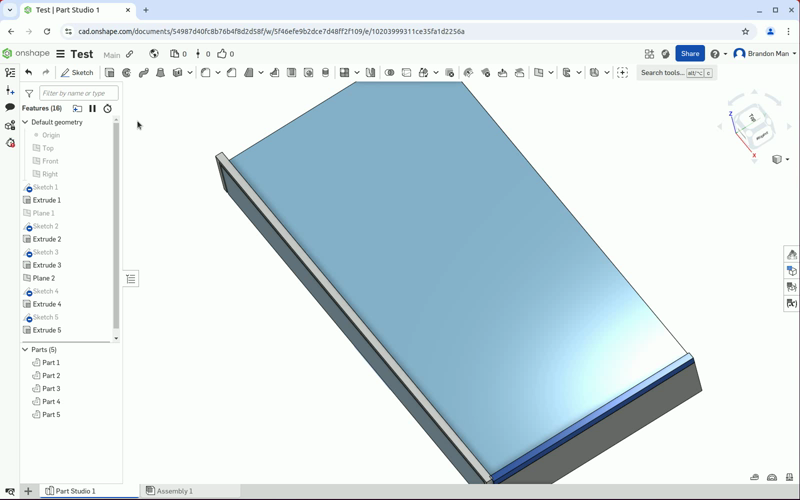
key(up, 2)
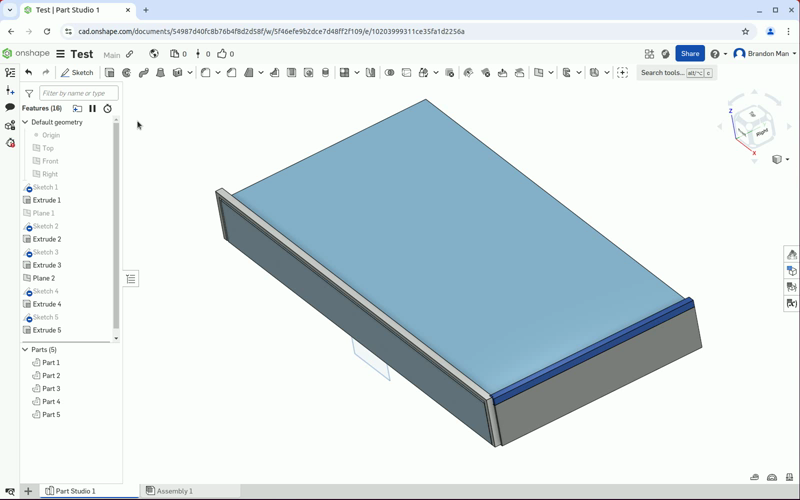
key(right, 2)
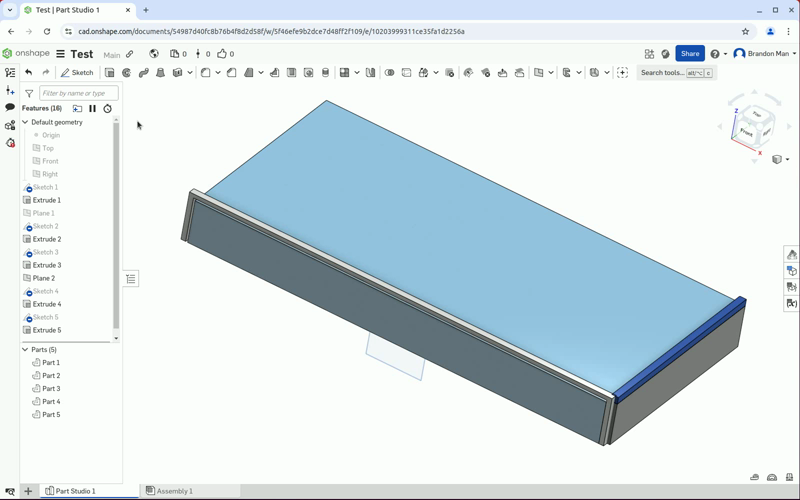
mouse_move(69, 189)
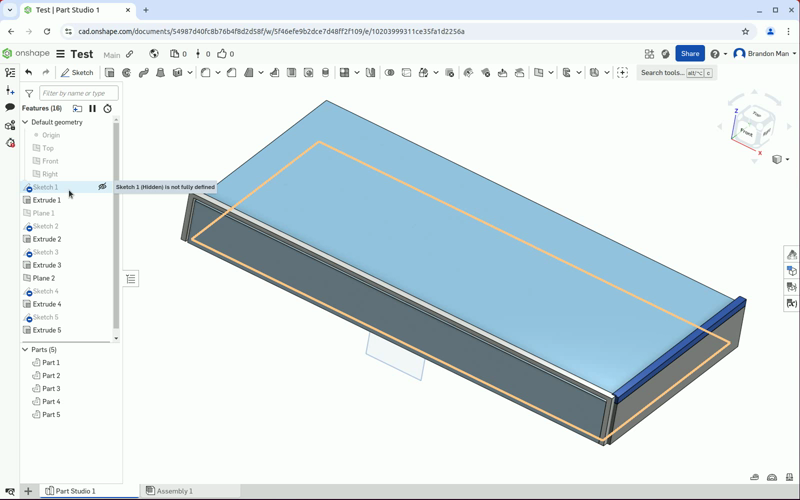
click(69, 189)